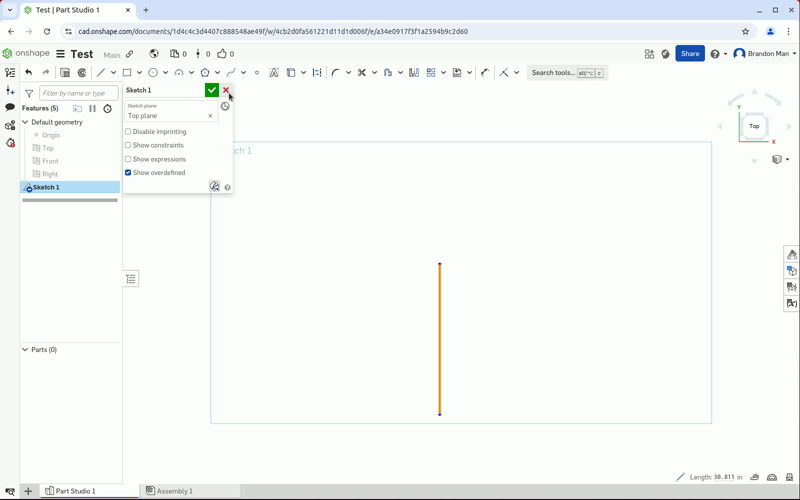
key(shift+h)
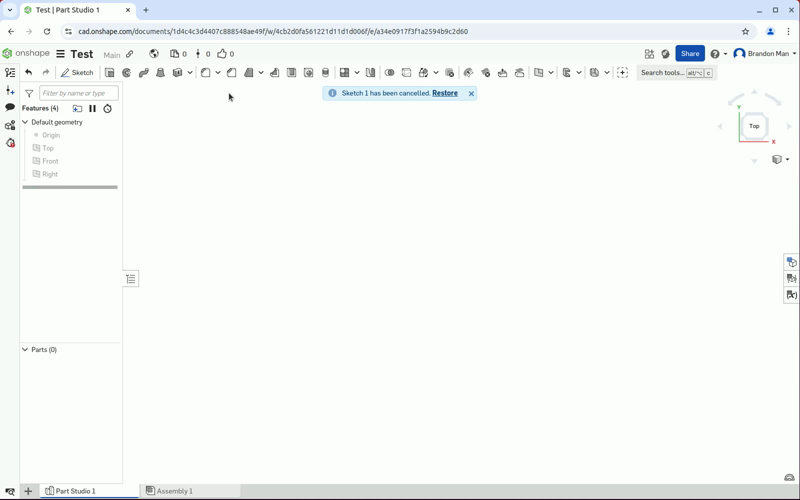
mouse_move(73, 352)
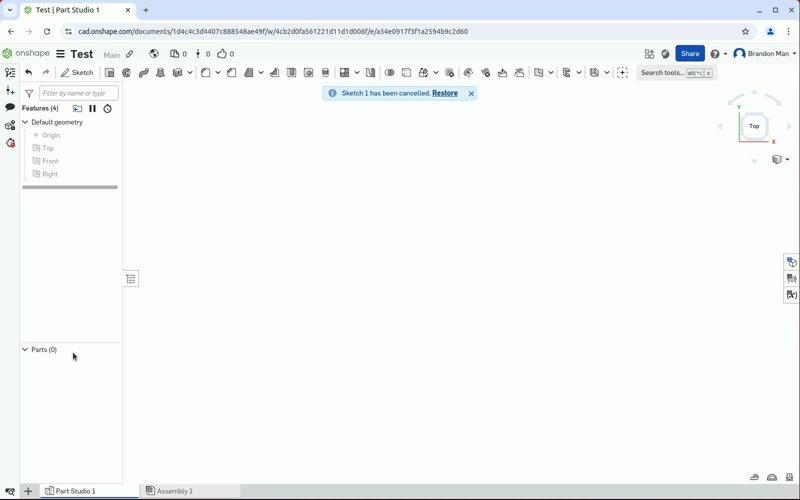
key(y)
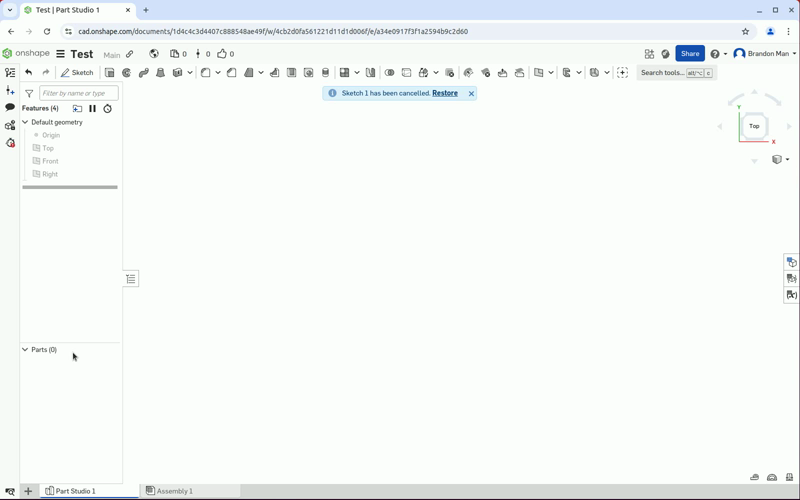
key(shift+p)
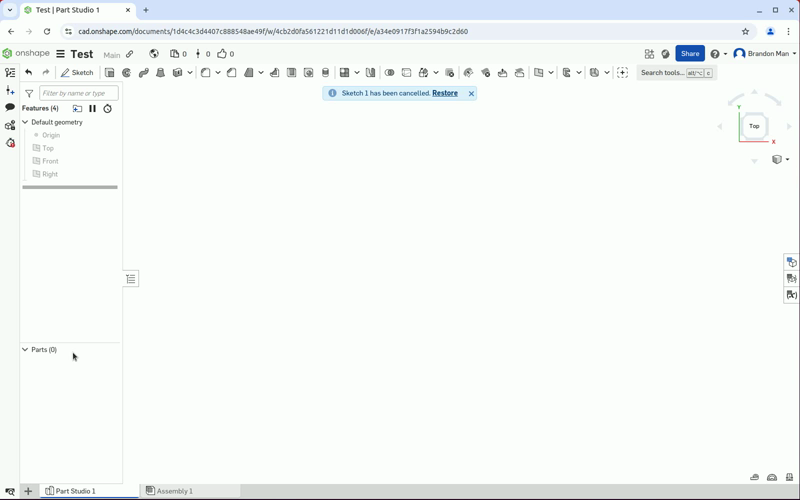
key(space)
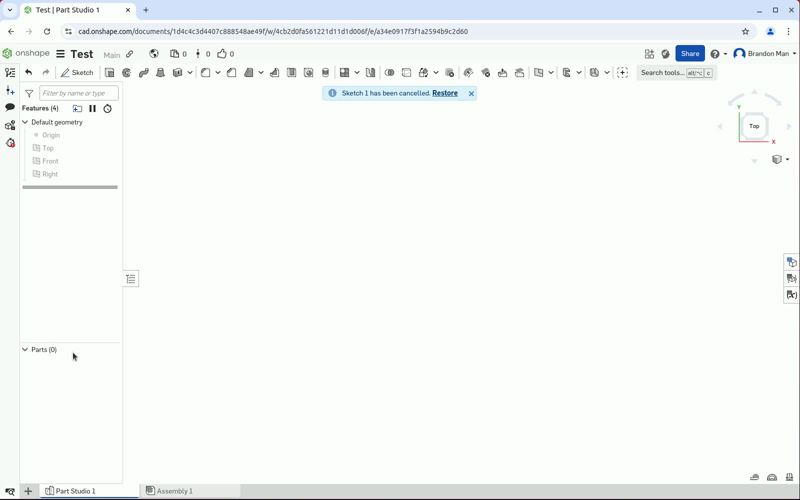
key_down(shift)
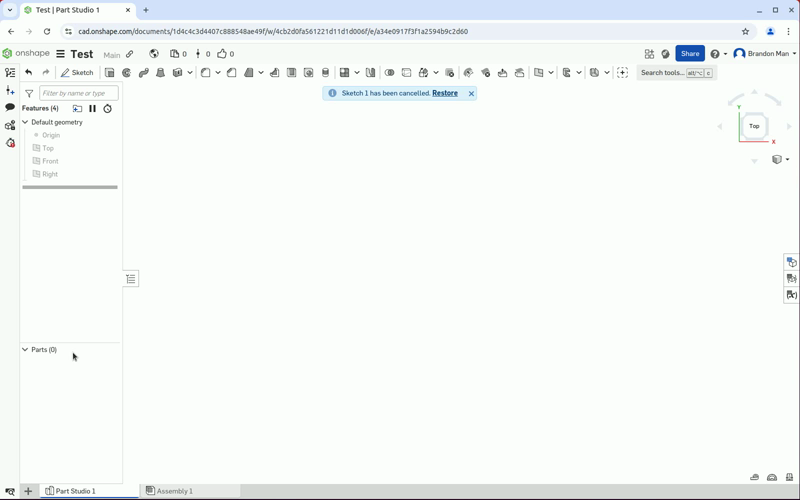
key(up)
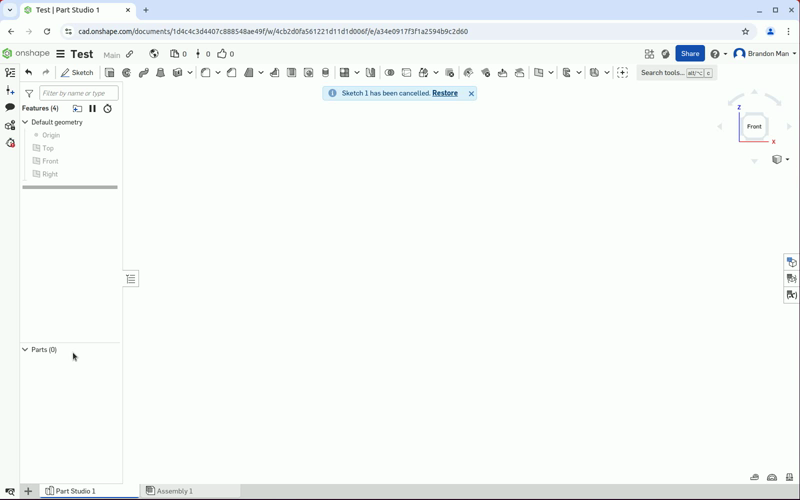
key_up(shift)
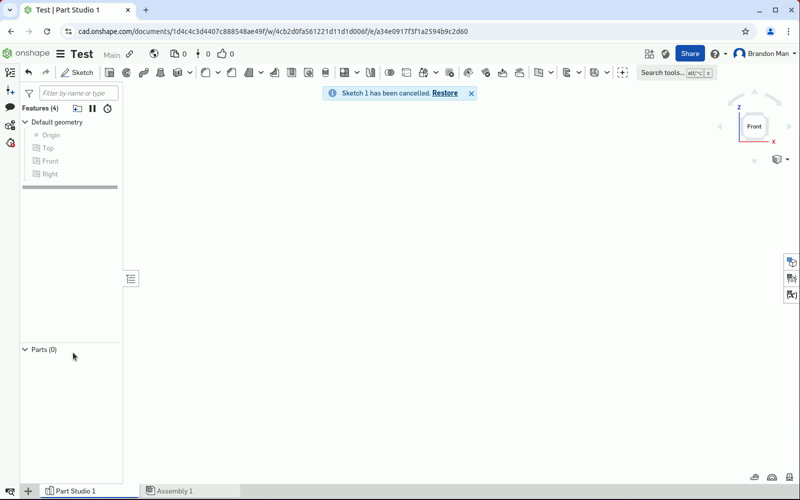
mouse_move(73, 352)
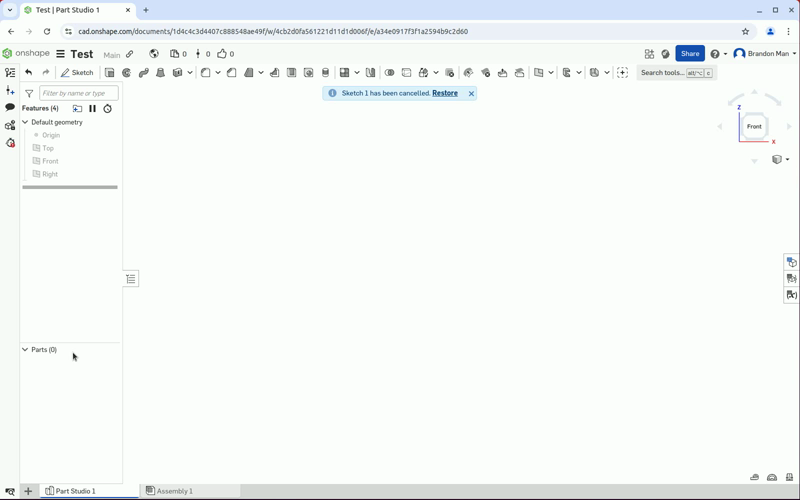
key(shift+y)
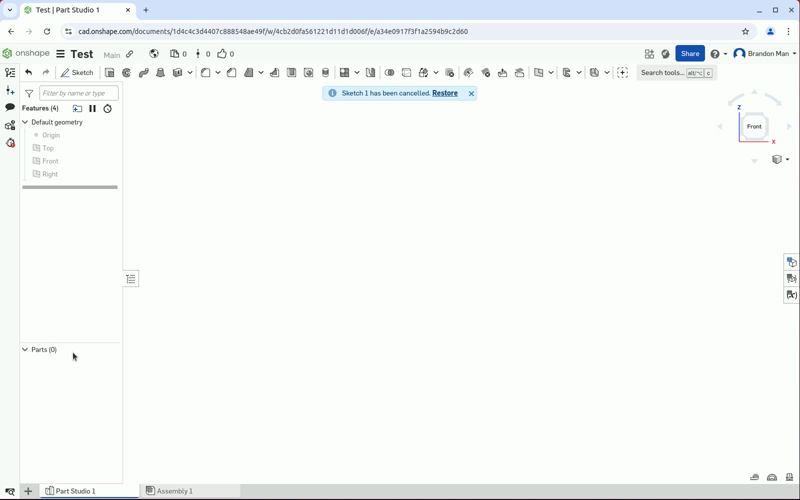
key(shift+s)
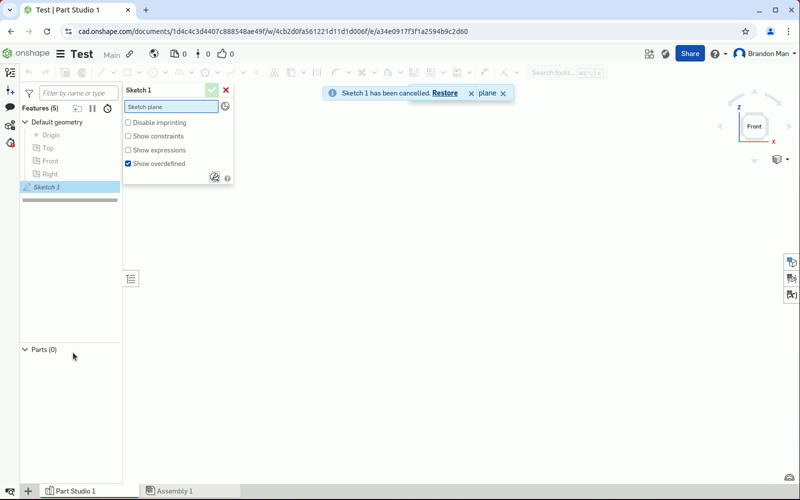
mouse_move(73, 163)
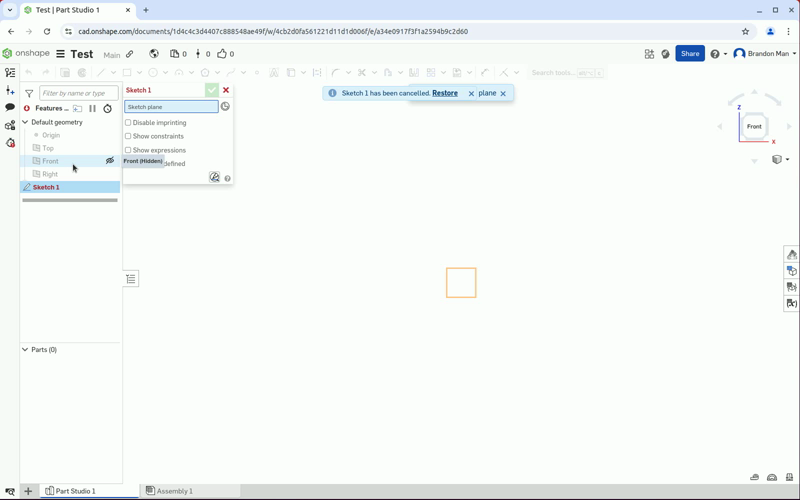
click(73, 163)
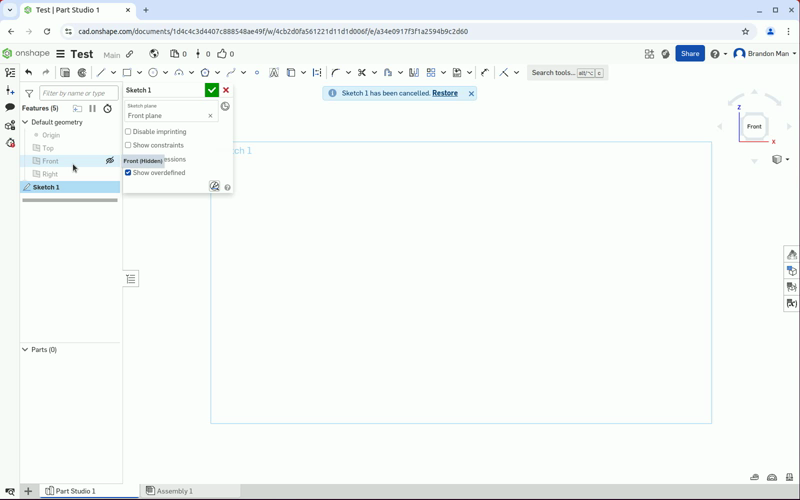
mouse_move(73, 352)
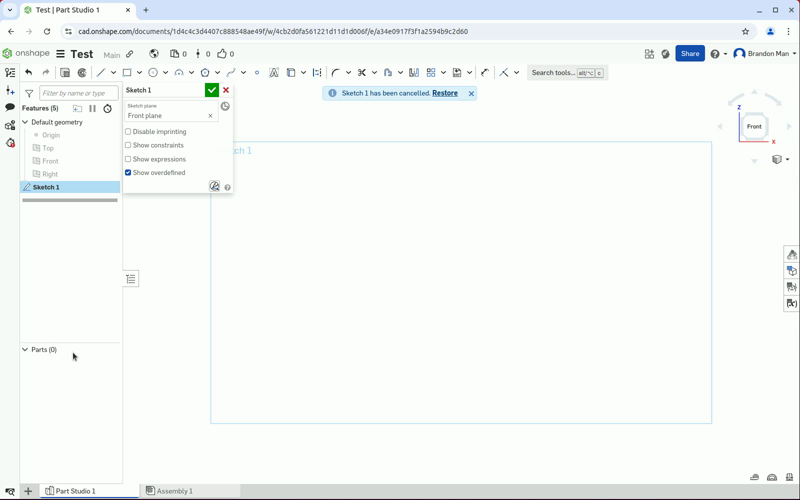
key(y)
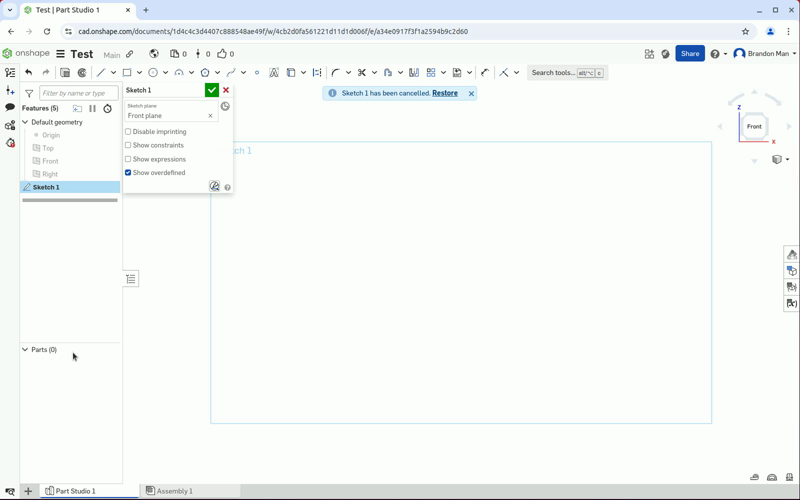
key(a)
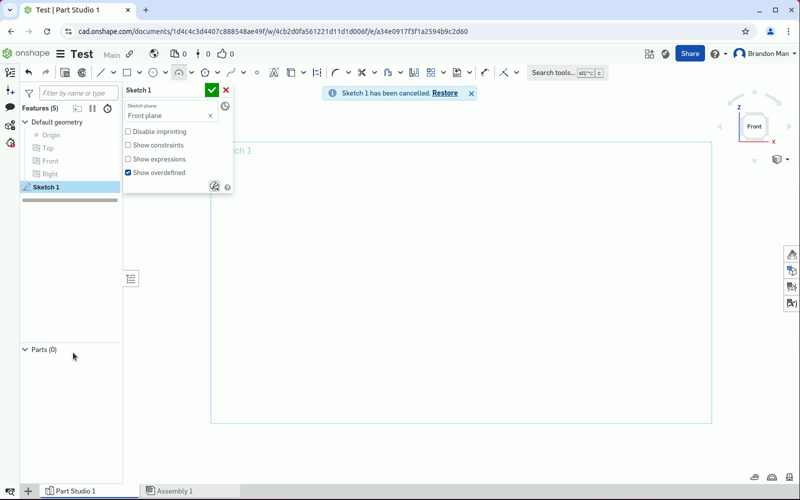
key_down(shift)
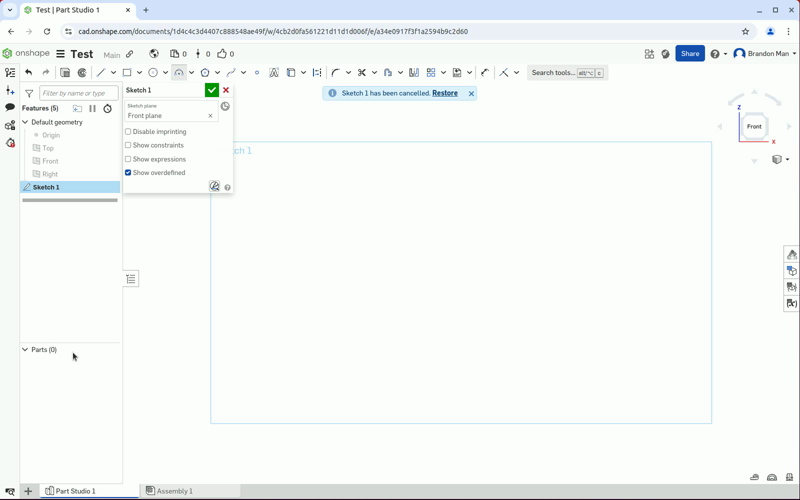
mouse_move(459, 203)
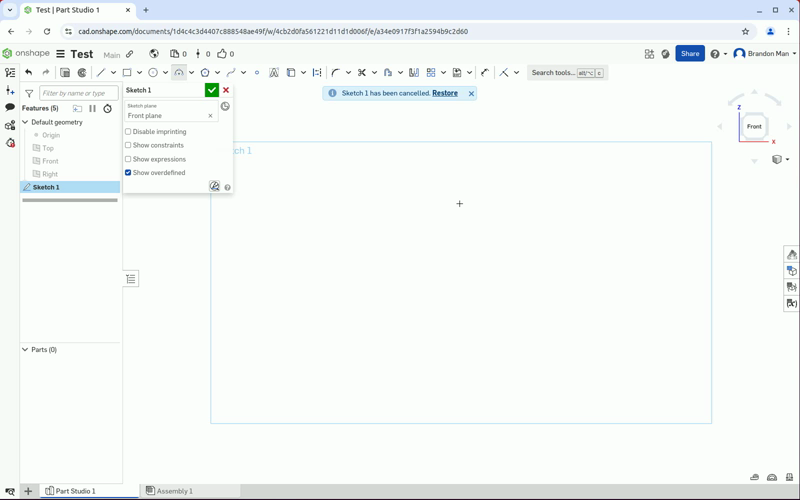
click(459, 203)
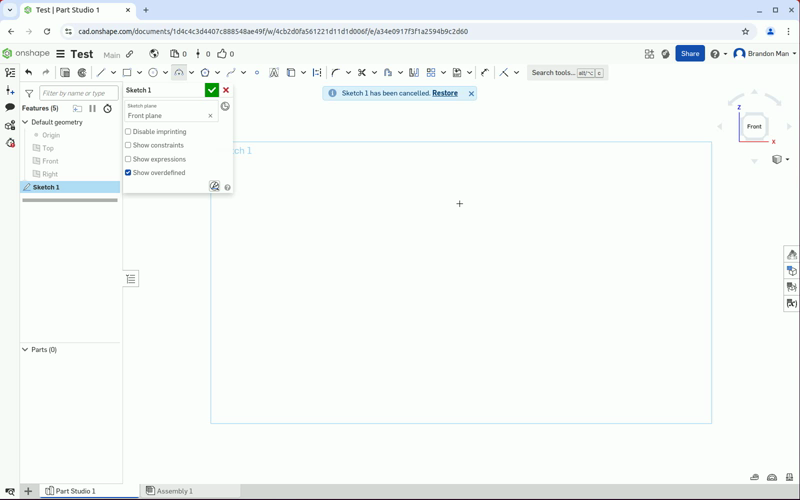
key_up(shift)
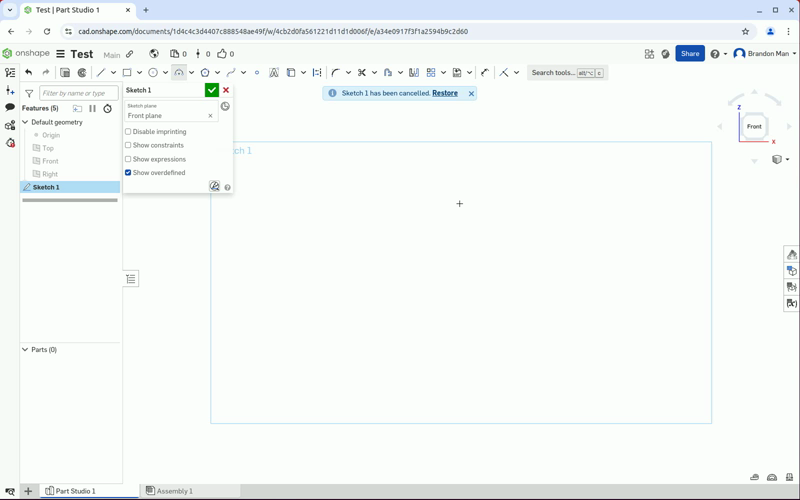
key_down(shift)
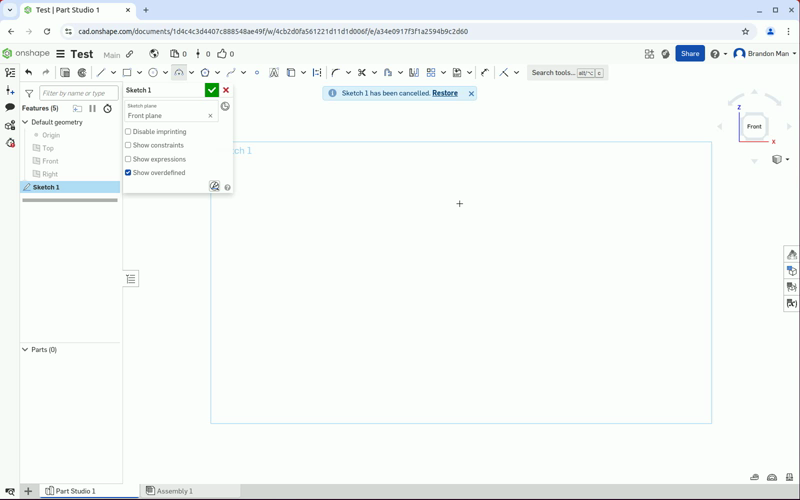
mouse_move(461, 222)
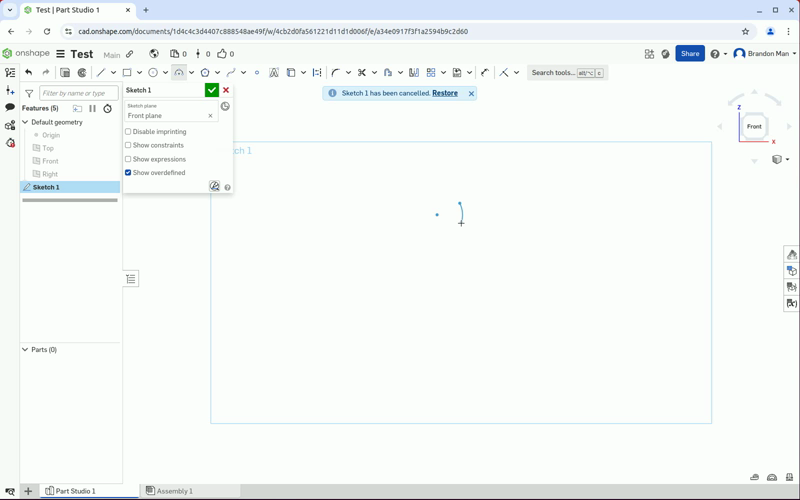
click(461, 222)
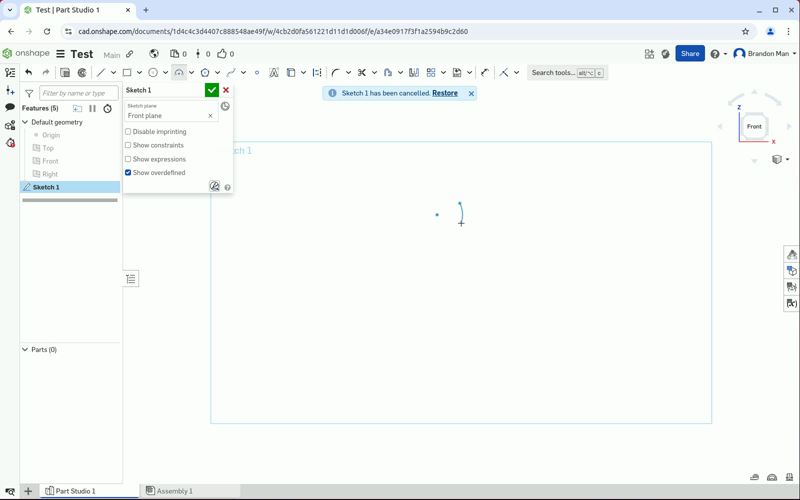
mouse_move(458, 213)
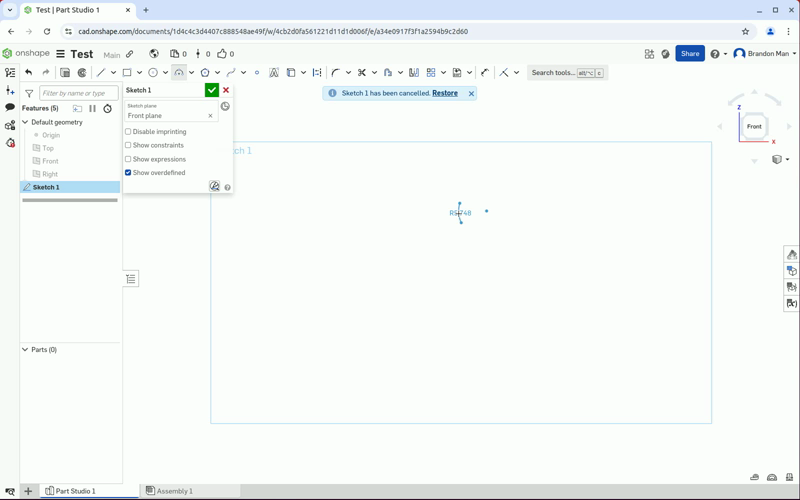
click(458, 213)
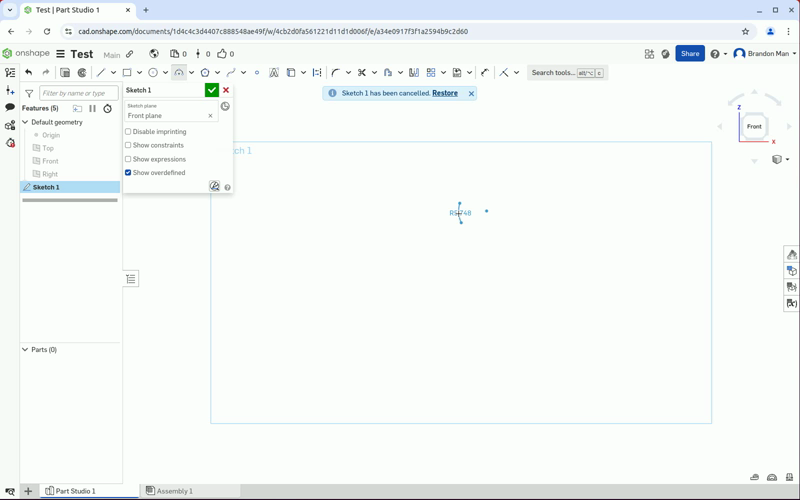
key_up(shift)
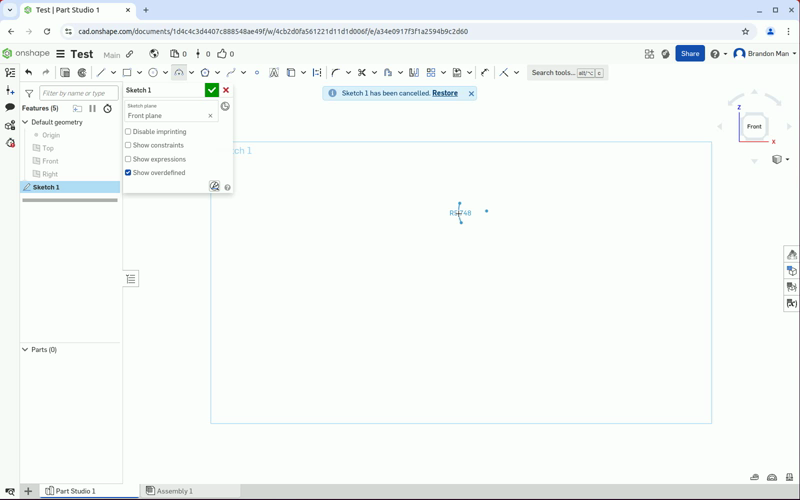
key(esc)
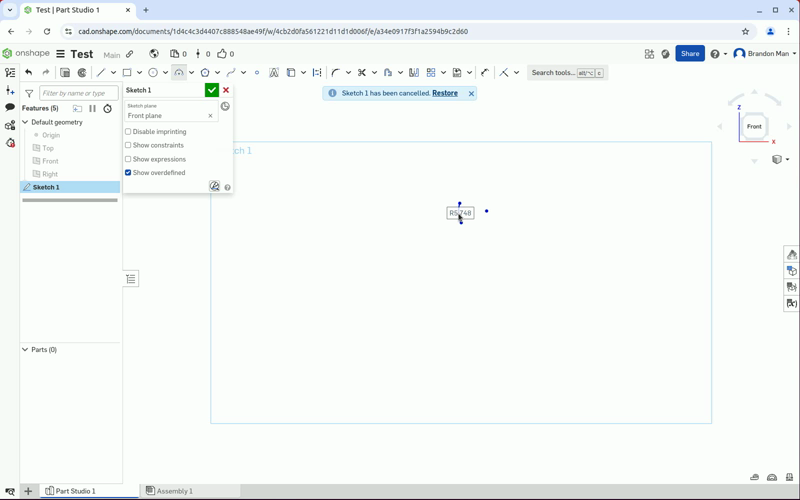
key(l)
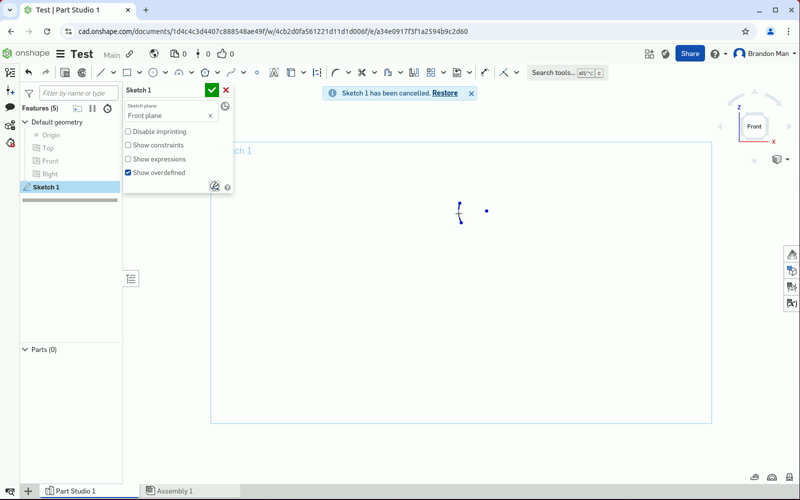
mouse_move(461, 222)
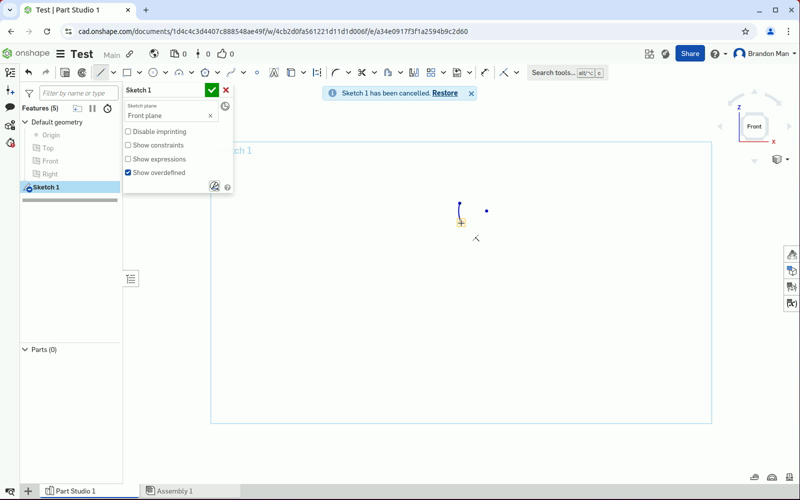
click(461, 222)
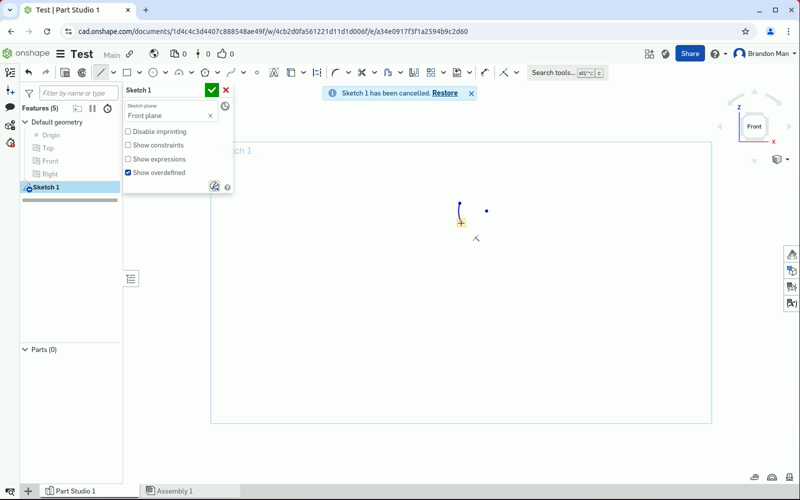
key_down(shift)
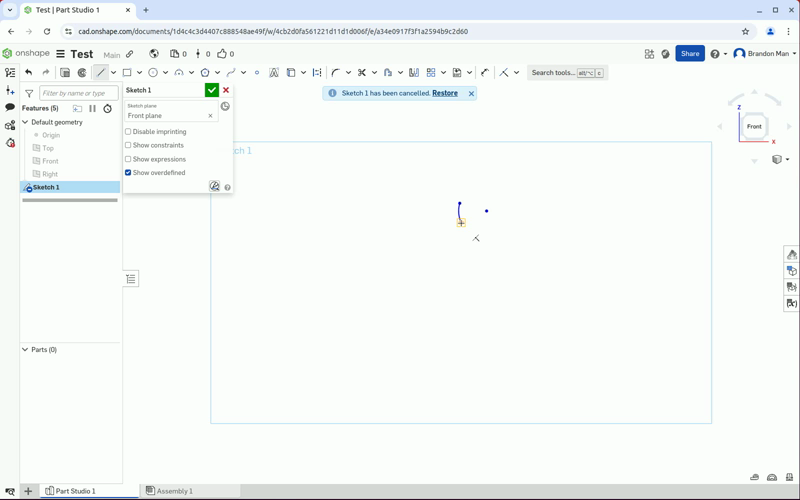
mouse_move(491, 222)
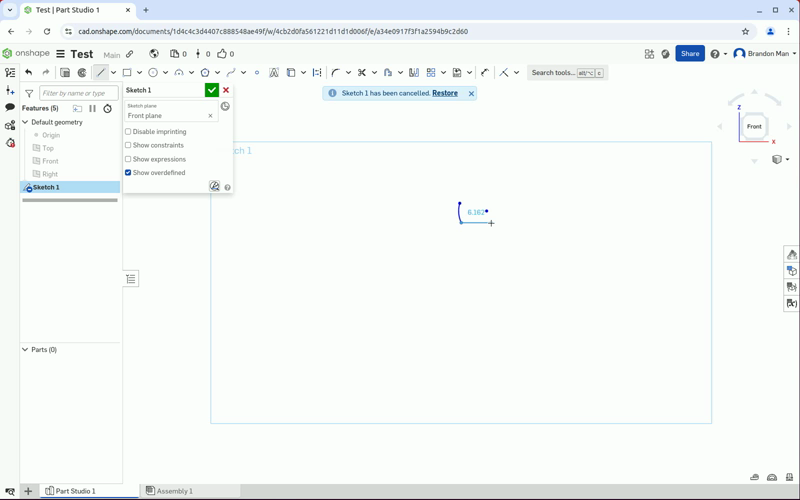
mouse_move(461, 203)
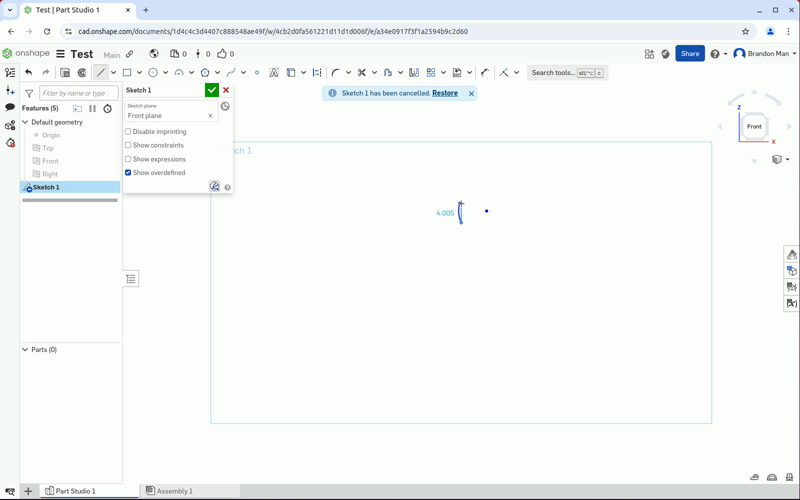
scroll(6)
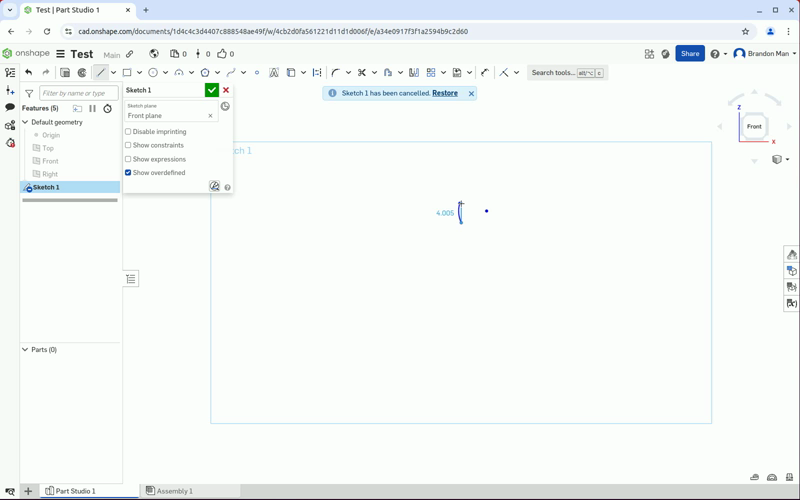
scroll(6)
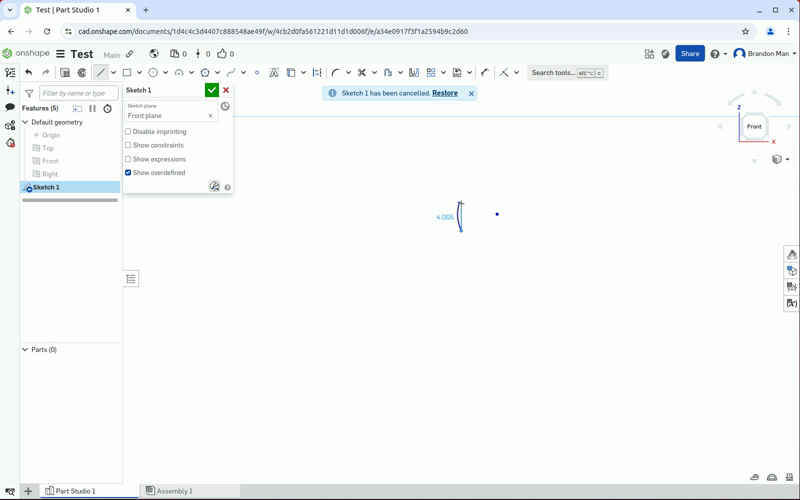
scroll(6)
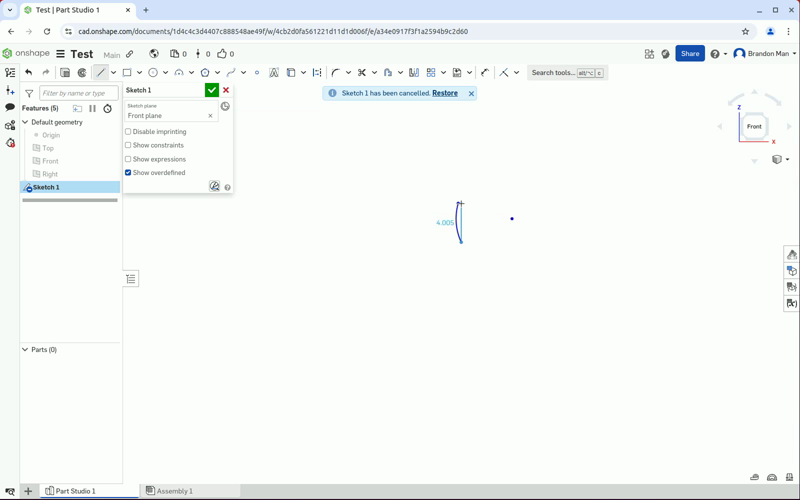
scroll(6)
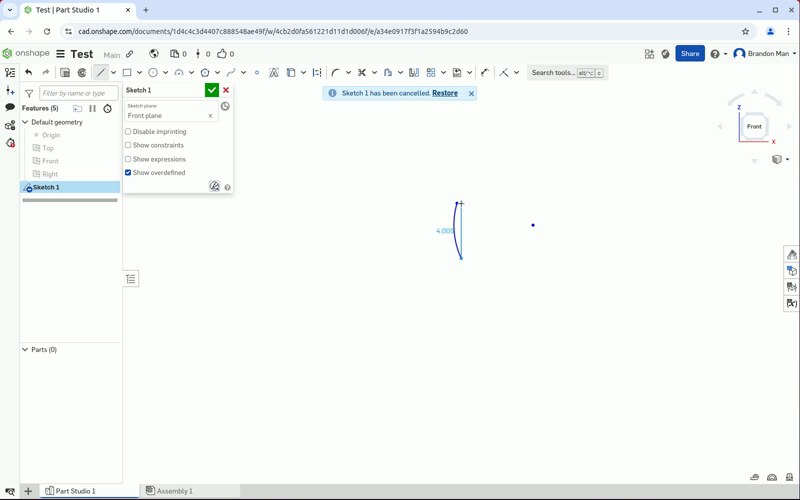
scroll(6)
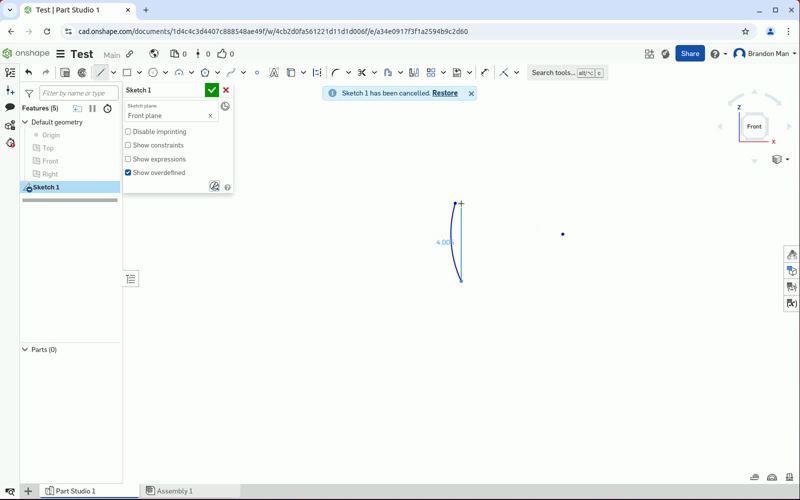
scroll(6)
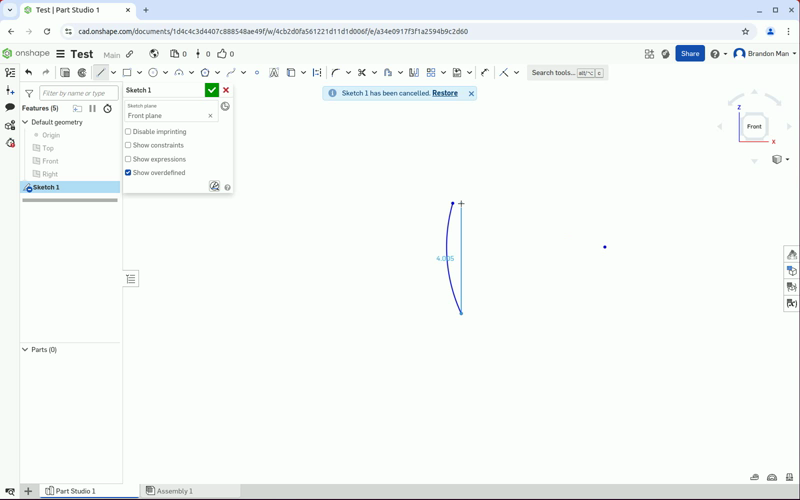
scroll(6)
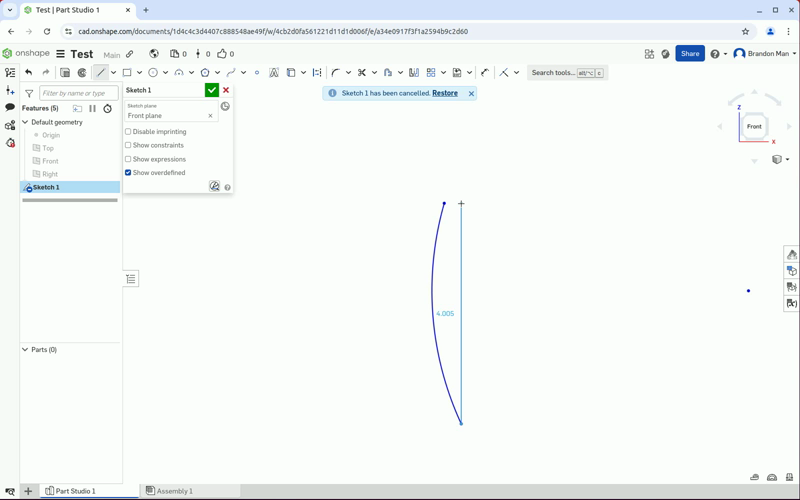
click(461, 203)
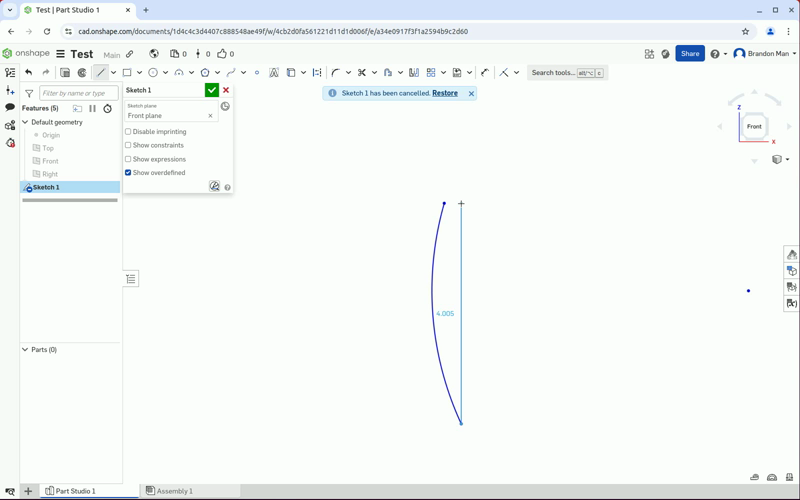
scroll(-6)
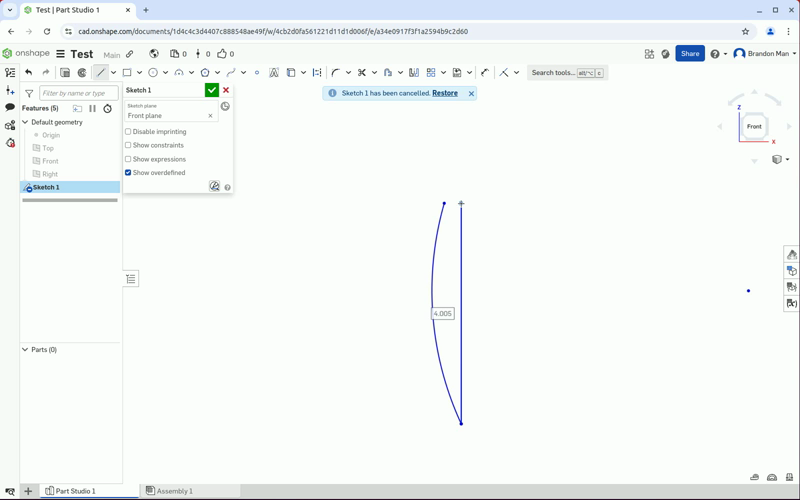
scroll(-6)
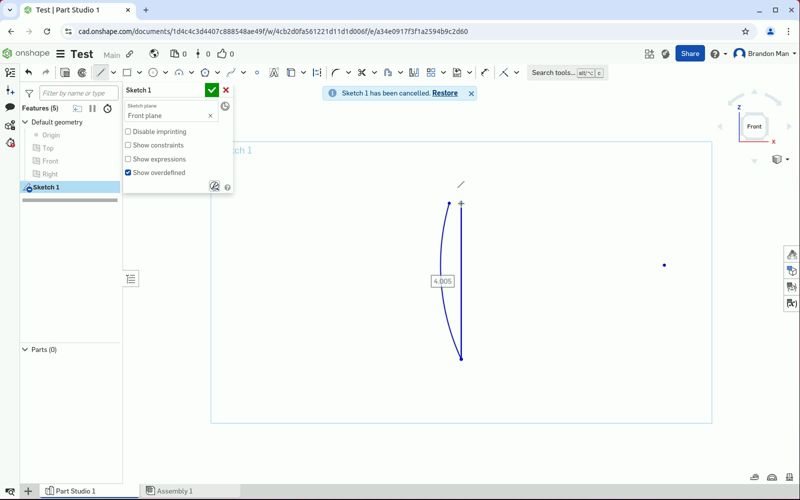
scroll(-6)
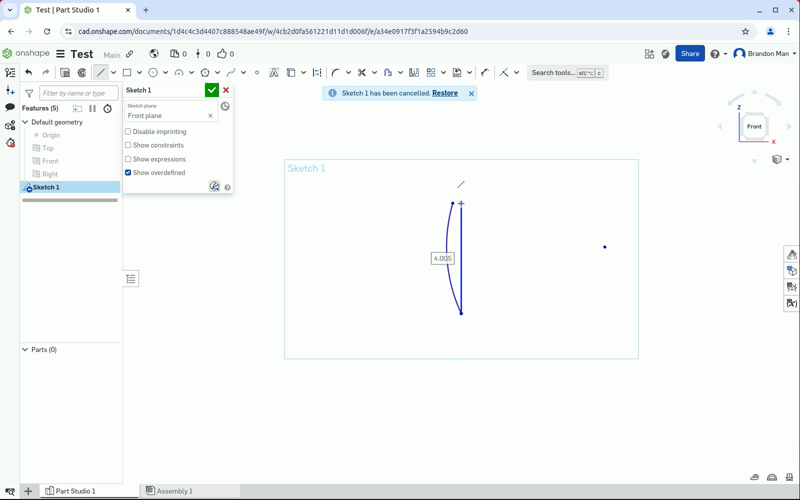
scroll(-6)
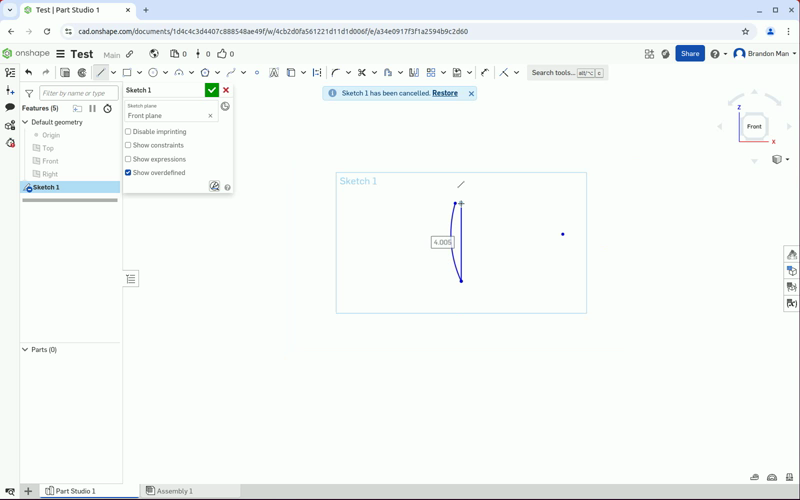
scroll(-6)
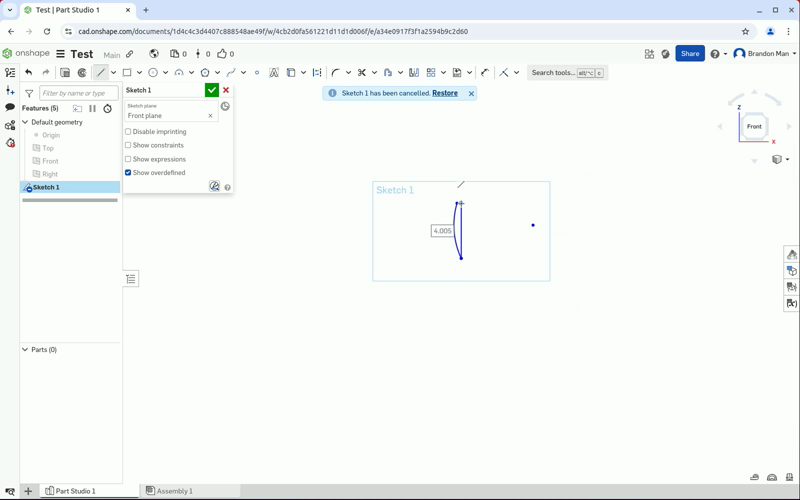
scroll(-6)
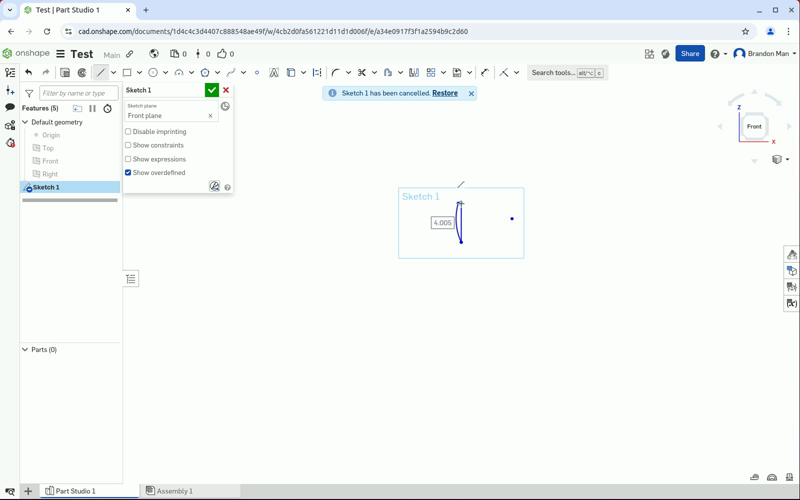
scroll(-6)
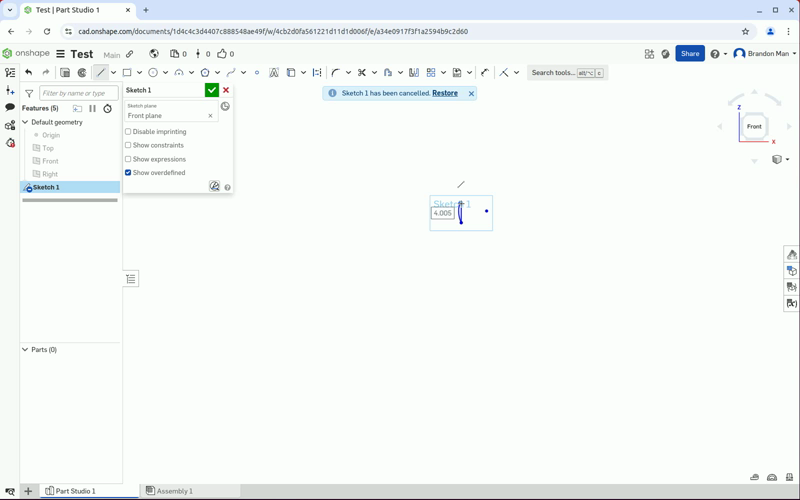
key_up(shift)
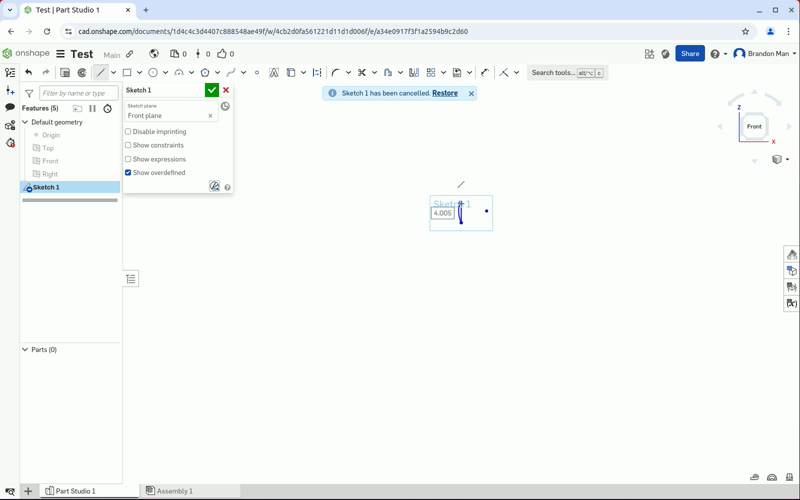
mouse_move(491, 203)
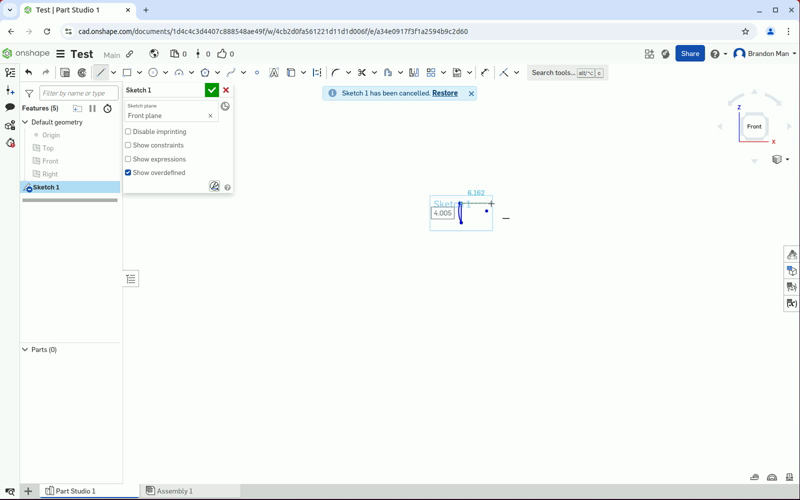
key_down(shift)
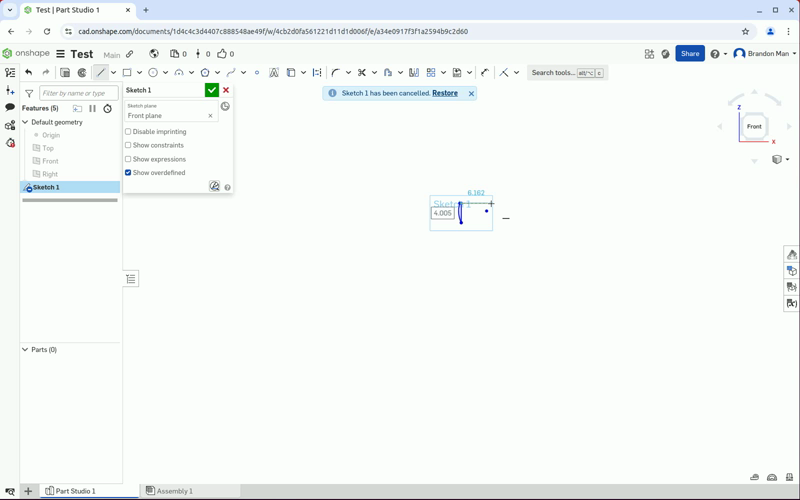
mouse_move(459, 203)
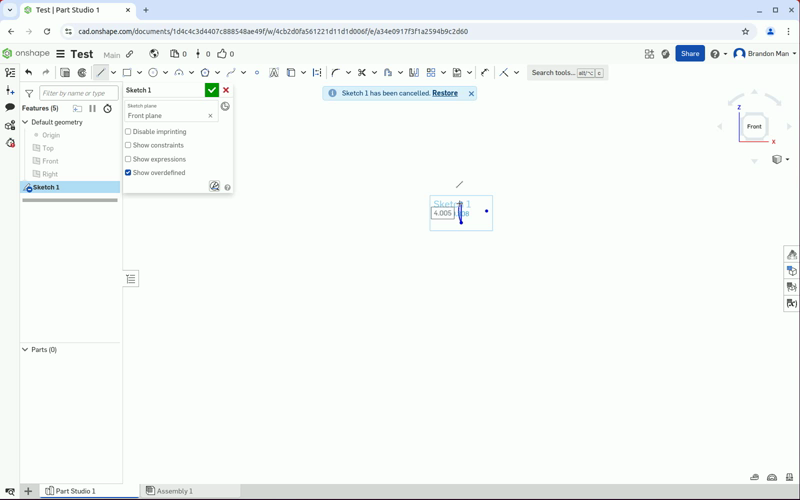
scroll(6)
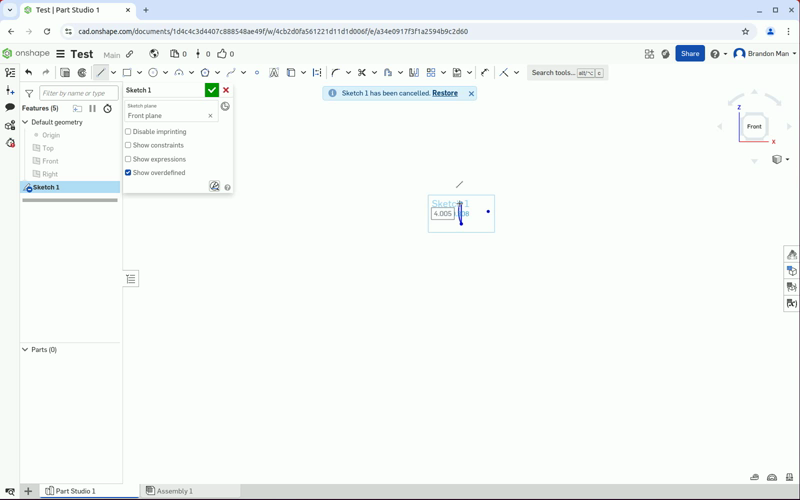
scroll(6)
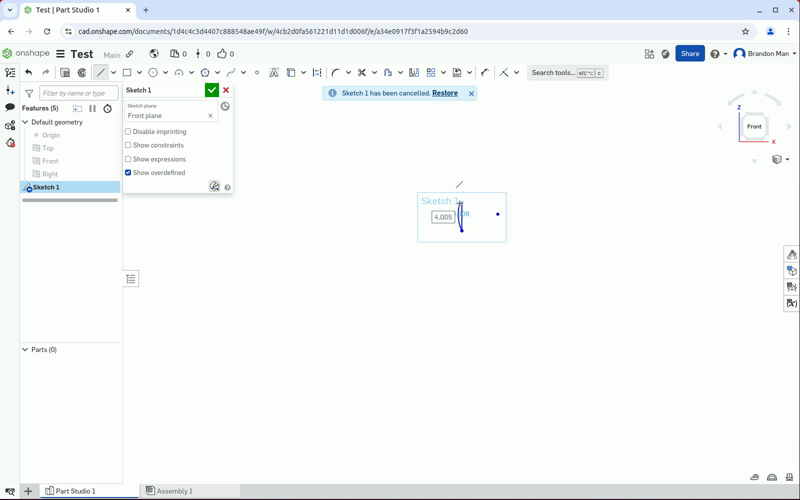
scroll(6)
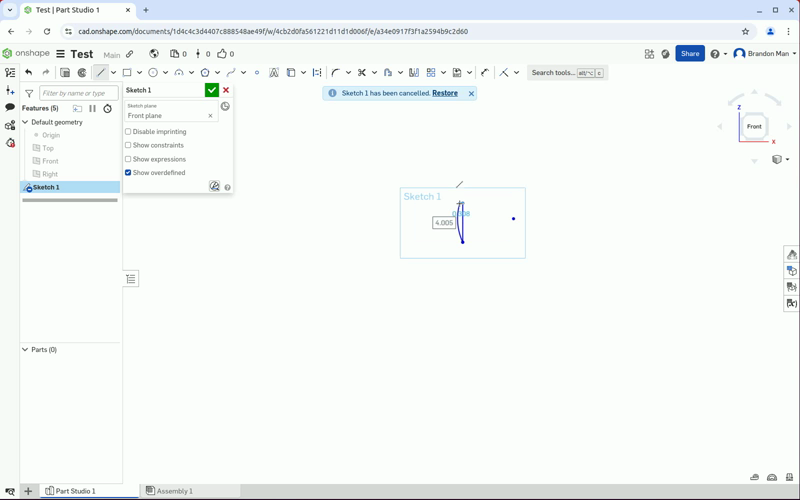
scroll(6)
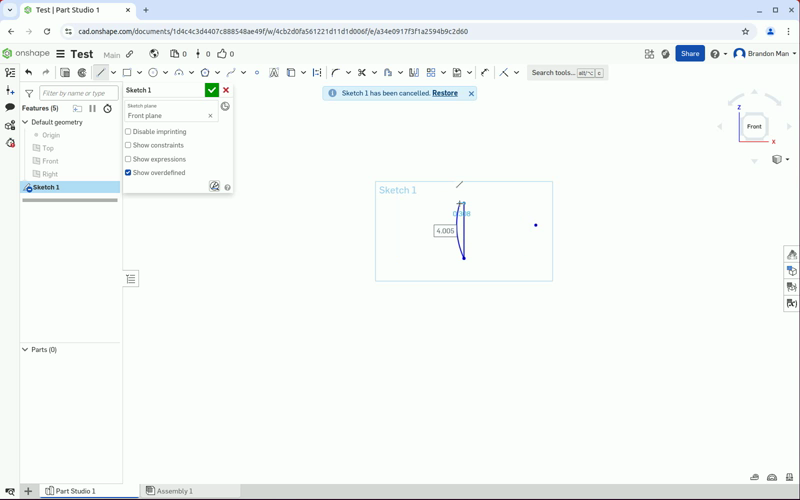
scroll(6)
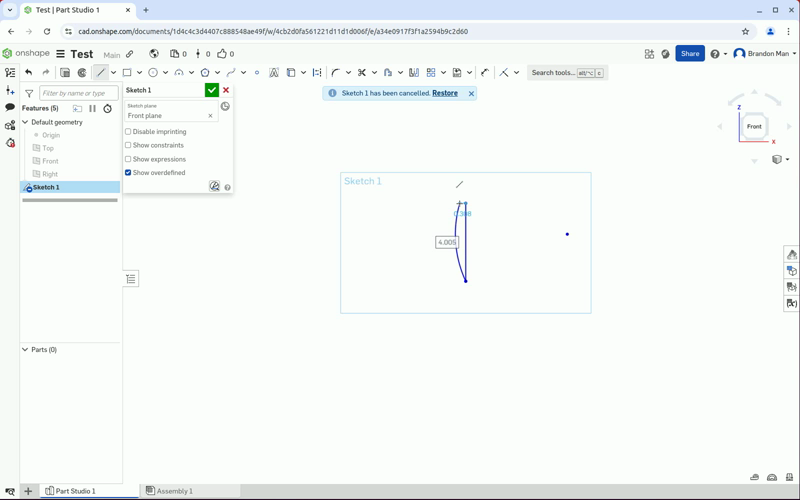
scroll(6)
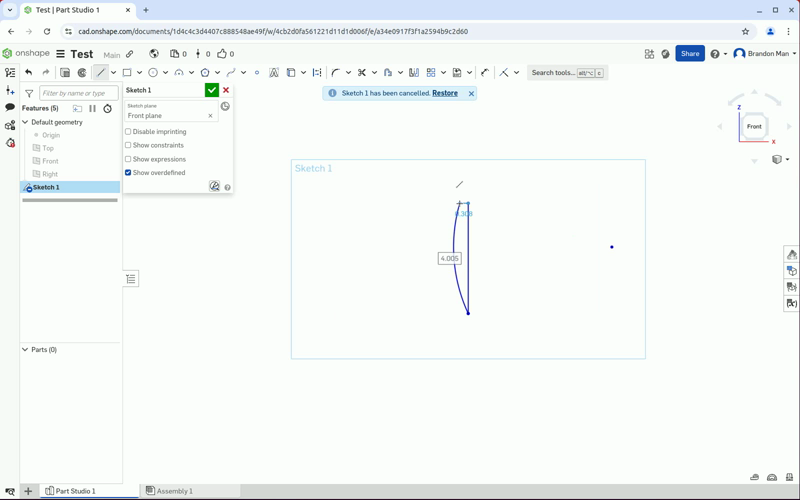
scroll(6)
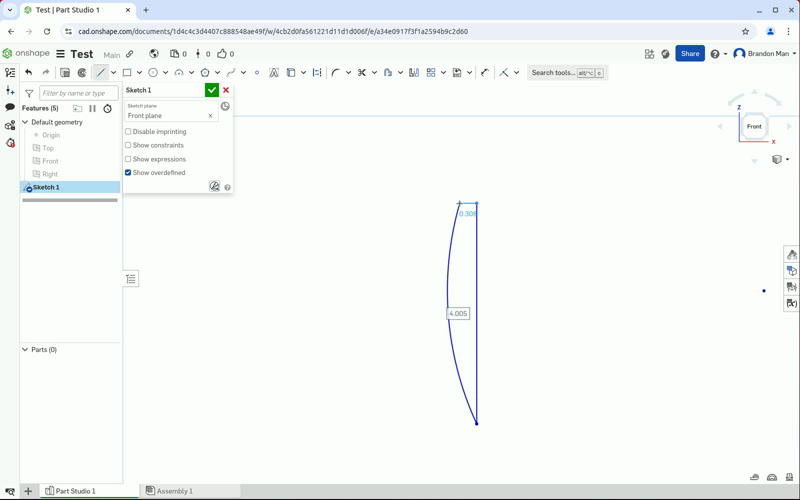
key_up(shift)
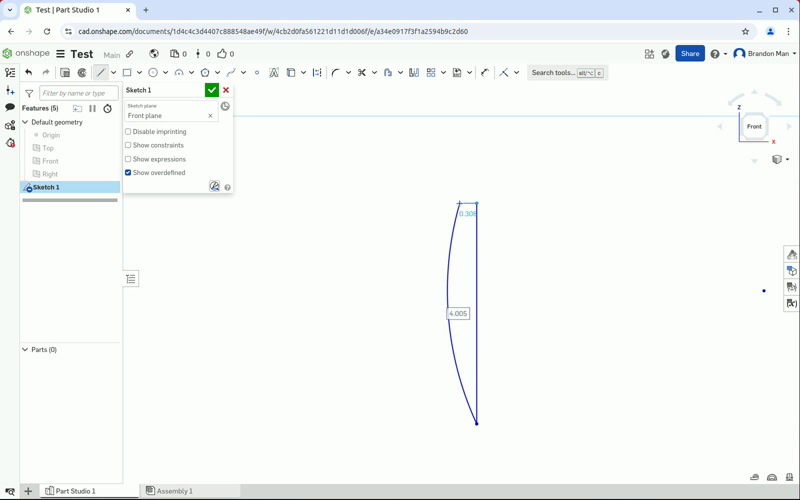
click(459, 203)
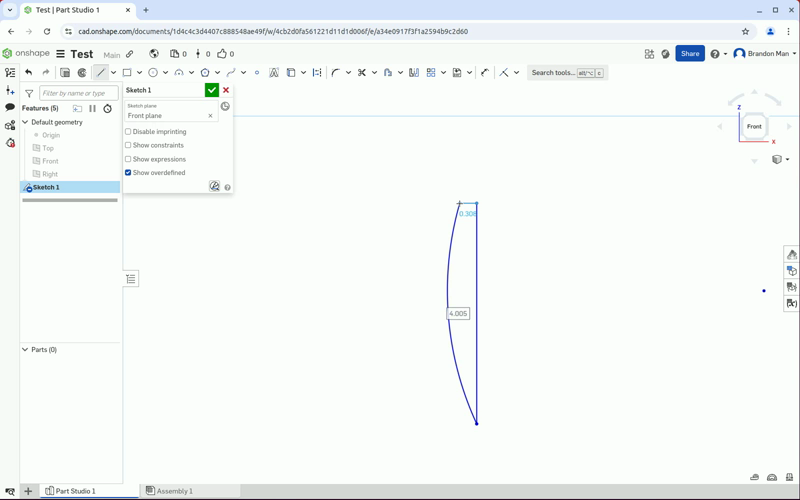
scroll(-6)
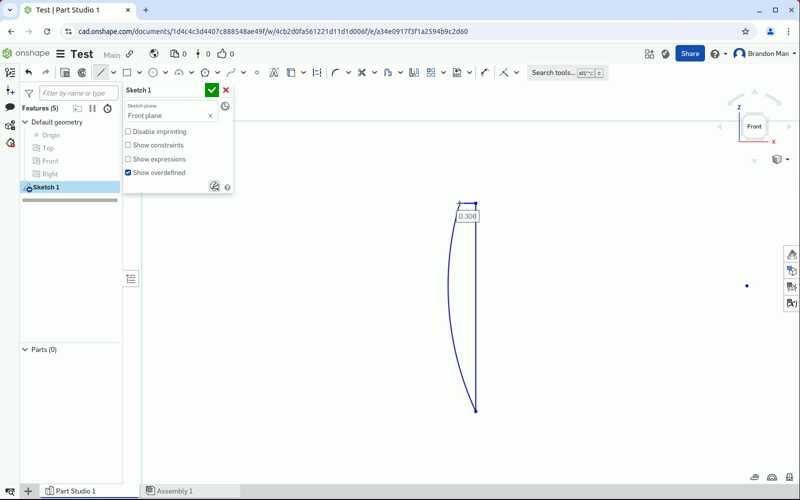
scroll(-6)
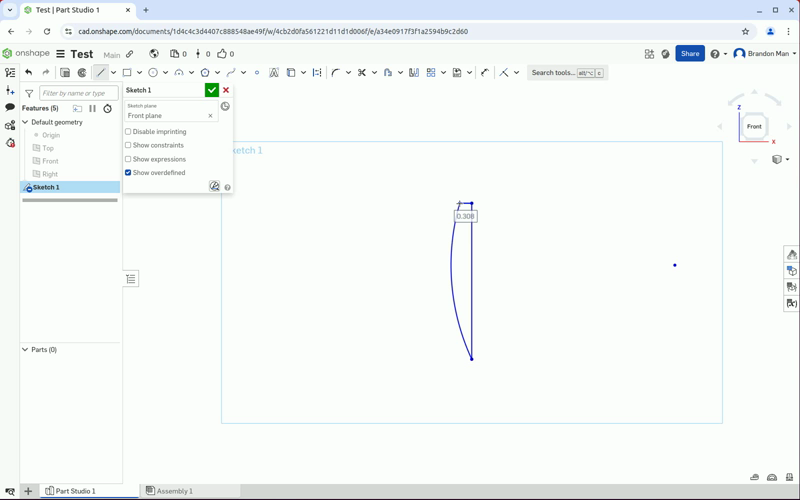
scroll(-6)
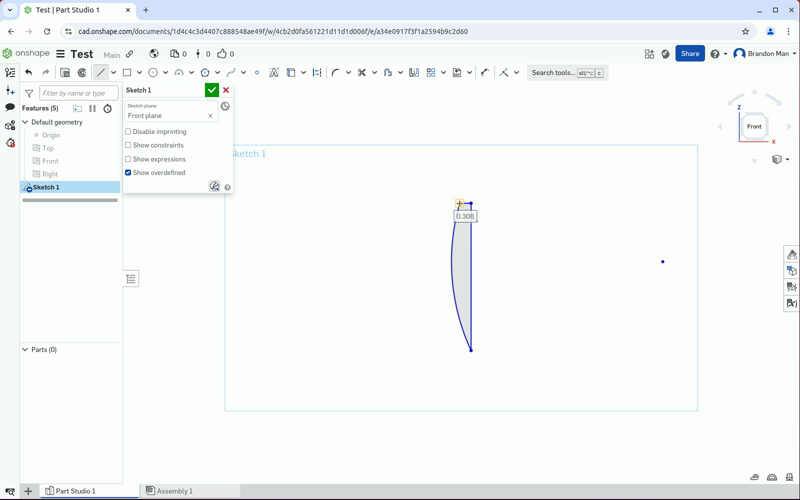
scroll(-6)
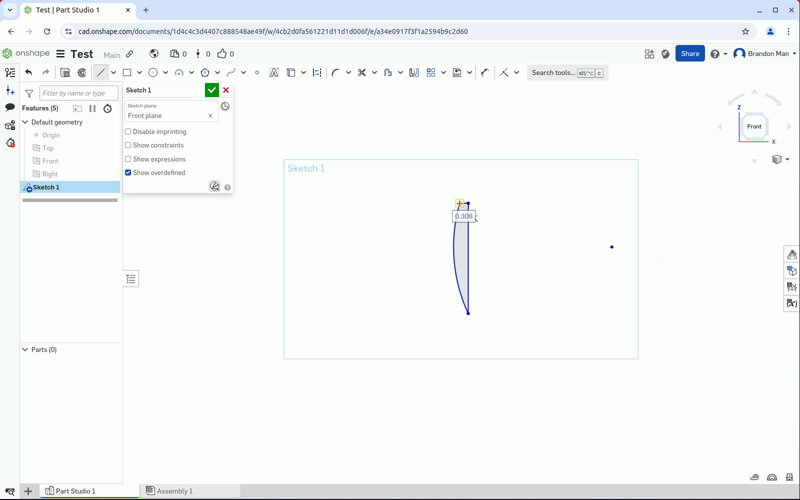
scroll(-6)
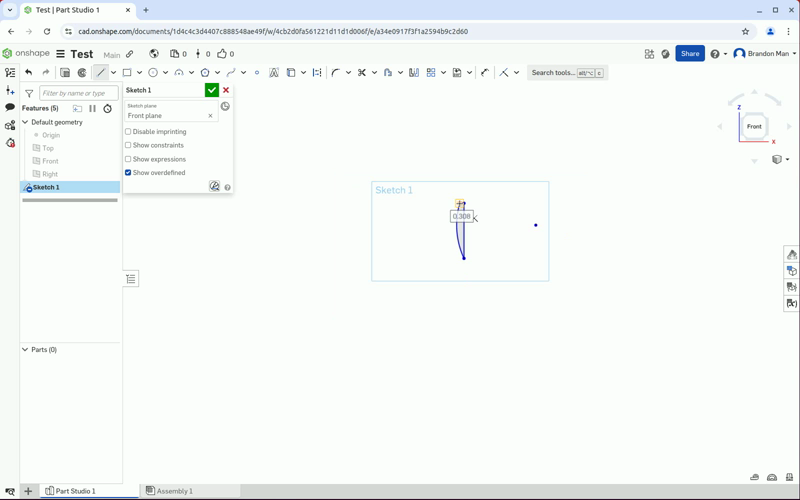
scroll(-6)
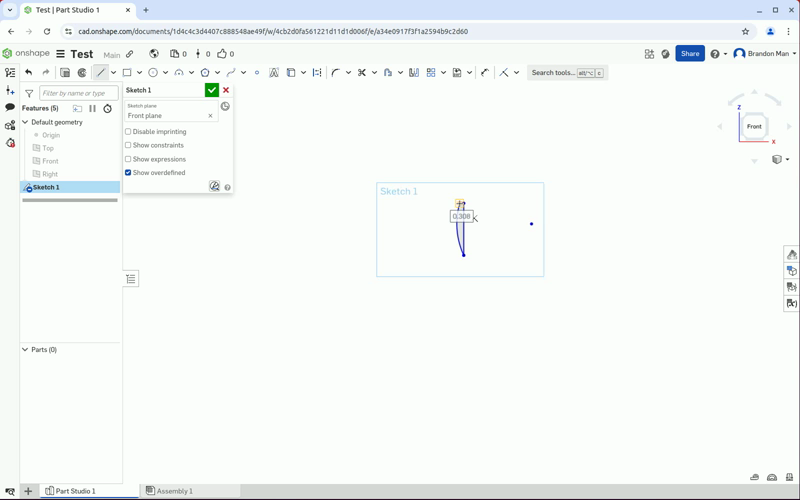
scroll(-6)
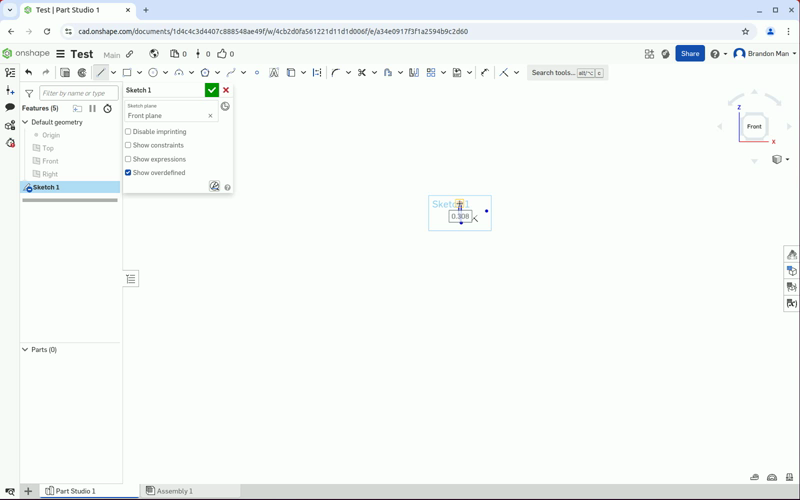
key(esc)
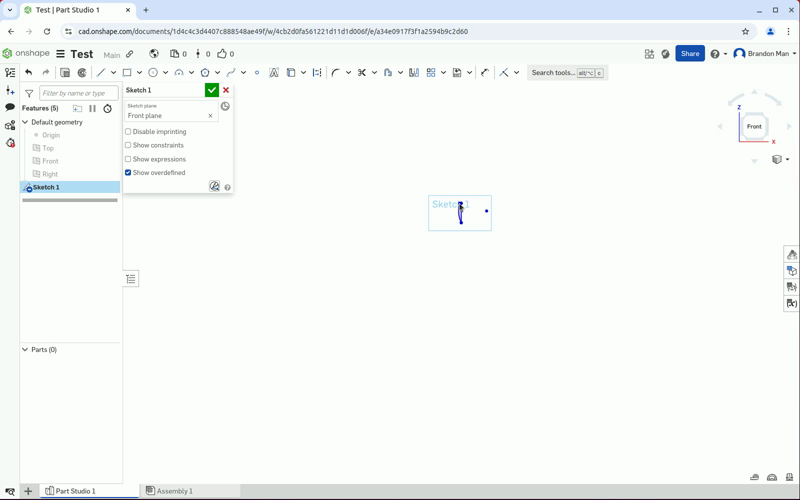
mouse_move(459, 209)
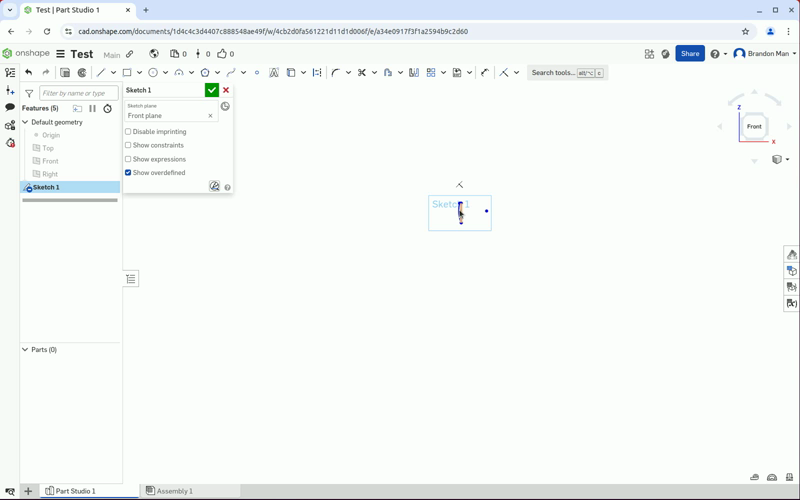
scroll(6)
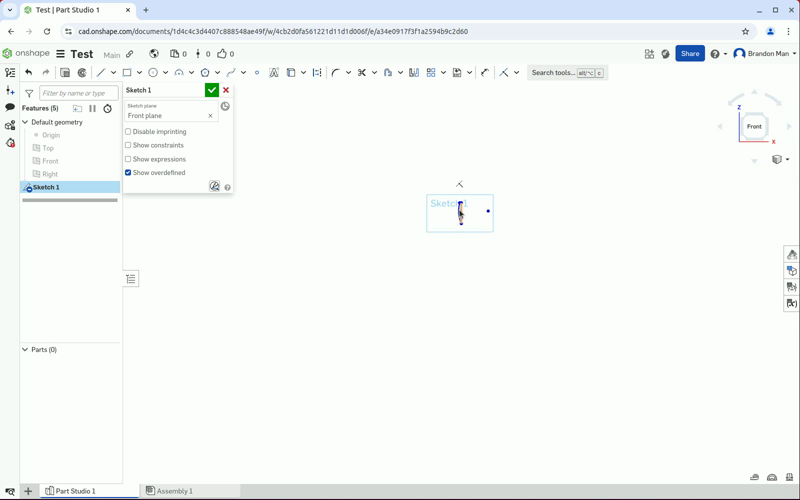
scroll(6)
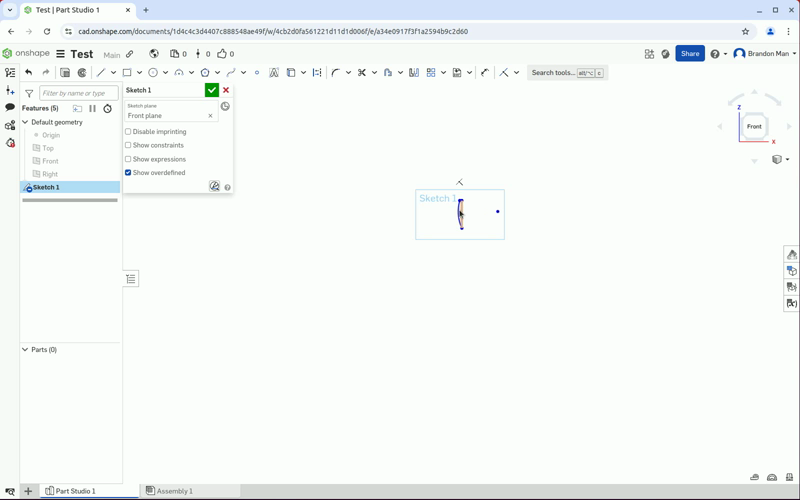
scroll(6)
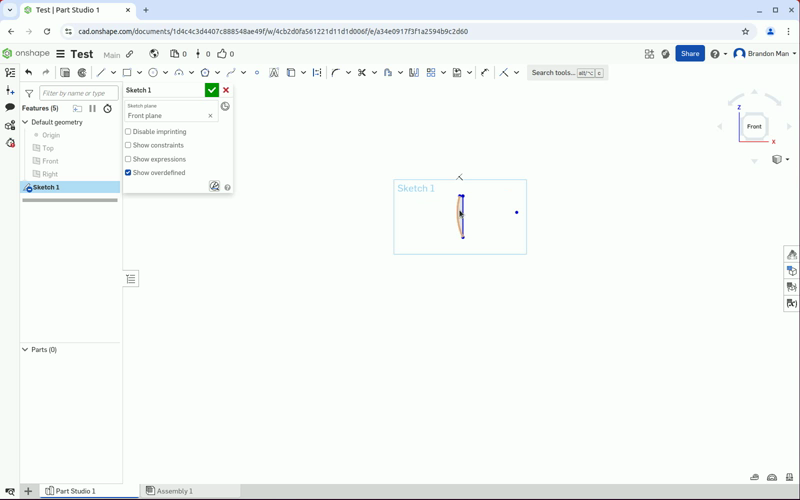
scroll(6)
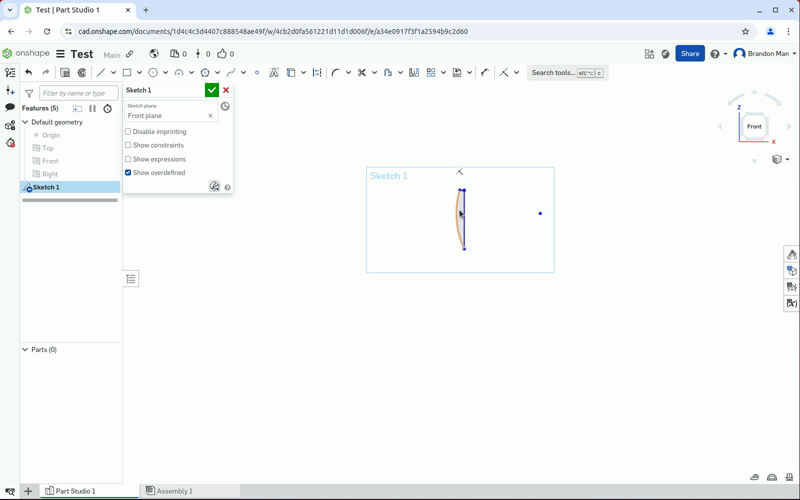
scroll(6)
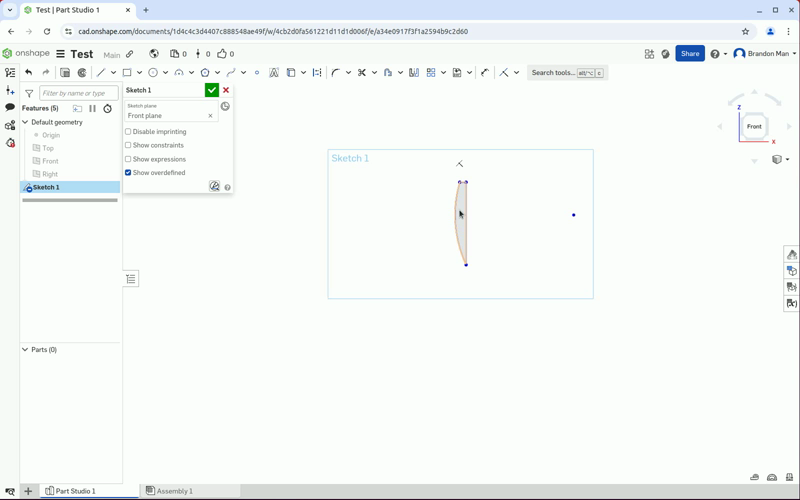
scroll(6)
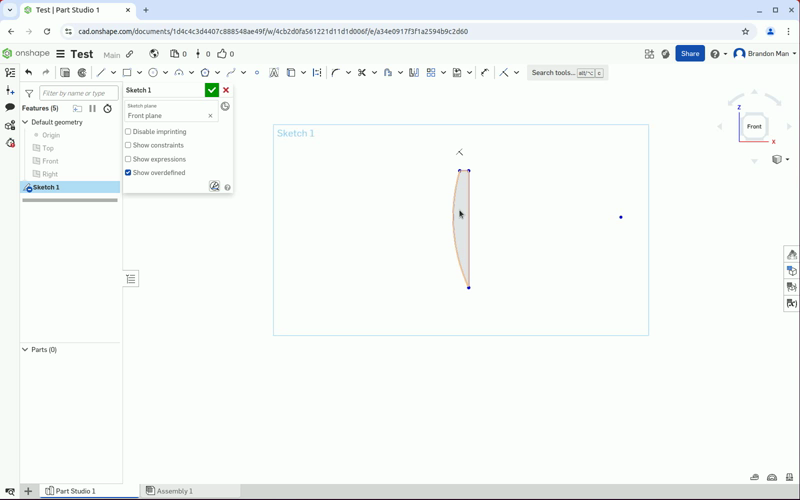
scroll(6)
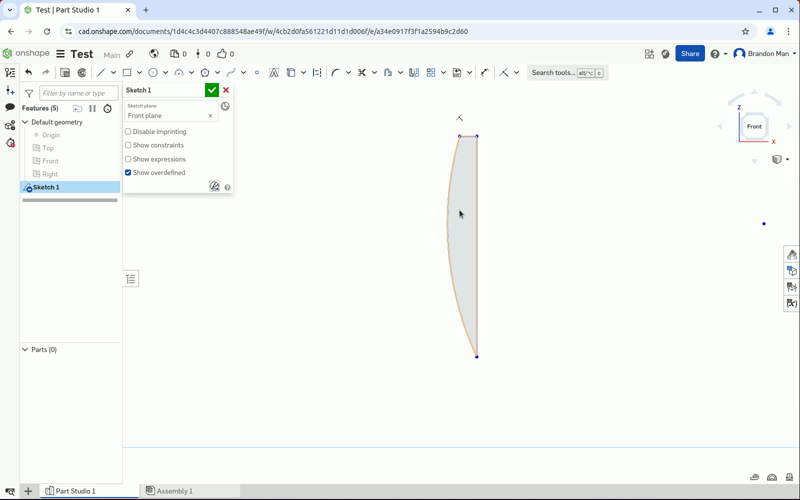
click(459, 209)
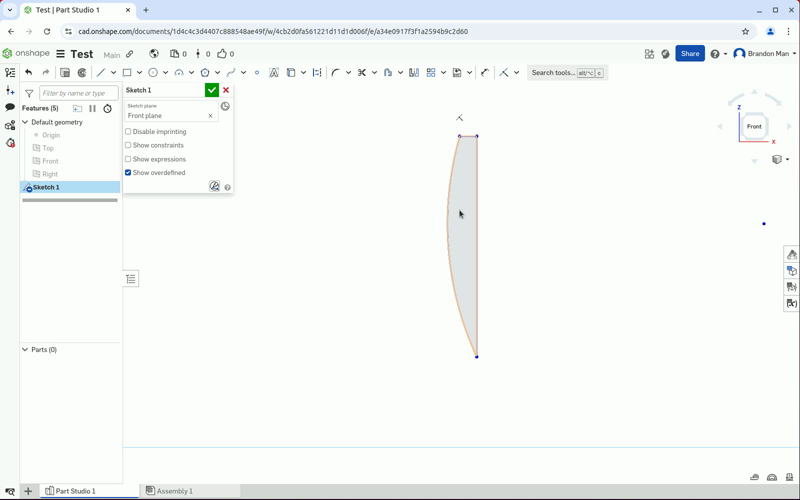
scroll(-6)
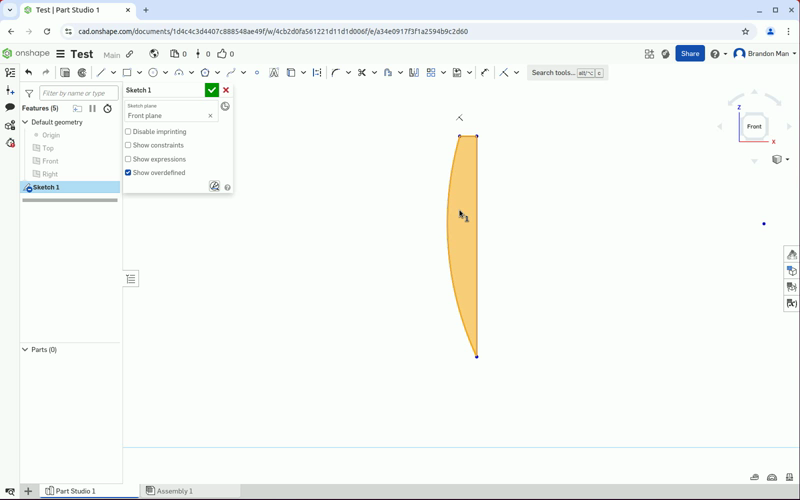
scroll(-6)
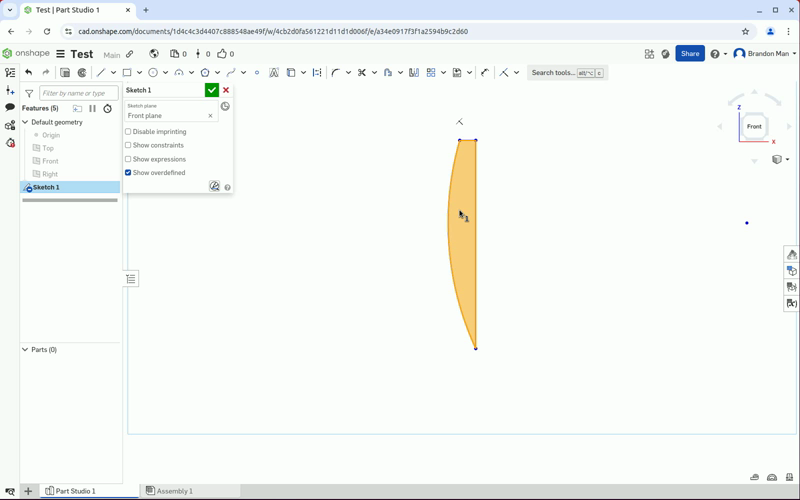
scroll(-6)
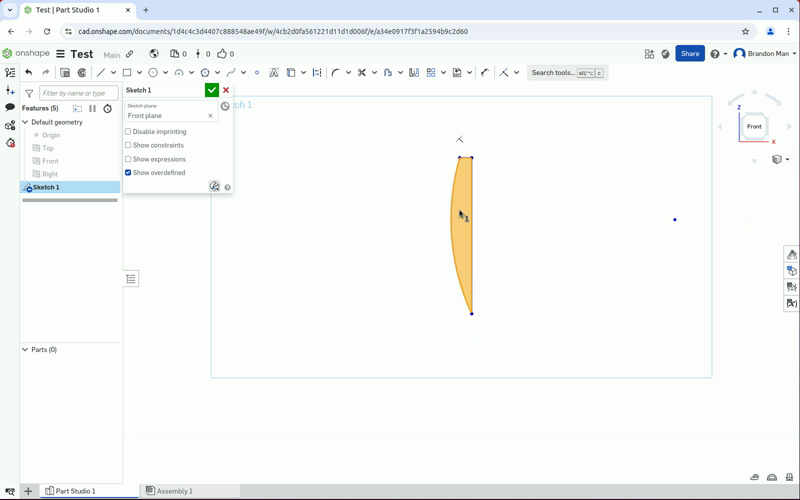
scroll(-6)
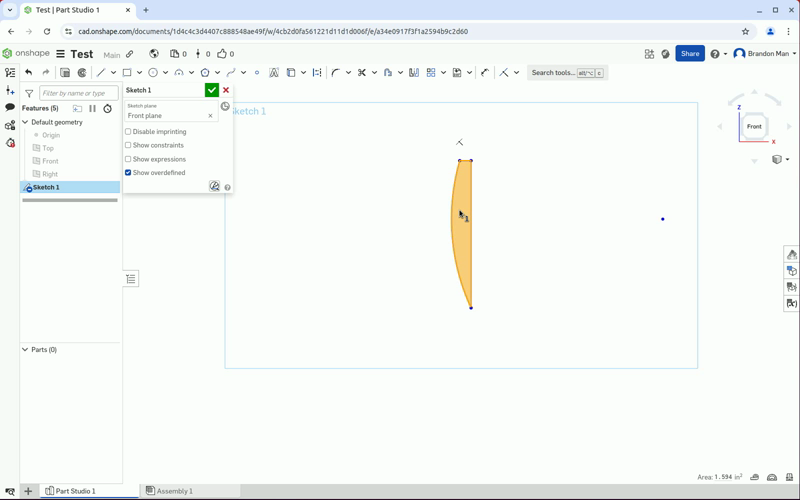
scroll(-6)
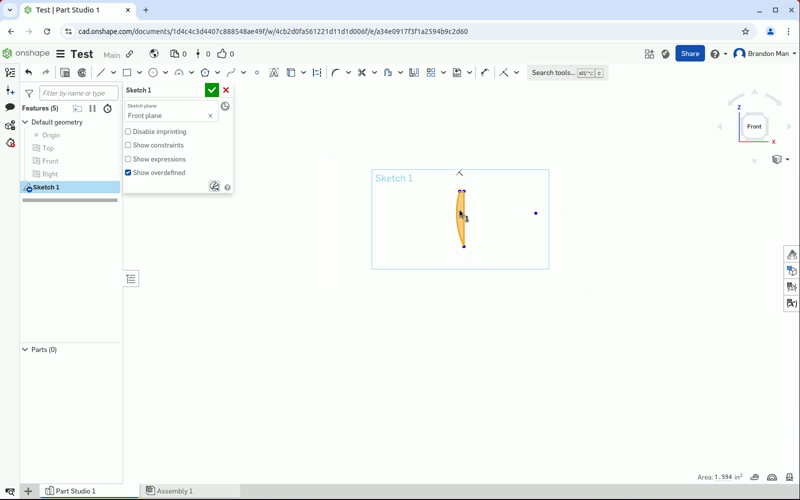
scroll(-6)
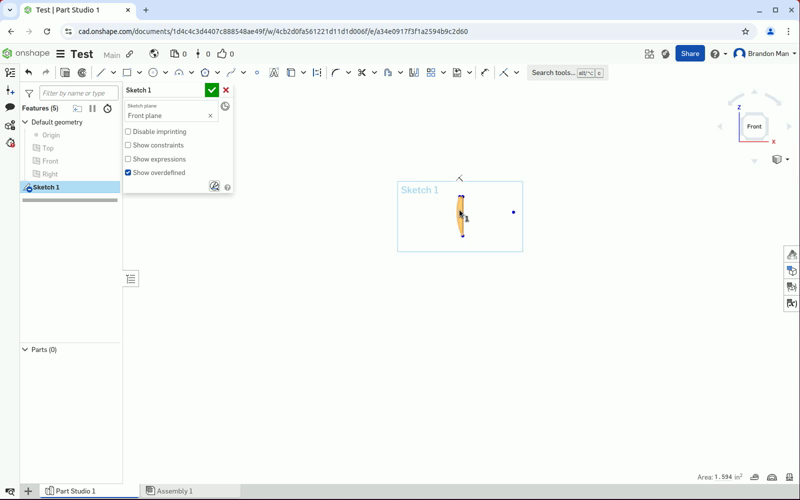
scroll(-6)
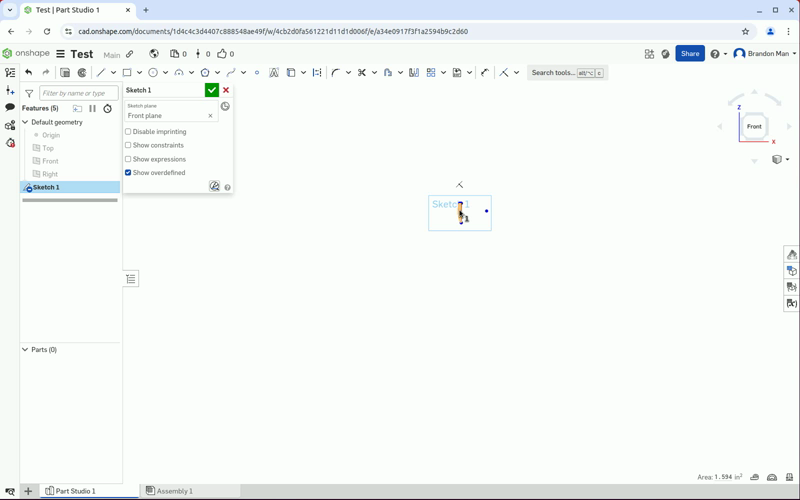
mouse_move(73, 352)
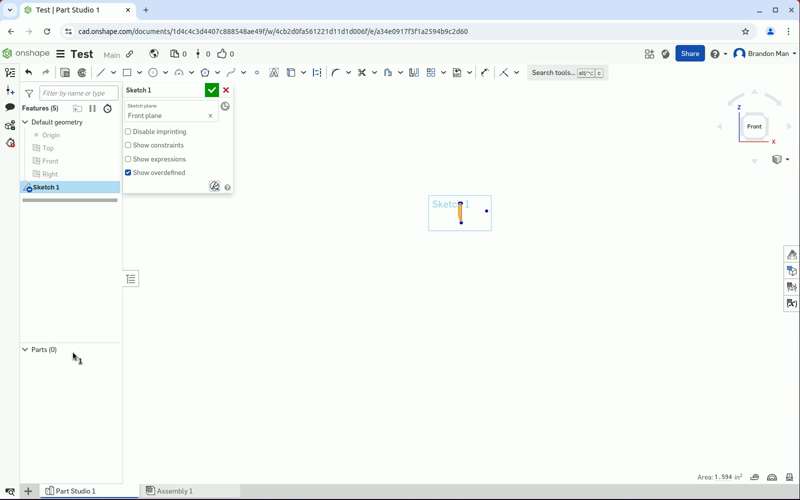
key(shift+y)
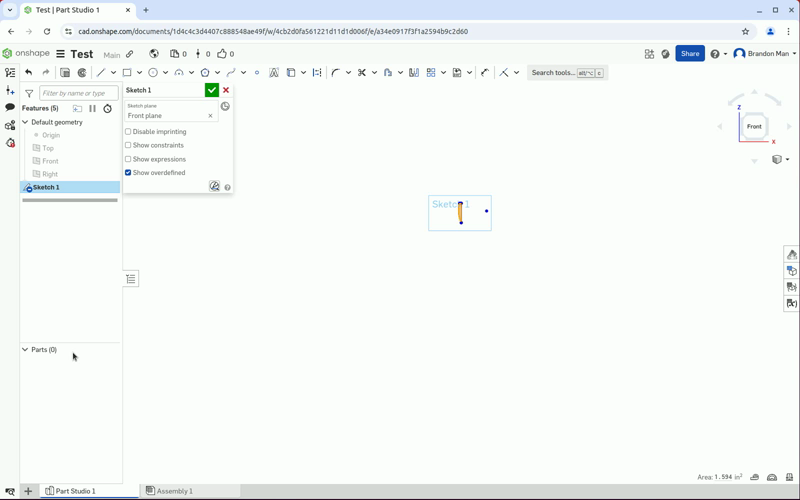
key(shift+e)
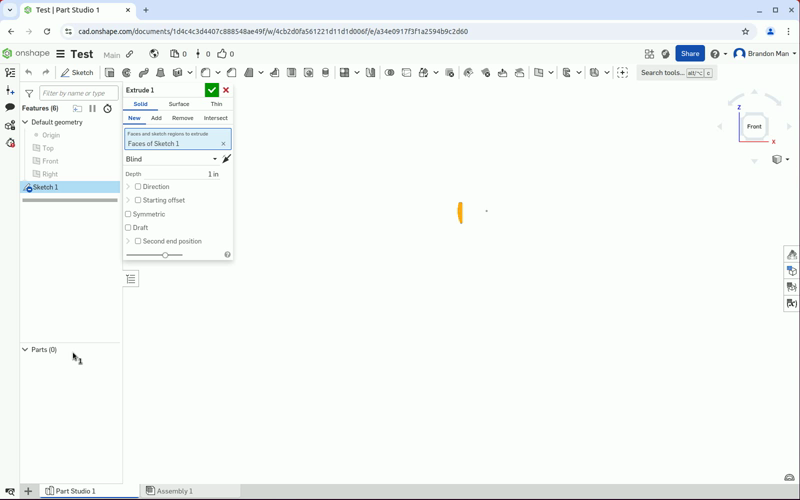
mouse_move(143, 106)
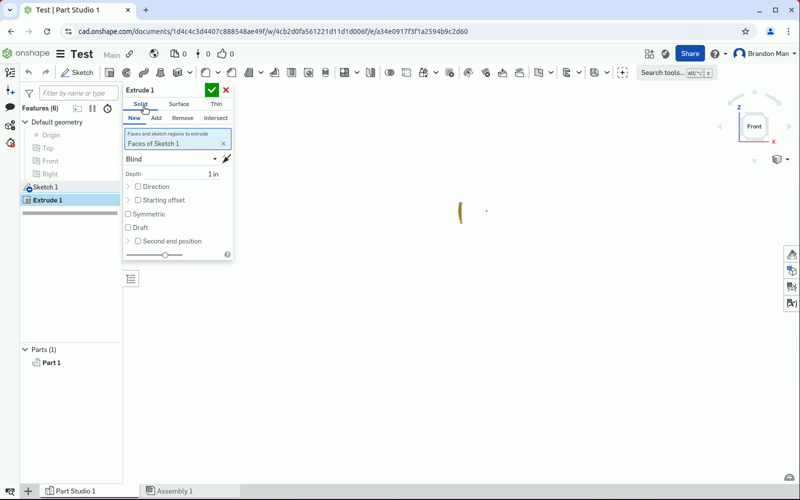
click(143, 106)
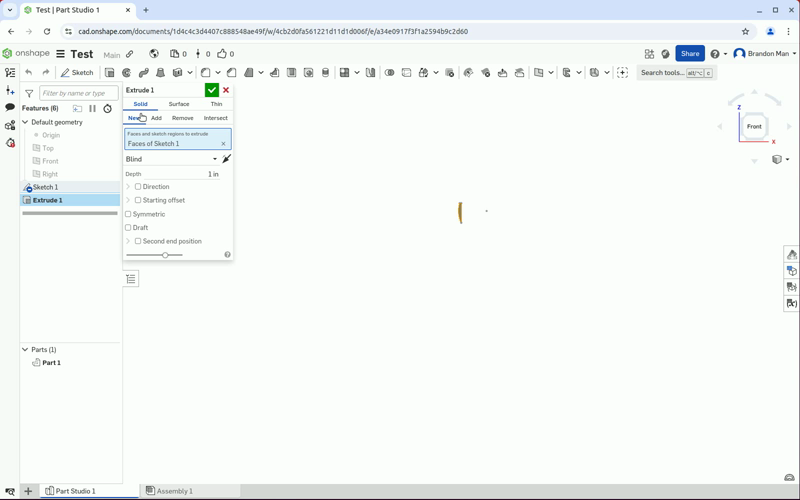
mouse_move(137, 120)
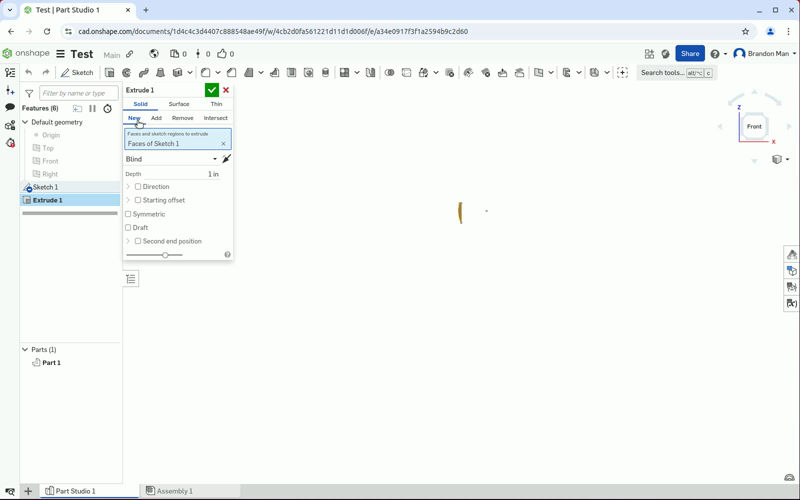
click(137, 120)
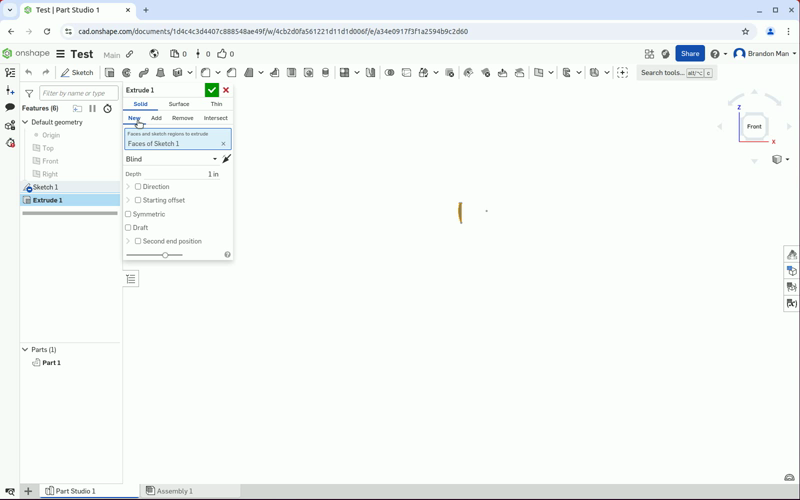
key(tab, 4)
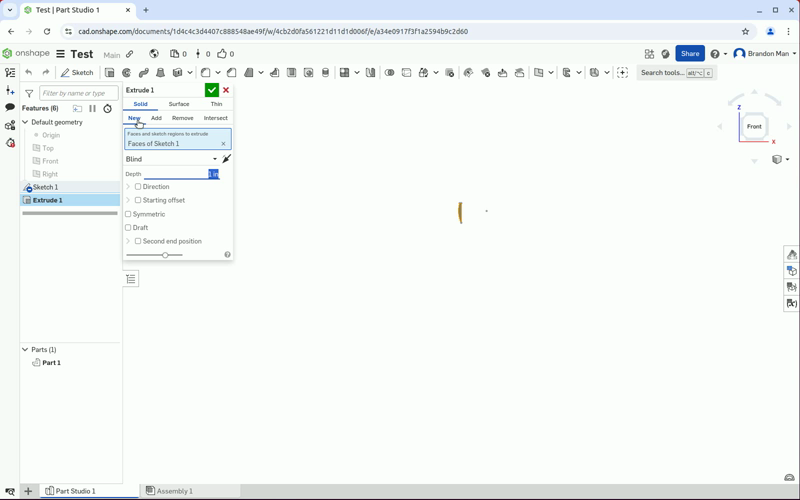
text(8.906)
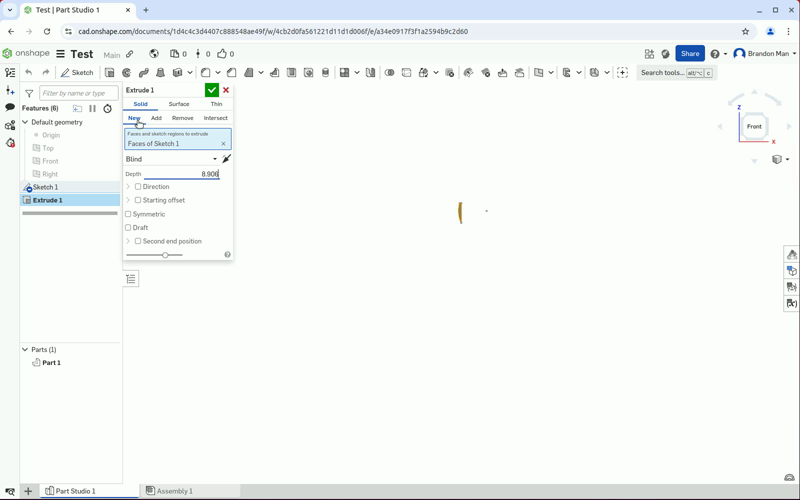
key(enter)
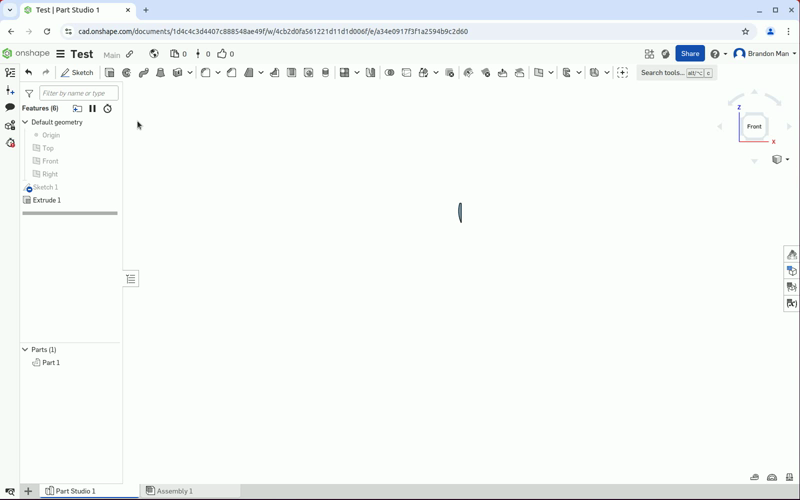
key(shift+h)
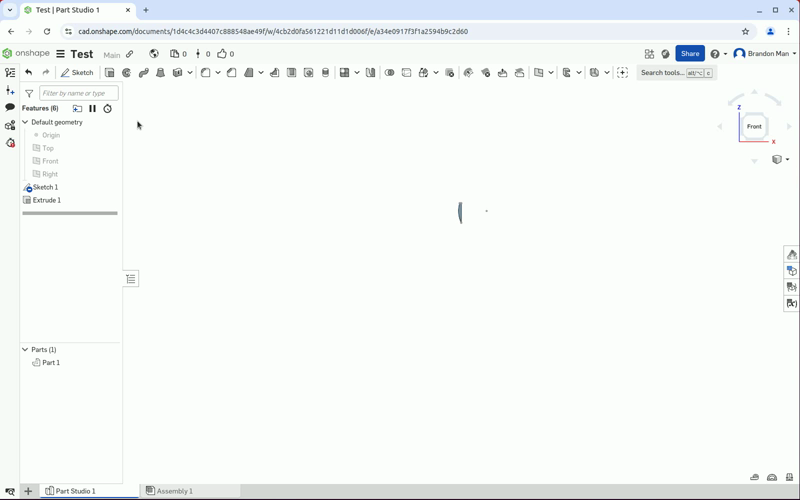
key(shift+h)
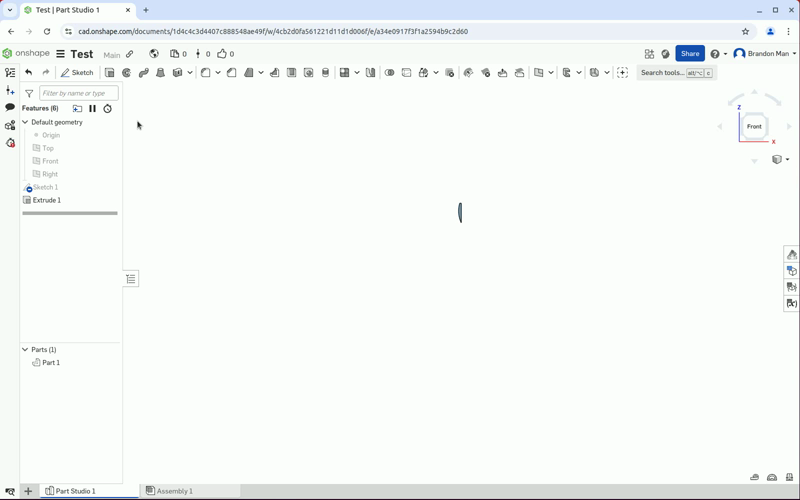
mouse_move(73, 189)
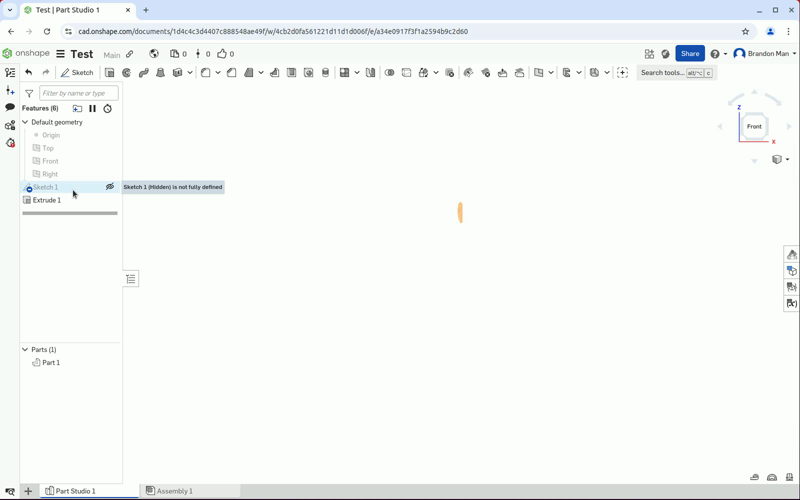
click(73, 189)
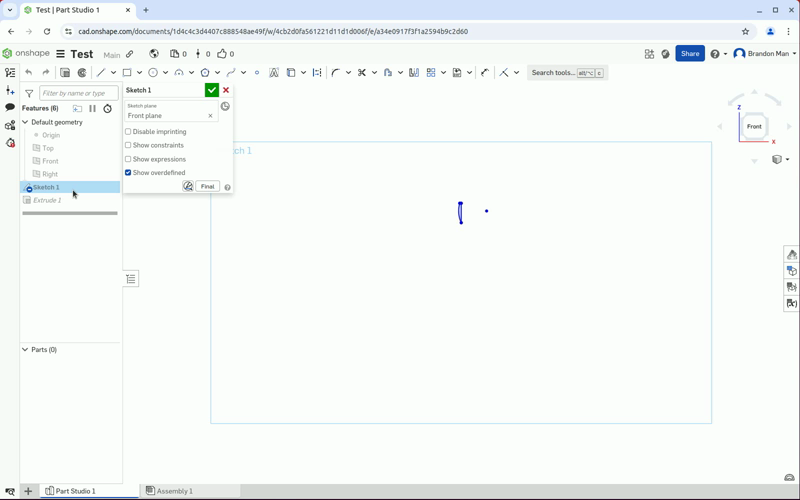
mouse_move(229, 92)
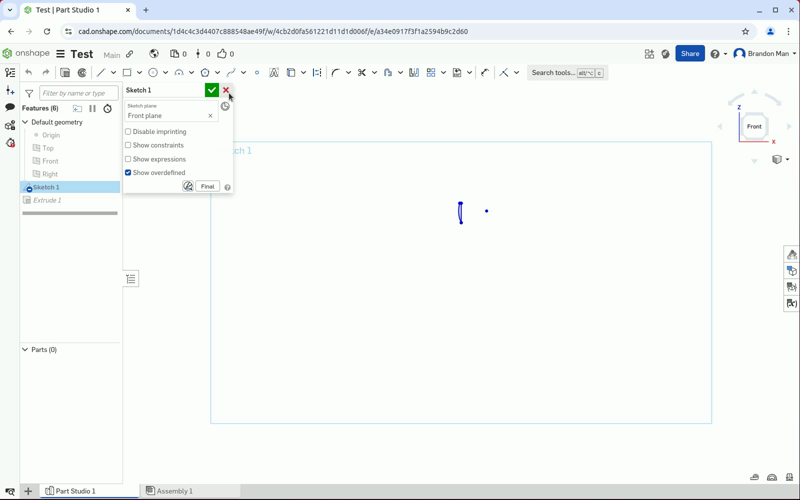
click(229, 92)
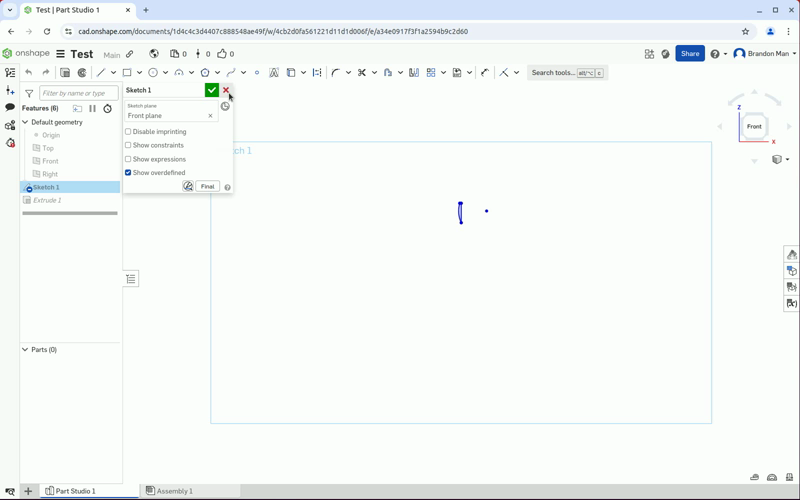
key(shift+s)
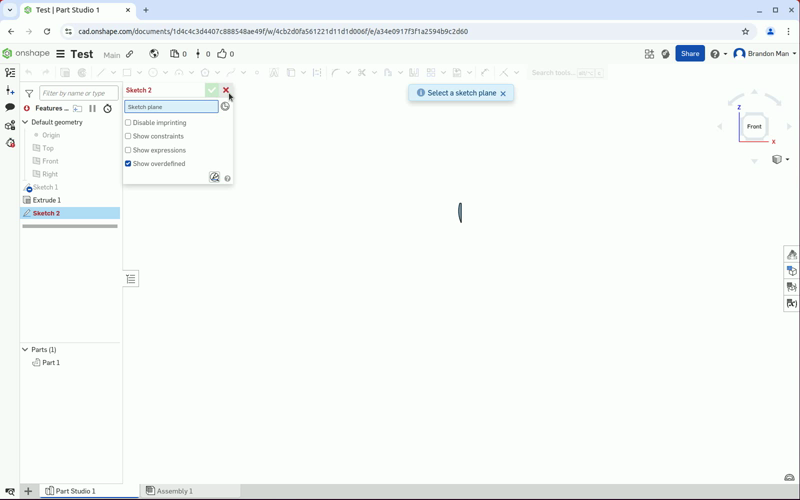
mouse_move(73, 163)
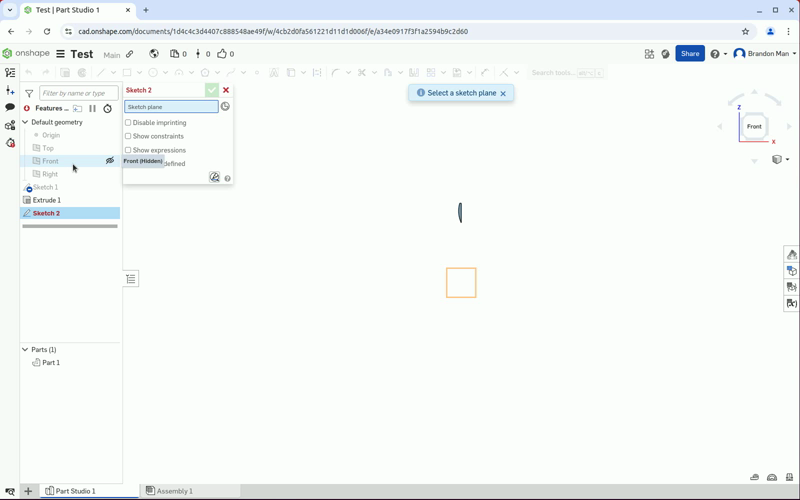
click(73, 163)
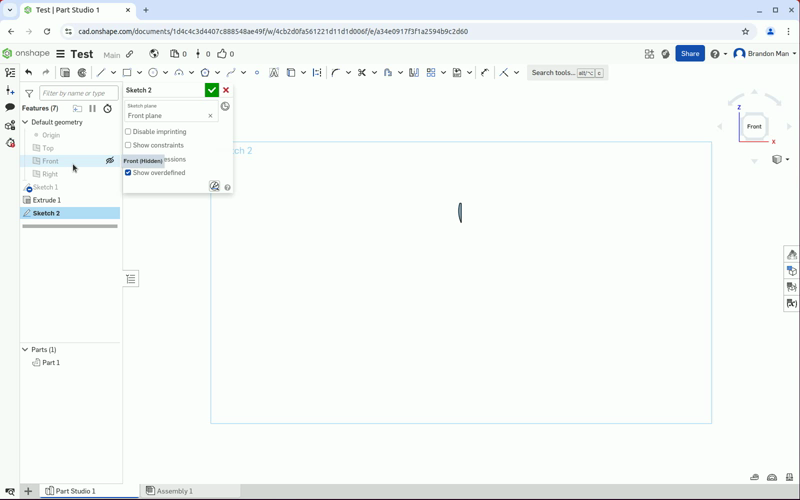
mouse_move(73, 352)
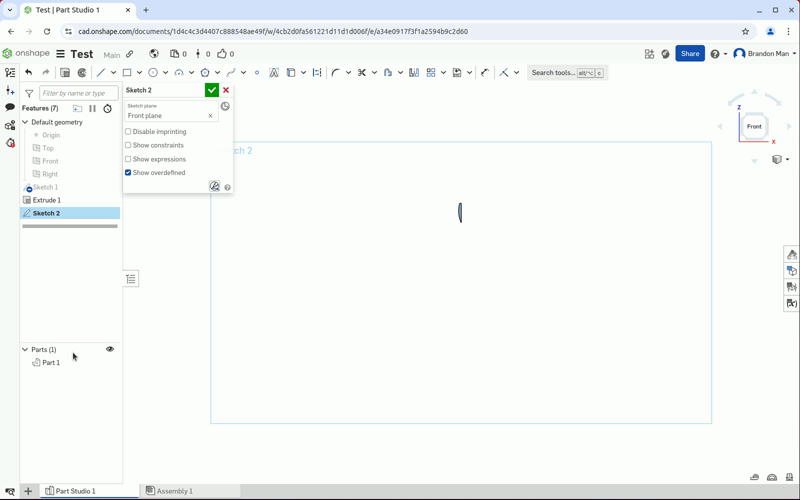
key(y)
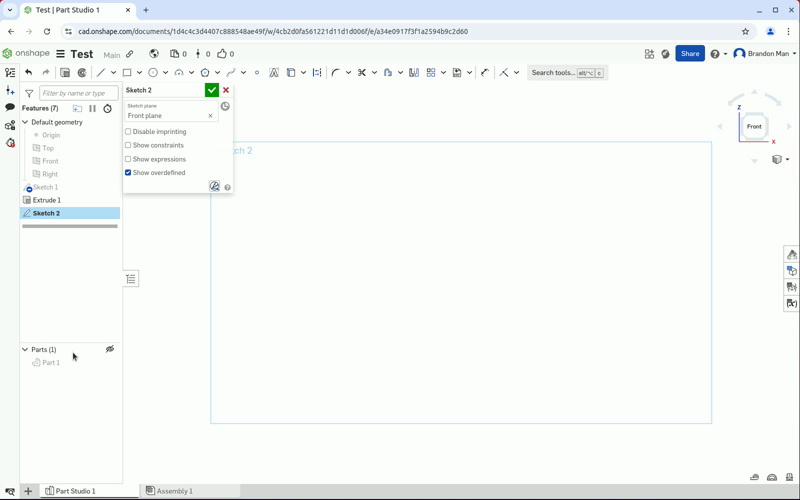
key(a)
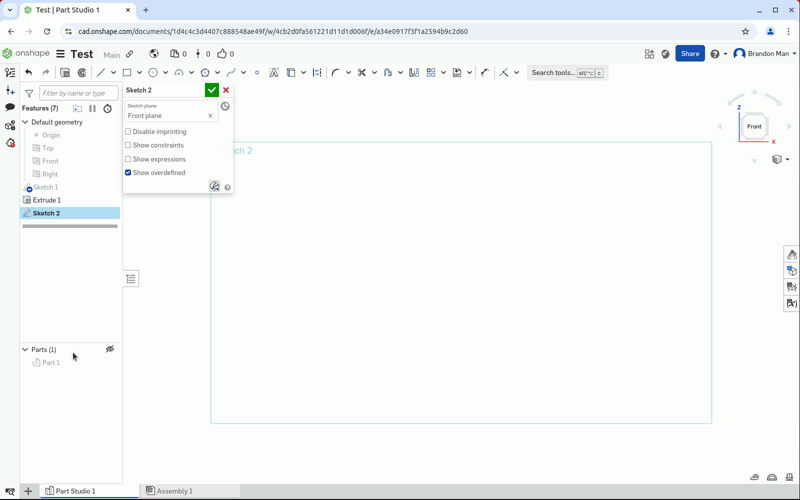
key_down(shift)
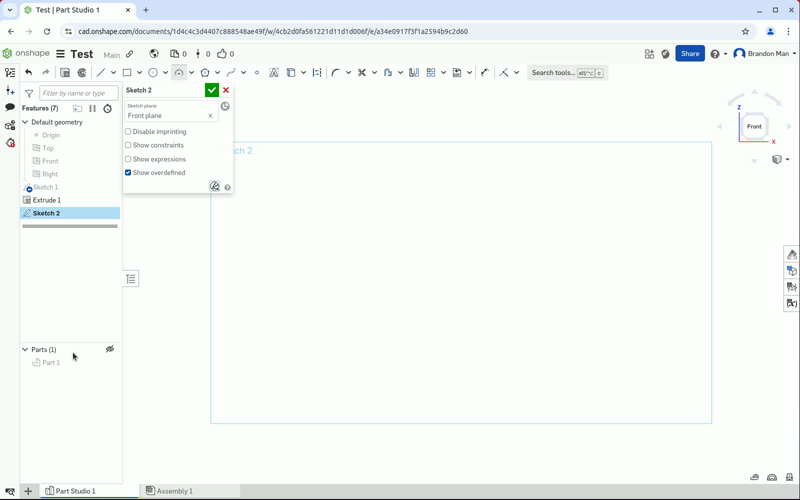
mouse_move(459, 203)
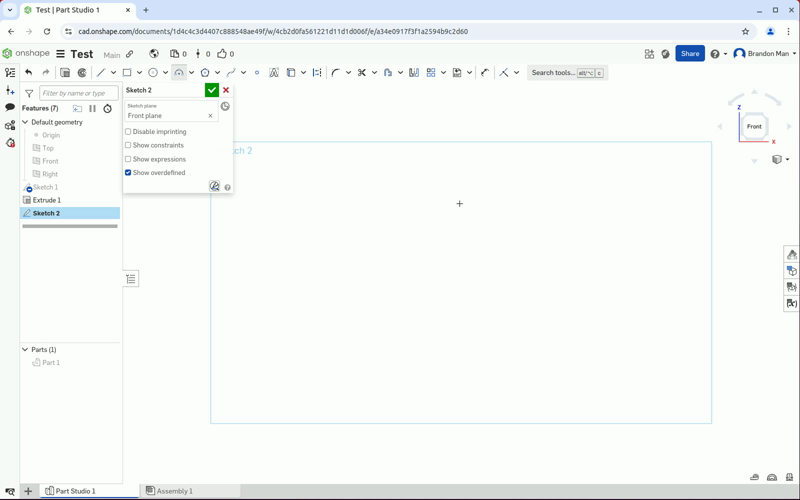
click(459, 203)
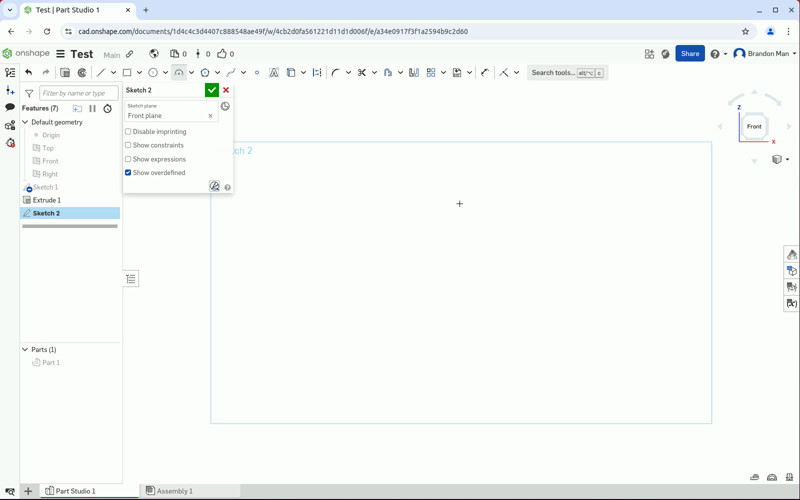
key_up(shift)
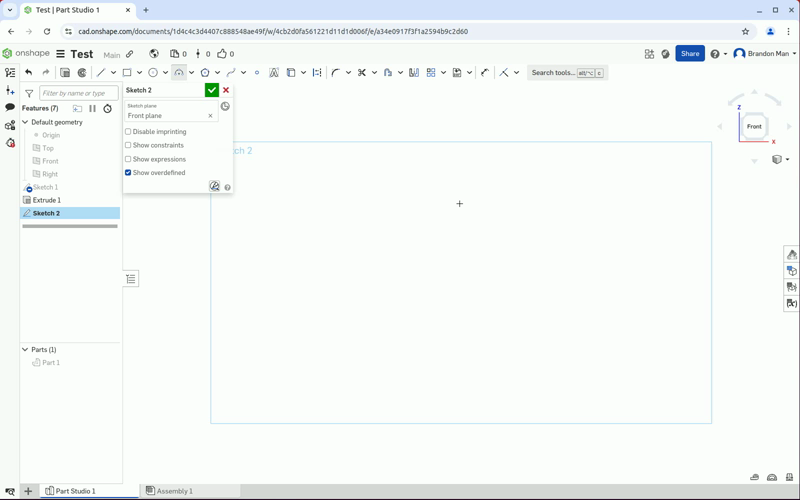
key_down(shift)
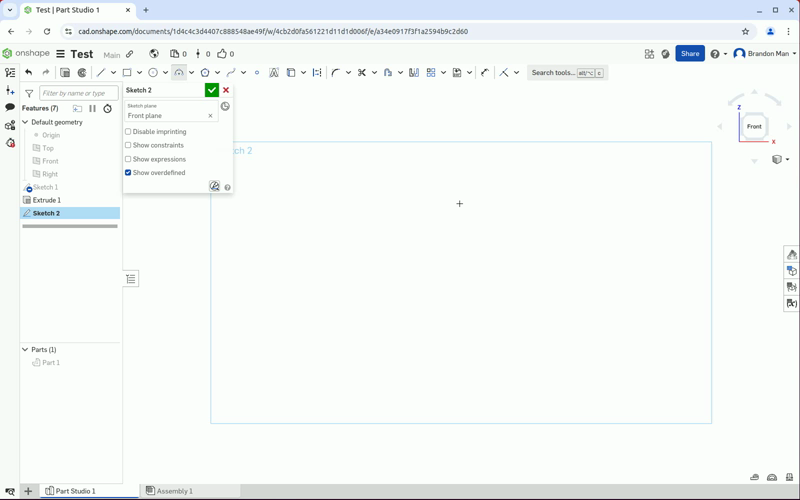
mouse_move(460, 222)
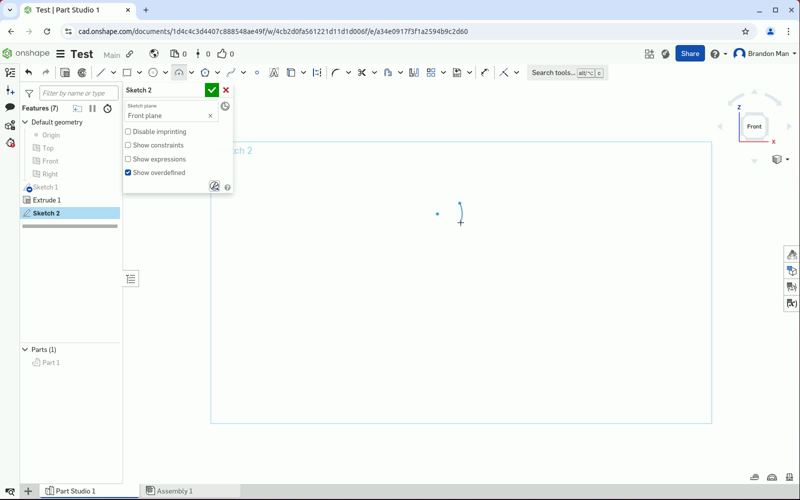
click(460, 222)
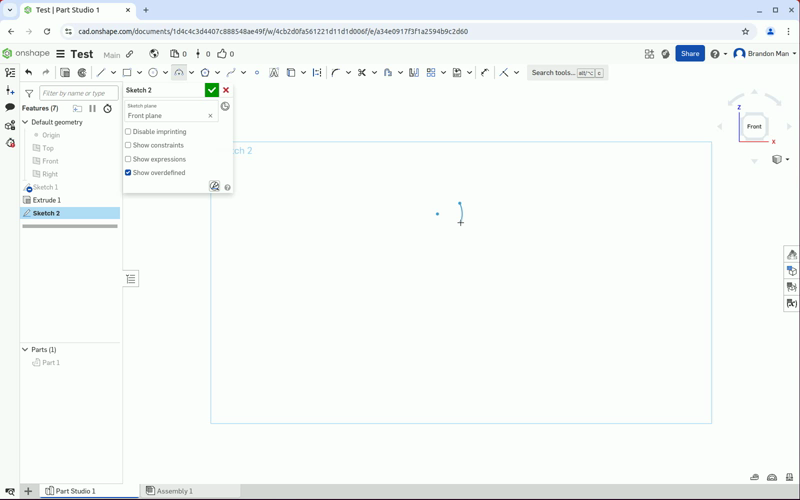
mouse_move(523, 208)
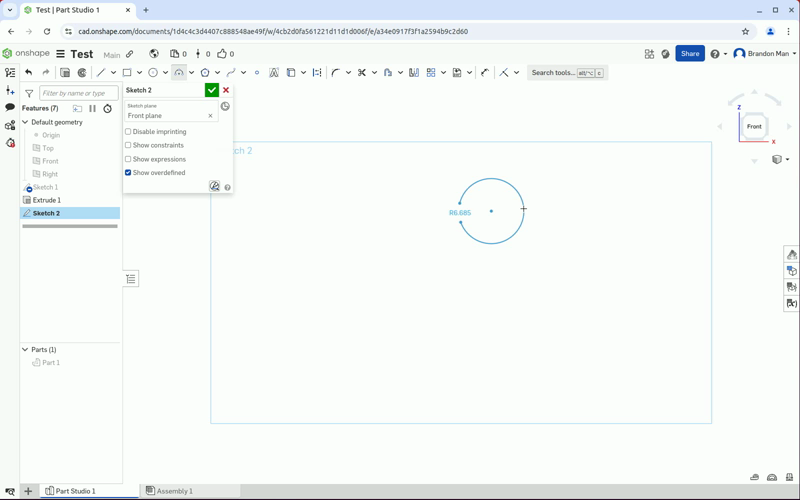
click(523, 208)
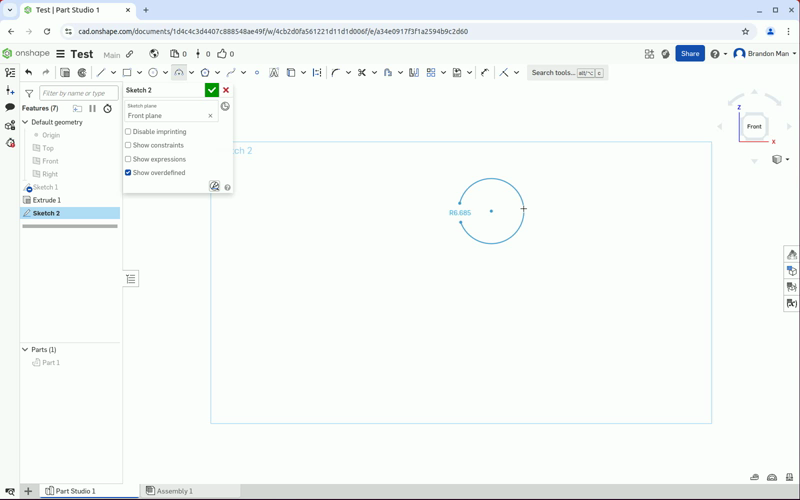
key_up(shift)
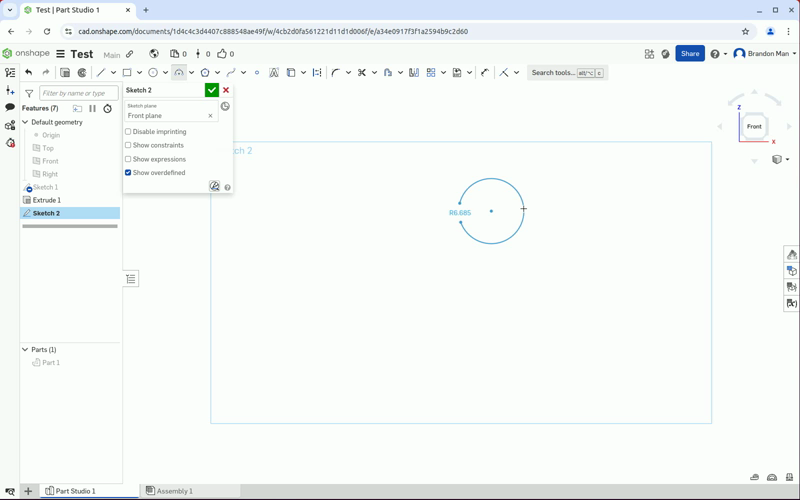
key(esc)
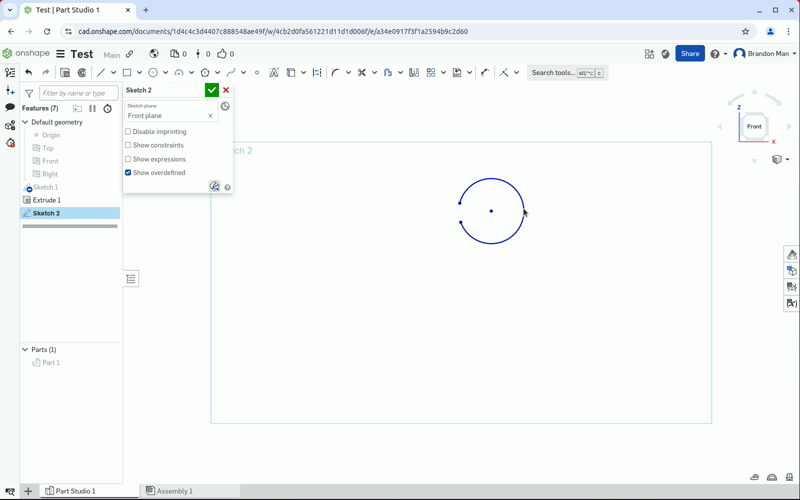
key(l)
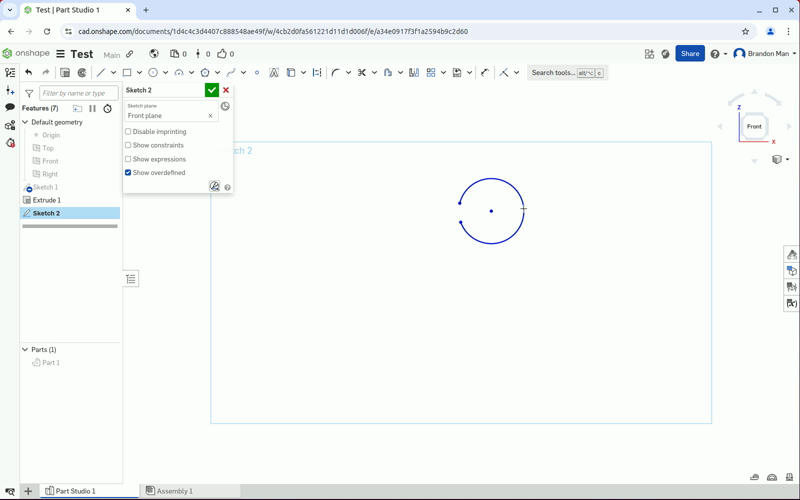
mouse_move(460, 222)
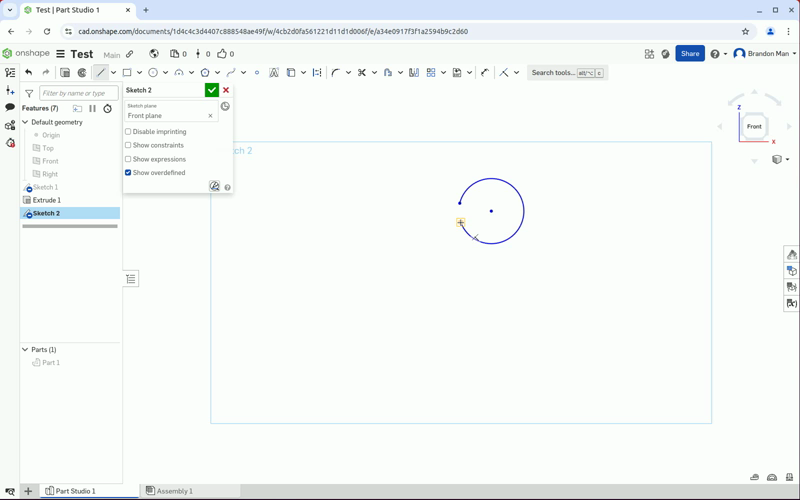
click(460, 222)
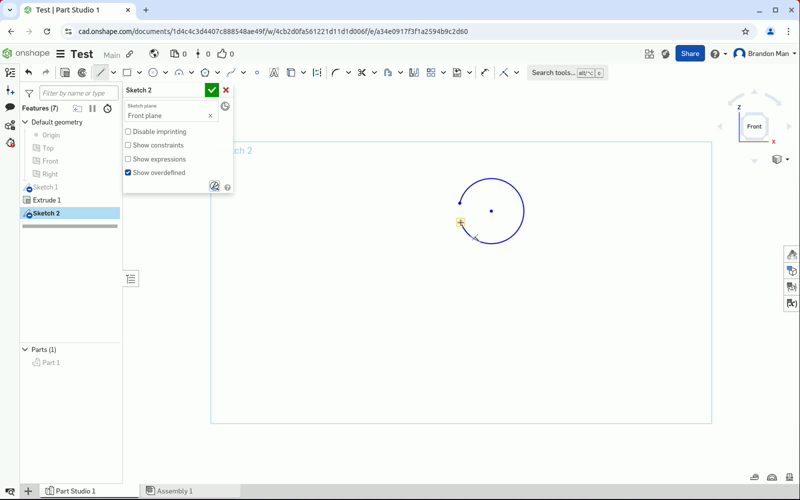
key_down(shift)
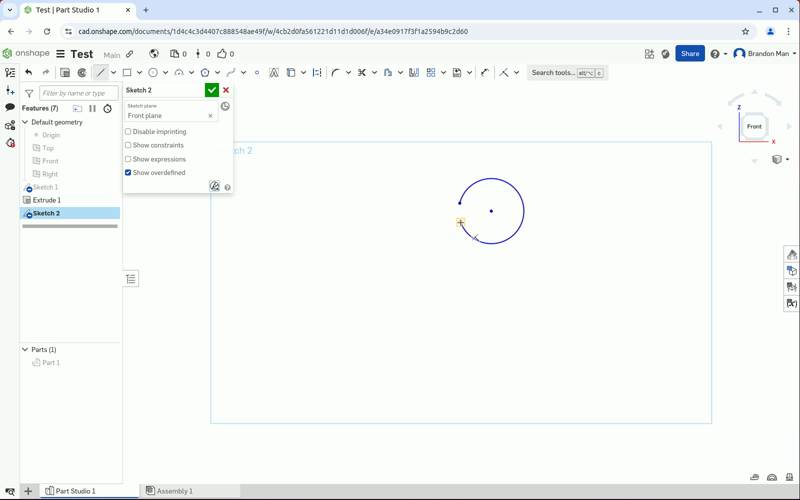
mouse_move(490, 222)
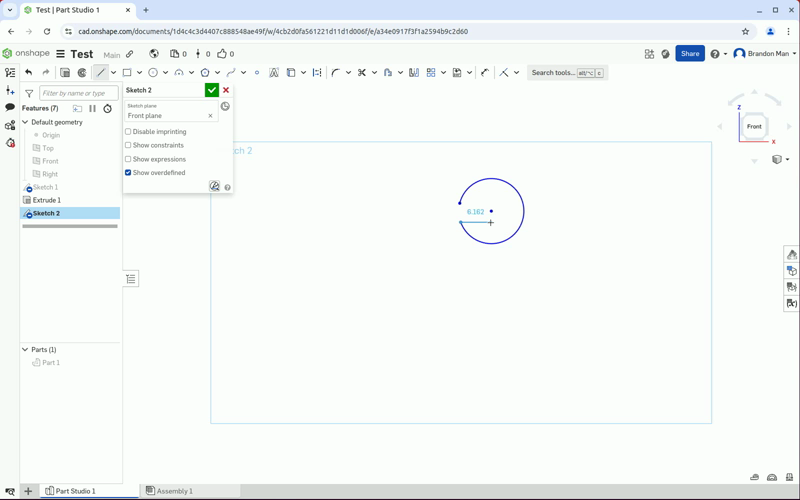
mouse_move(460, 203)
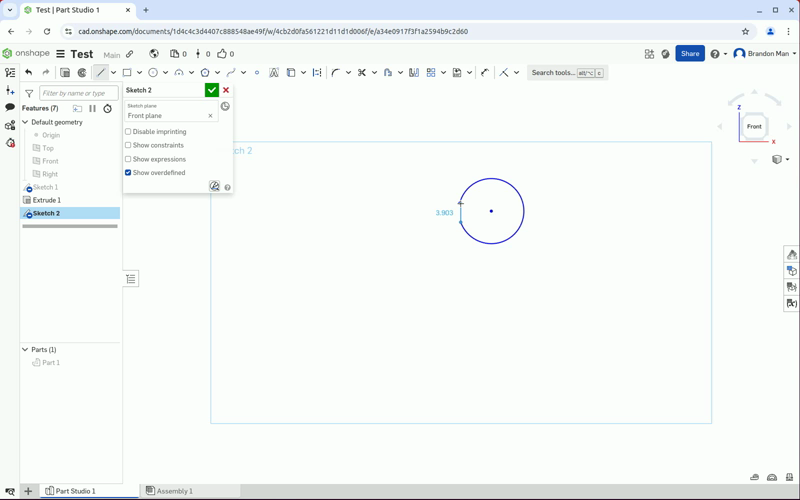
scroll(6)
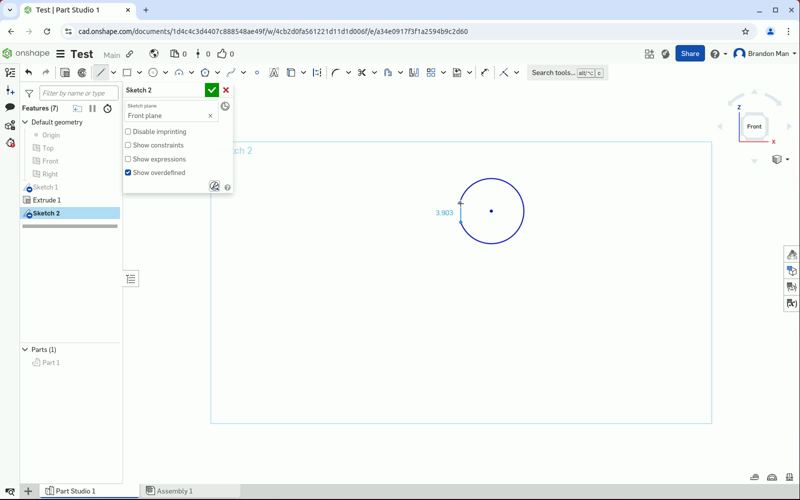
scroll(6)
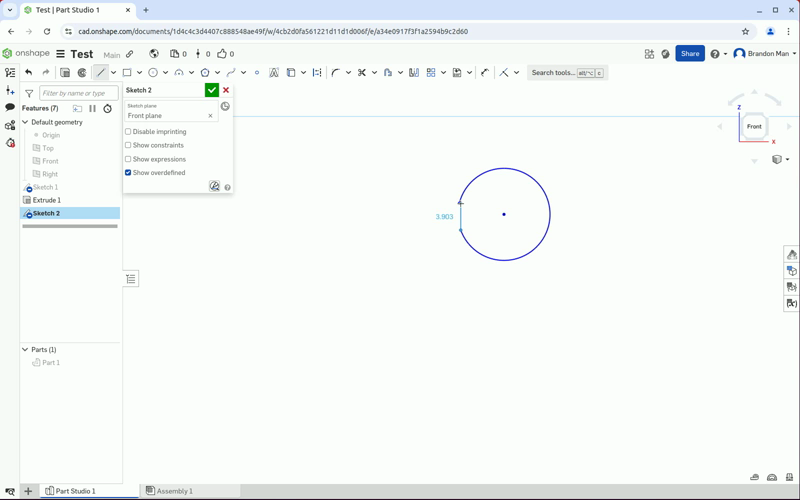
scroll(6)
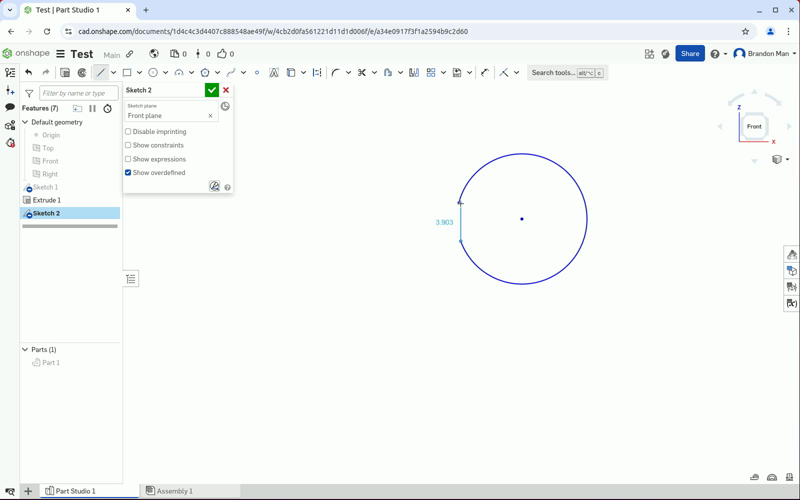
scroll(6)
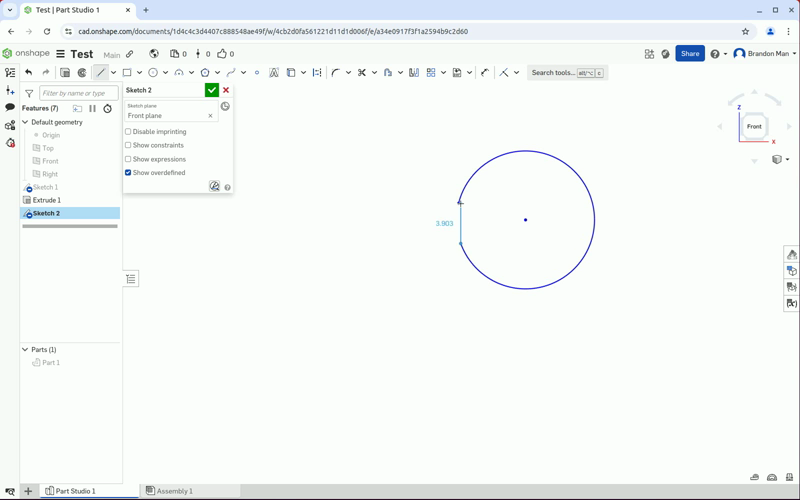
scroll(6)
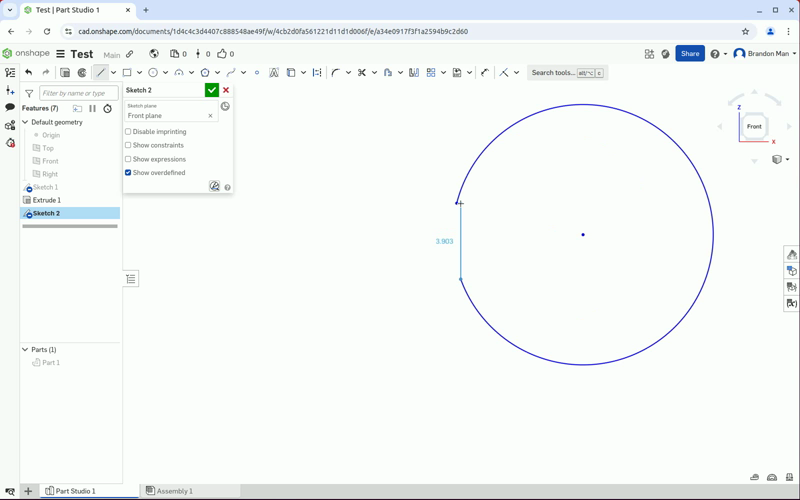
scroll(6)
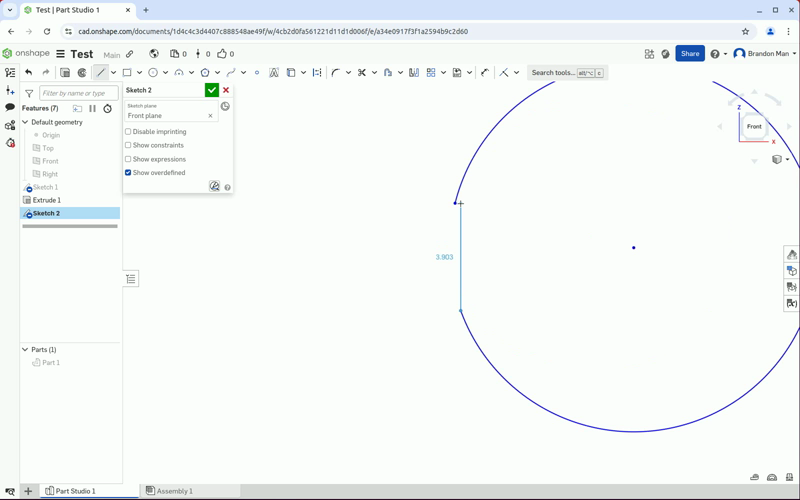
scroll(6)
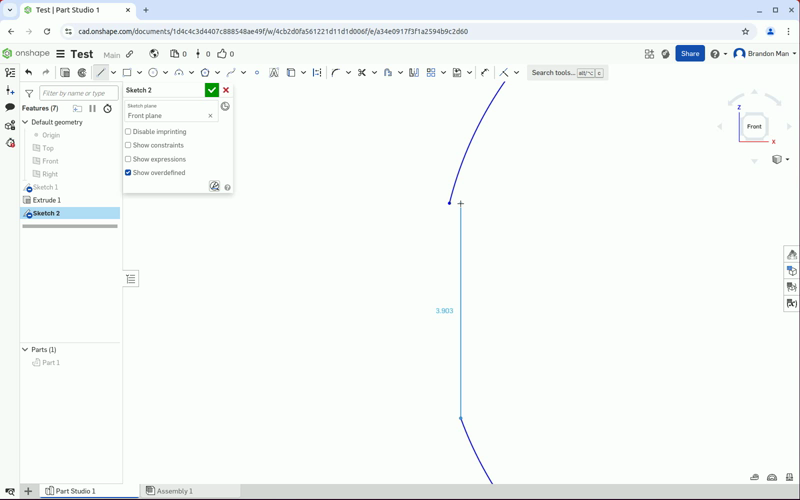
click(460, 203)
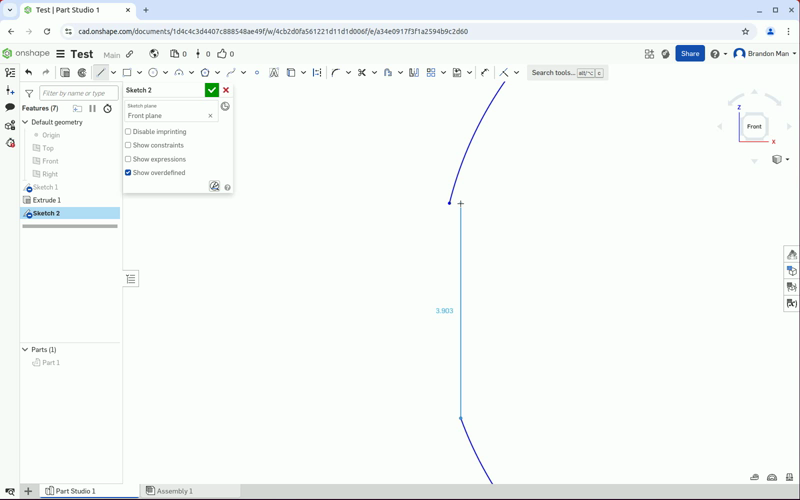
scroll(-6)
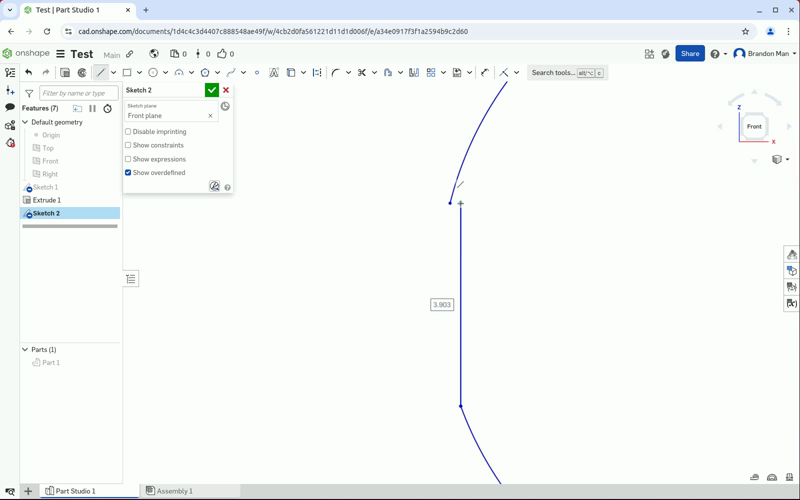
scroll(-6)
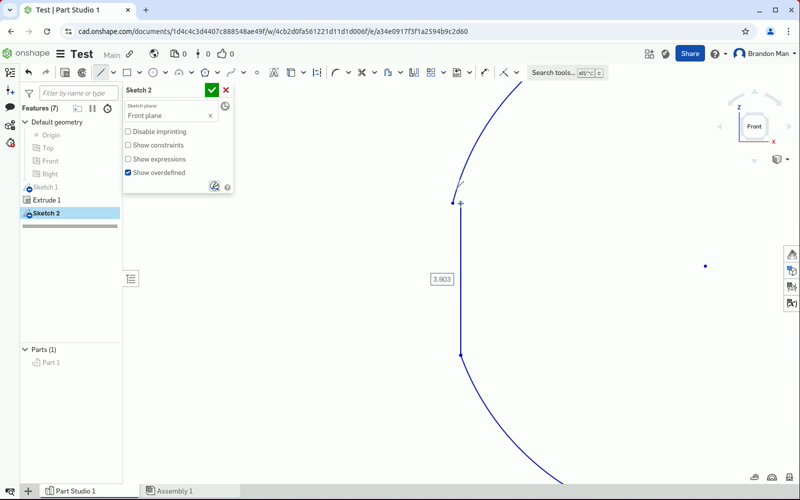
scroll(-6)
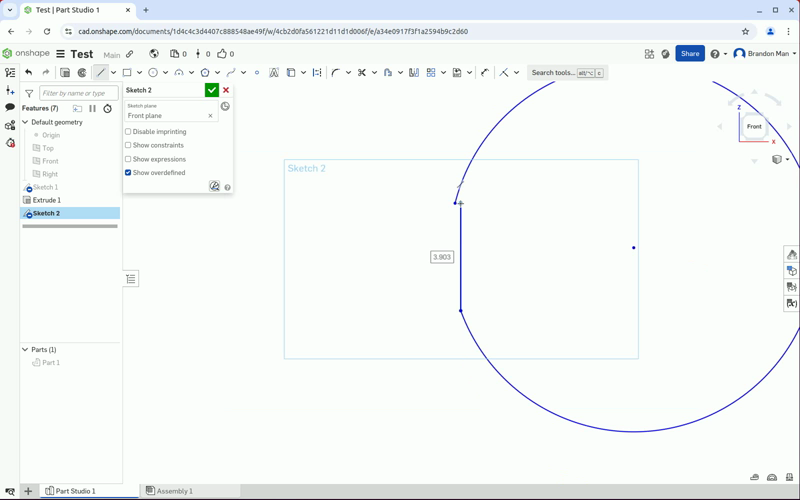
scroll(-6)
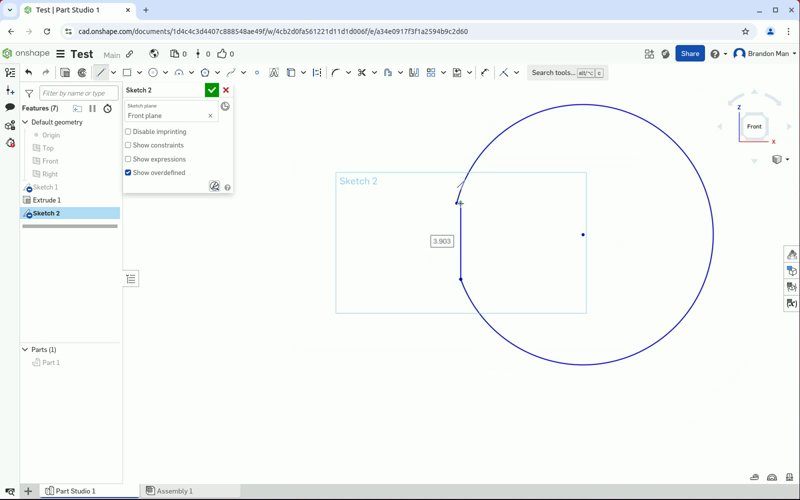
scroll(-6)
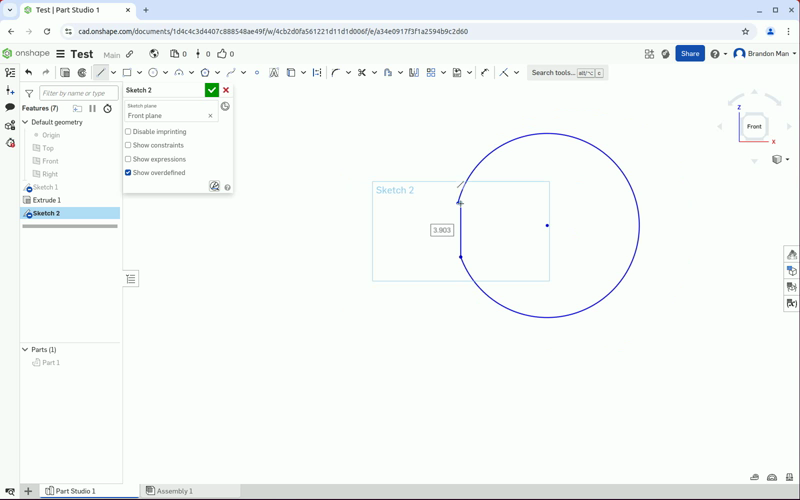
scroll(-6)
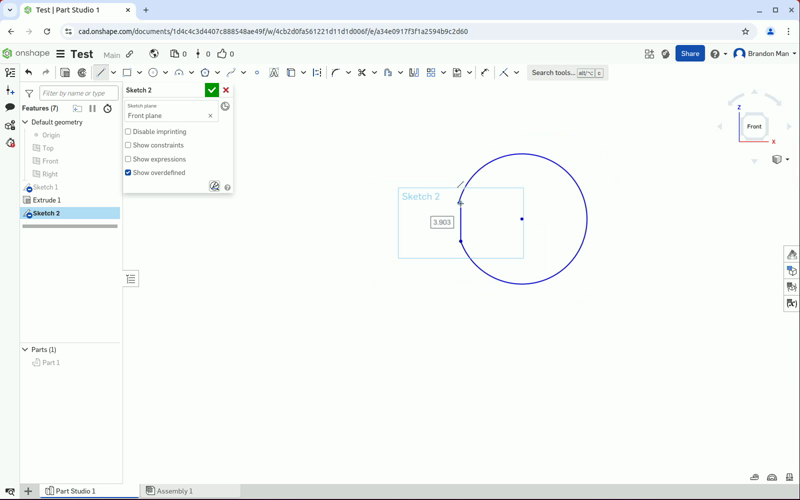
scroll(-6)
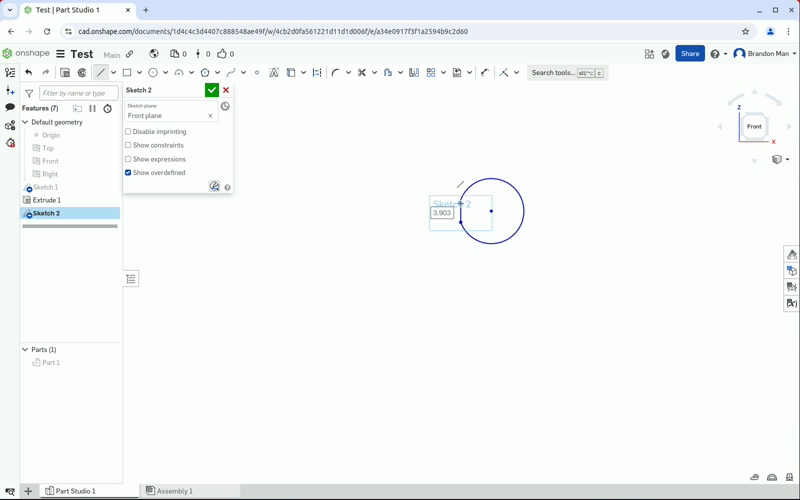
key_up(shift)
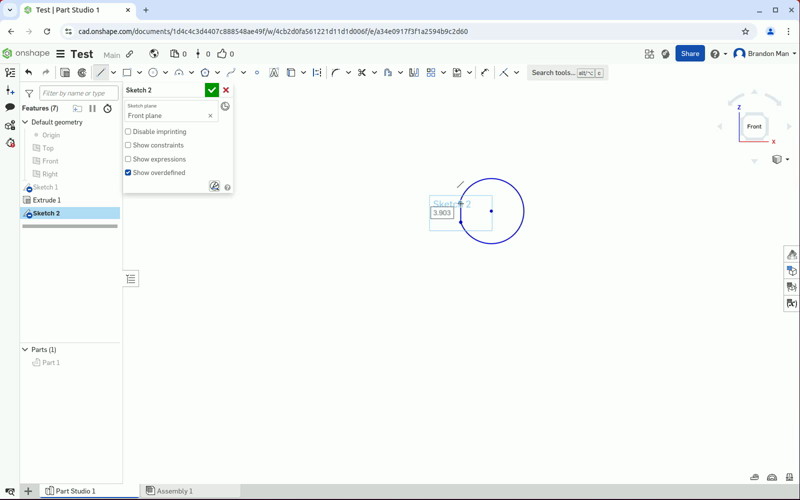
mouse_move(490, 203)
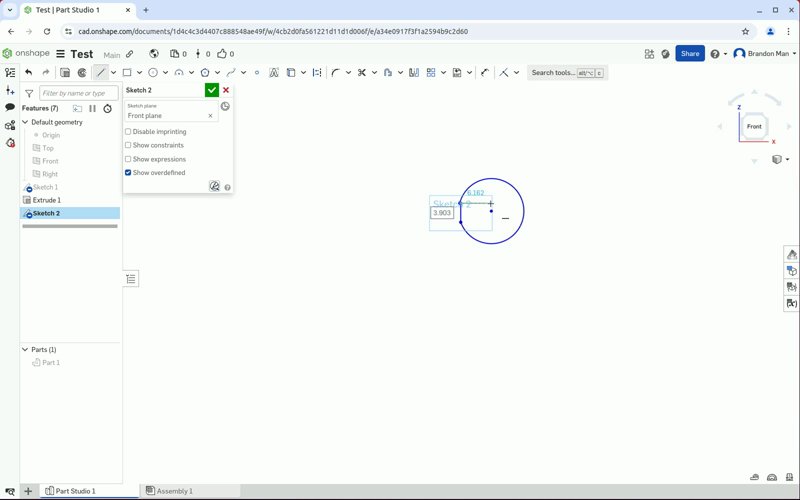
key_down(shift)
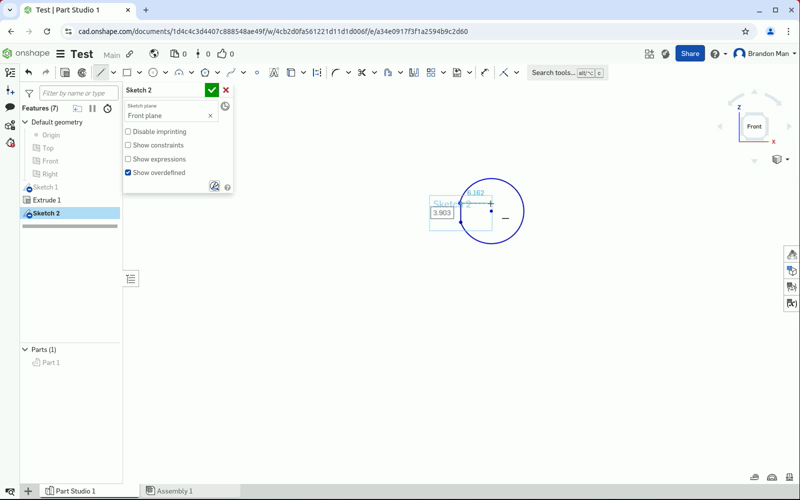
mouse_move(459, 203)
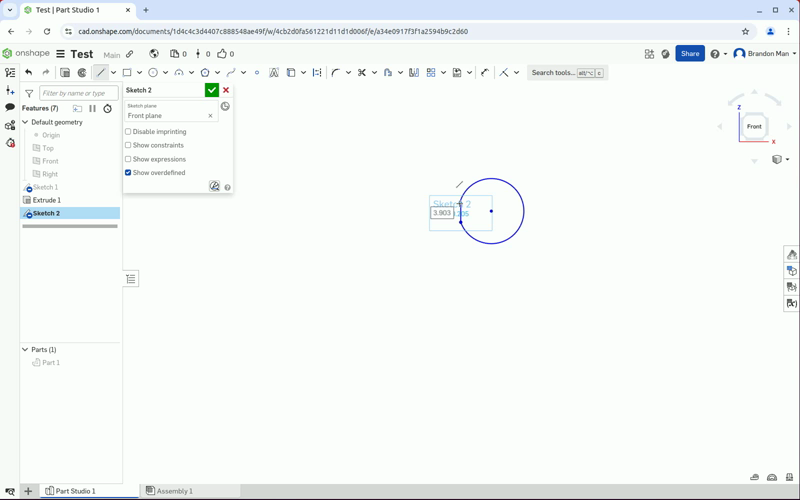
scroll(6)
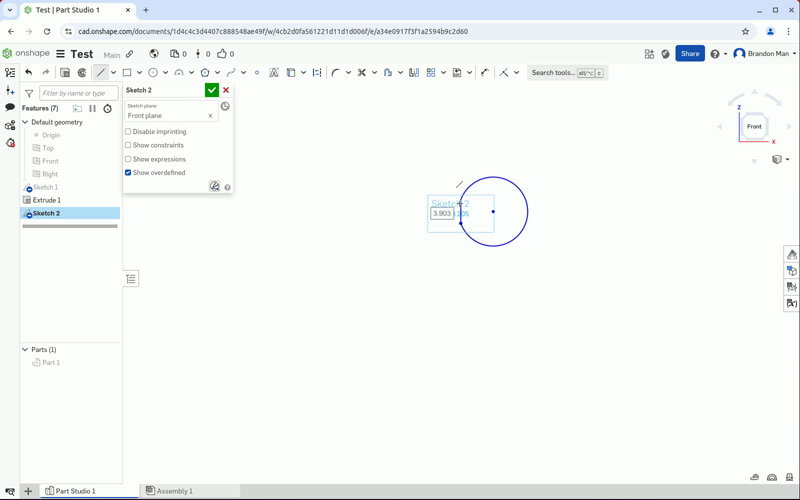
scroll(6)
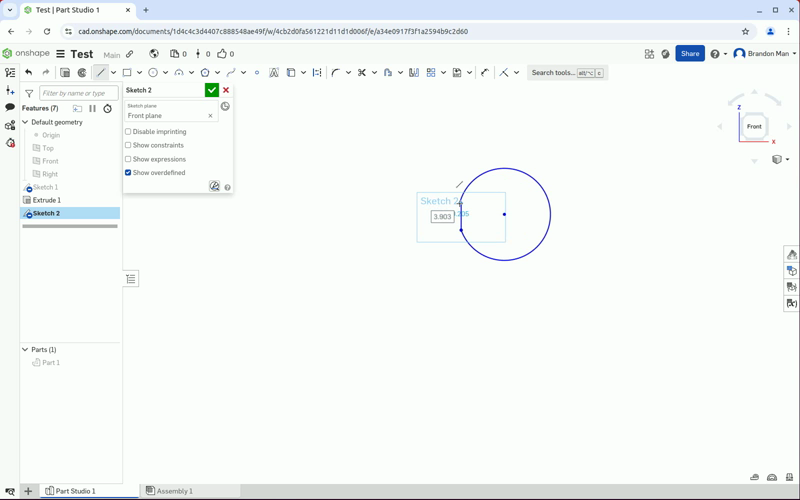
scroll(6)
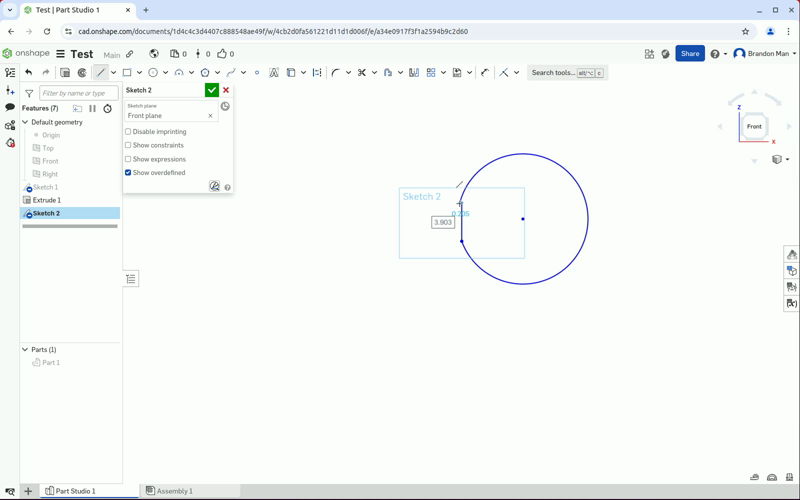
scroll(6)
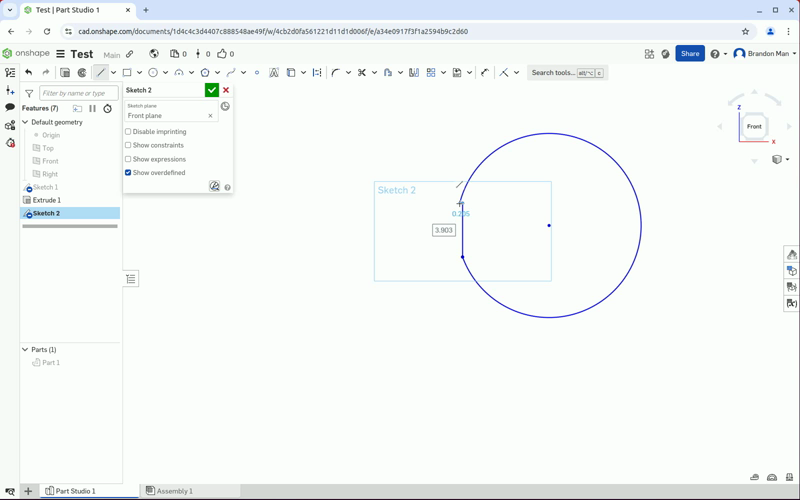
scroll(6)
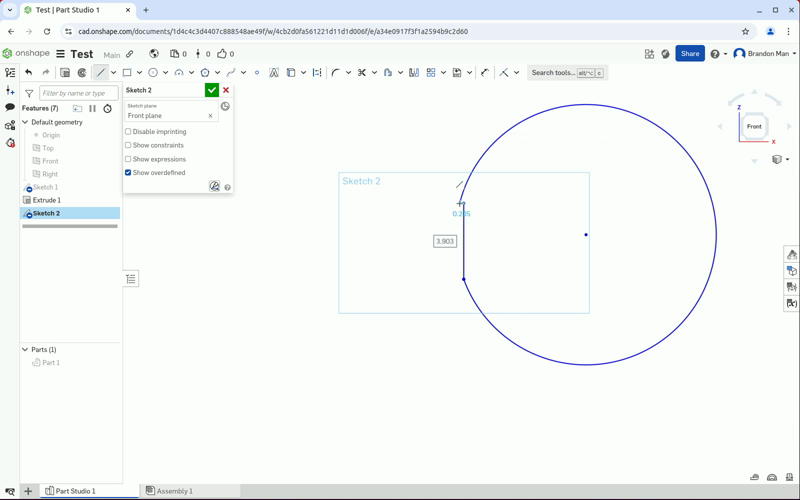
scroll(6)
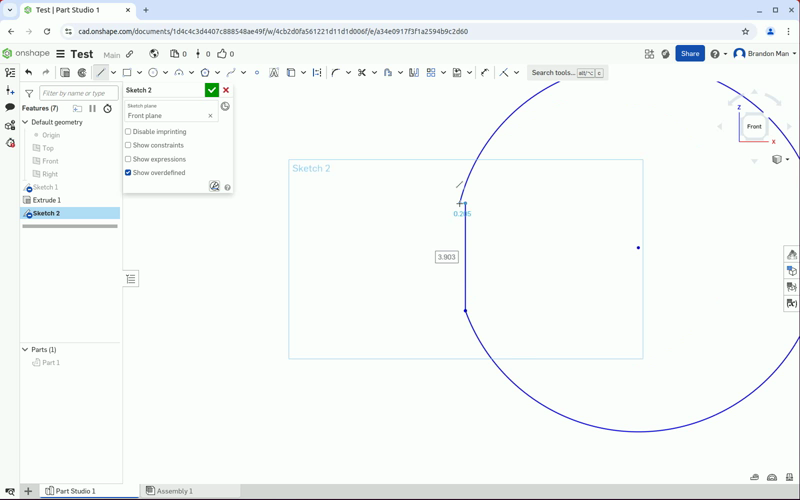
scroll(6)
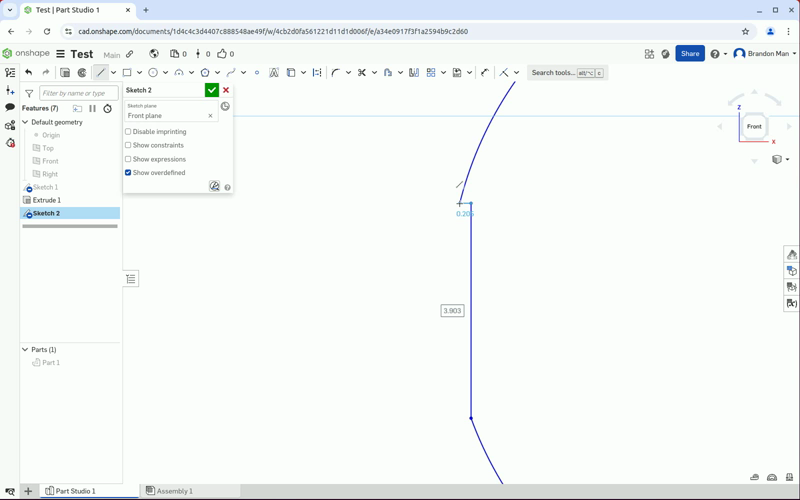
key_up(shift)
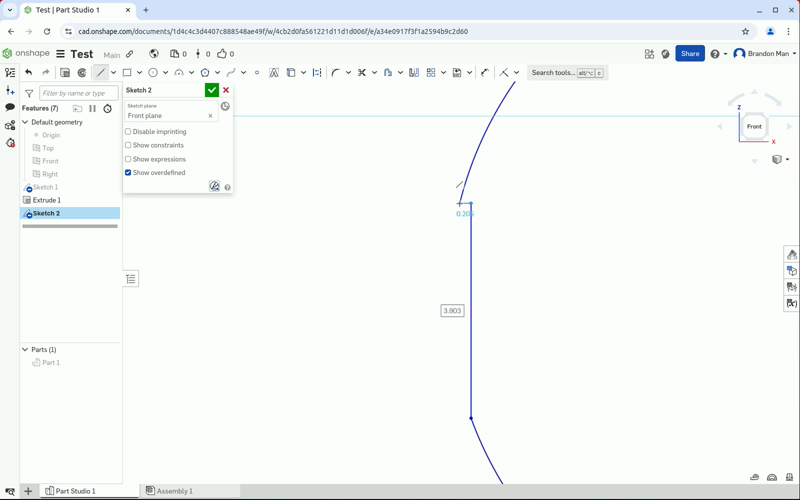
click(459, 203)
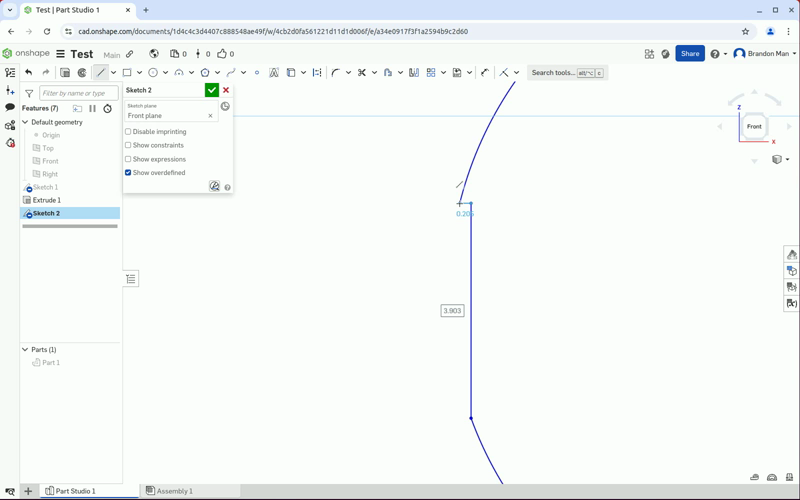
scroll(-6)
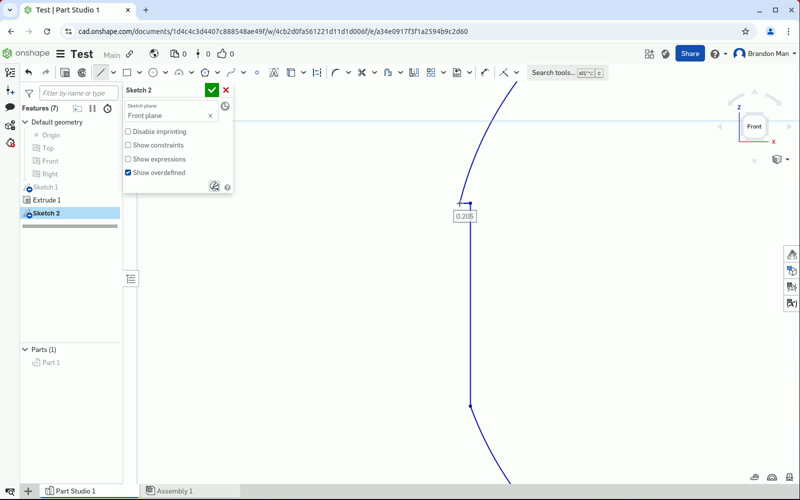
scroll(-6)
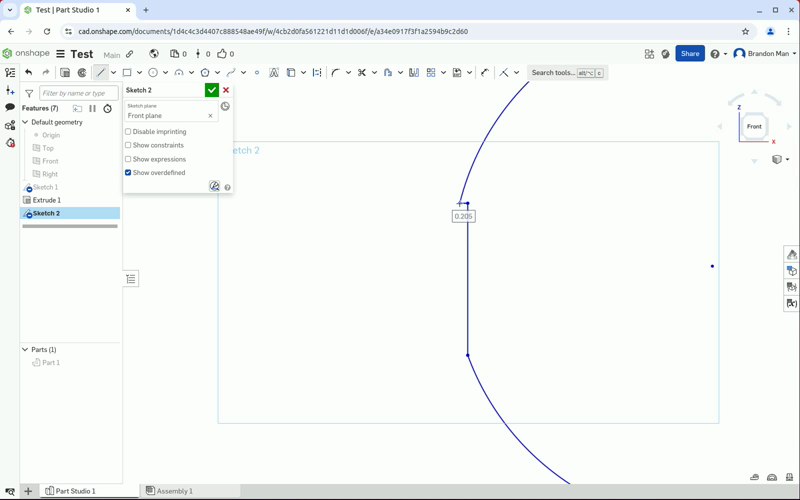
scroll(-6)
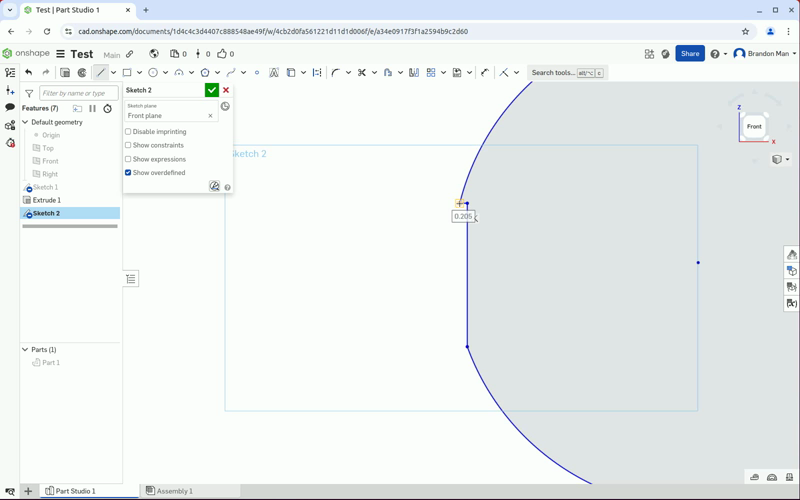
scroll(-6)
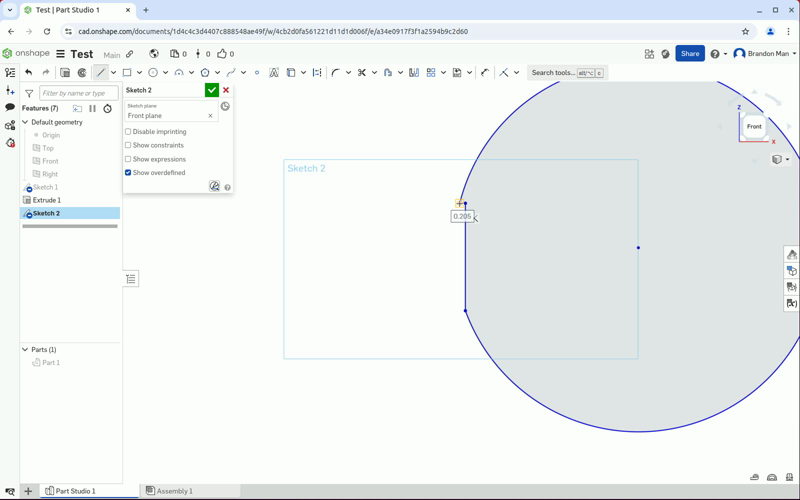
scroll(-6)
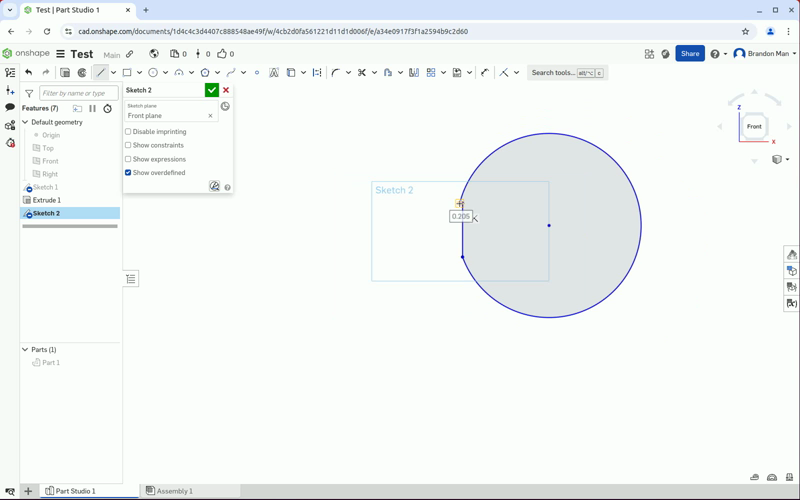
scroll(-6)
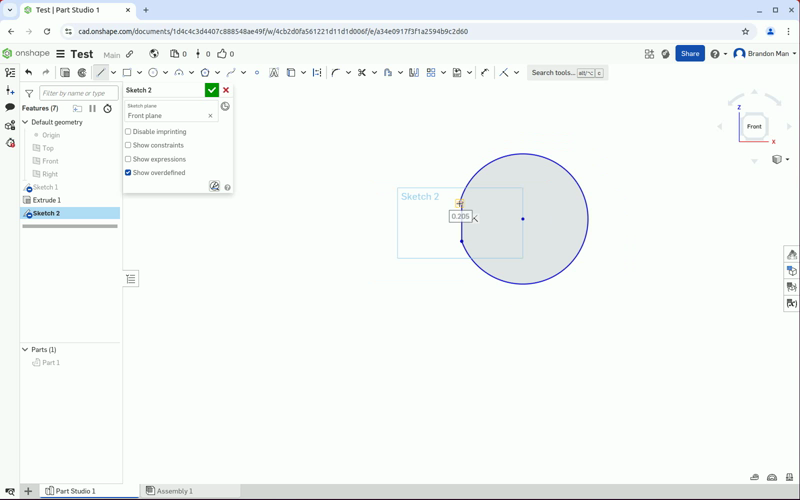
scroll(-6)
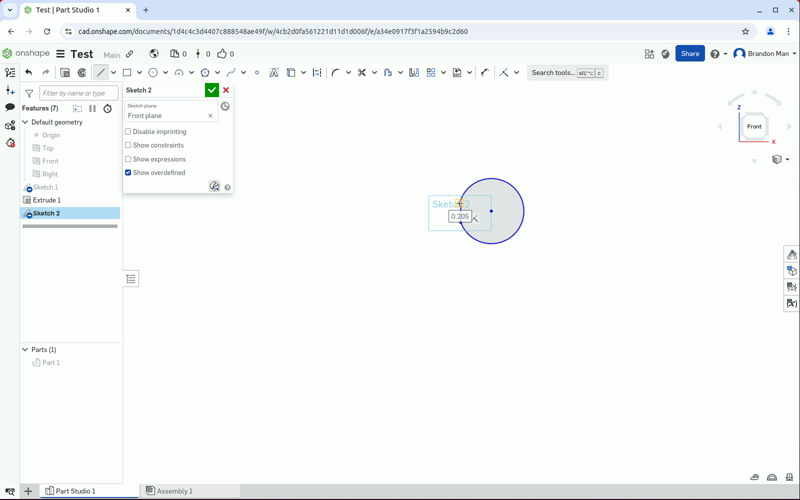
key(esc)
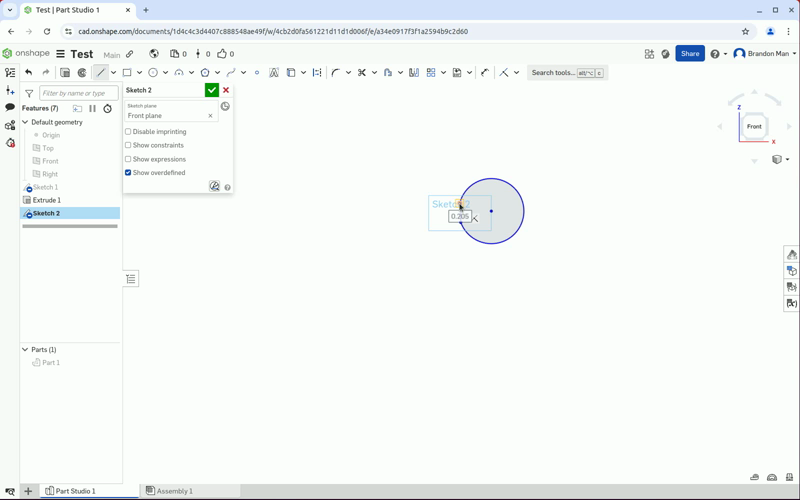
mouse_move(517, 215)
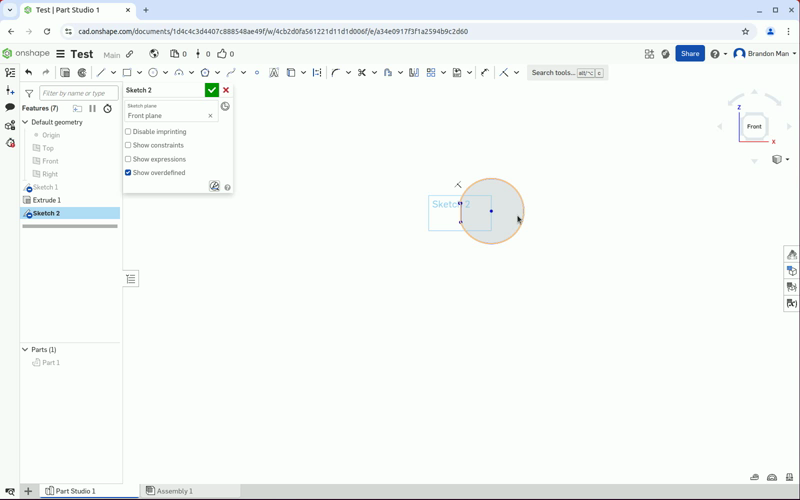
click(517, 215)
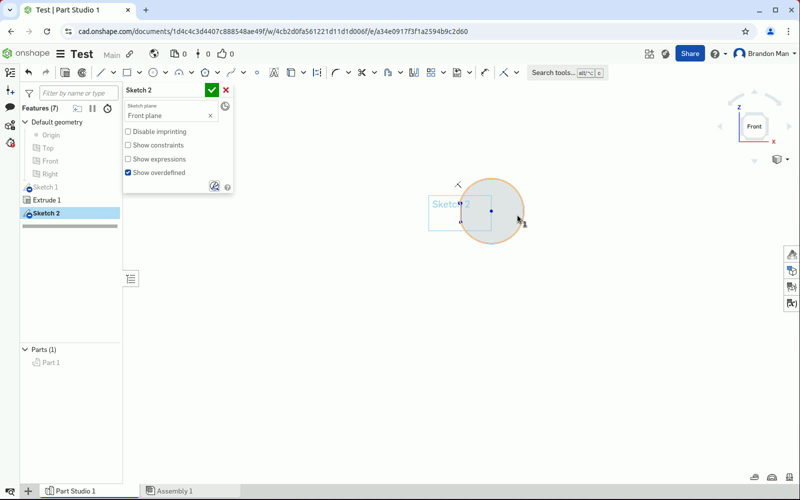
mouse_move(73, 352)
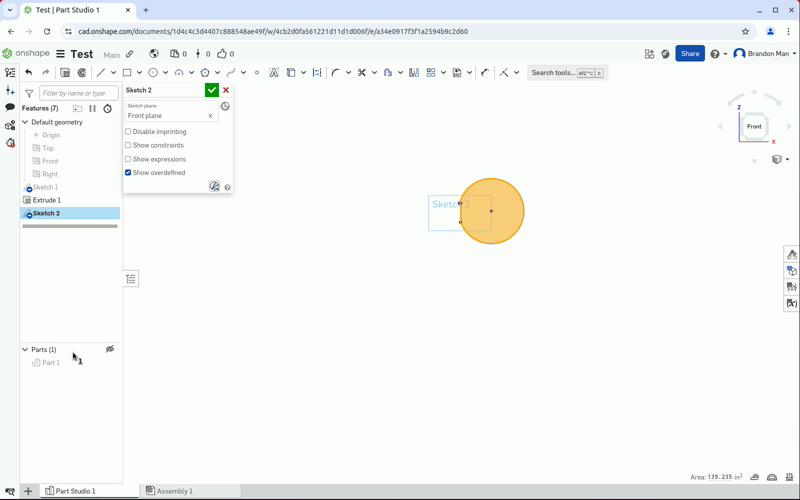
key(shift+y)
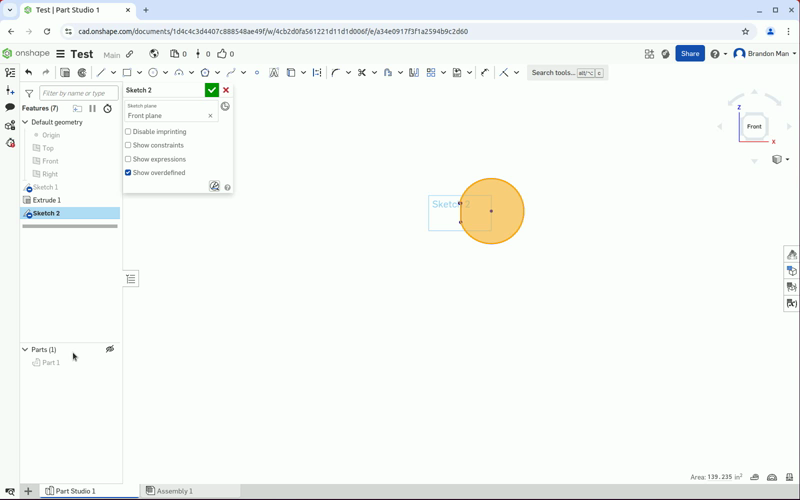
key(shift+e)
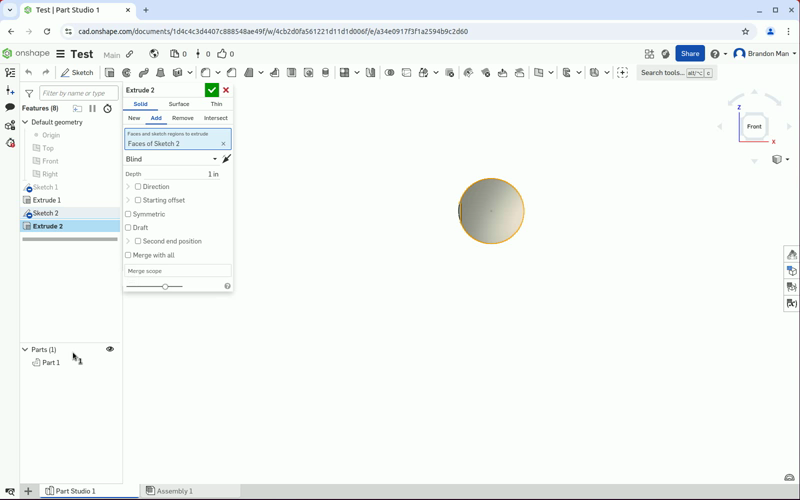
mouse_move(143, 106)
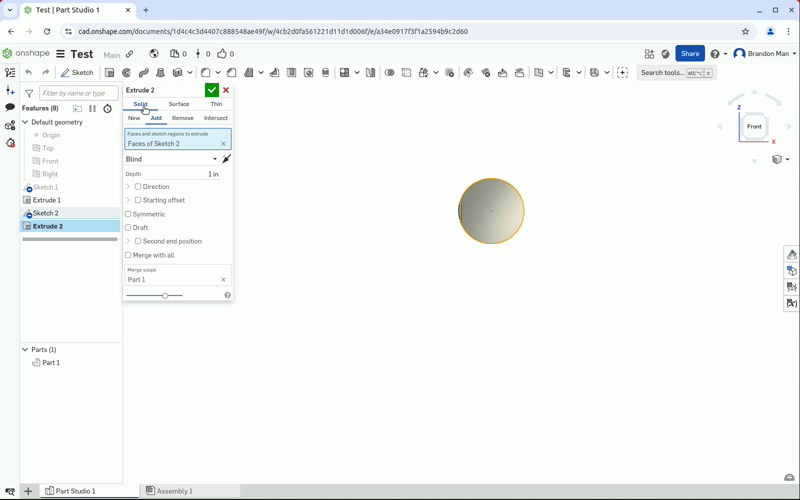
click(143, 106)
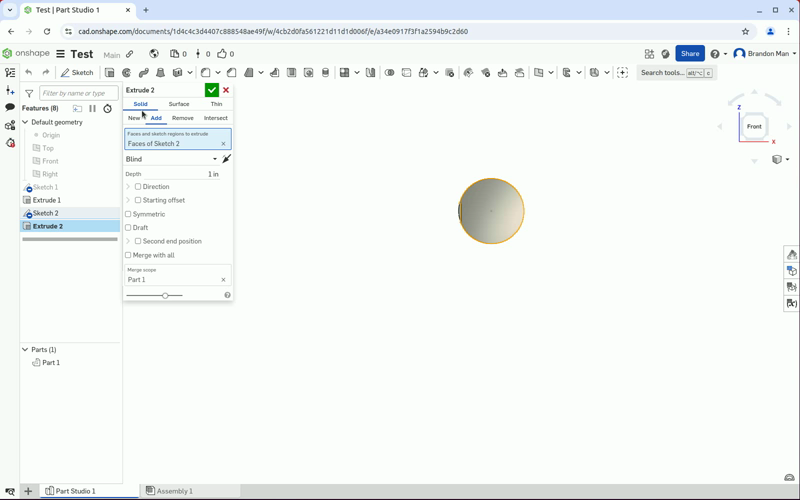
mouse_move(137, 120)
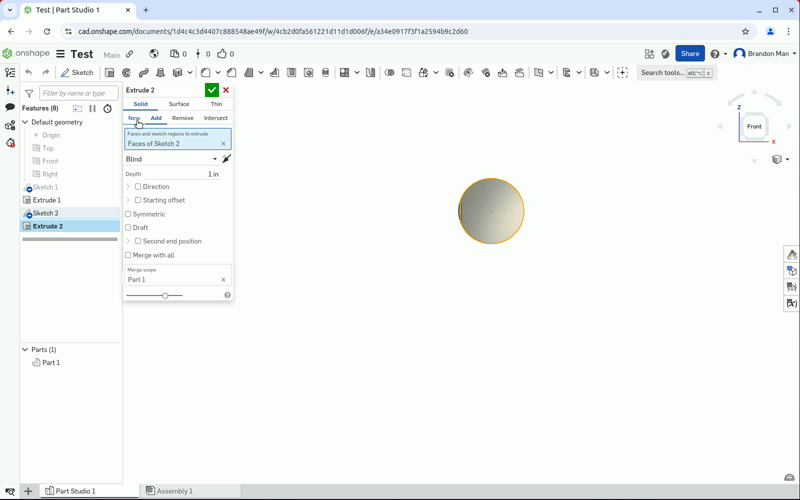
click(137, 120)
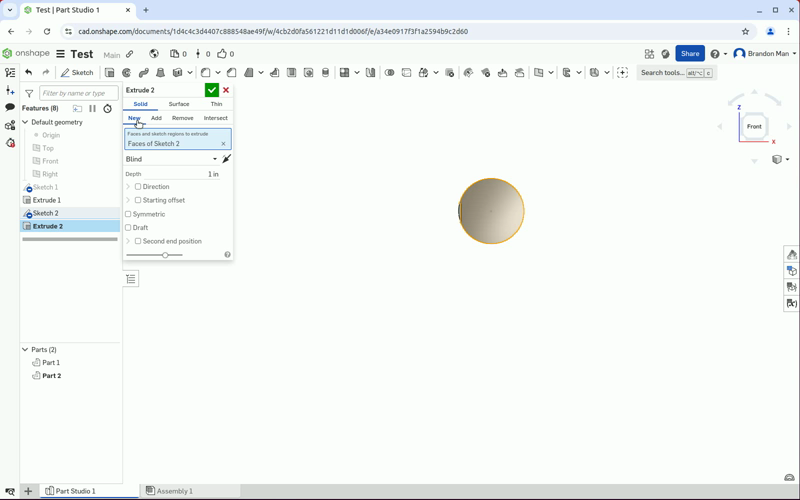
key(tab, 4)
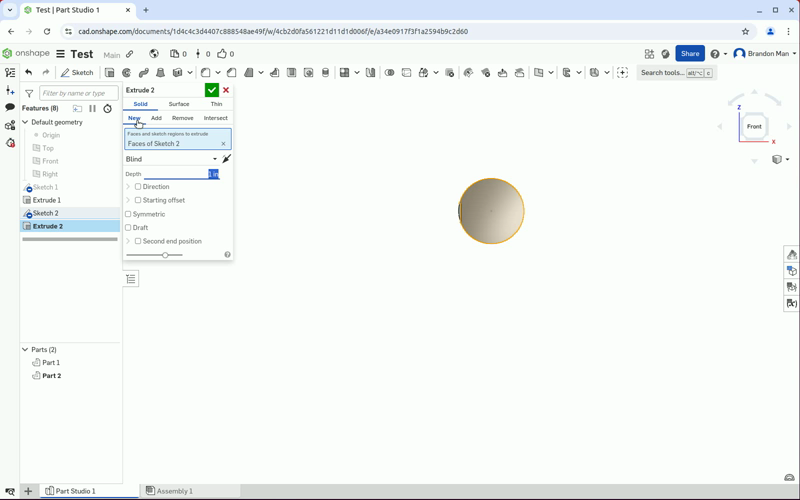
text(8.906)
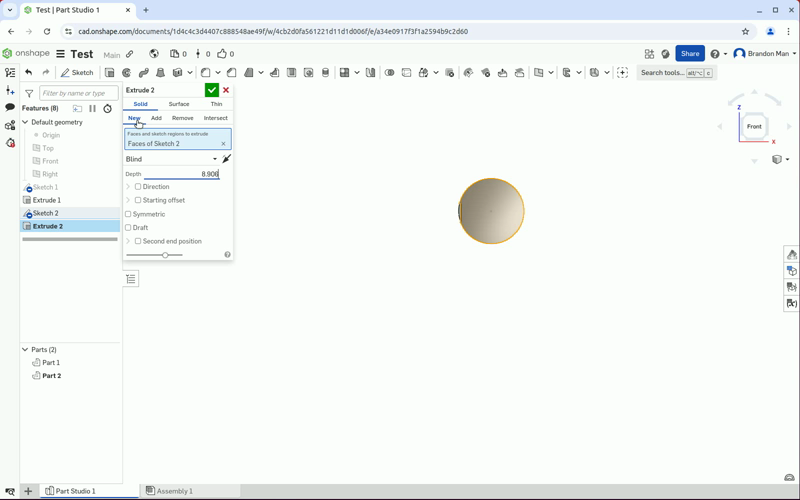
key(enter)
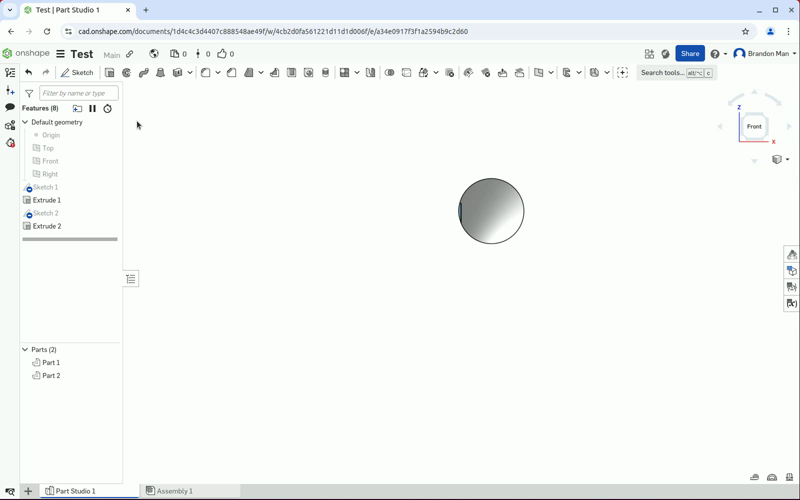
key(shift+h)
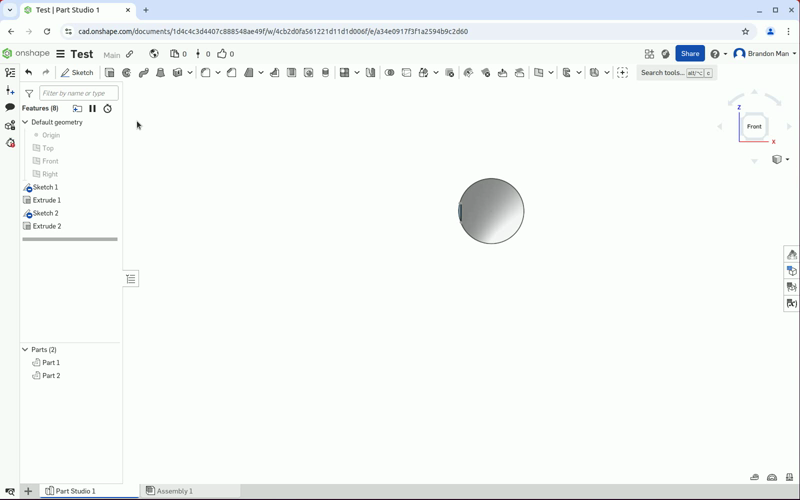
key(shift+h)
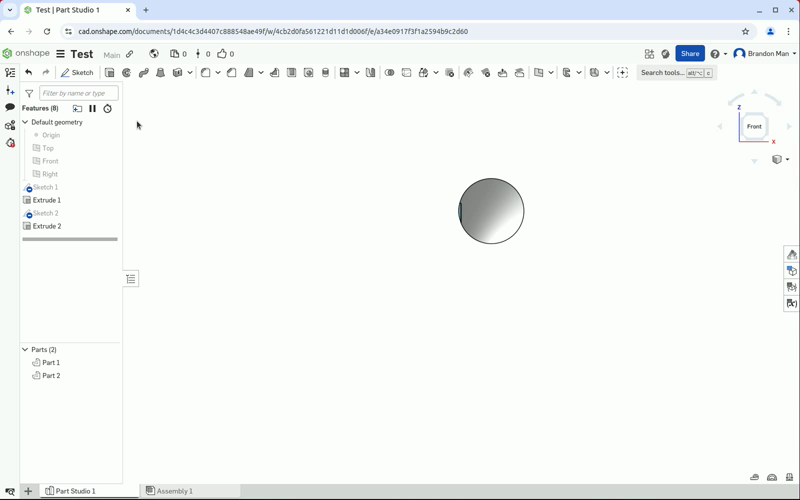
mouse_move(73, 189)
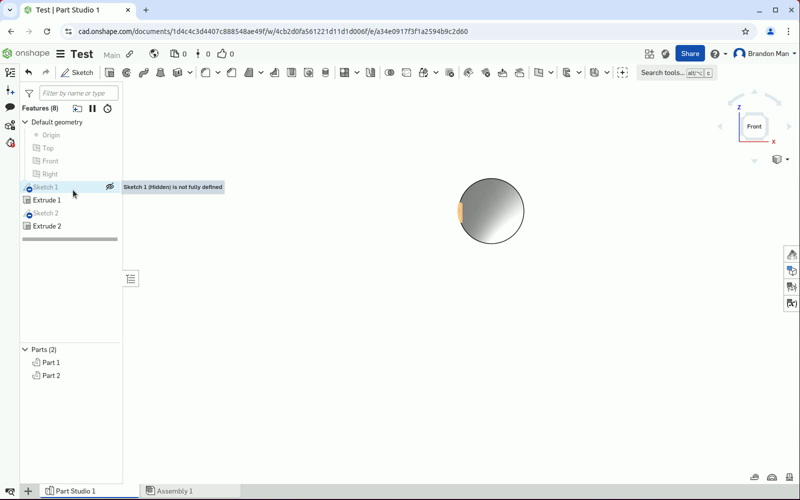
click(73, 189)
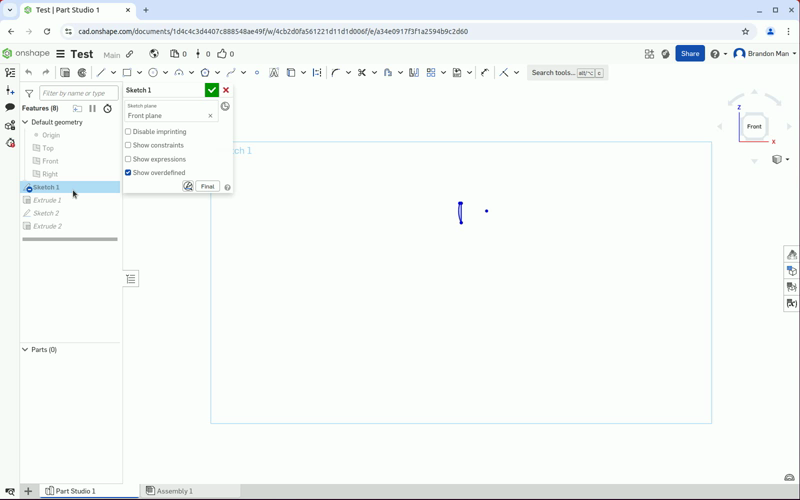
mouse_move(229, 92)
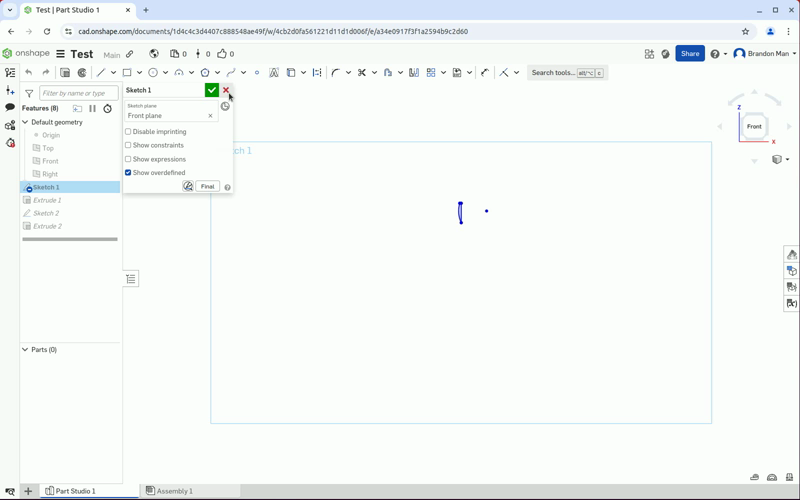
click(229, 92)
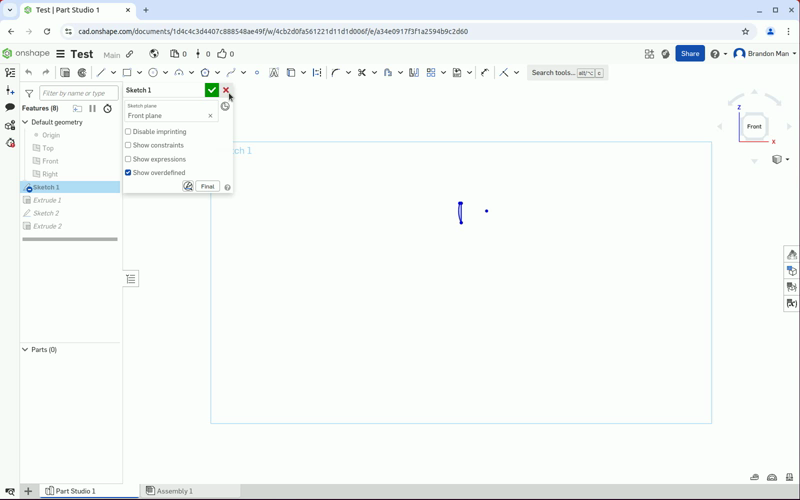
key(shift+s)
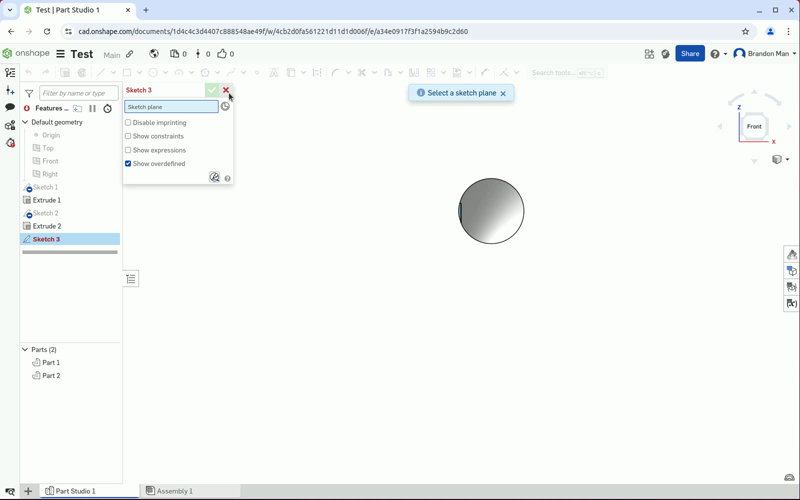
mouse_move(73, 163)
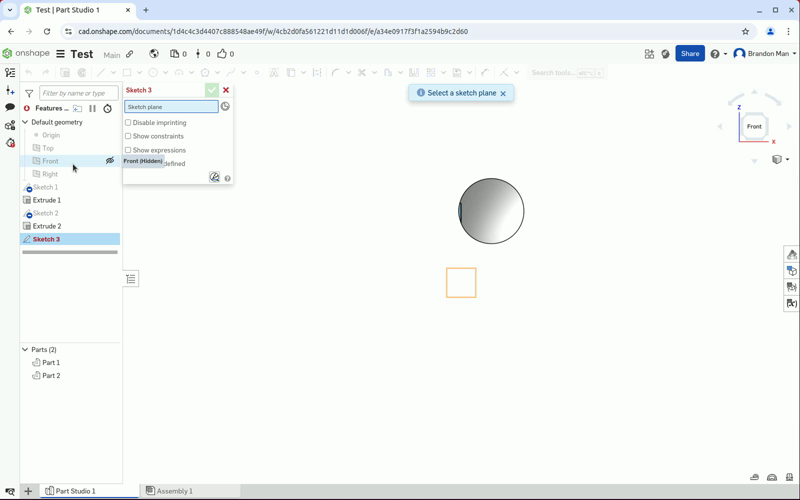
click(73, 163)
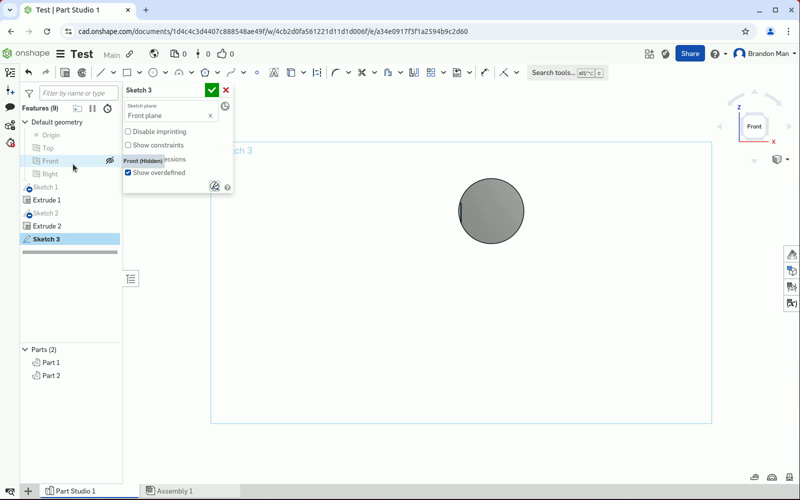
mouse_move(73, 352)
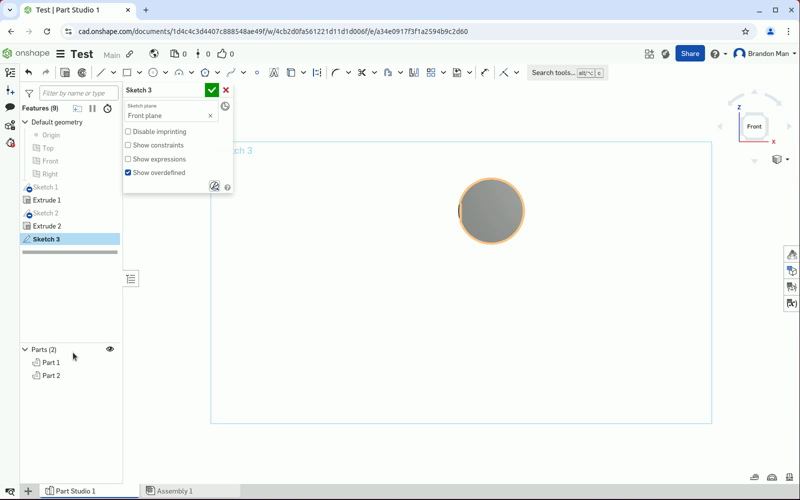
key(y)
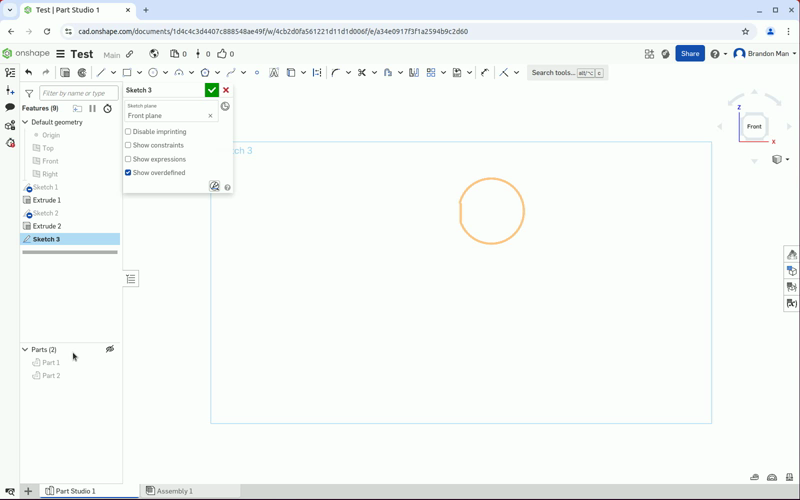
key(l)
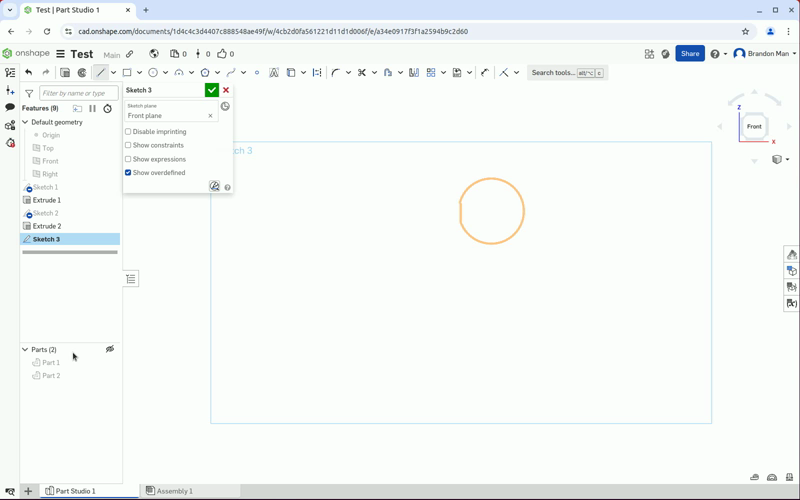
key_down(shift)
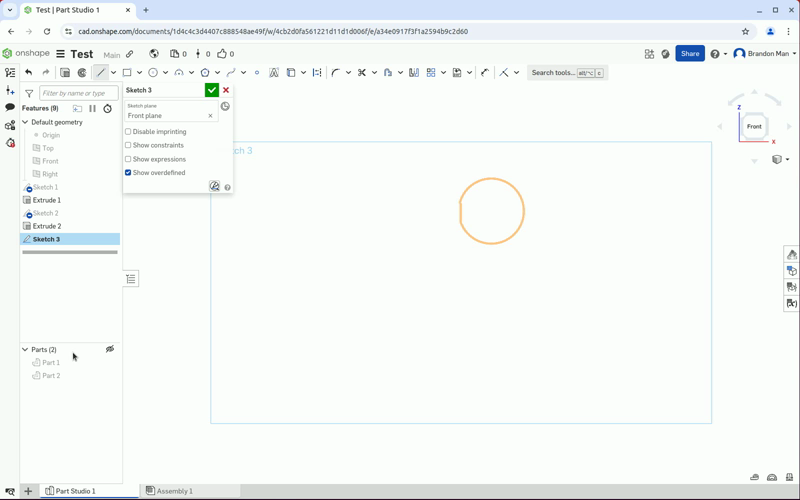
mouse_move(460, 230)
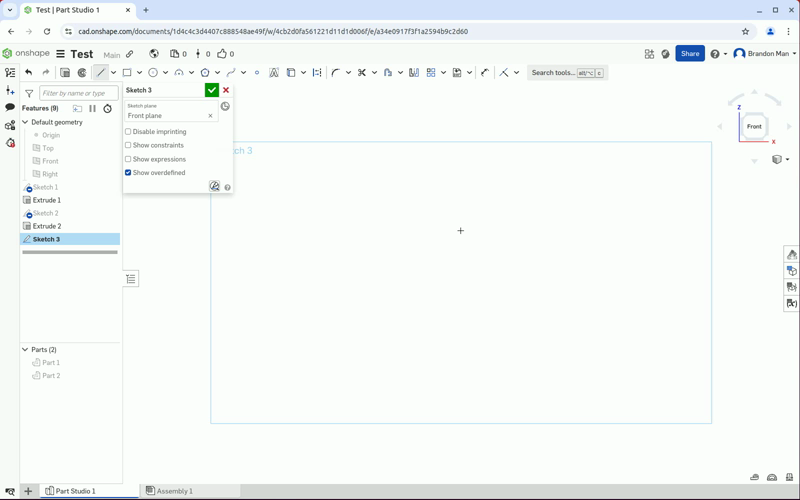
click(460, 230)
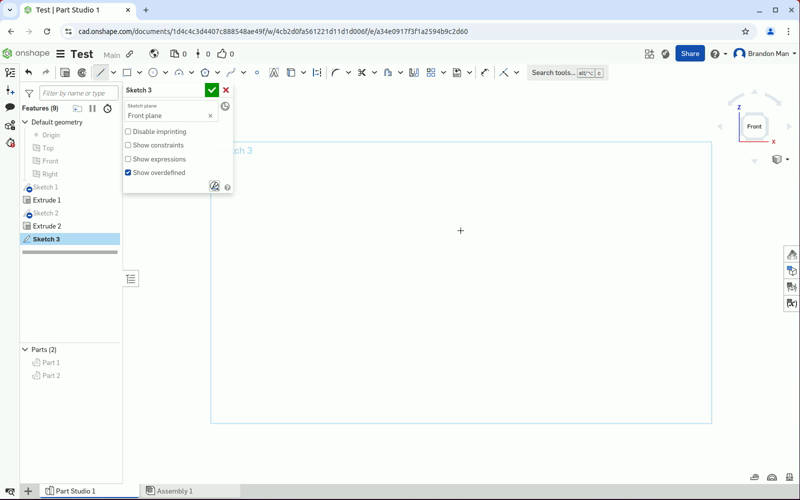
key_up(shift)
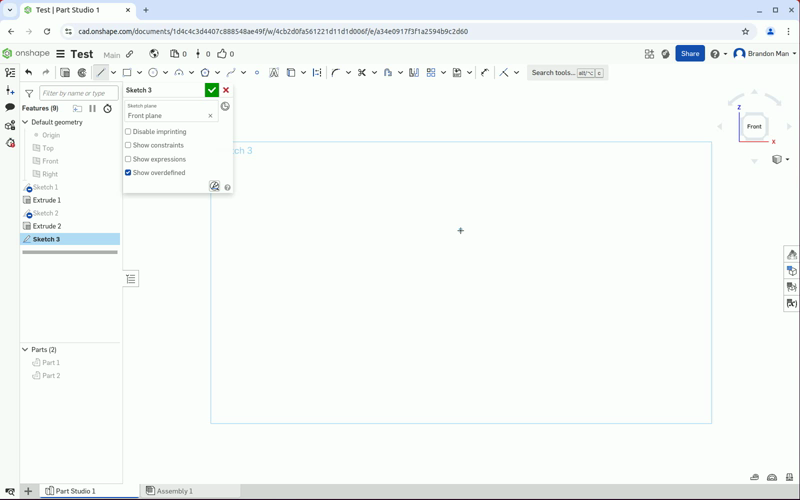
key_down(shift)
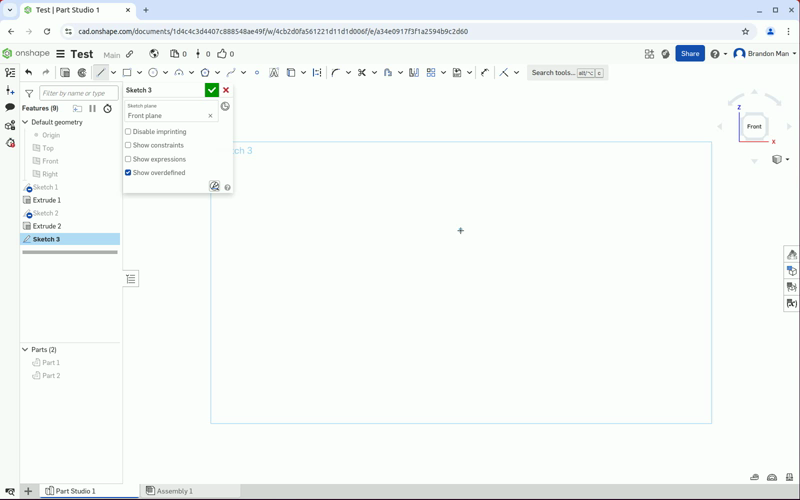
mouse_move(490, 230)
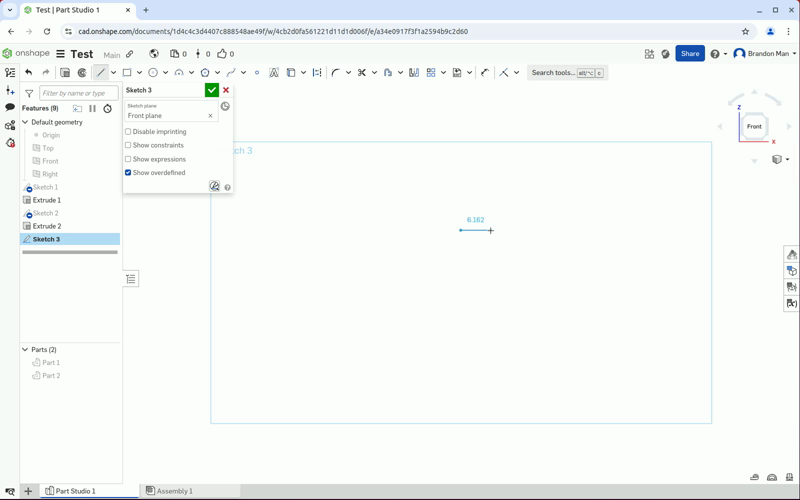
mouse_move(464, 227)
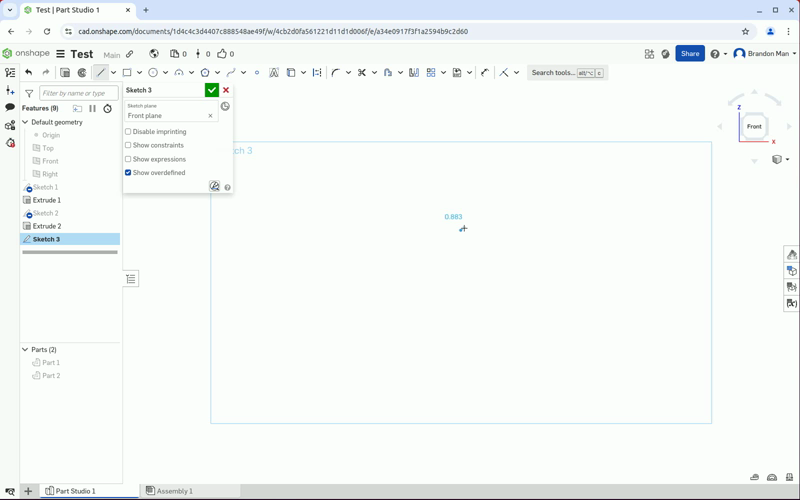
scroll(6)
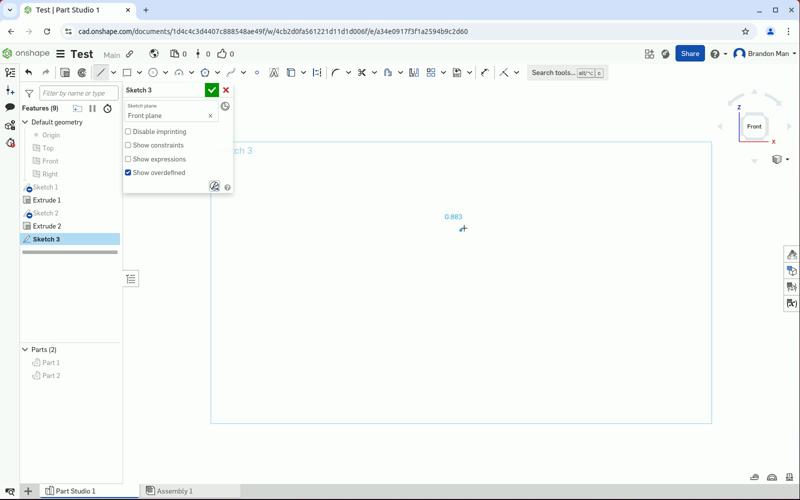
scroll(6)
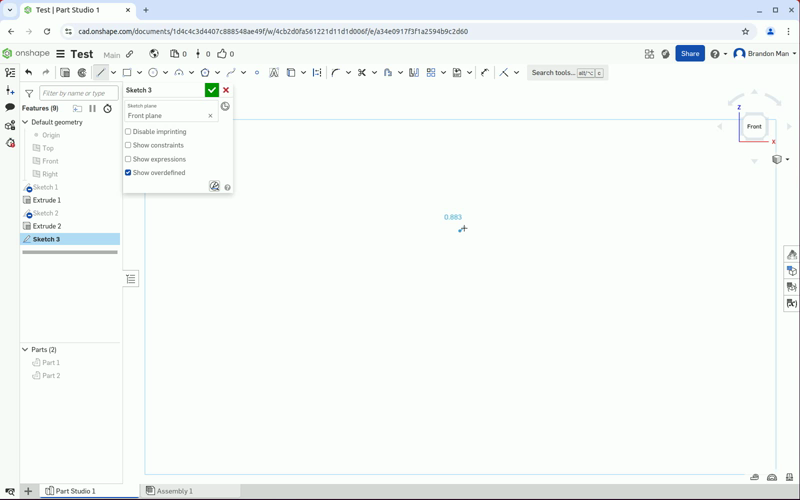
scroll(6)
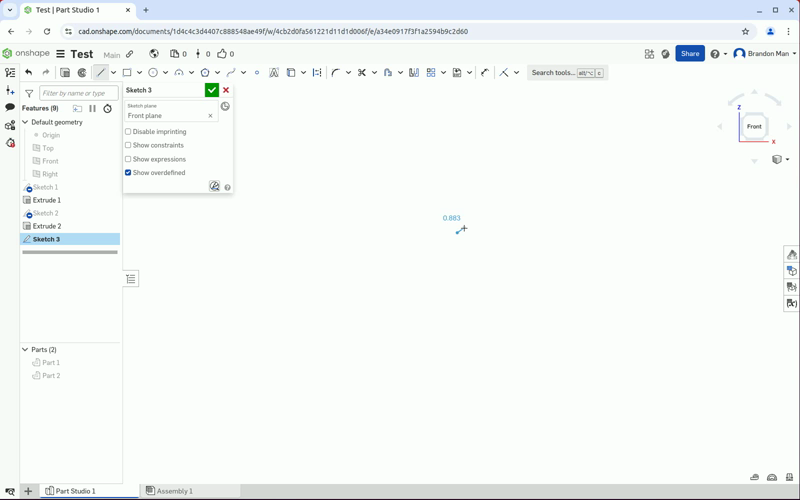
scroll(6)
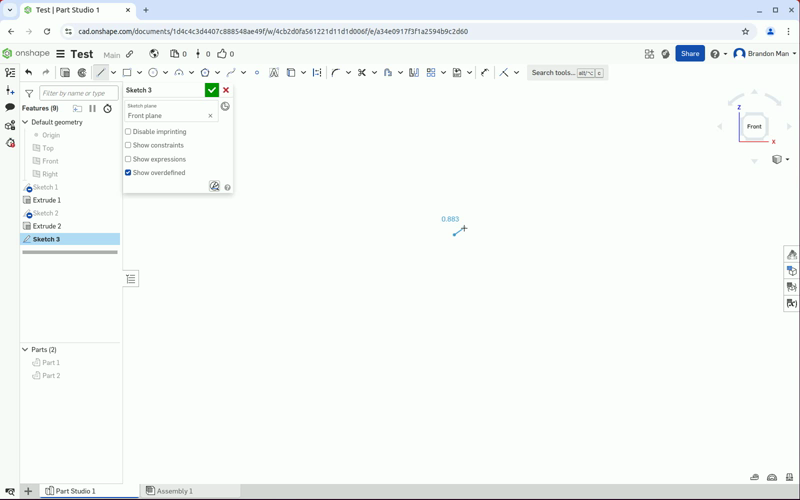
scroll(6)
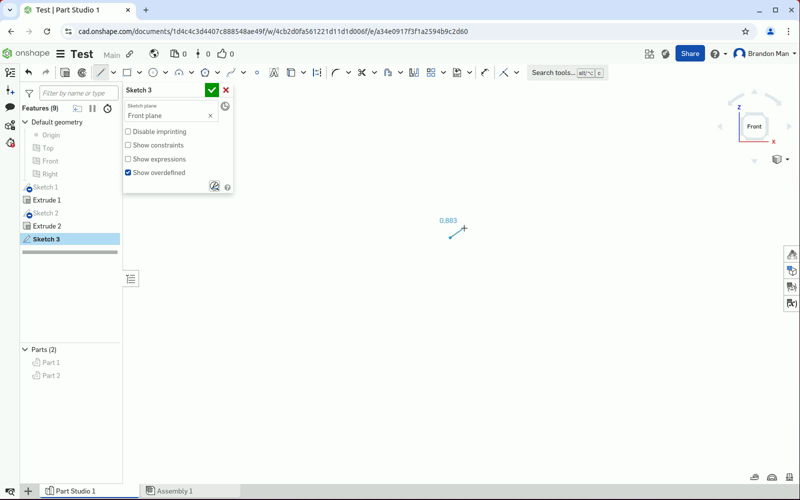
scroll(6)
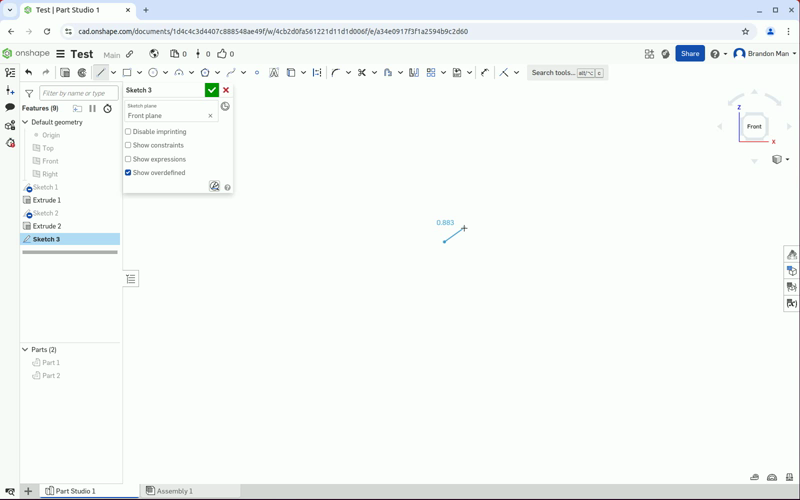
scroll(6)
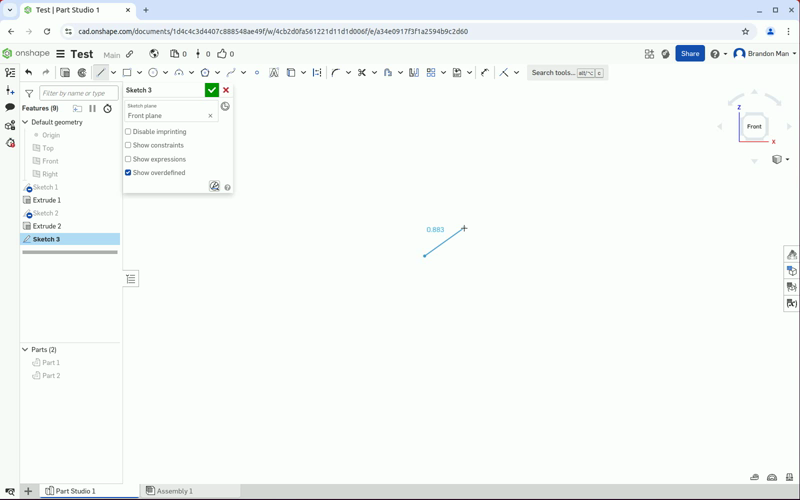
click(464, 227)
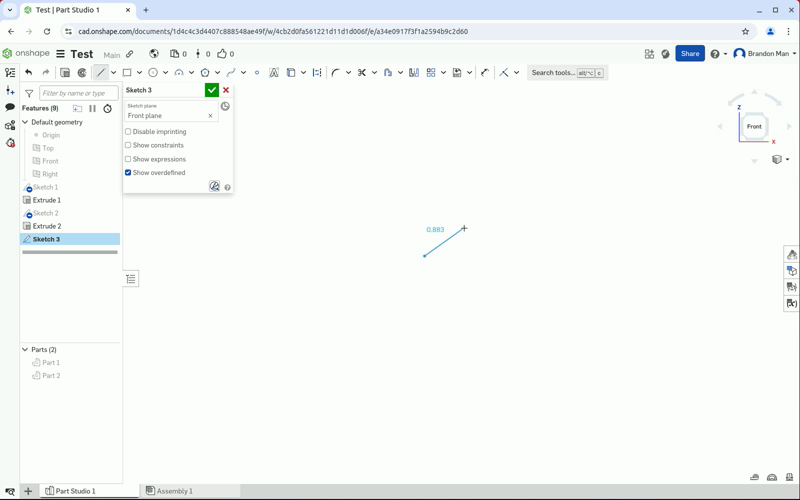
scroll(-6)
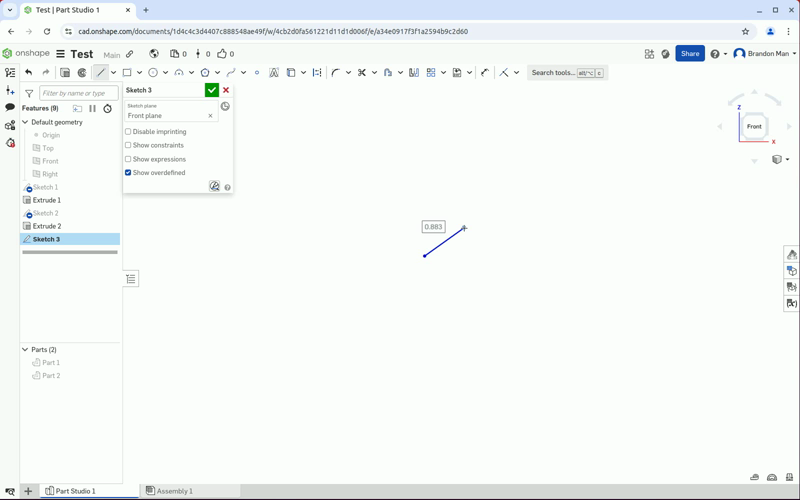
scroll(-6)
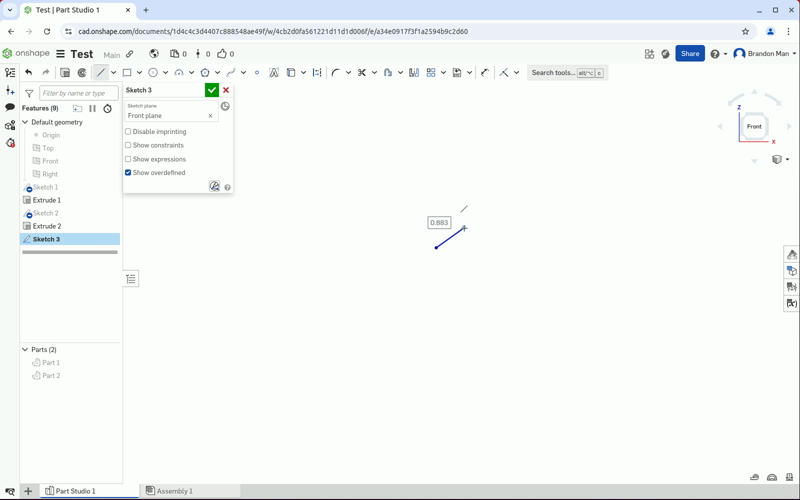
scroll(-6)
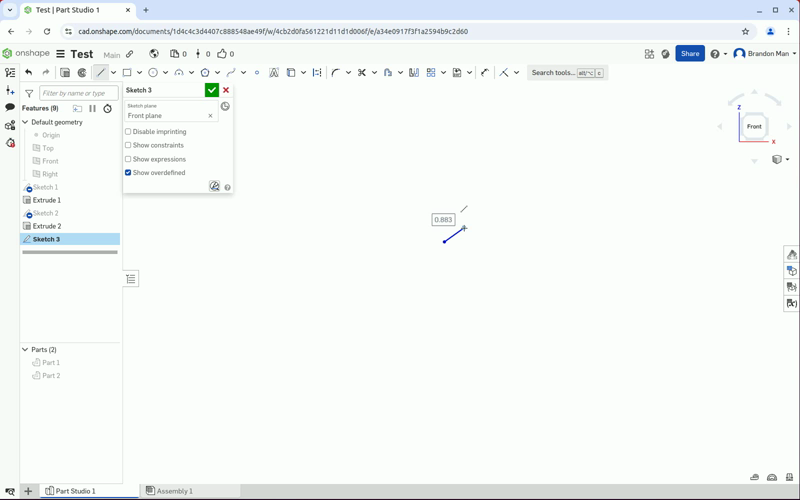
scroll(-6)
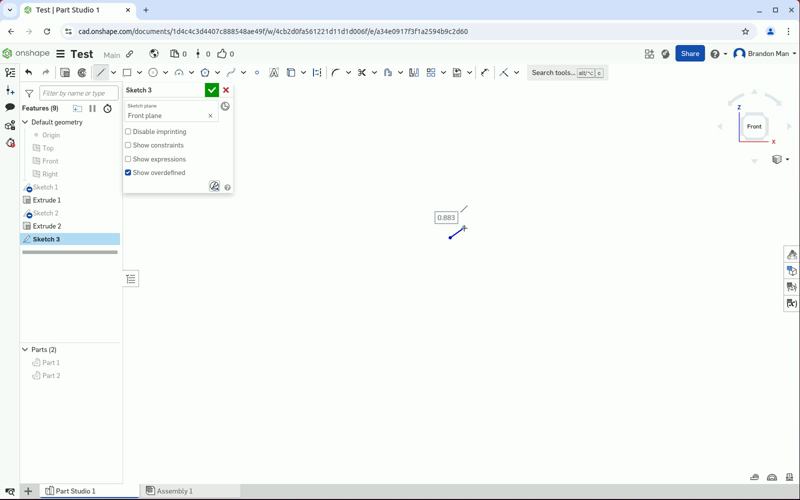
scroll(-6)
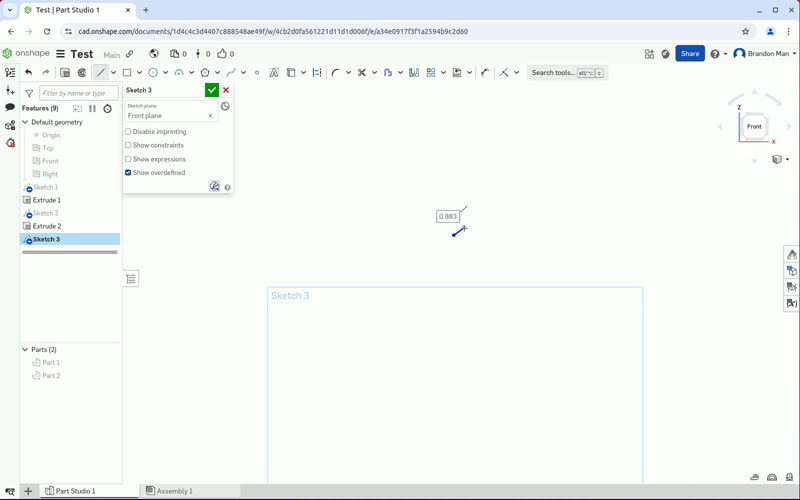
scroll(-6)
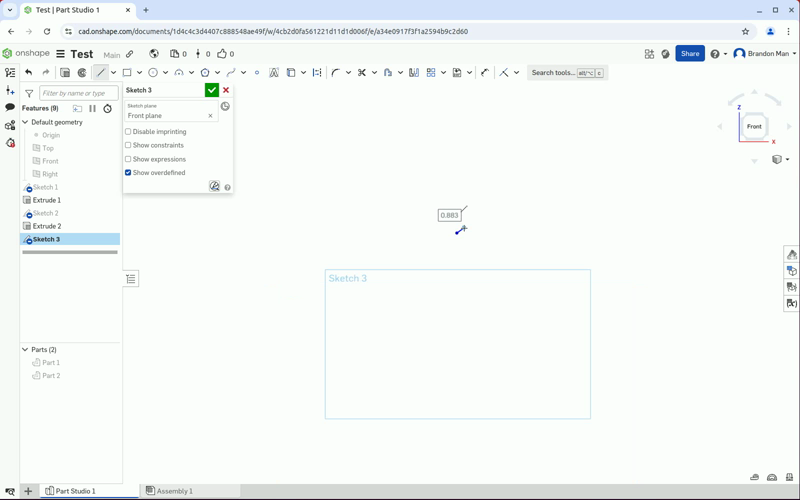
scroll(-6)
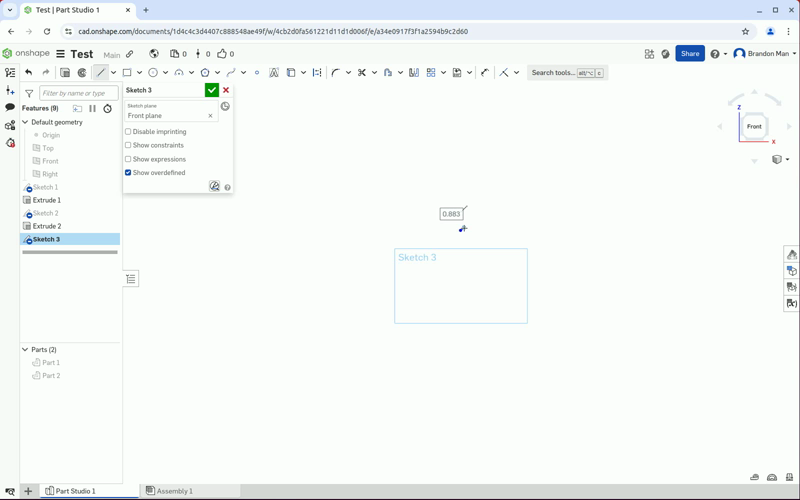
key_up(shift)
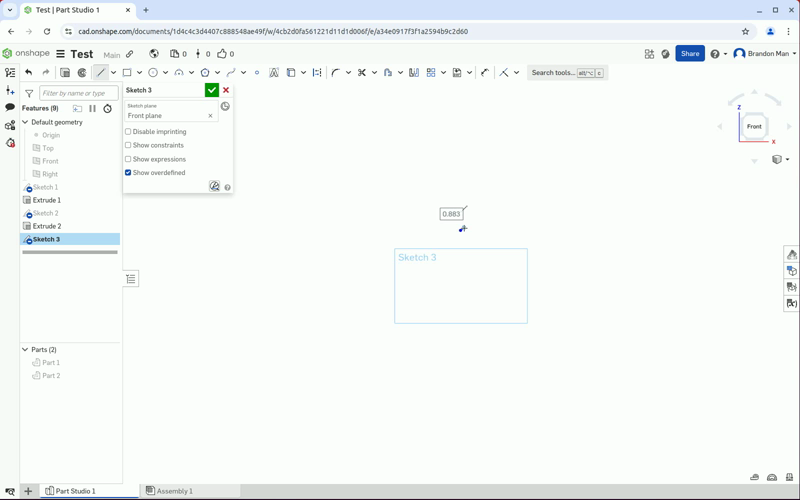
key(esc)
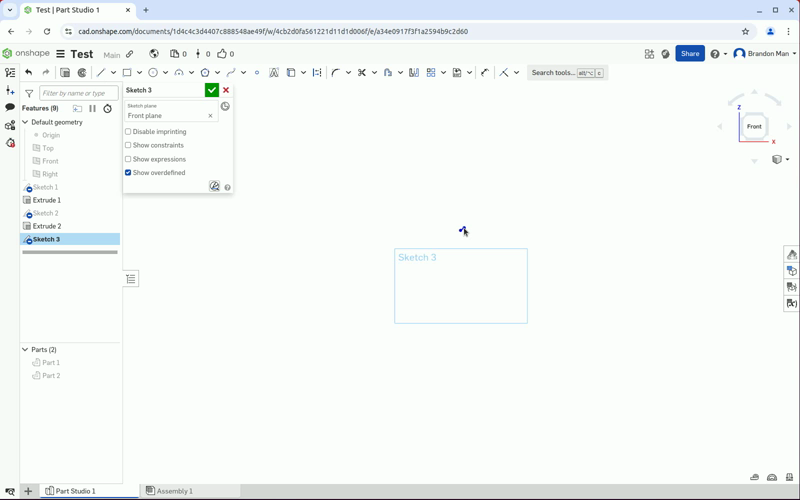
key(a)
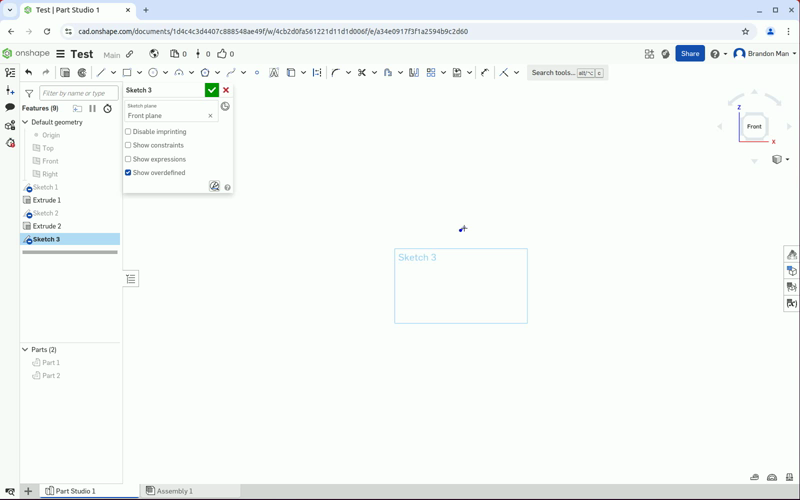
mouse_move(464, 227)
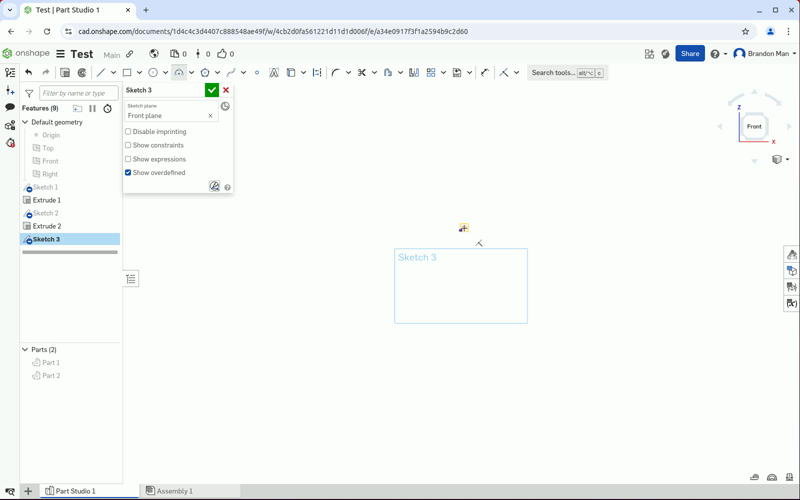
scroll(6)
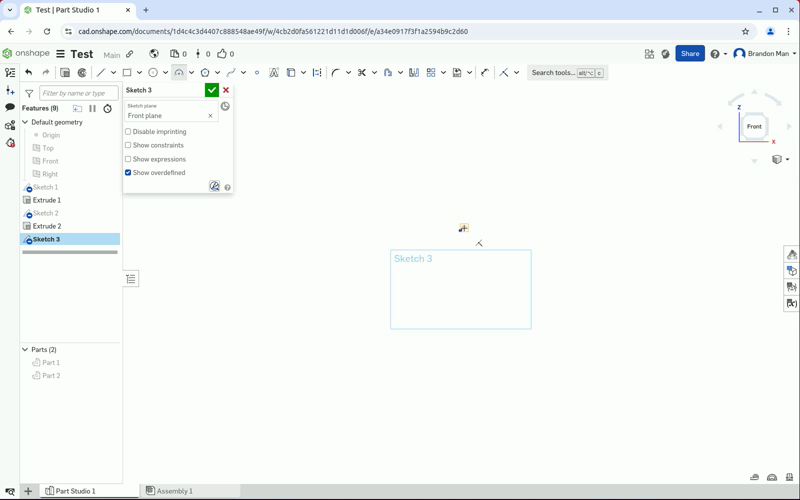
scroll(6)
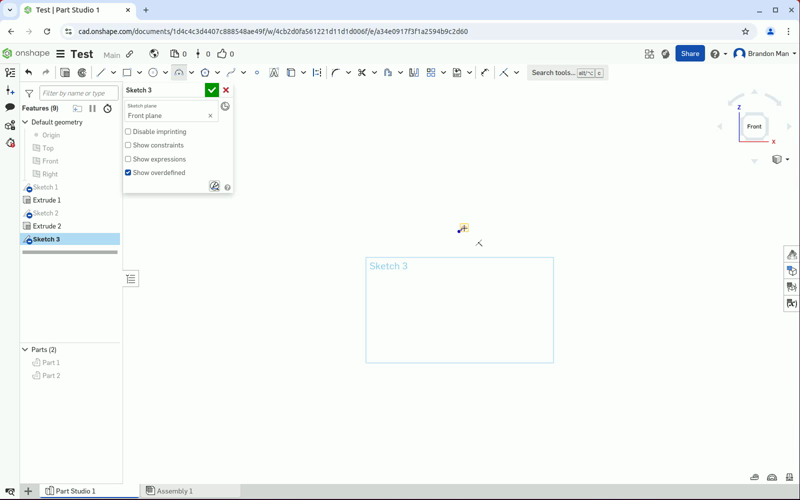
scroll(6)
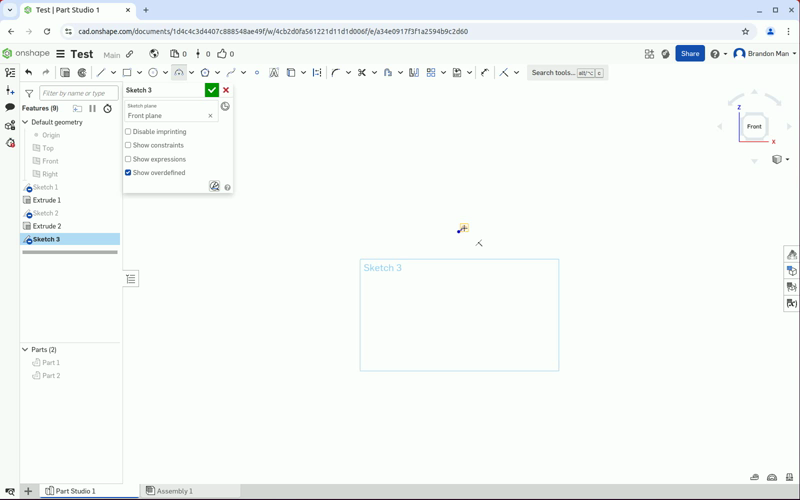
scroll(6)
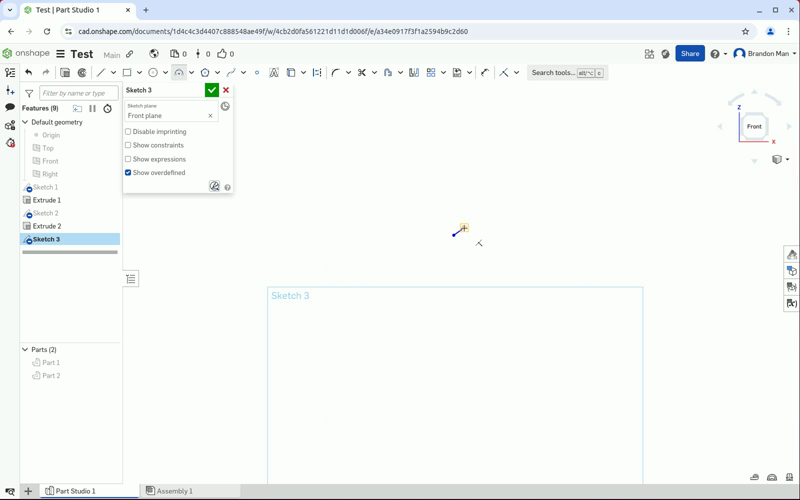
scroll(6)
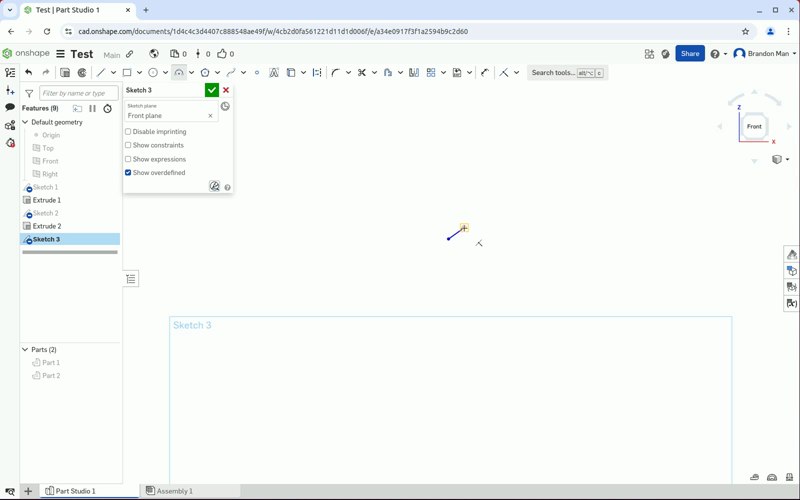
scroll(6)
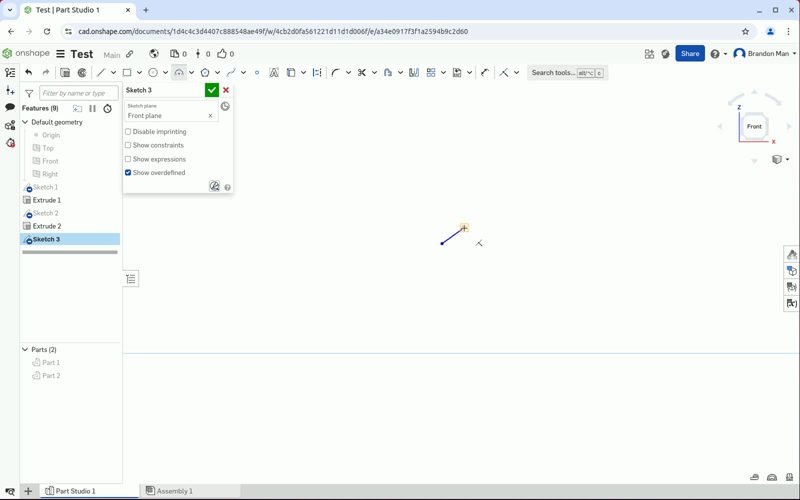
scroll(6)
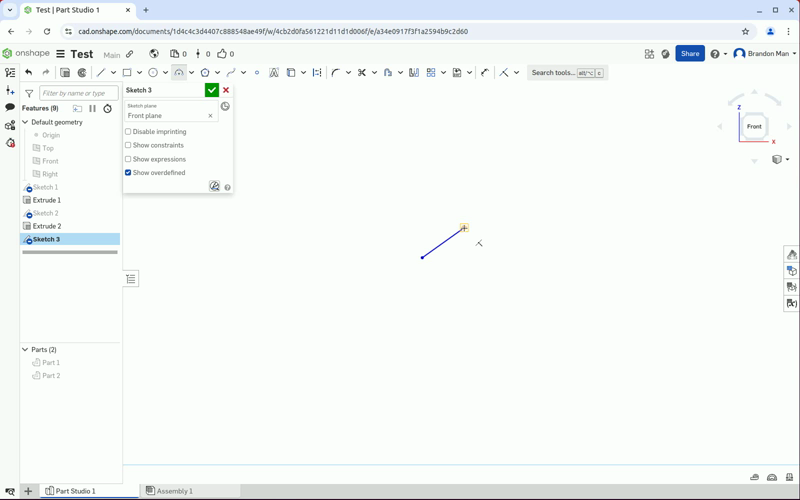
click(464, 227)
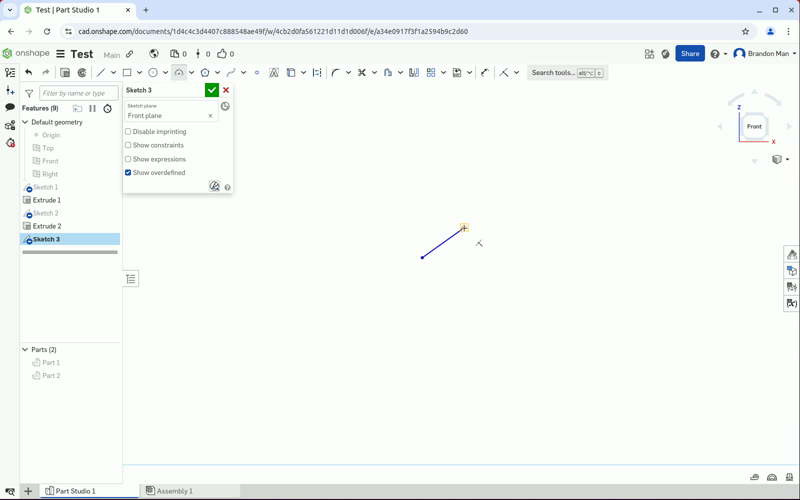
scroll(-6)
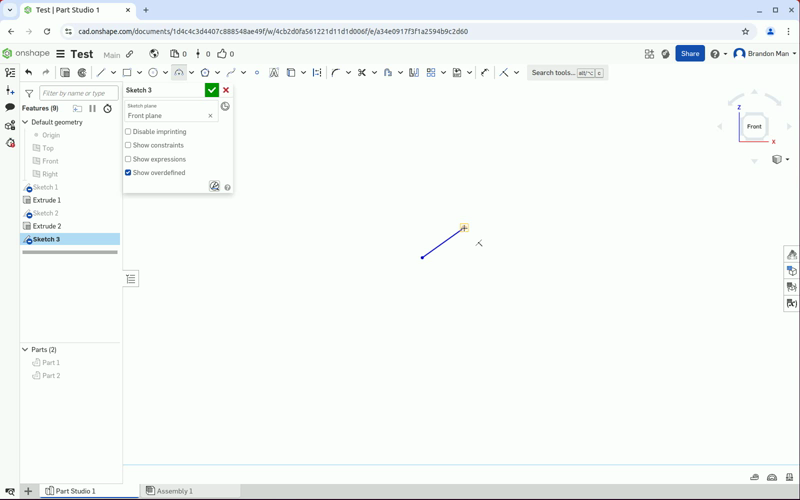
scroll(-6)
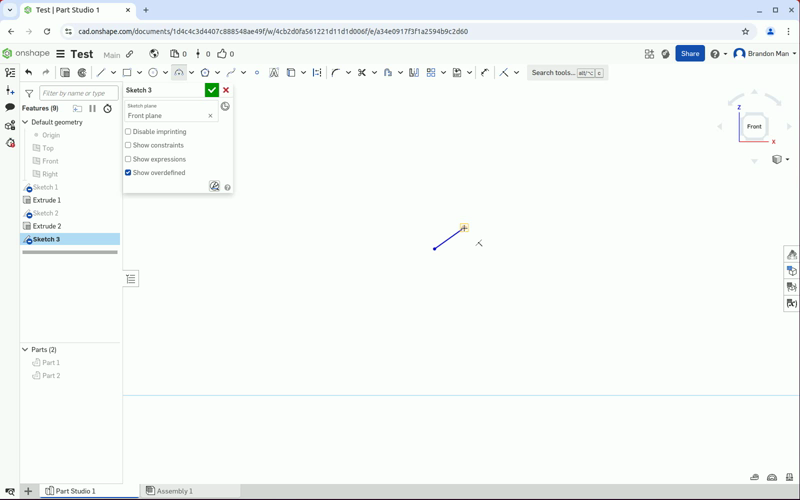
scroll(-6)
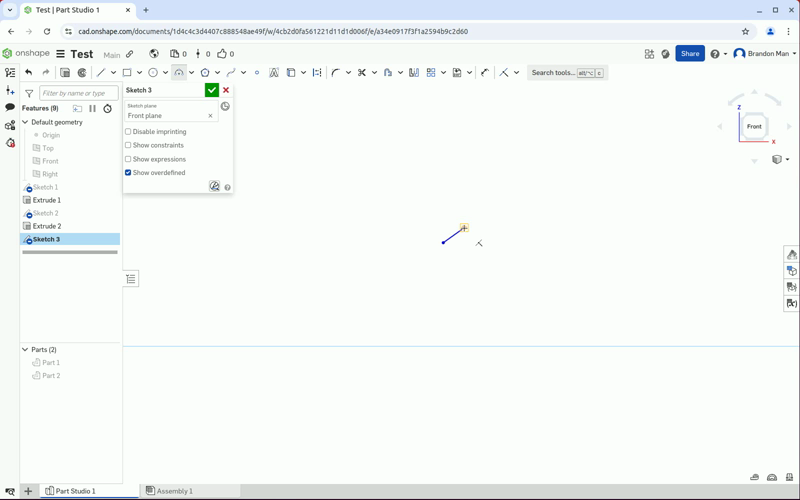
scroll(-6)
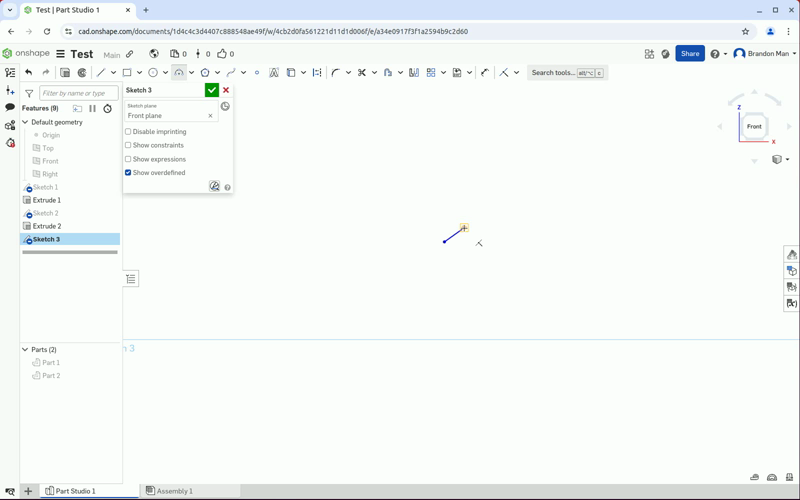
scroll(-6)
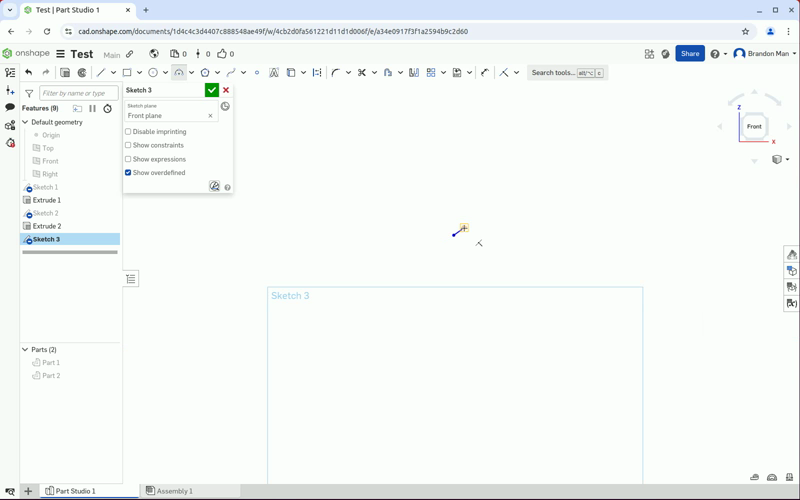
scroll(-6)
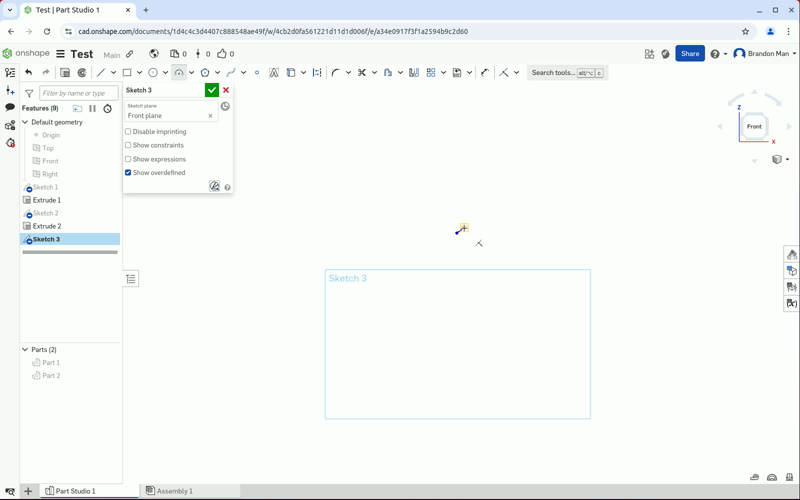
scroll(-6)
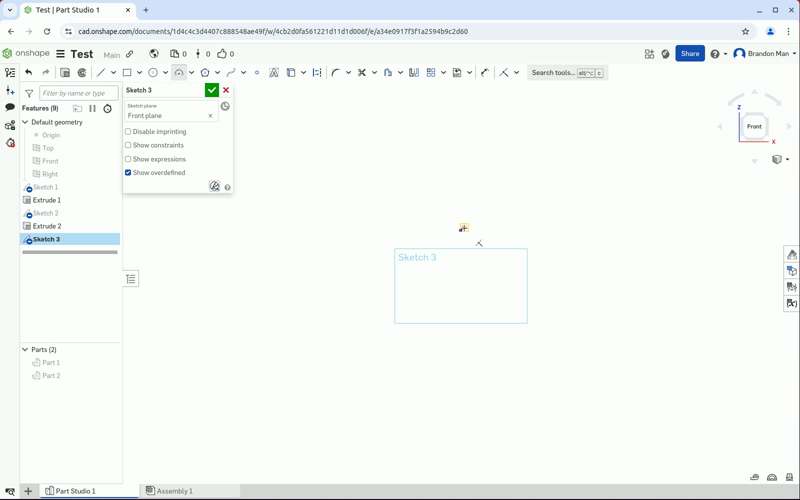
key_down(shift)
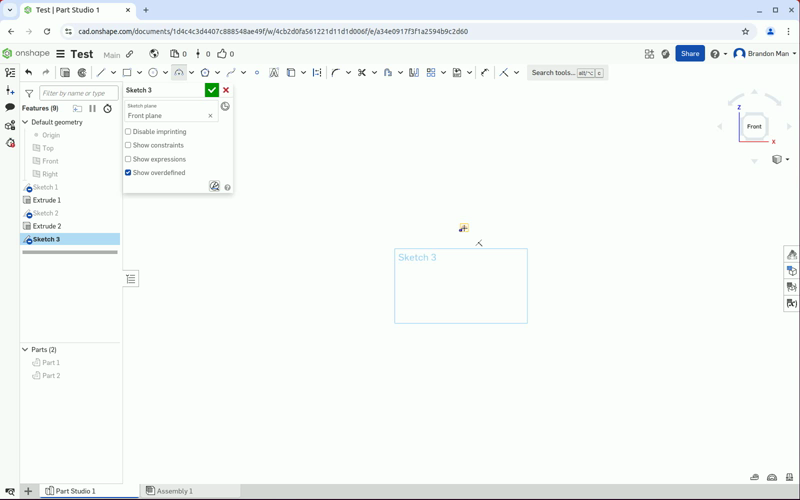
mouse_move(460, 220)
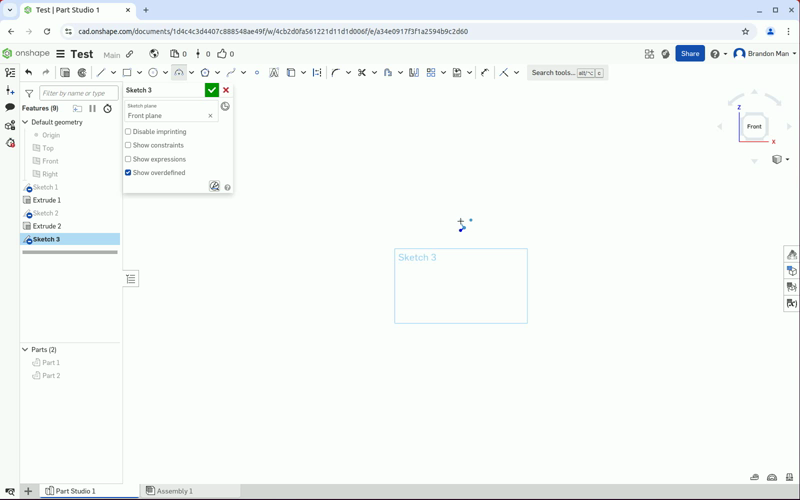
click(460, 220)
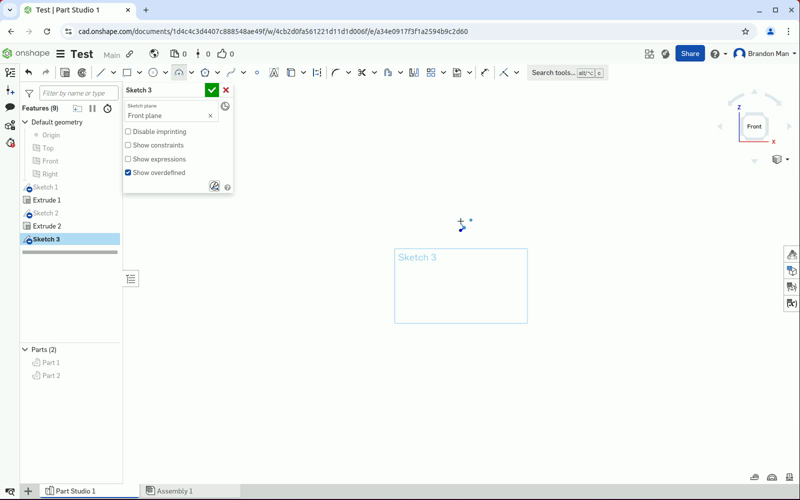
mouse_move(462, 224)
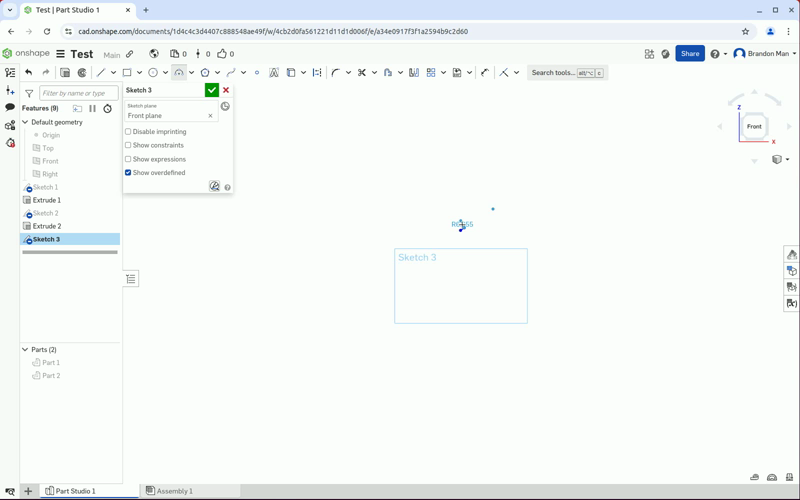
scroll(6)
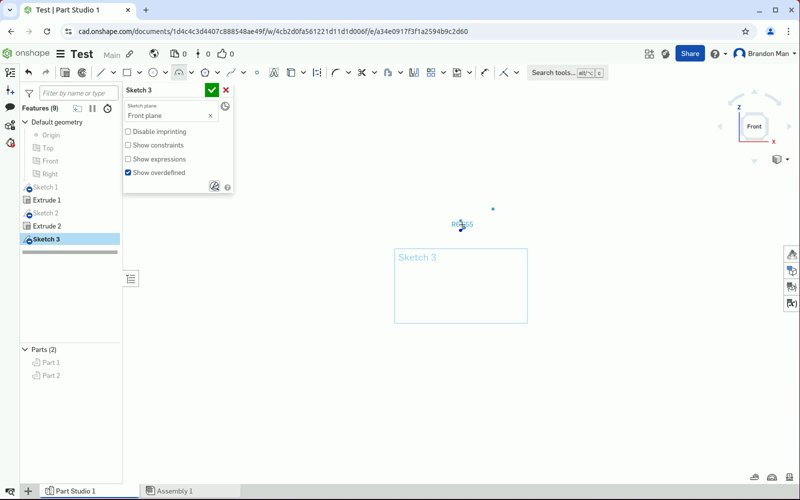
scroll(6)
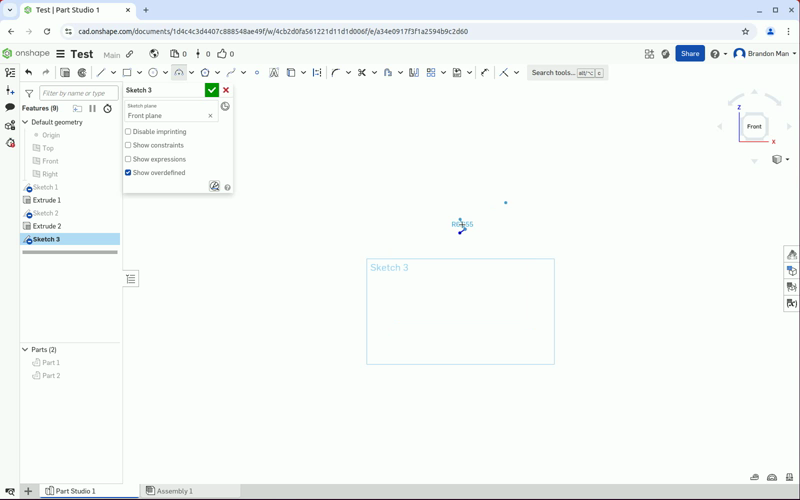
scroll(6)
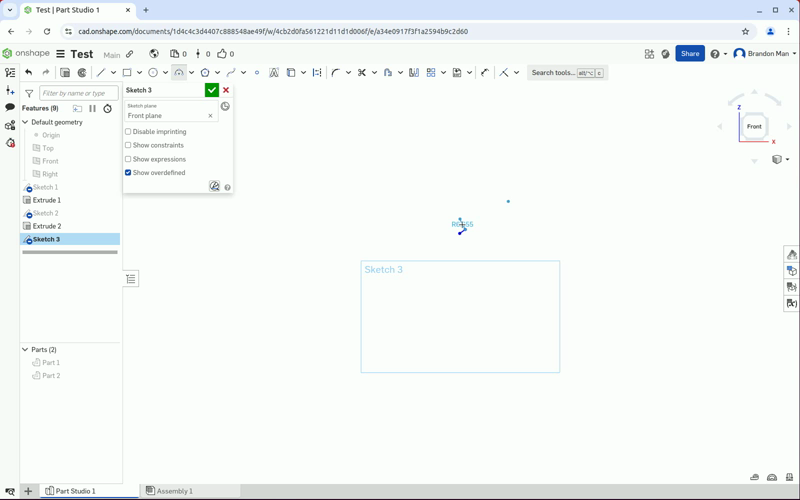
scroll(6)
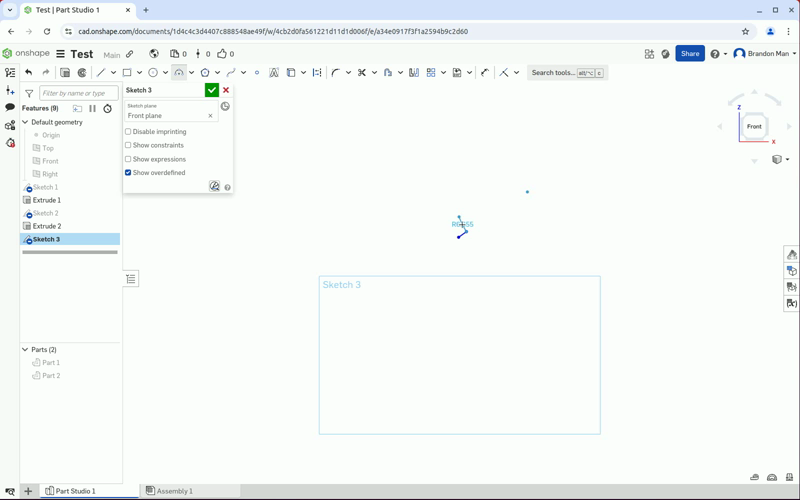
scroll(6)
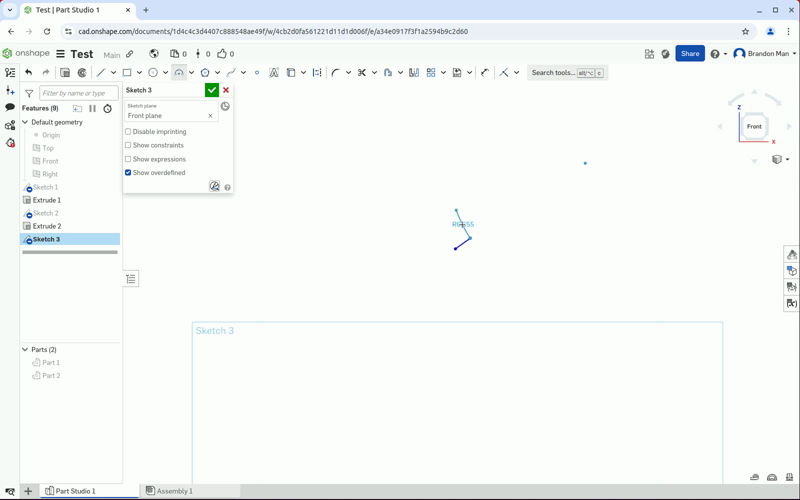
scroll(6)
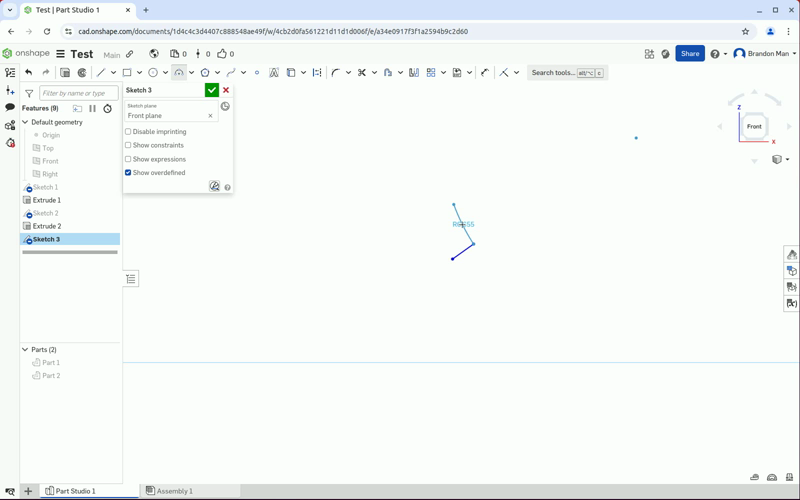
scroll(6)
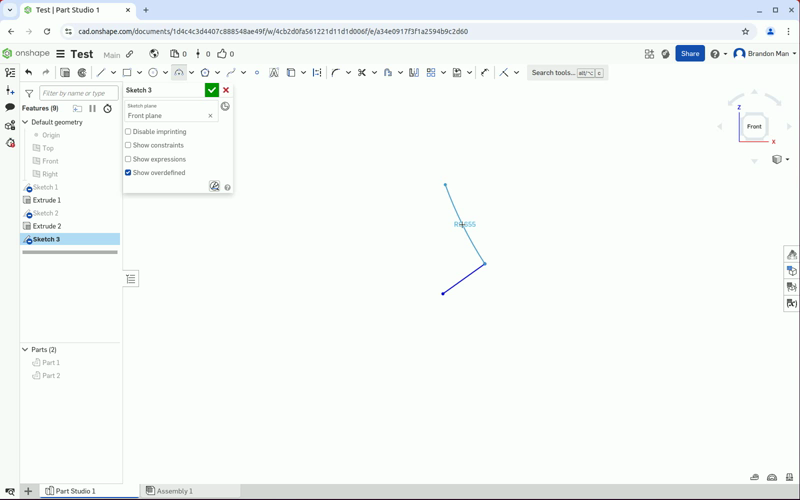
click(462, 224)
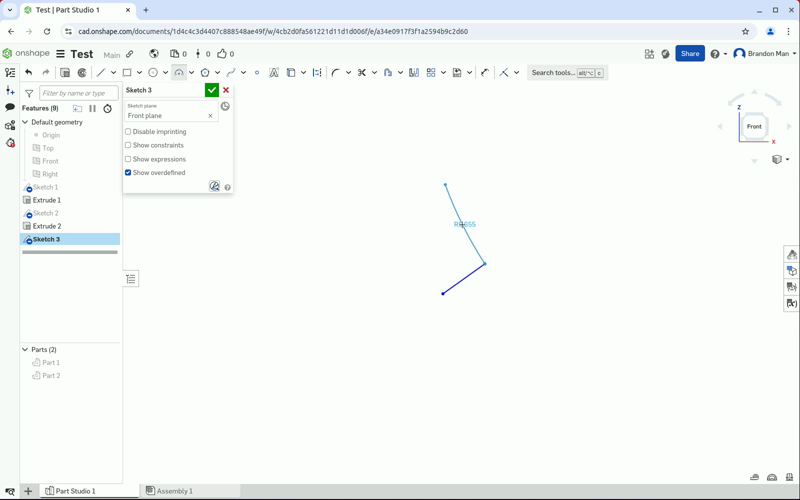
scroll(-6)
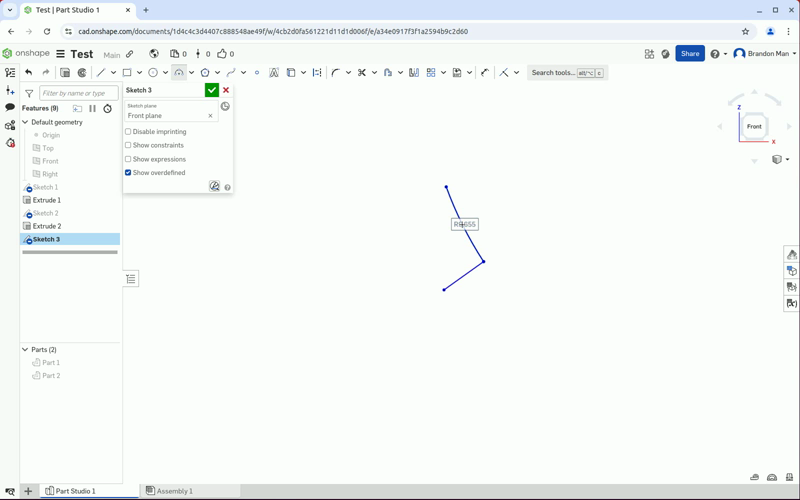
scroll(-6)
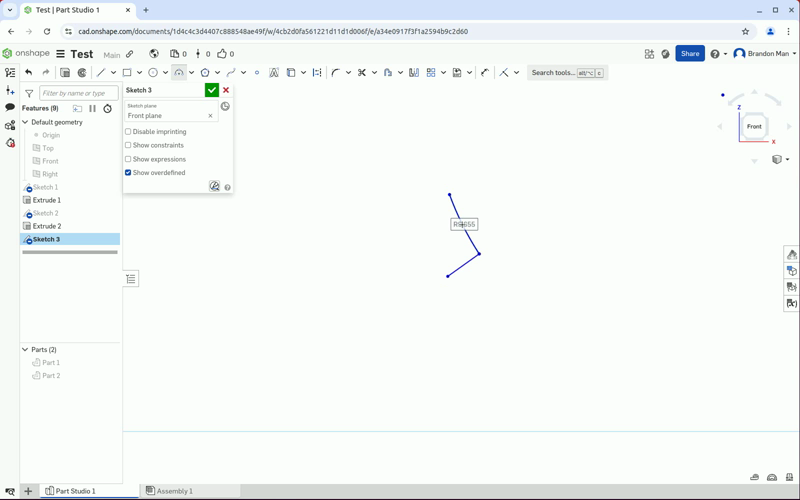
scroll(-6)
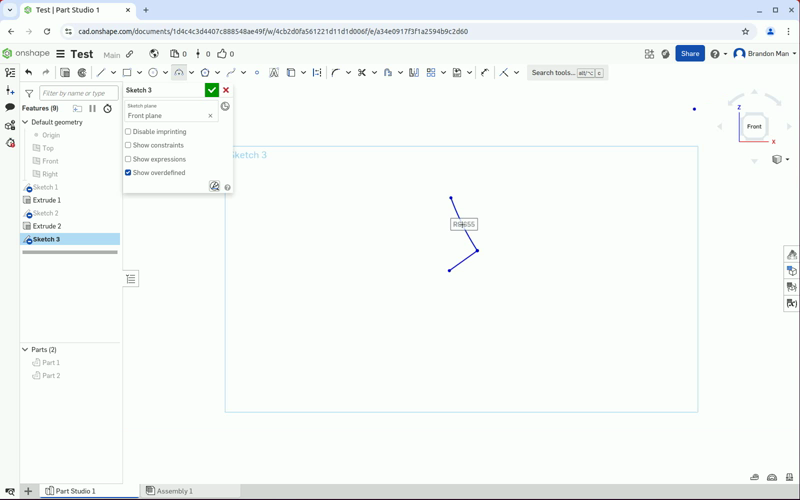
scroll(-6)
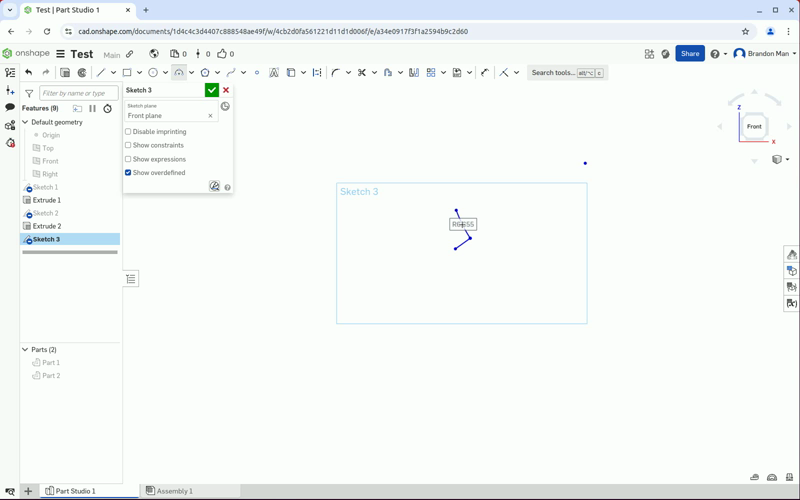
scroll(-6)
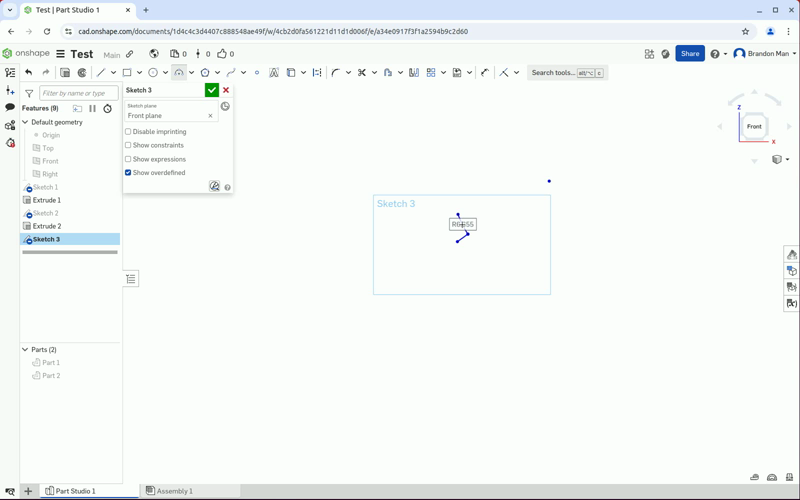
scroll(-6)
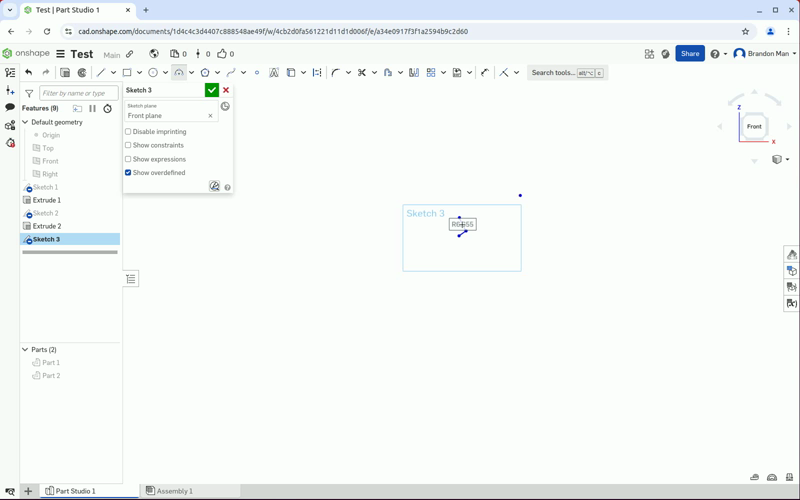
scroll(-6)
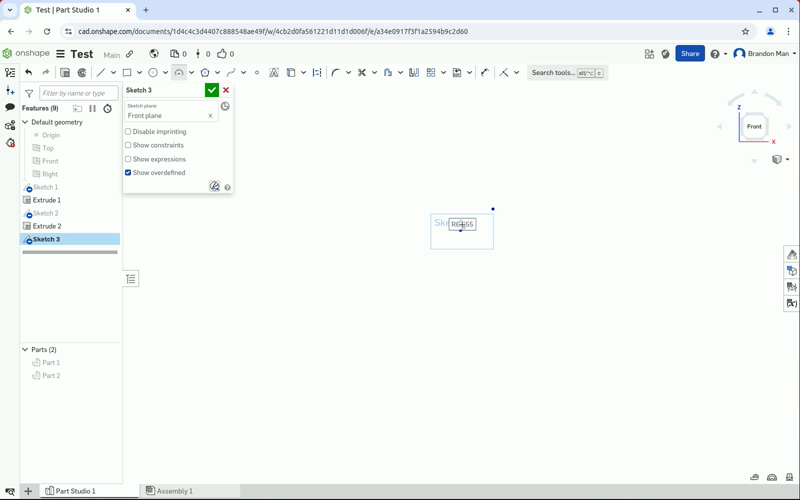
key_up(shift)
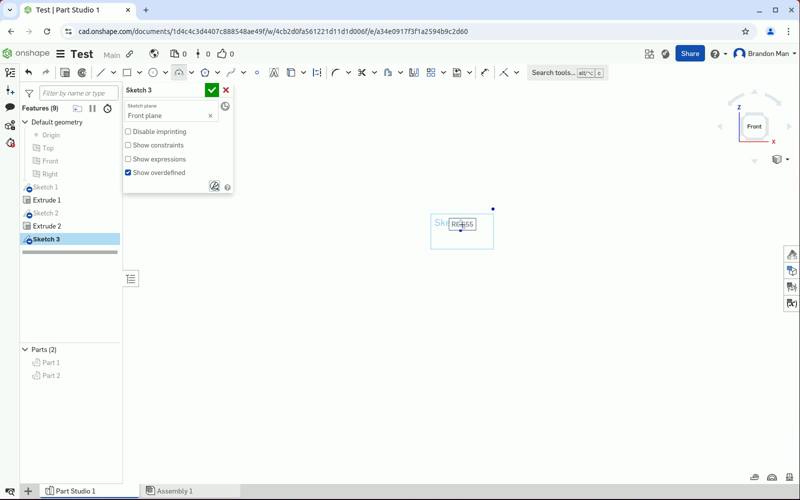
key(esc)
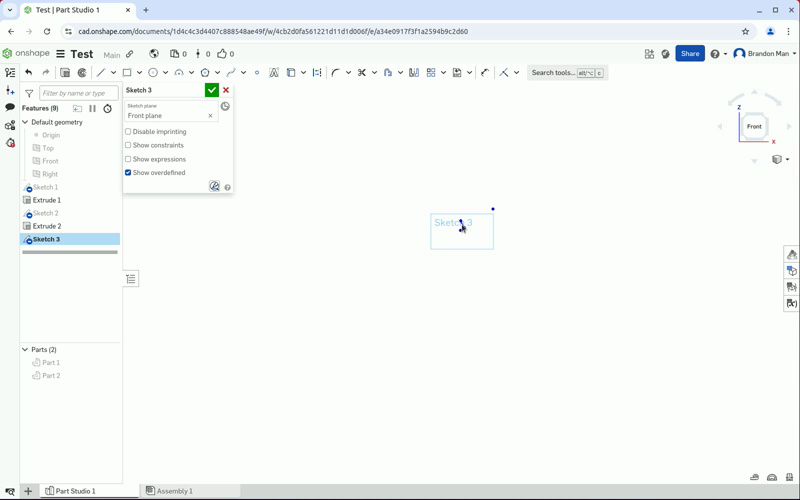
key(l)
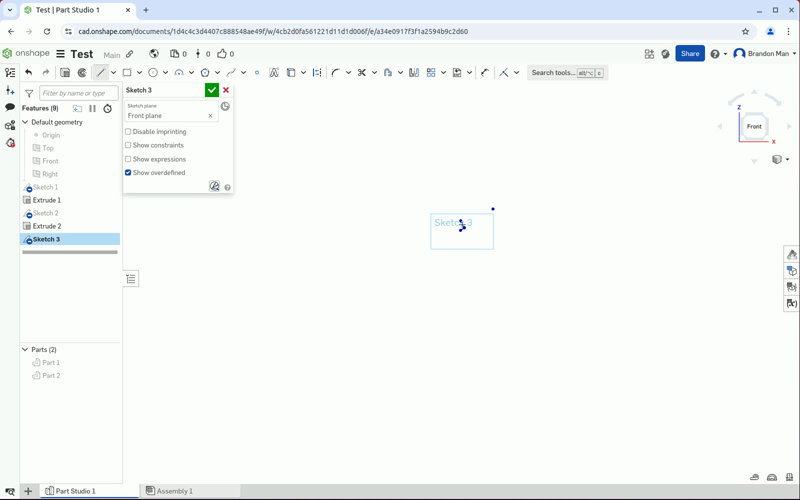
mouse_move(460, 220)
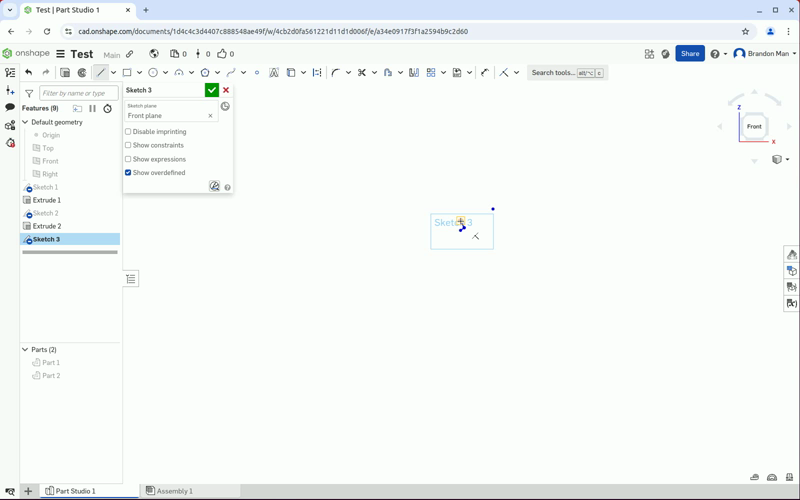
scroll(6)
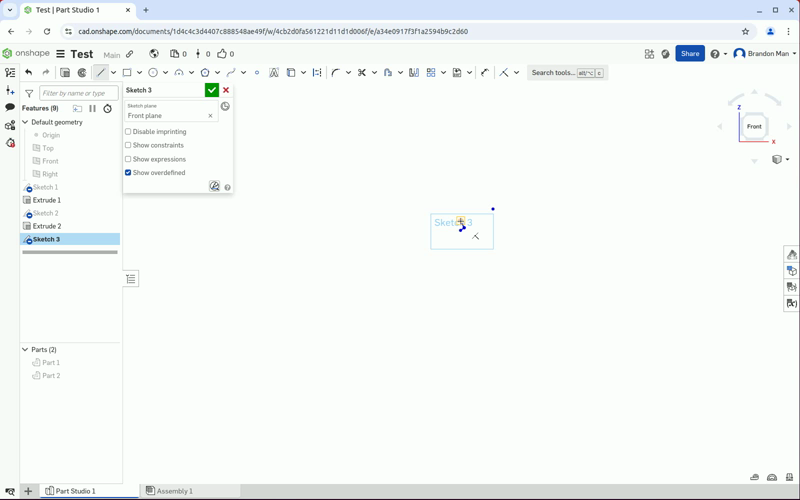
scroll(6)
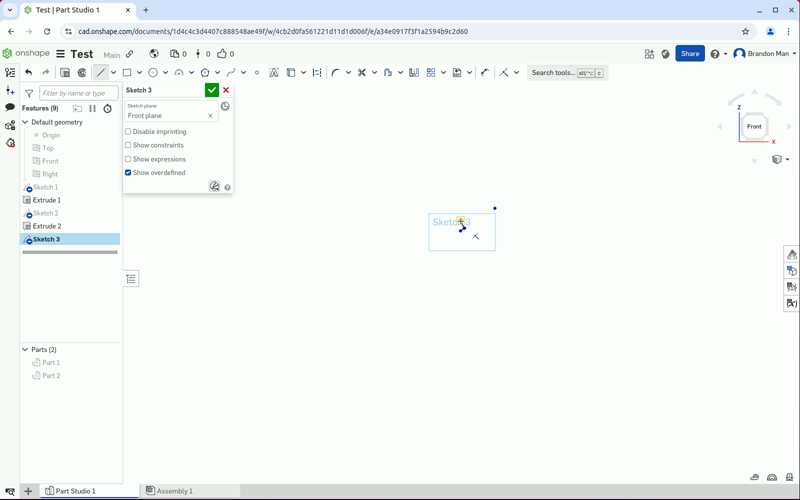
scroll(6)
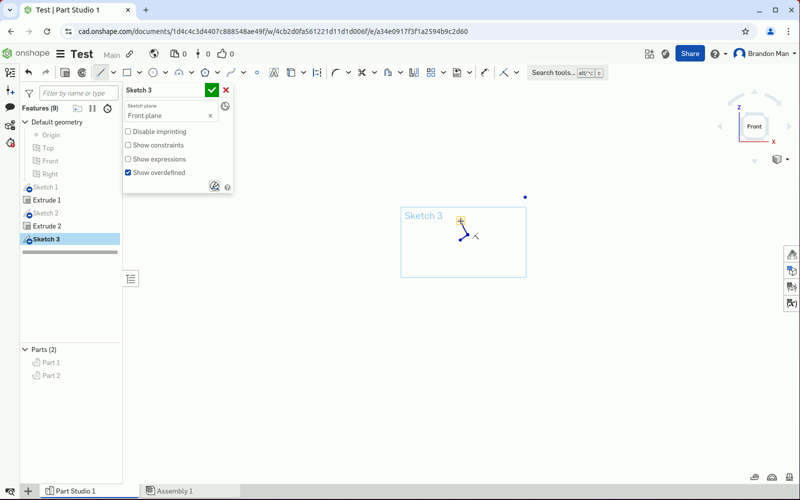
scroll(6)
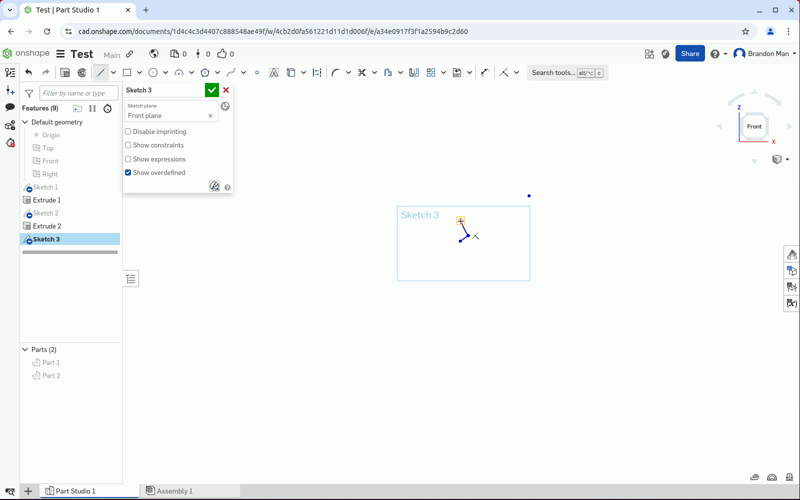
scroll(6)
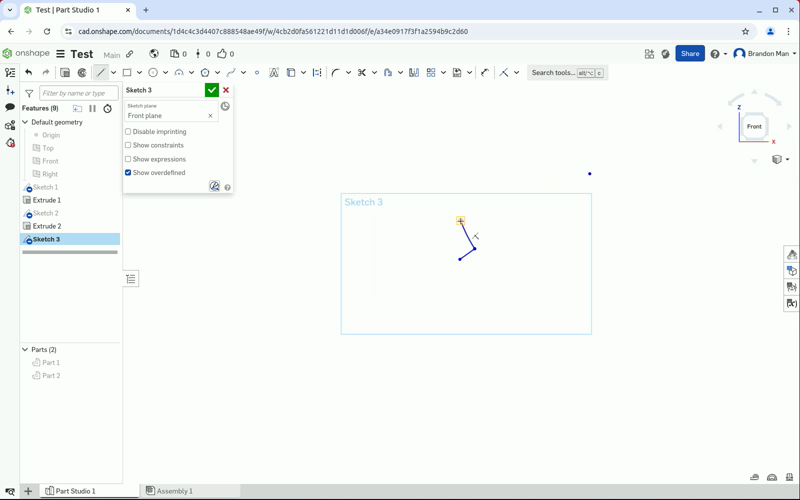
scroll(6)
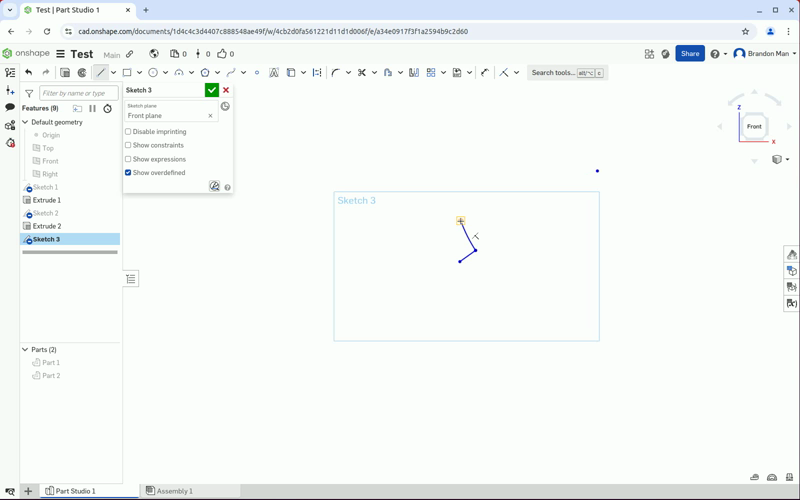
scroll(6)
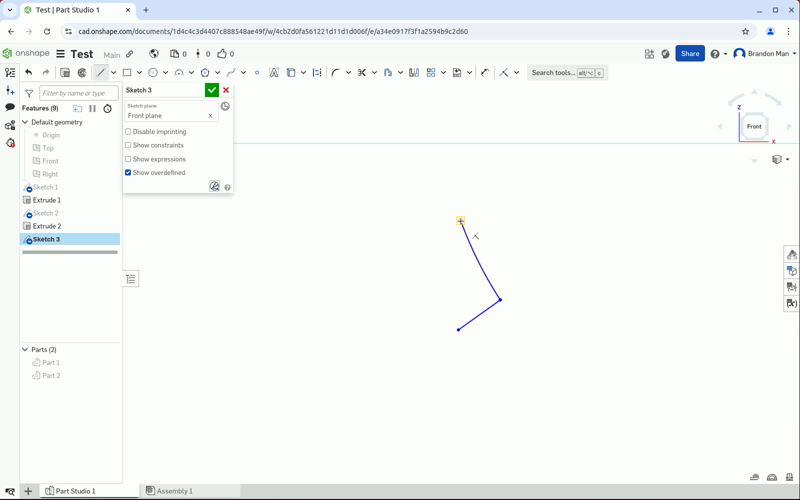
click(460, 220)
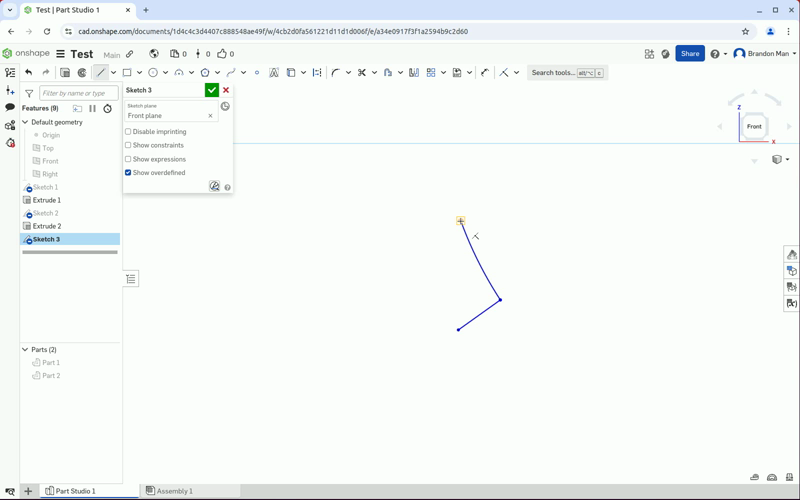
scroll(-6)
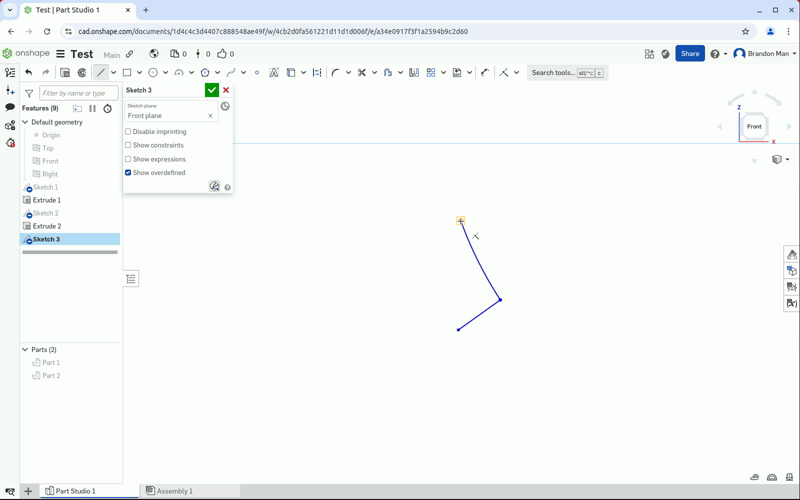
scroll(-6)
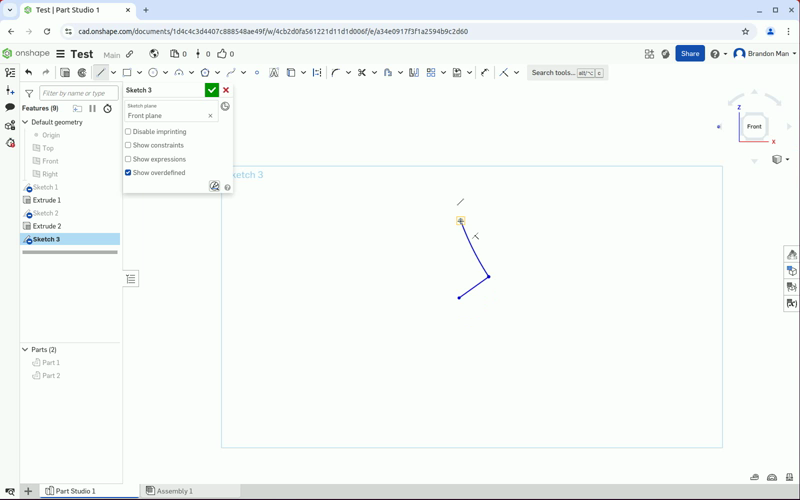
scroll(-6)
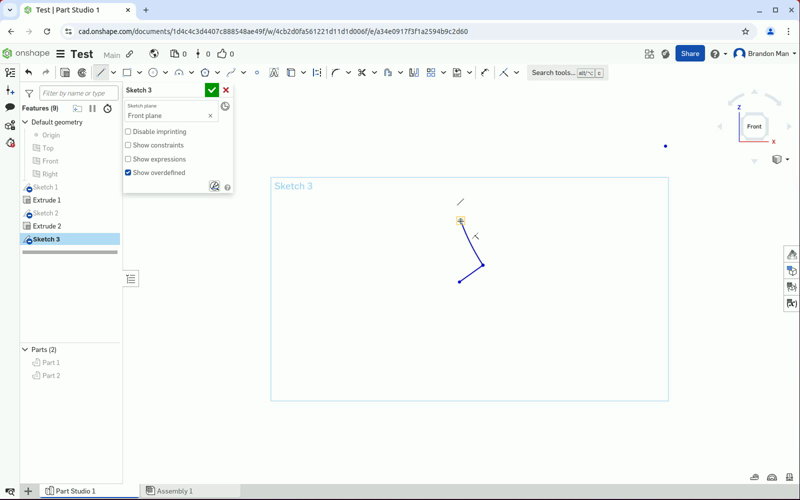
scroll(-6)
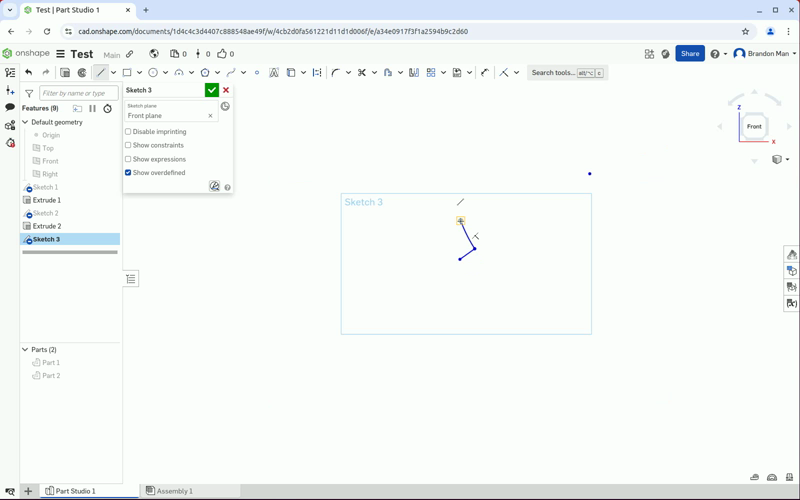
scroll(-6)
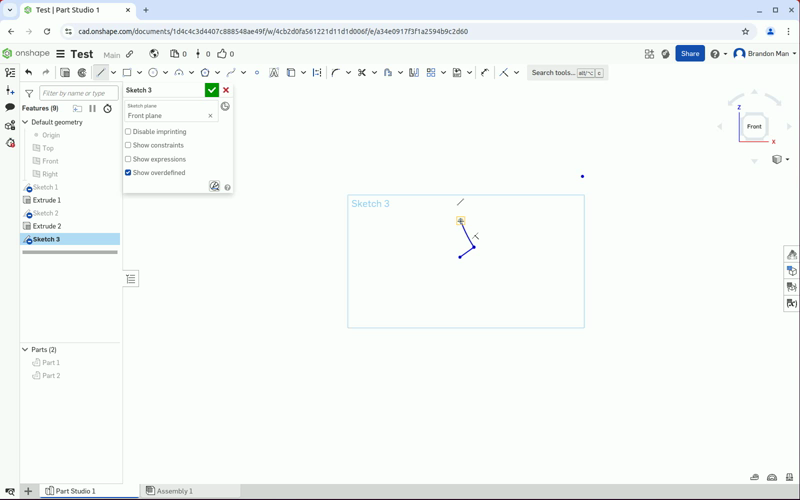
scroll(-6)
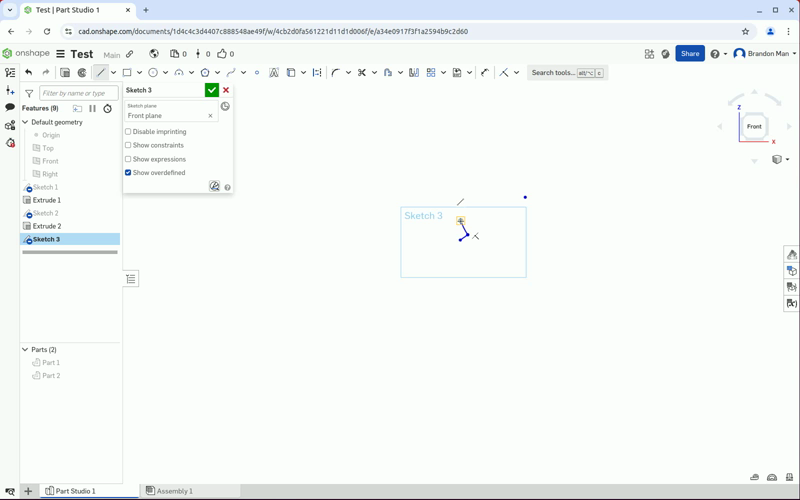
scroll(-6)
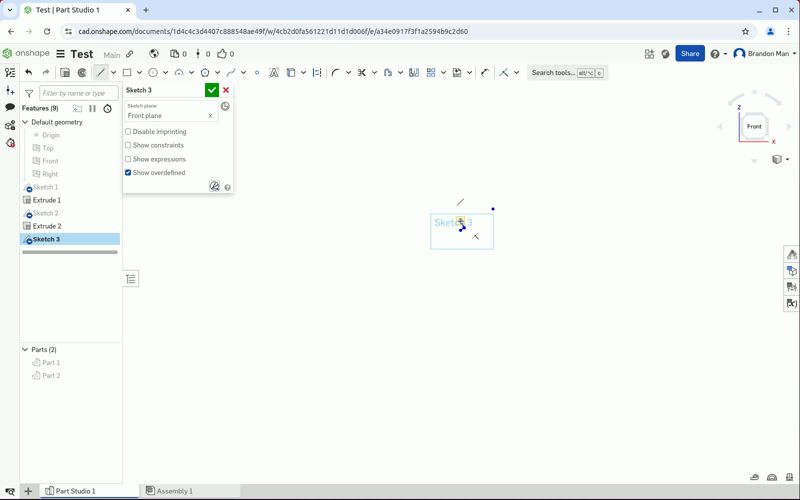
mouse_move(490, 220)
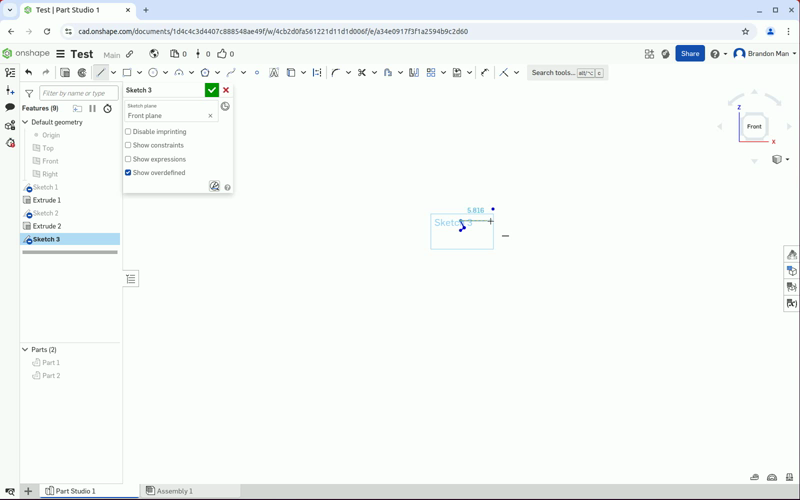
key_down(shift)
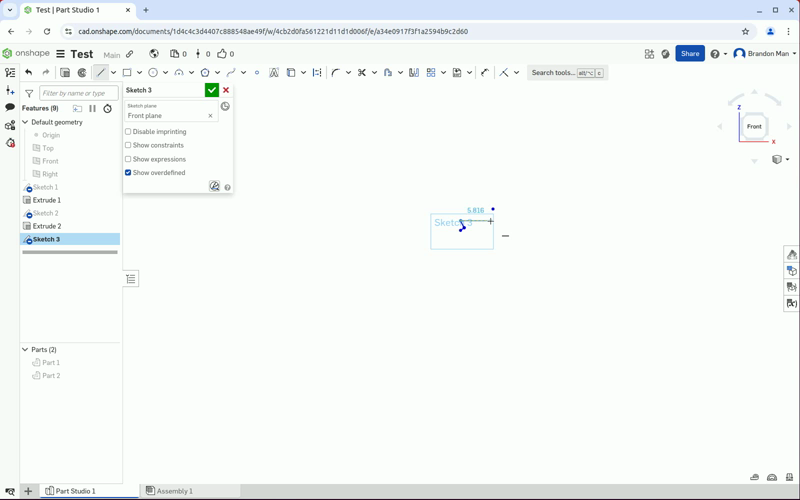
mouse_move(460, 230)
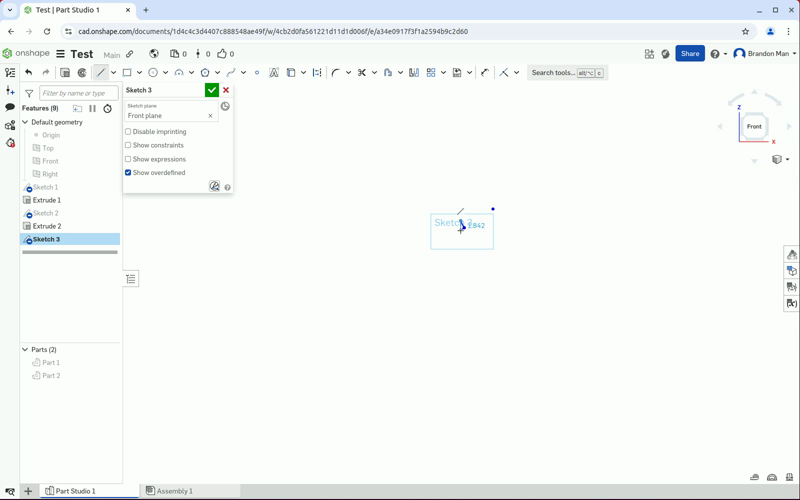
scroll(6)
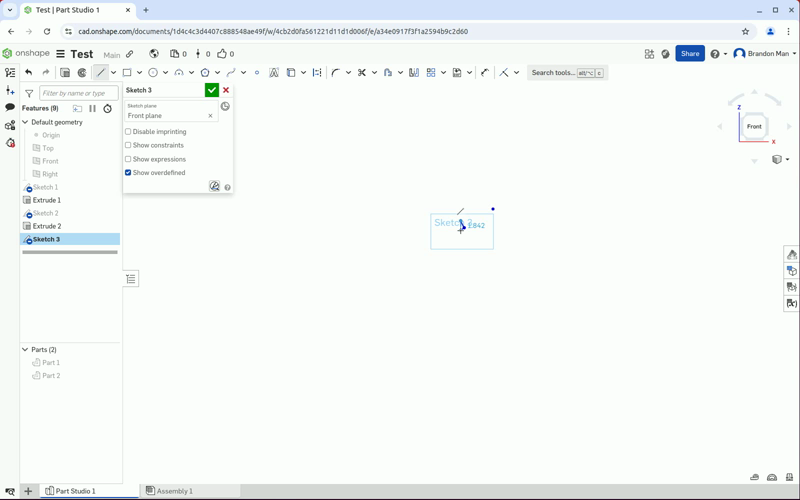
scroll(6)
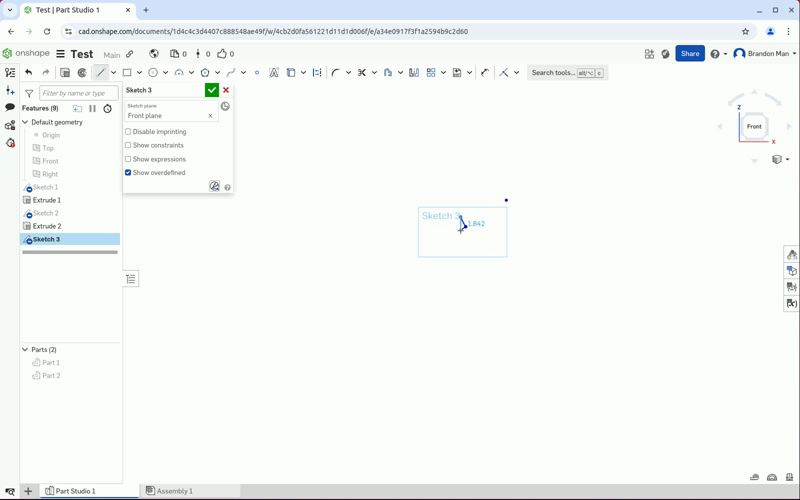
scroll(6)
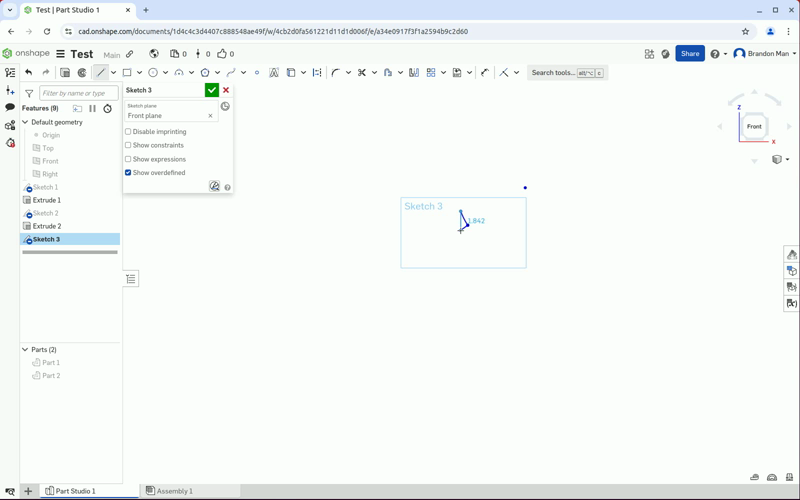
scroll(6)
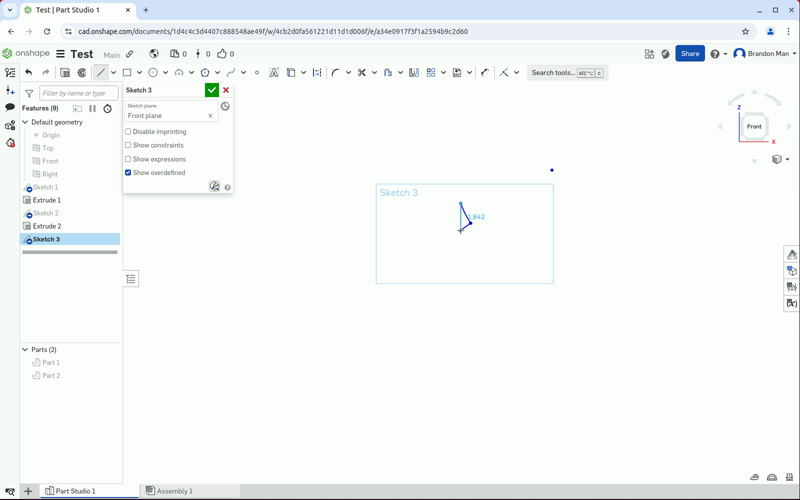
scroll(6)
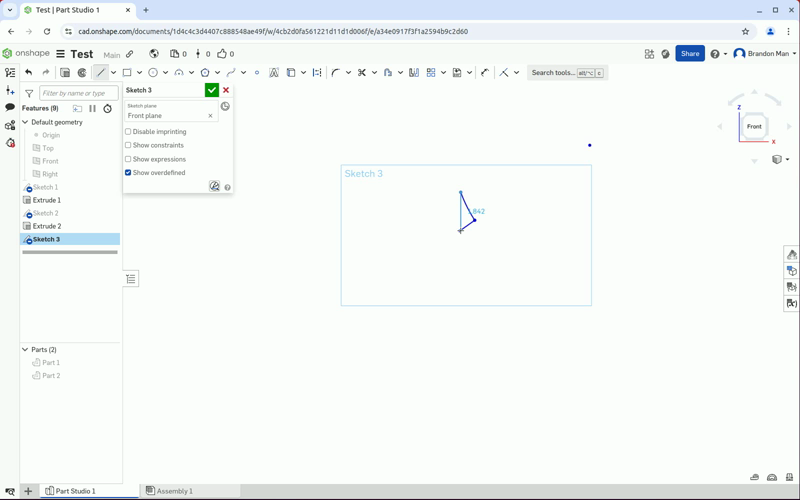
scroll(6)
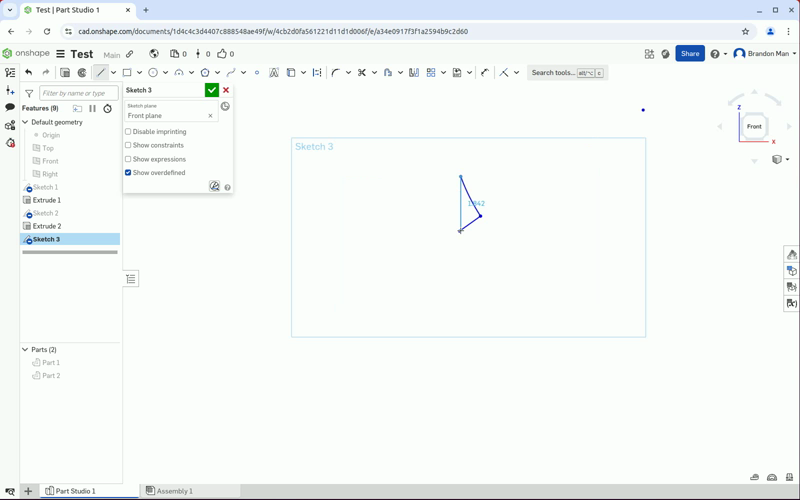
scroll(6)
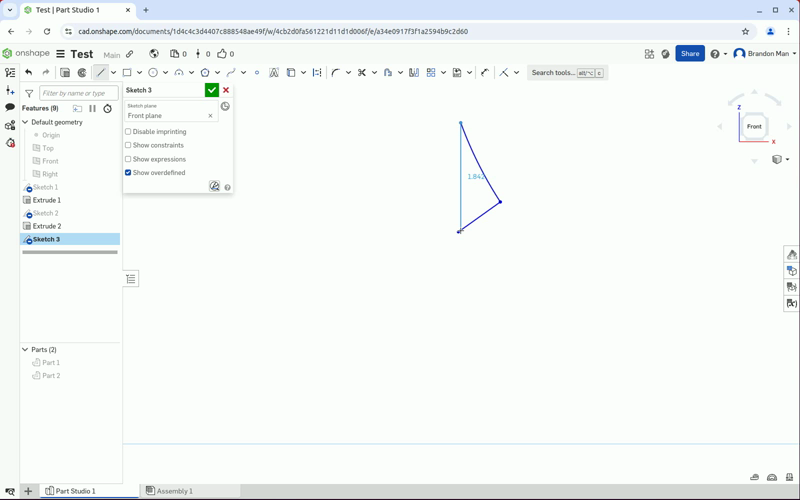
key_up(shift)
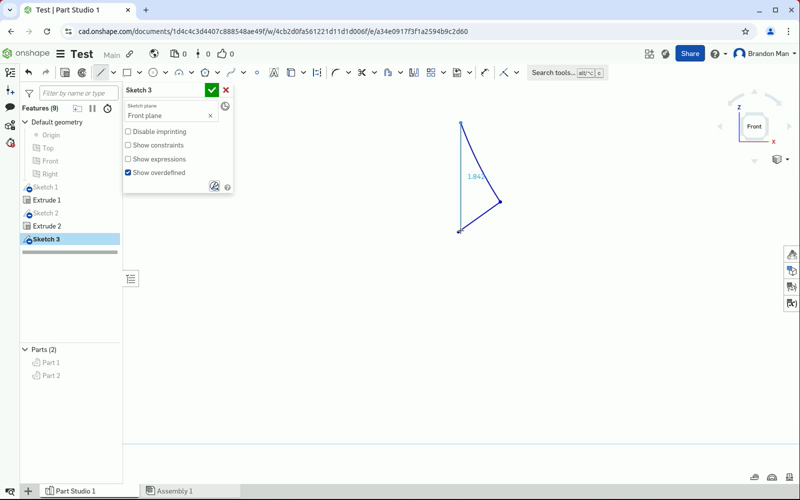
click(460, 230)
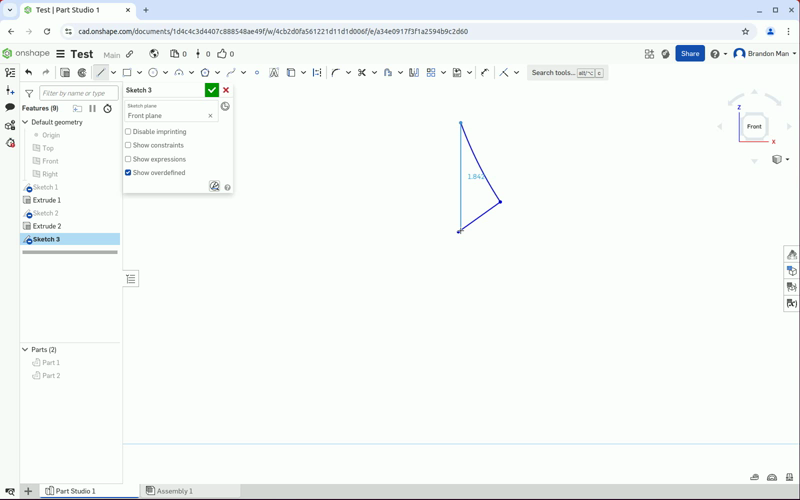
scroll(-6)
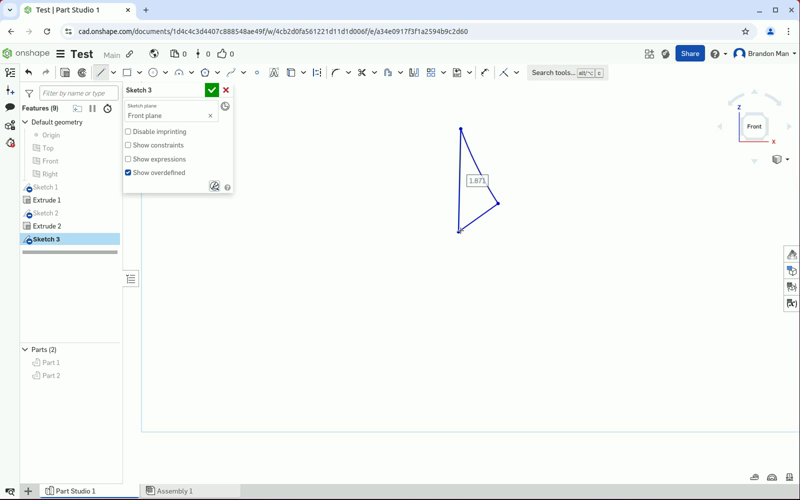
scroll(-6)
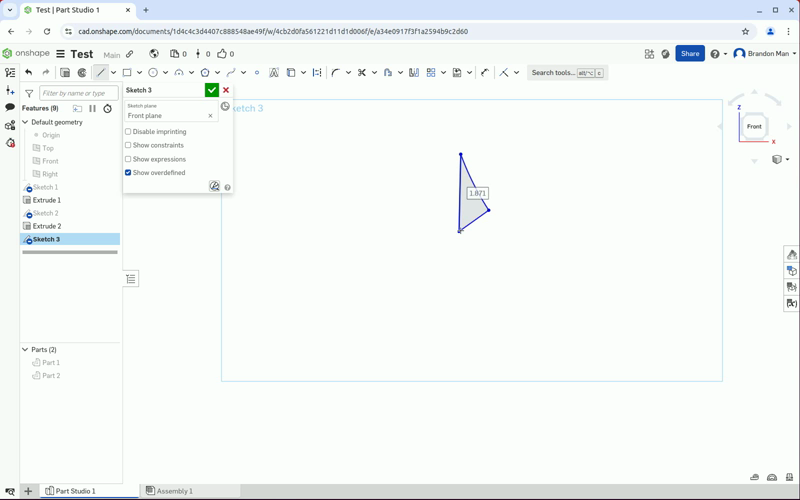
scroll(-6)
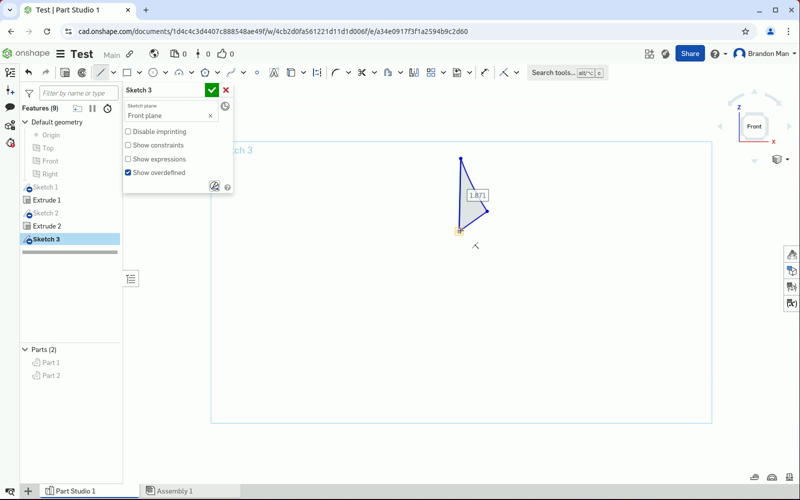
scroll(-6)
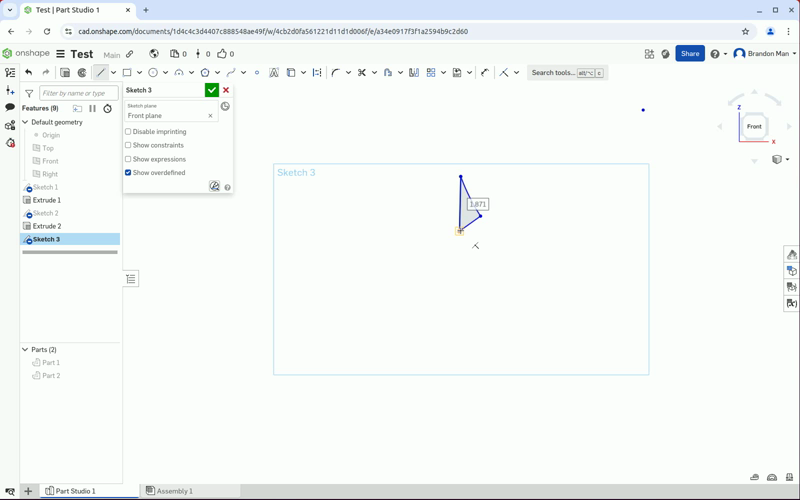
scroll(-6)
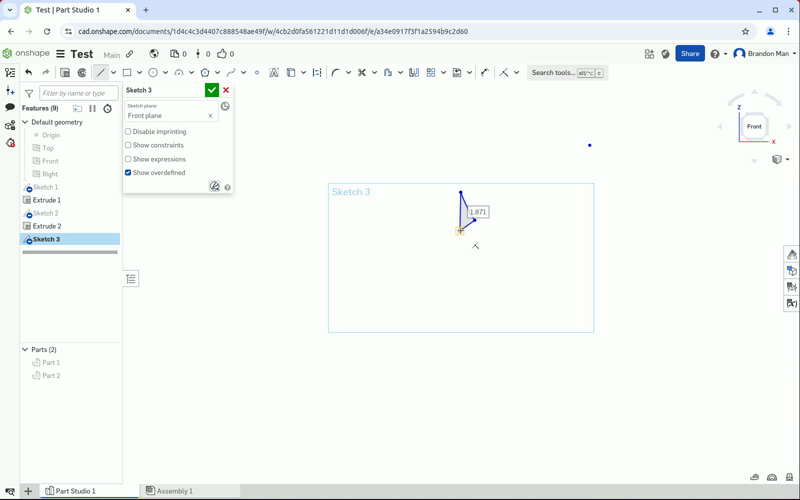
scroll(-6)
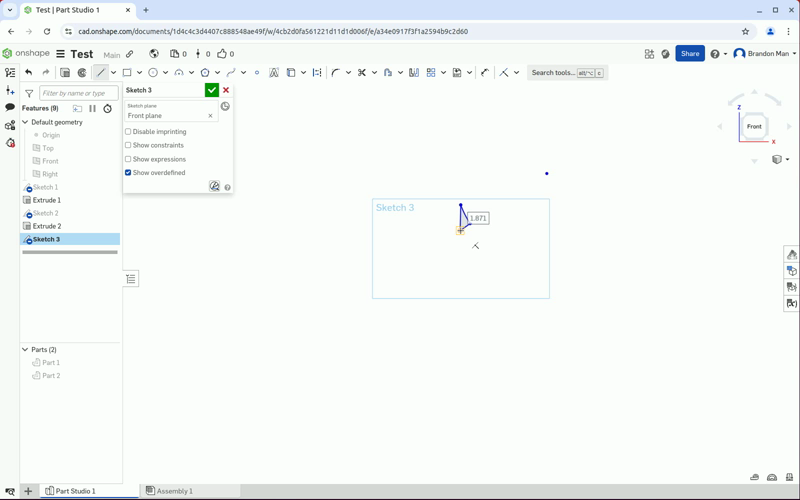
scroll(-6)
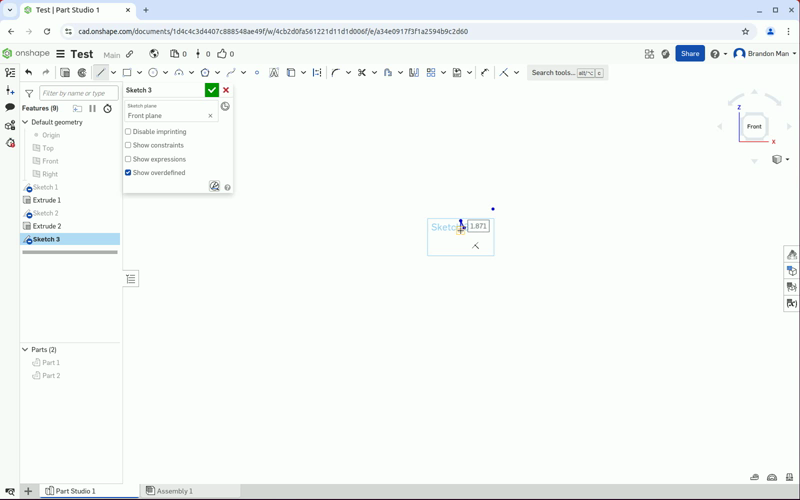
key(esc)
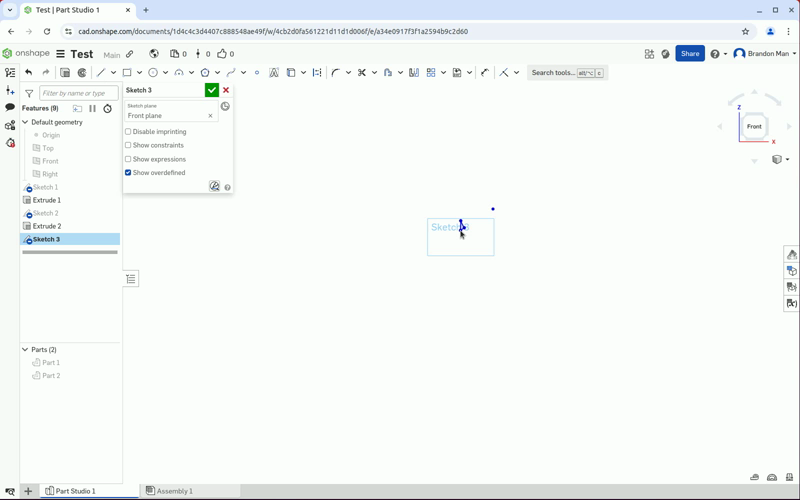
mouse_move(461, 223)
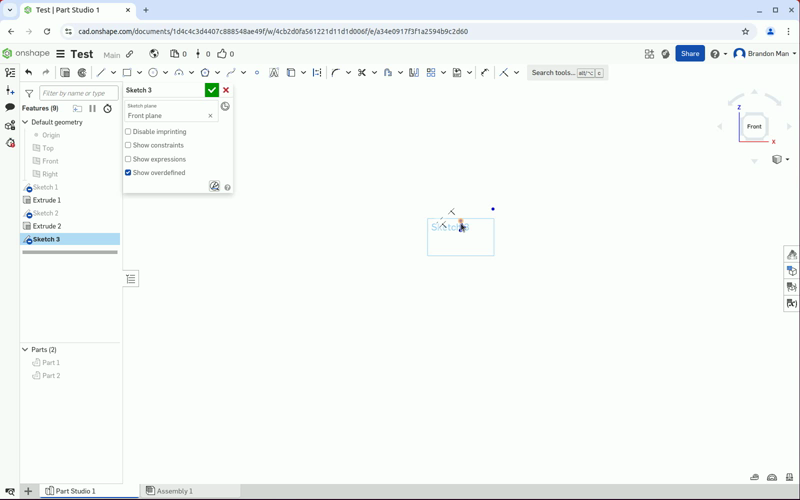
scroll(6)
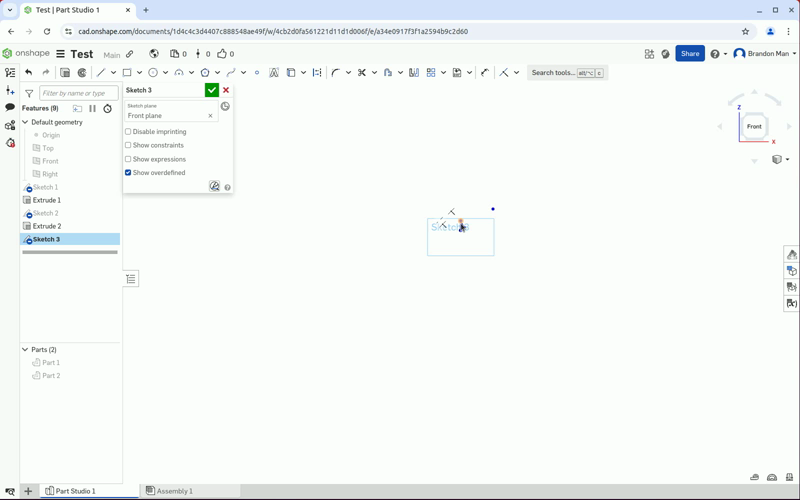
scroll(6)
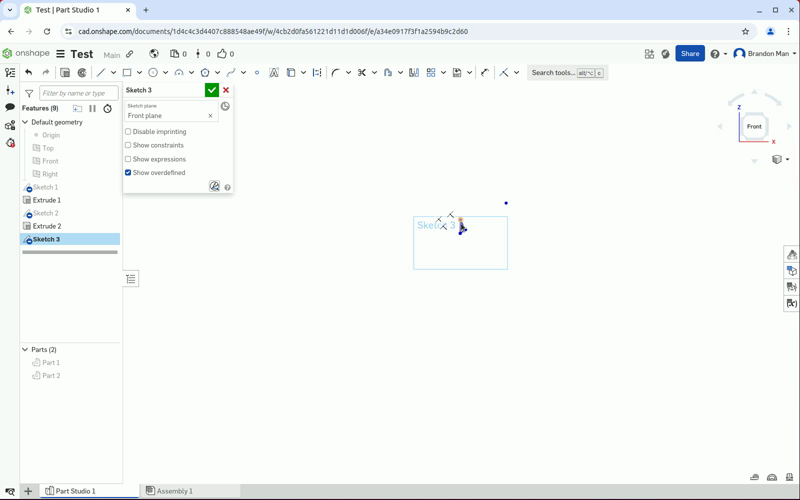
scroll(6)
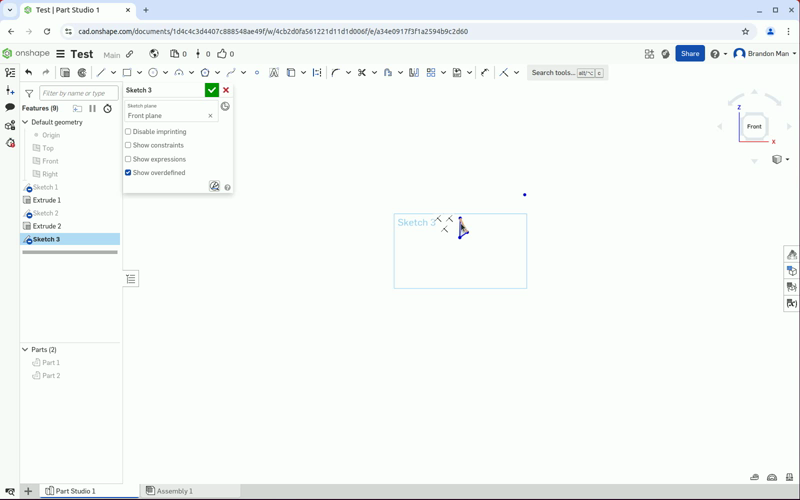
scroll(6)
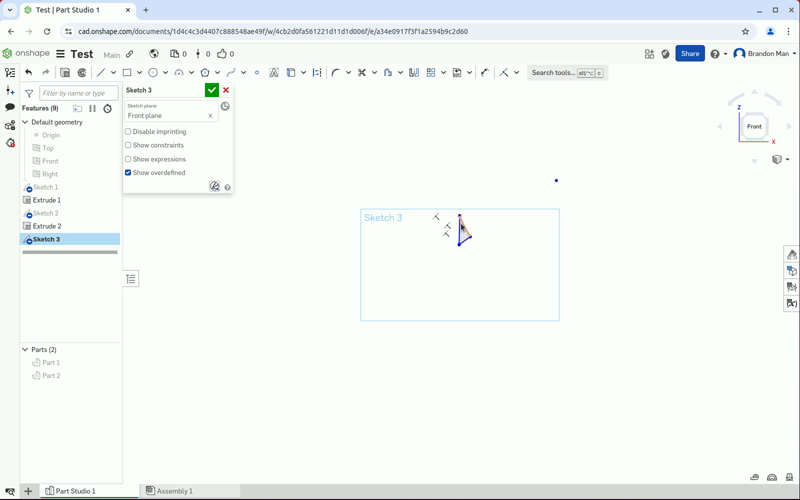
scroll(6)
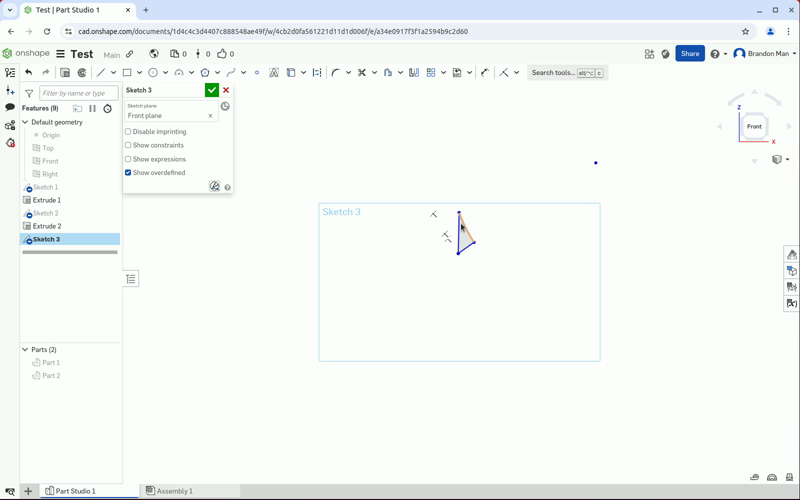
scroll(6)
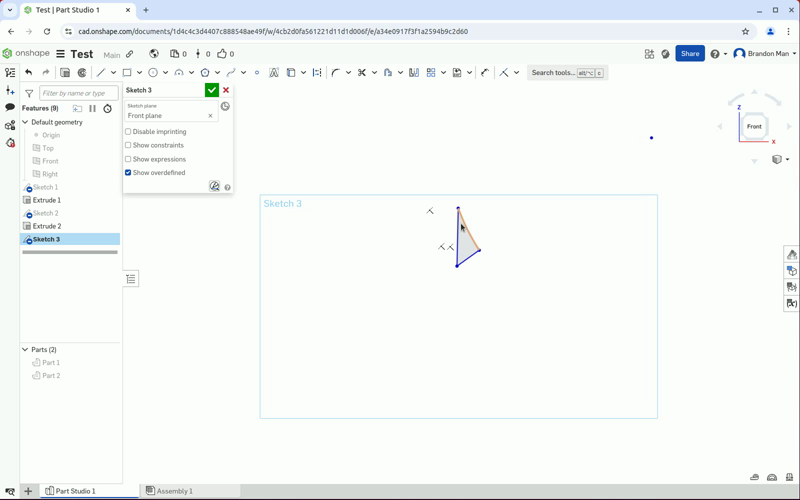
scroll(6)
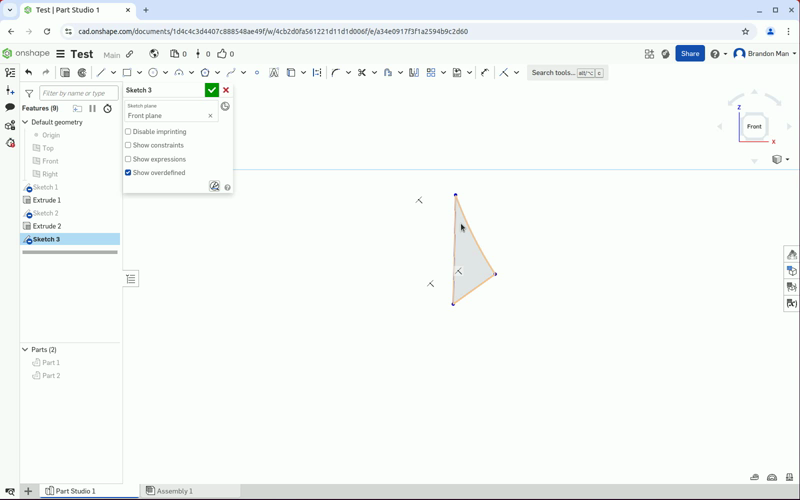
click(461, 223)
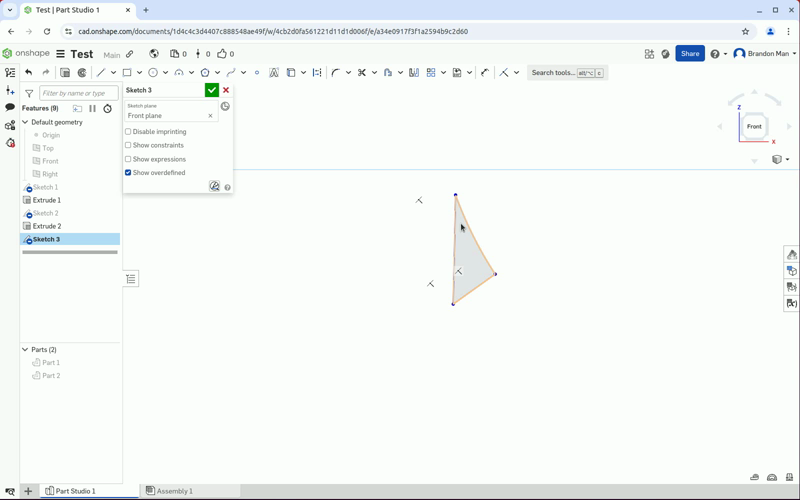
scroll(-6)
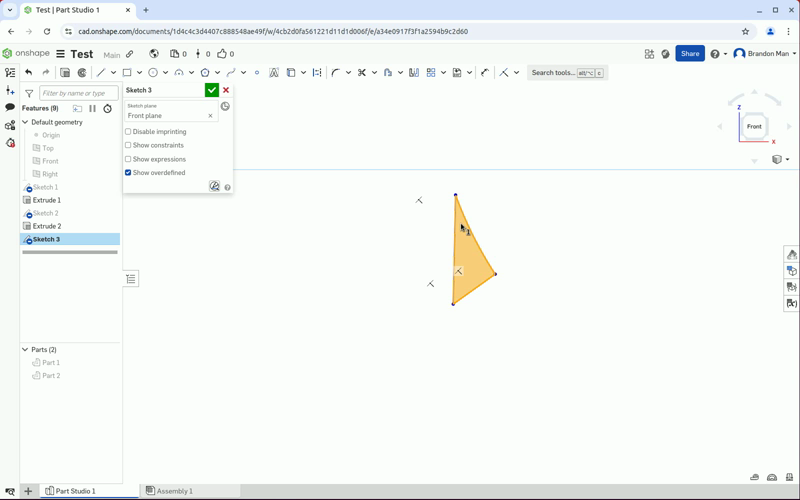
scroll(-6)
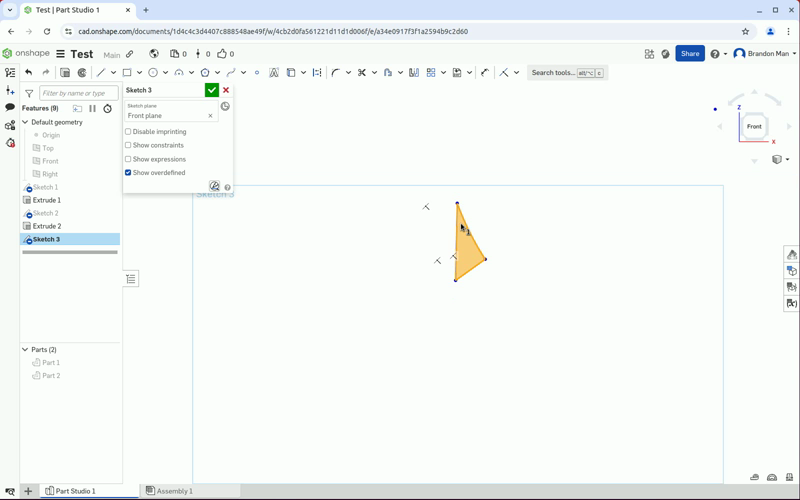
scroll(-6)
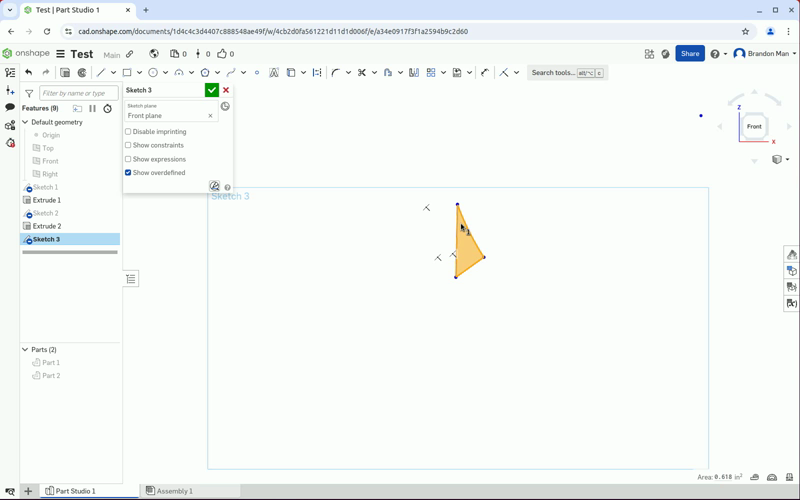
scroll(-6)
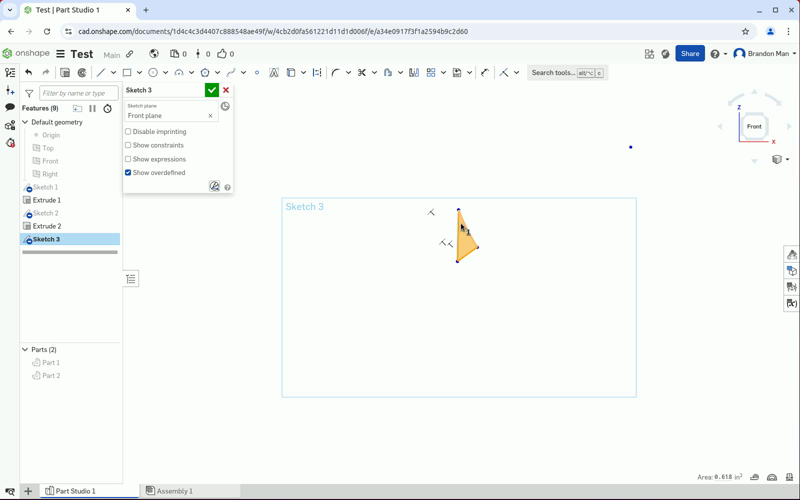
scroll(-6)
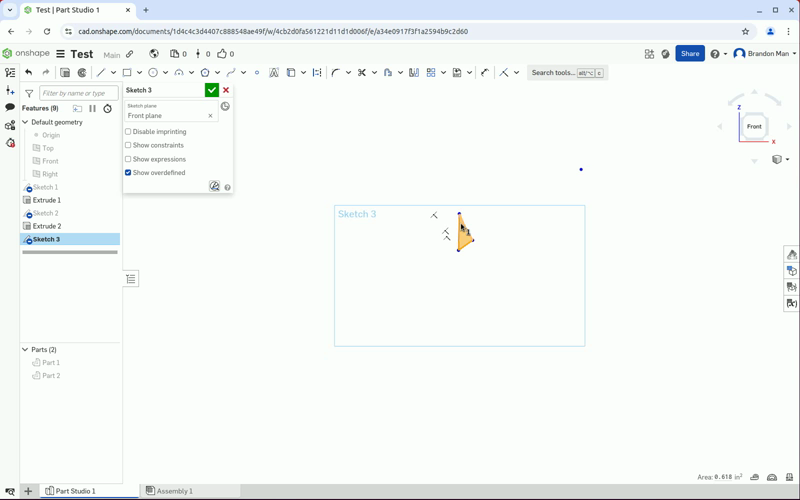
scroll(-6)
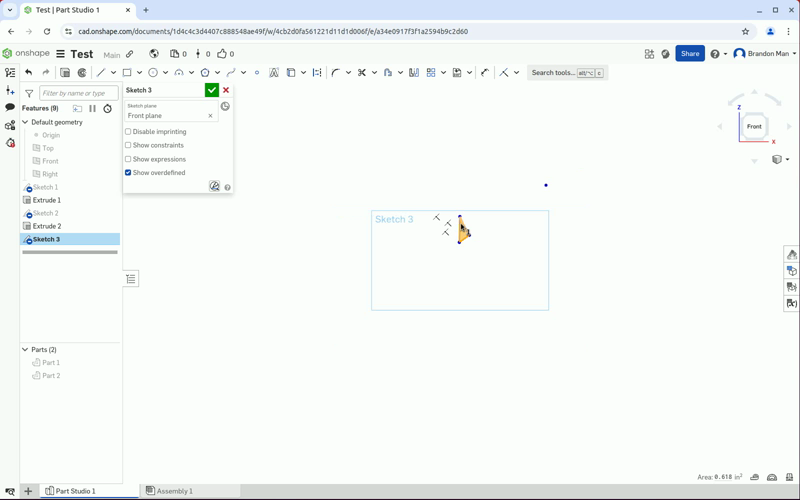
scroll(-6)
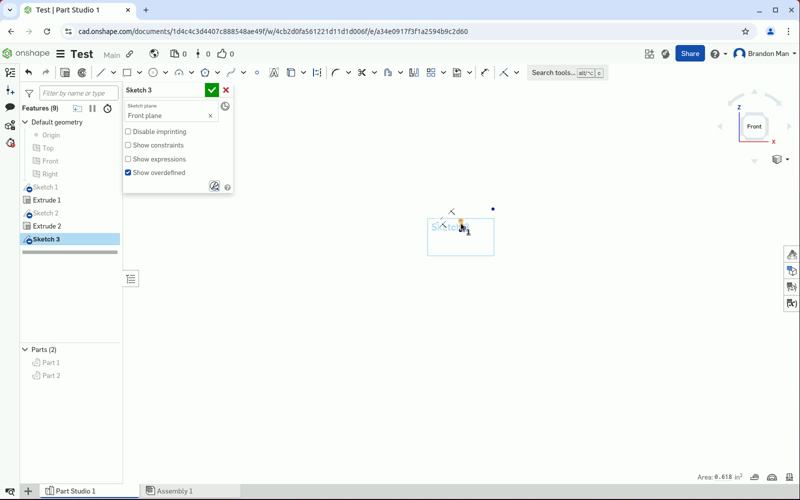
mouse_move(73, 352)
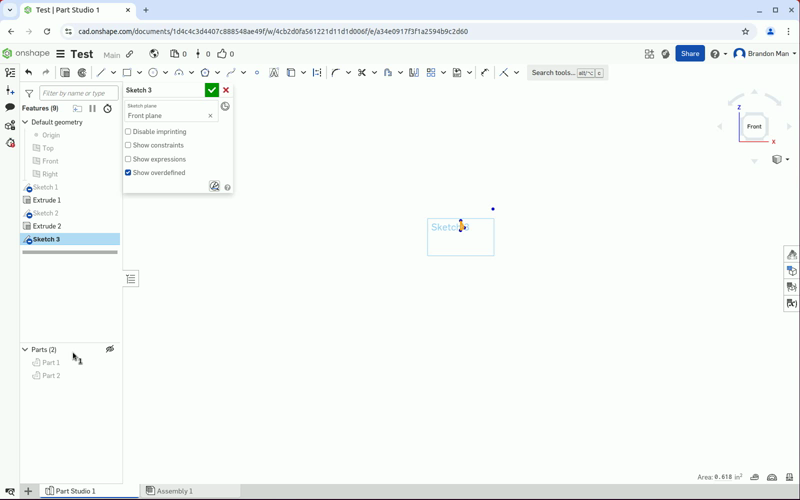
key(shift+y)
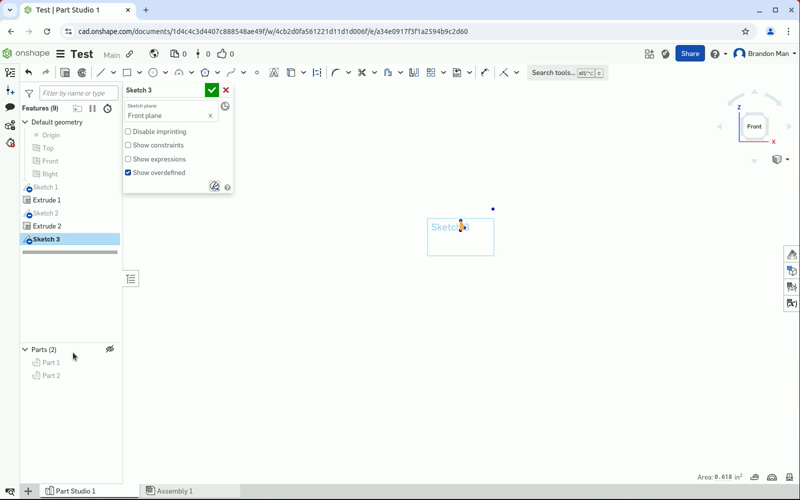
key(shift+e)
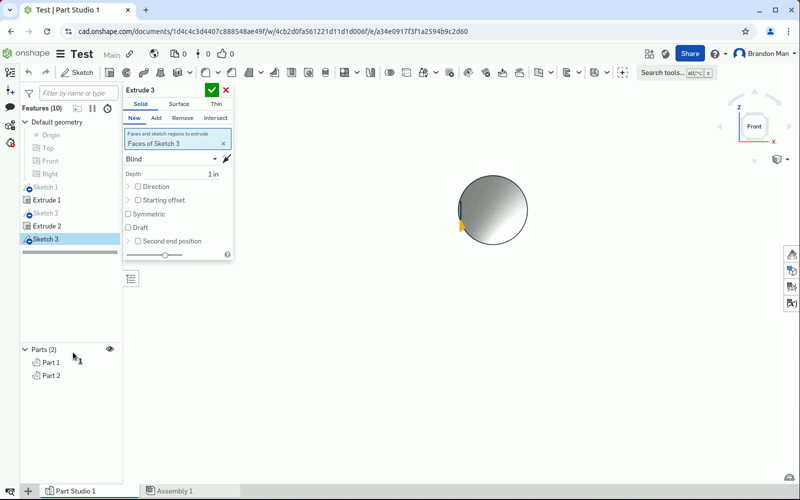
mouse_move(143, 106)
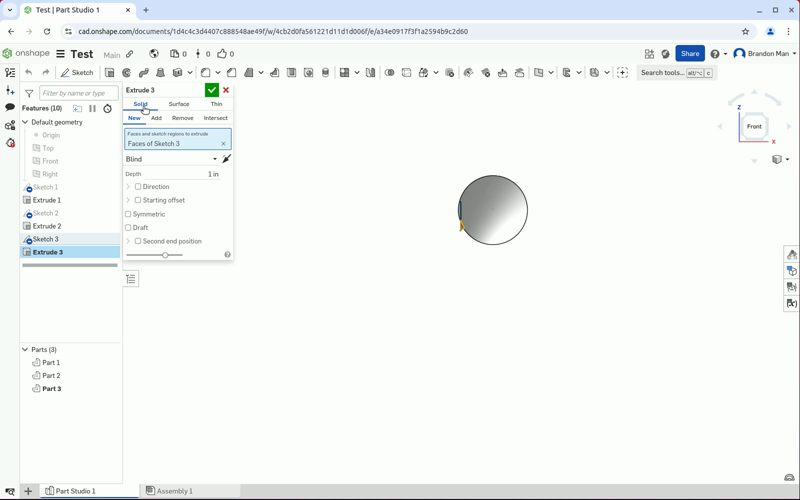
click(143, 106)
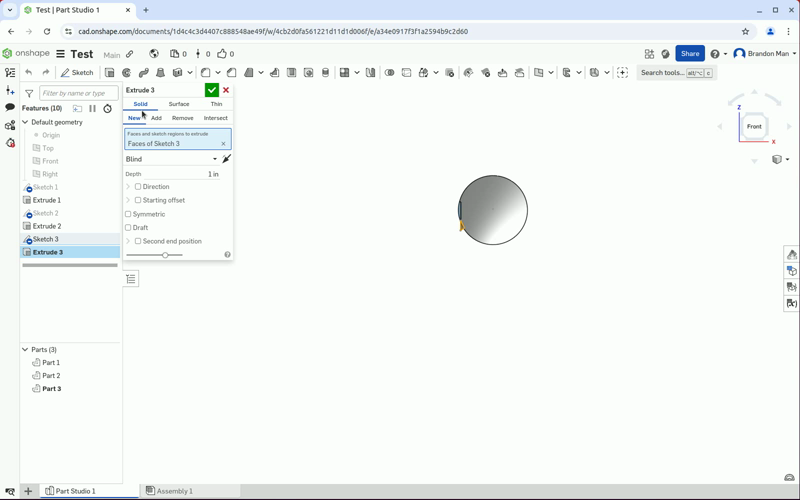
mouse_move(137, 120)
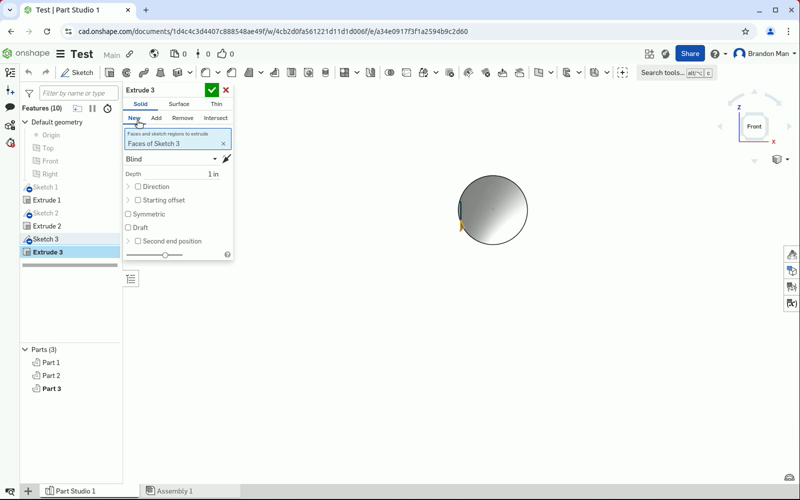
click(137, 120)
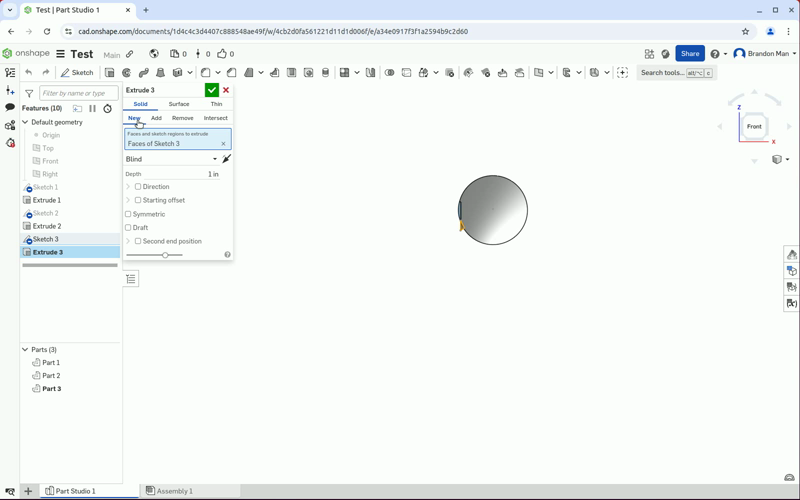
key(tab, 4)
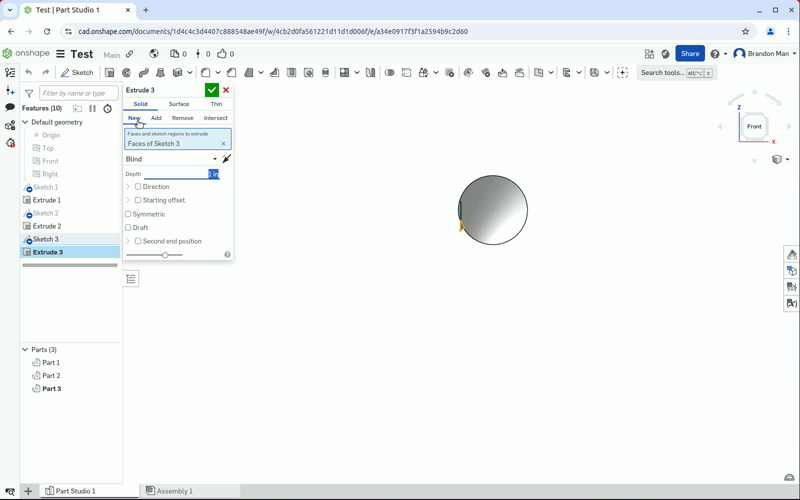
text(8.906)
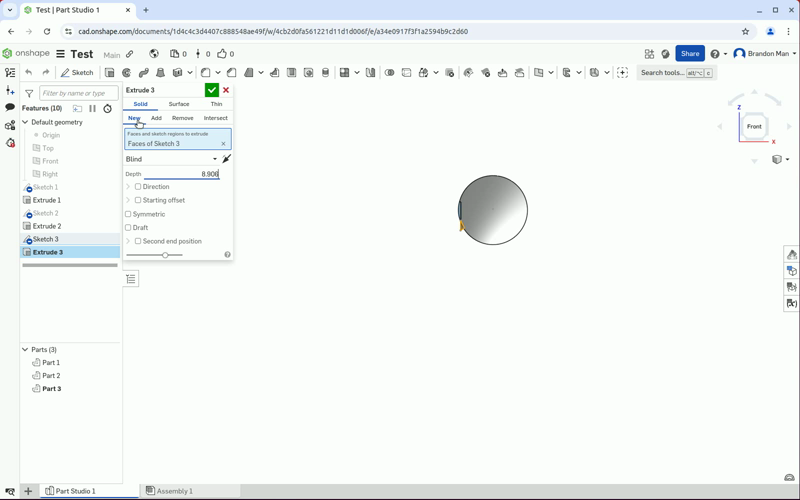
key(enter)
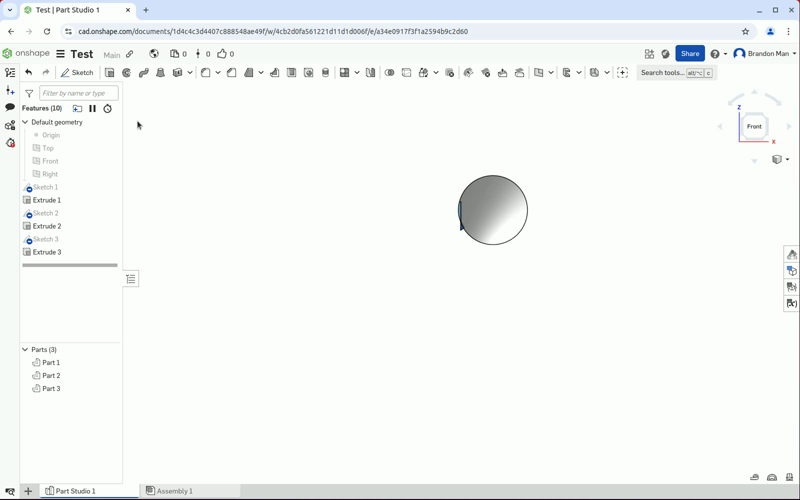
key(shift+h)
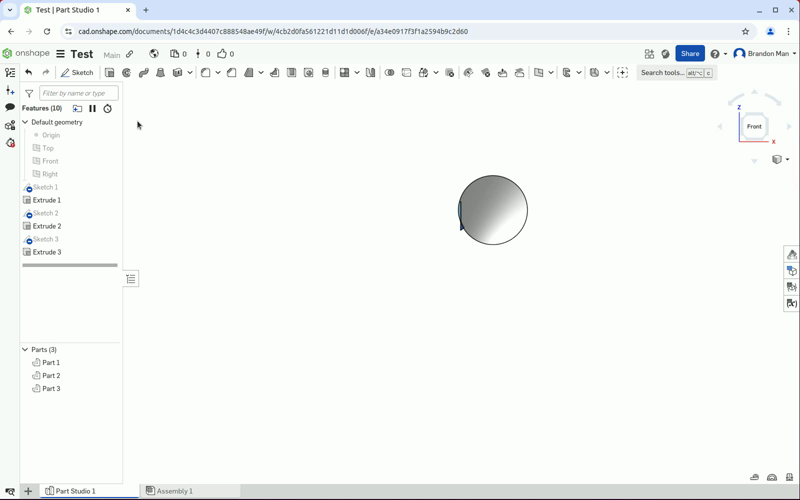
key(shift+h)
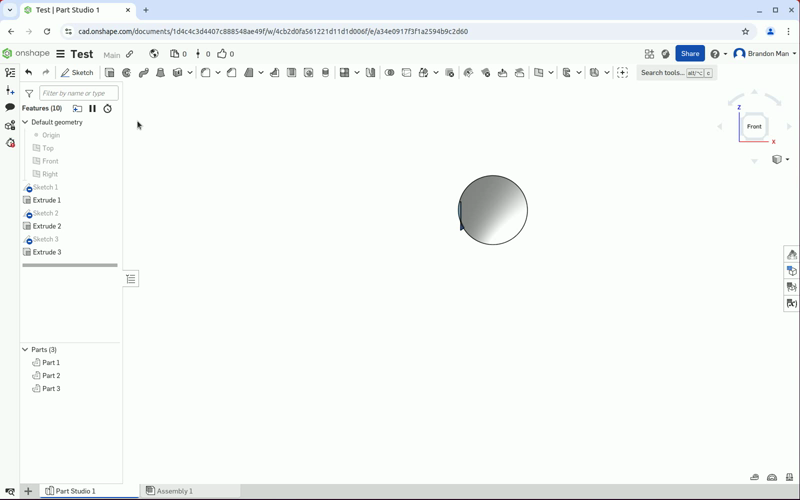
mouse_move(73, 189)
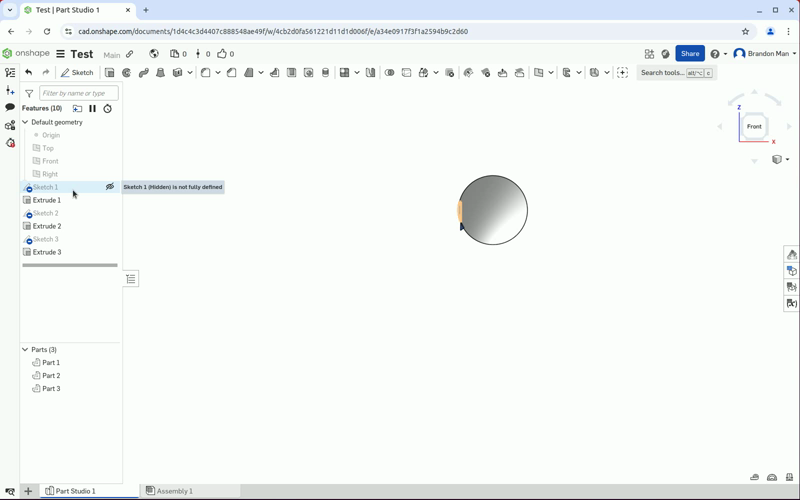
click(73, 189)
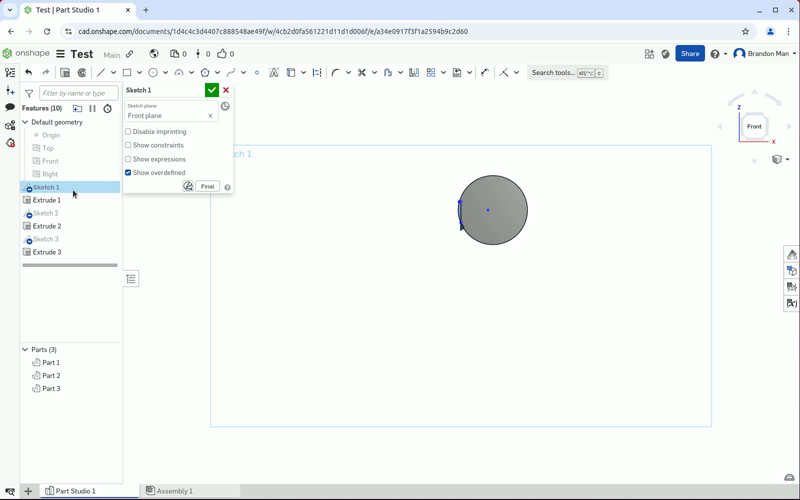
mouse_move(229, 92)
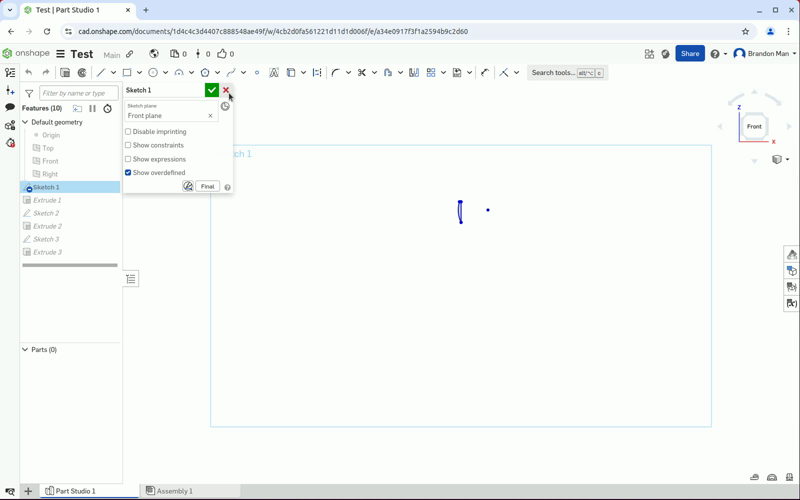
click(229, 92)
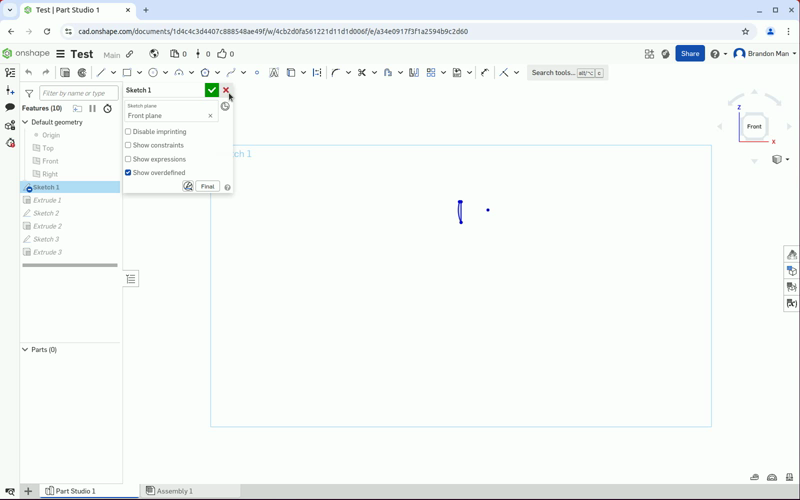
key(shift+s)
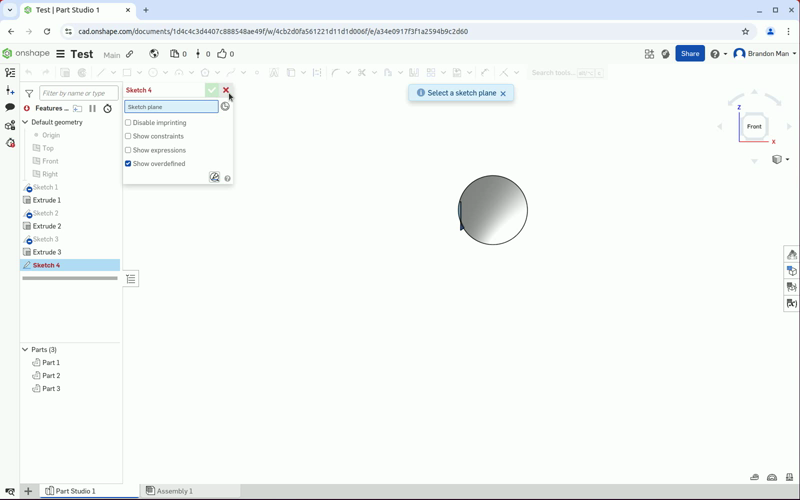
mouse_move(73, 163)
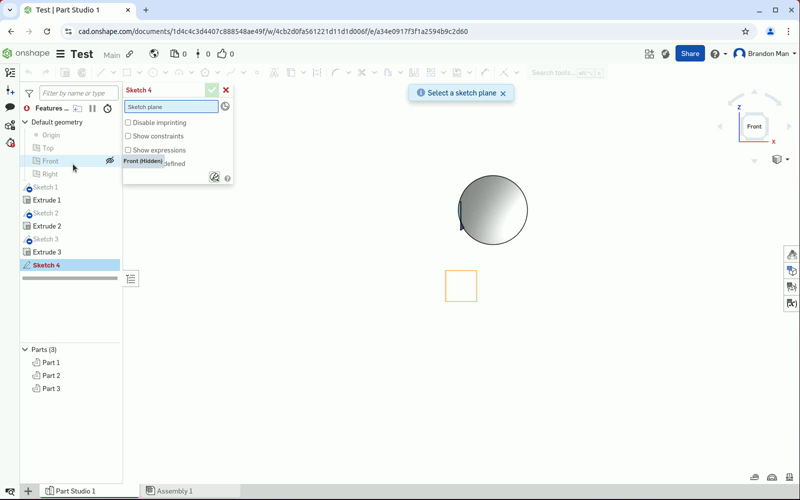
click(73, 163)
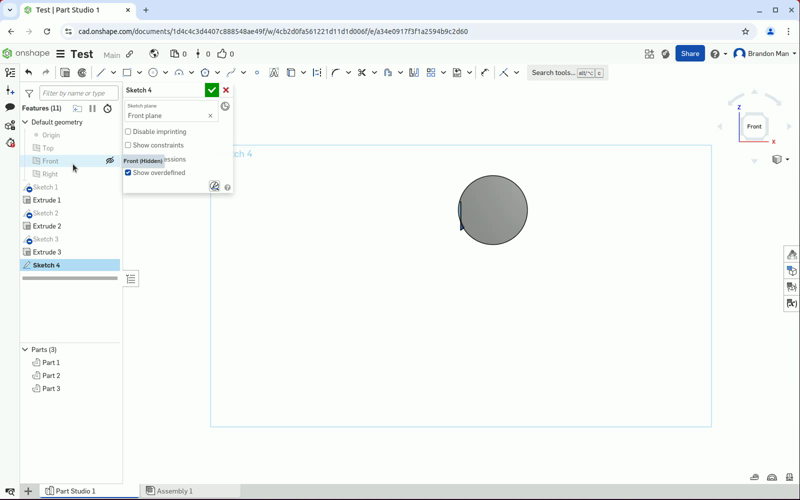
mouse_move(73, 352)
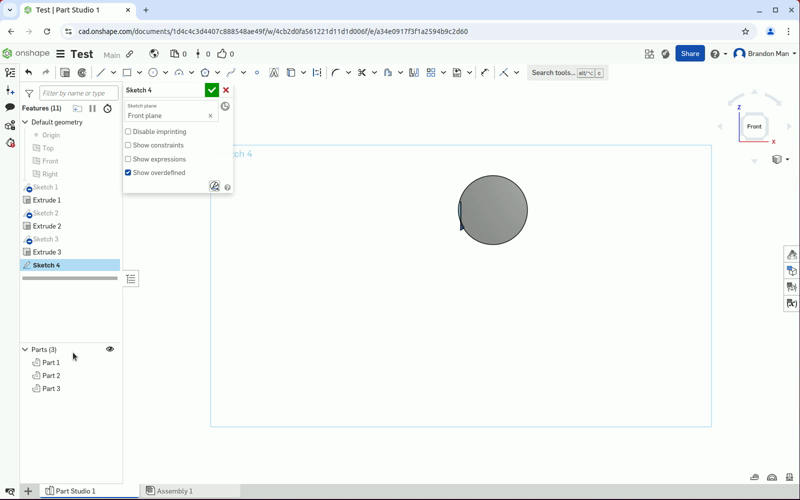
key(y)
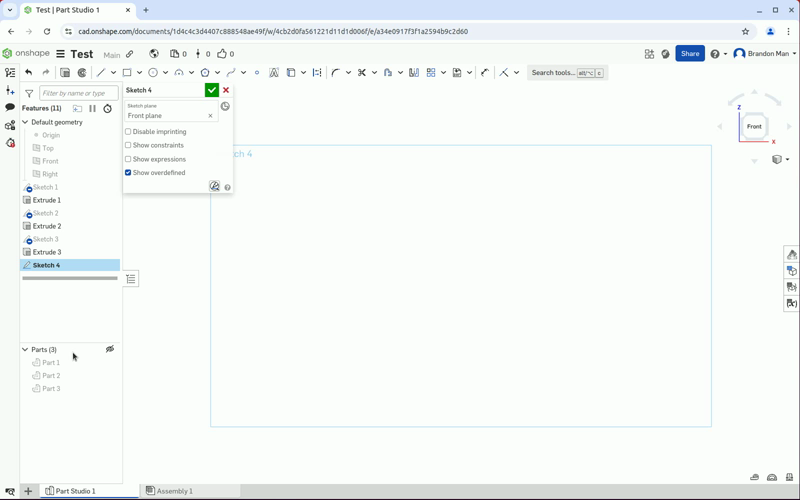
key(l)
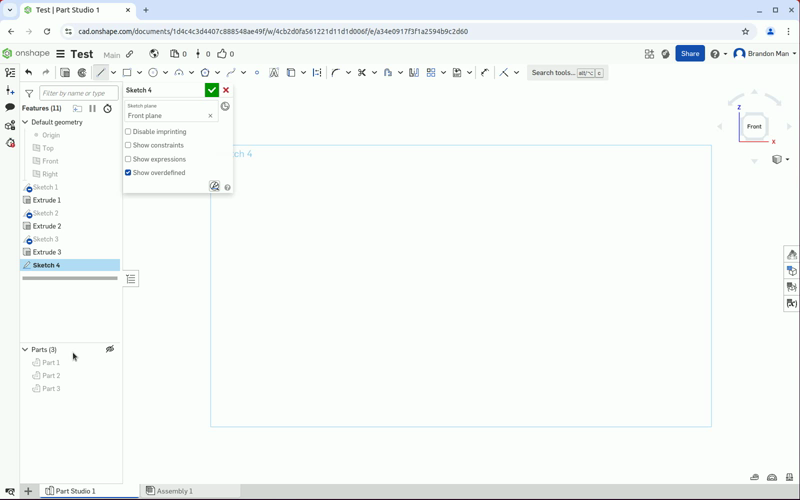
key_down(shift)
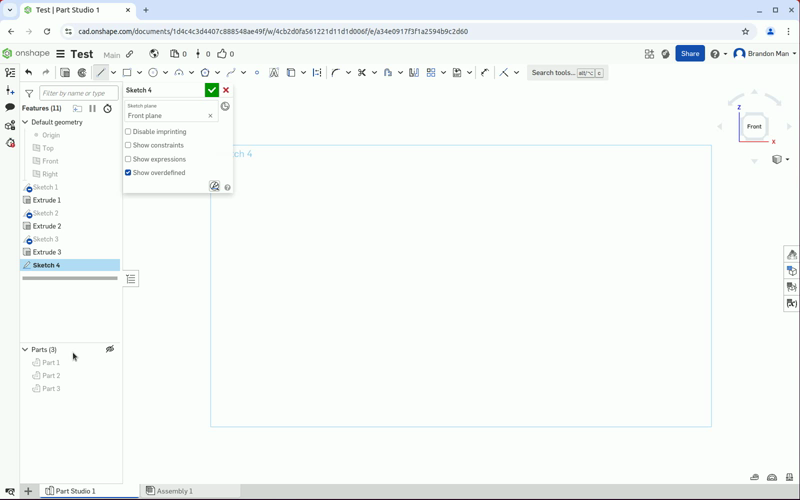
mouse_move(420, 282)
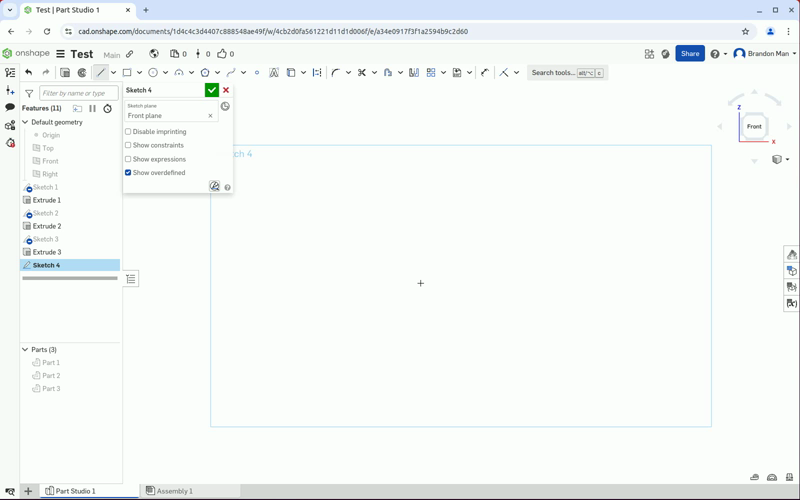
click(420, 282)
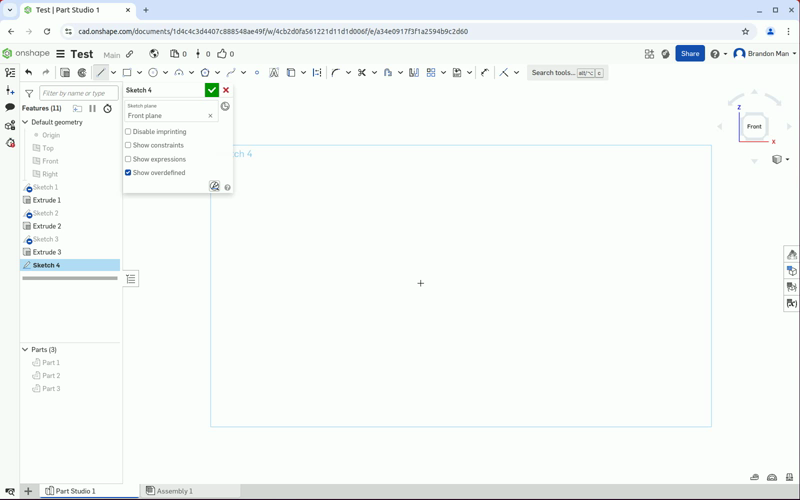
key_up(shift)
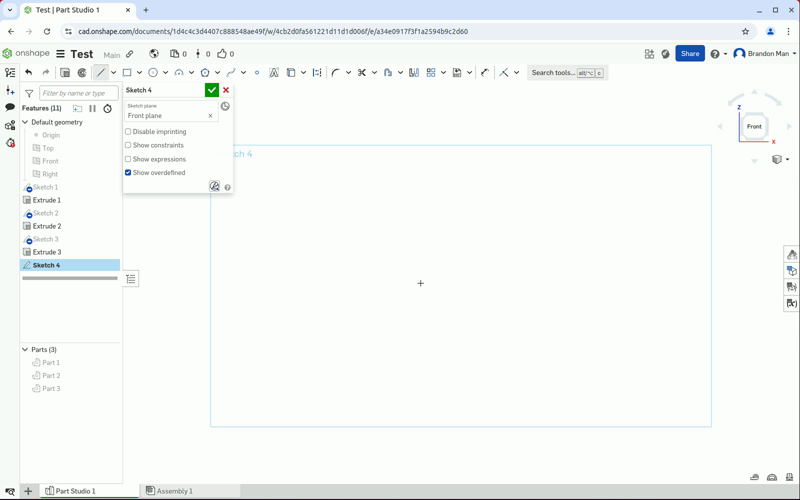
key_down(shift)
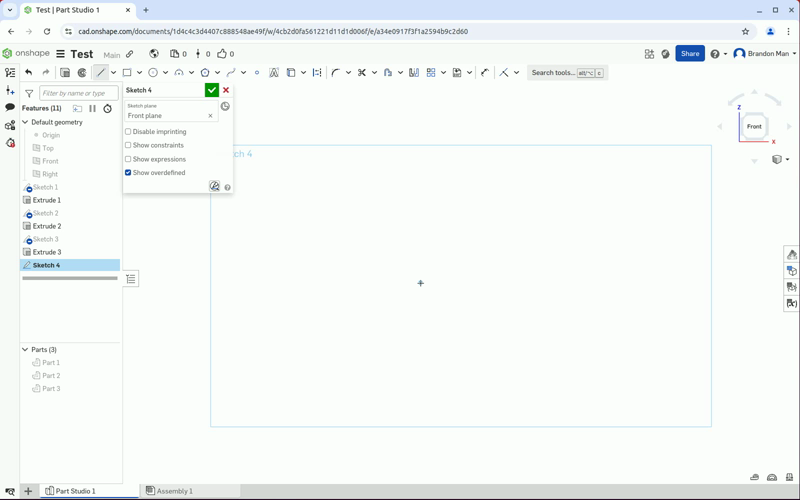
mouse_move(450, 282)
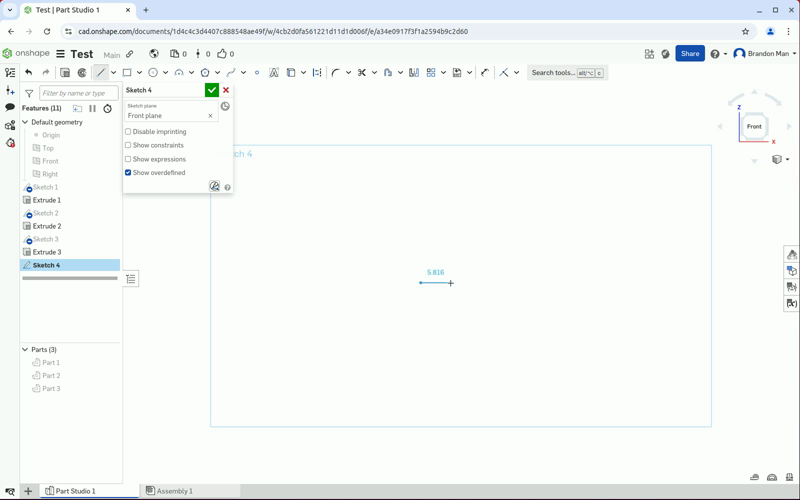
mouse_move(433, 282)
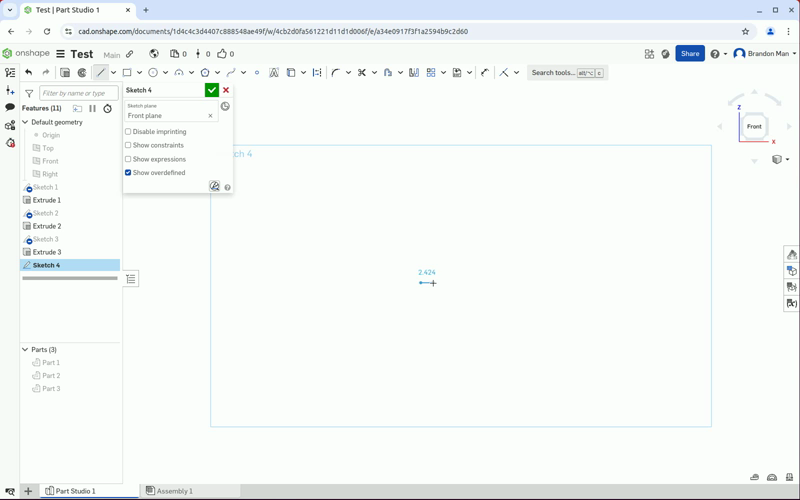
click(433, 282)
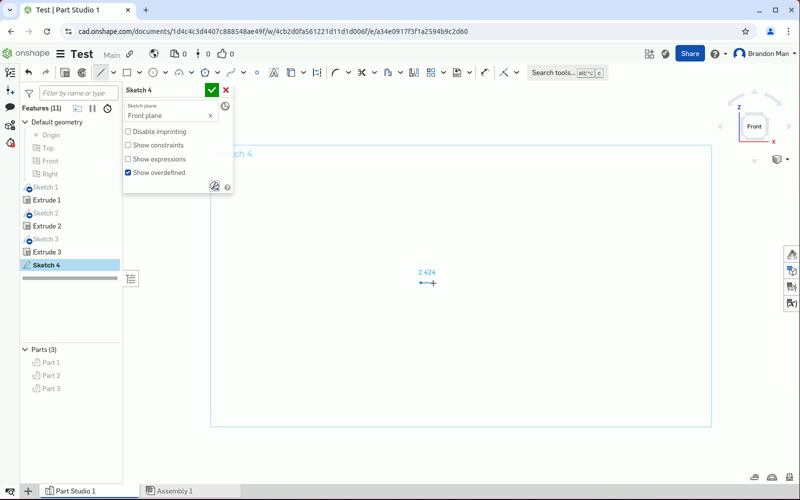
key_up(shift)
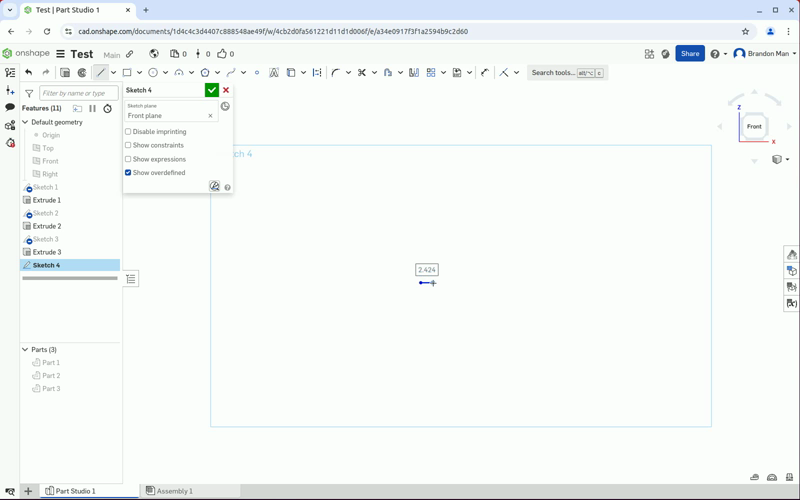
key(esc)
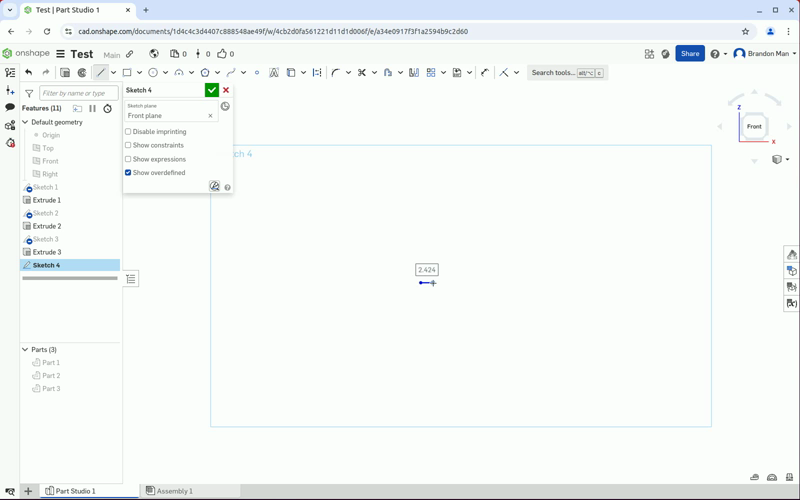
key(a)
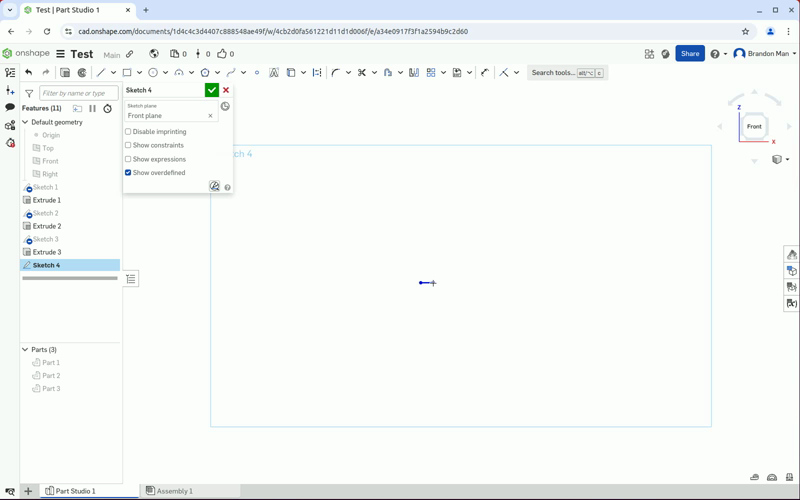
mouse_move(433, 282)
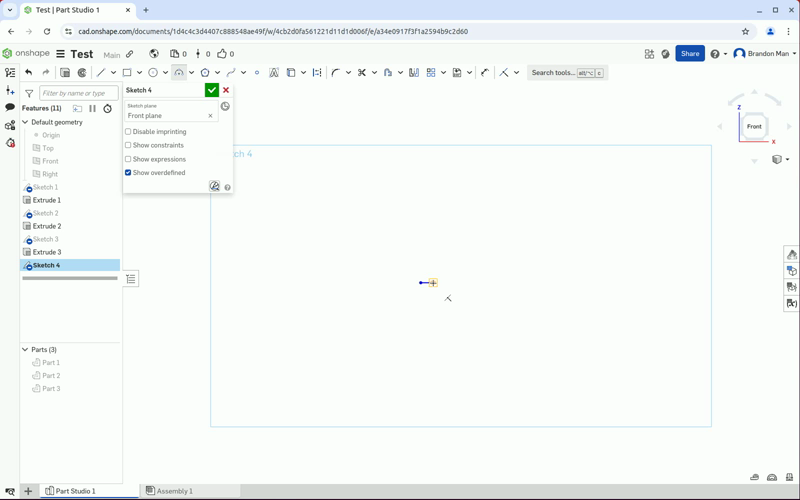
click(433, 282)
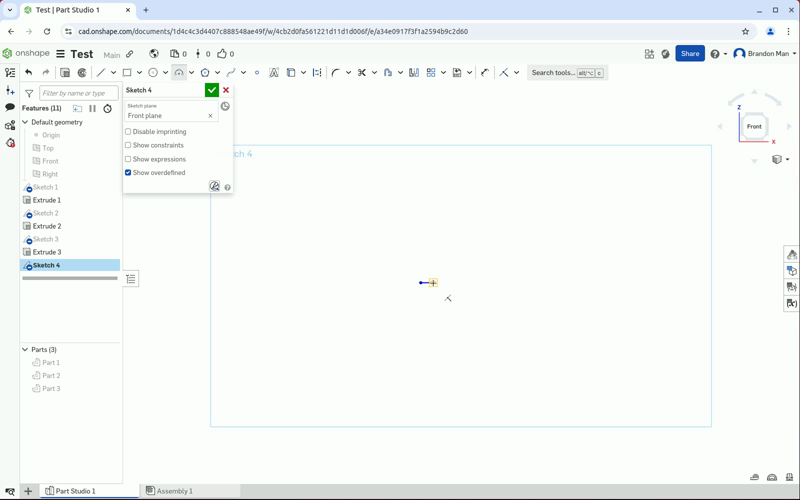
key_down(shift)
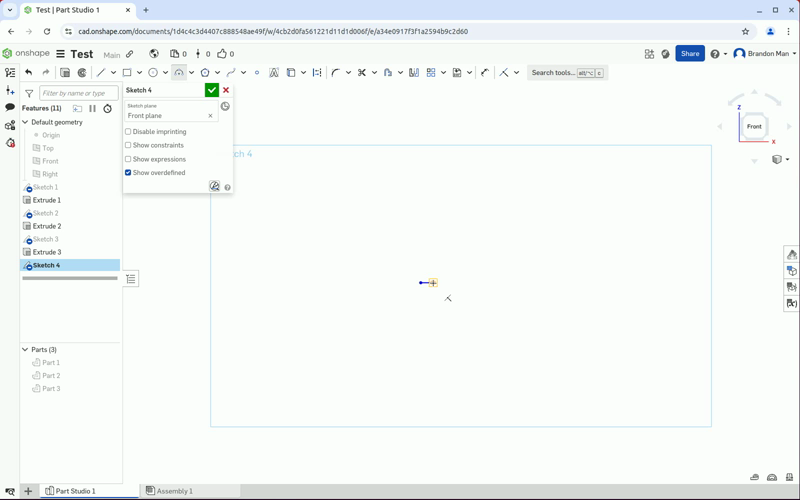
mouse_move(420, 245)
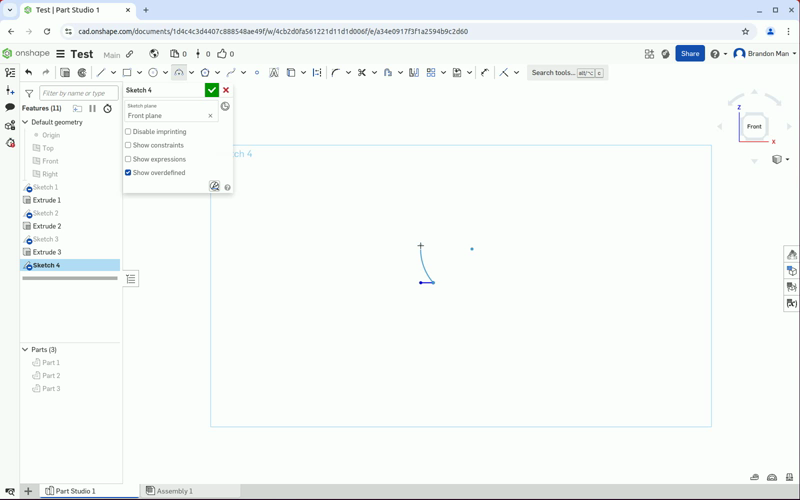
click(420, 245)
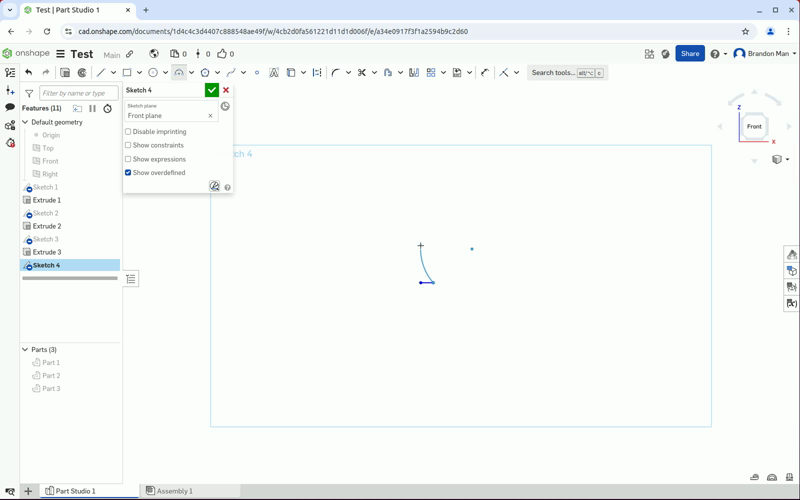
mouse_move(349, 289)
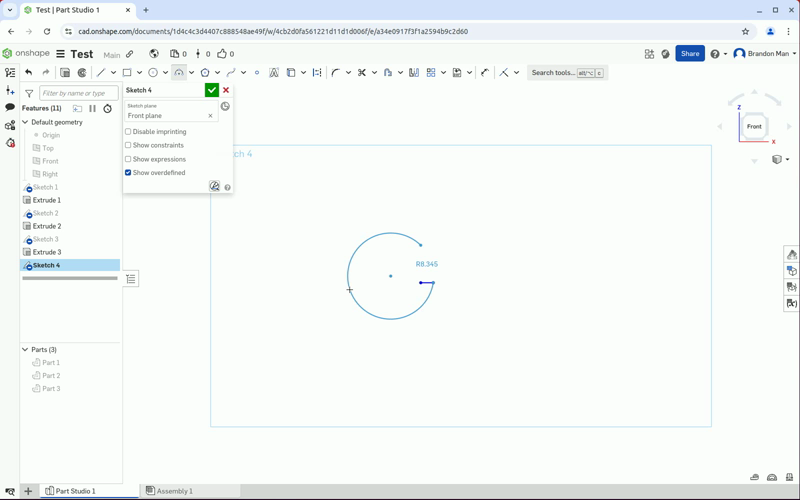
click(349, 289)
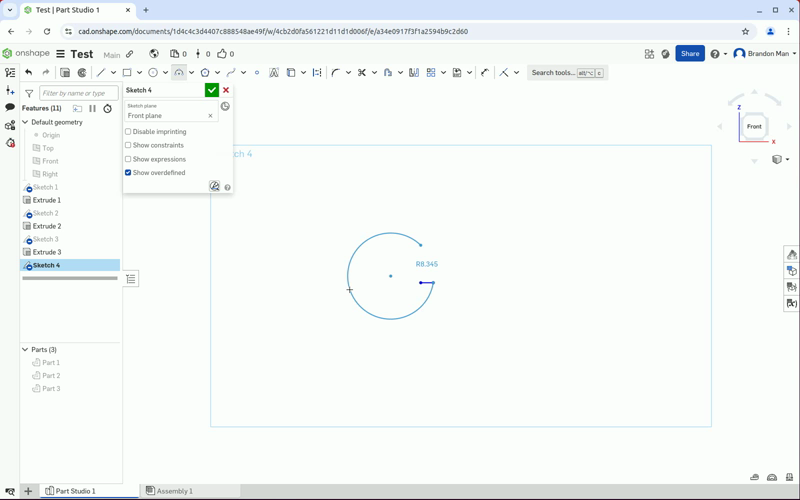
key_up(shift)
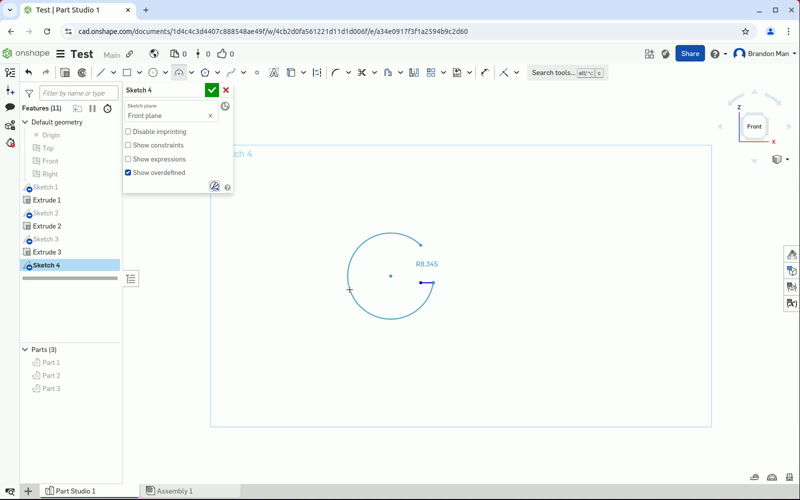
key(esc)
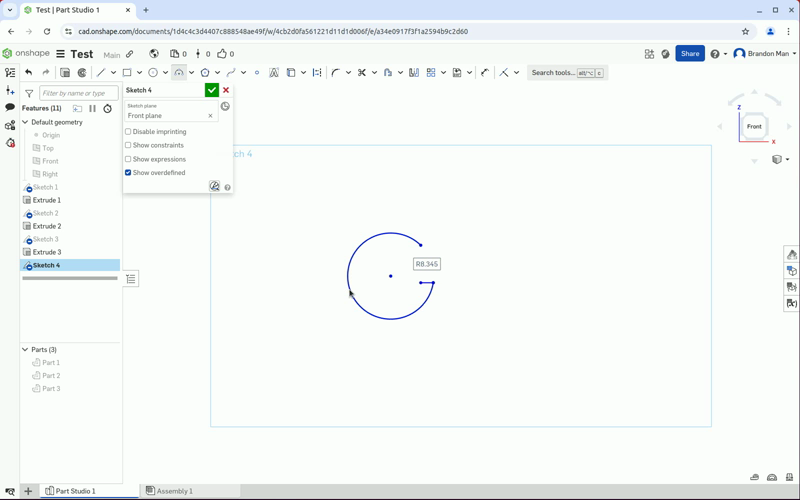
key(l)
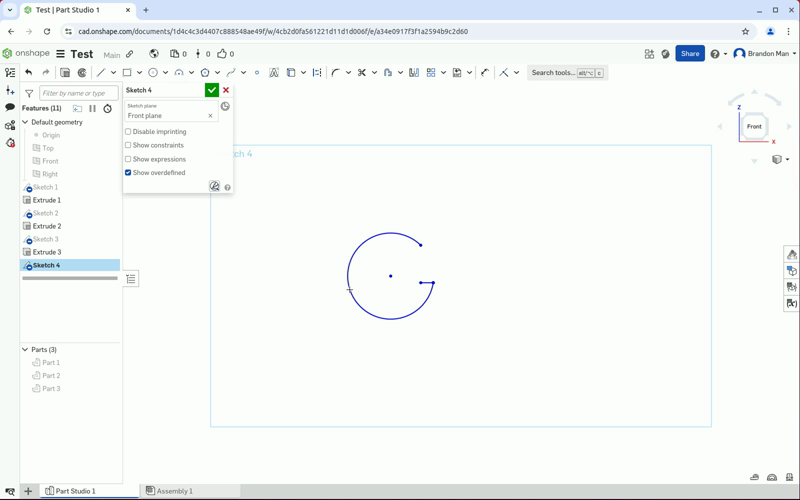
mouse_move(420, 245)
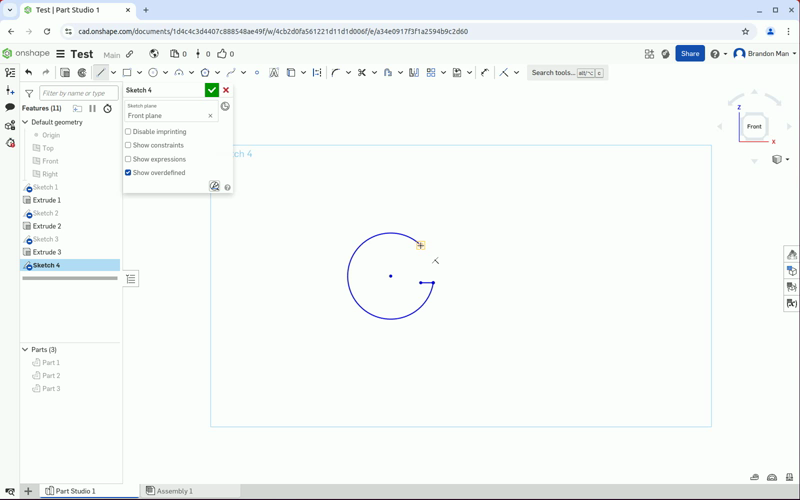
click(420, 245)
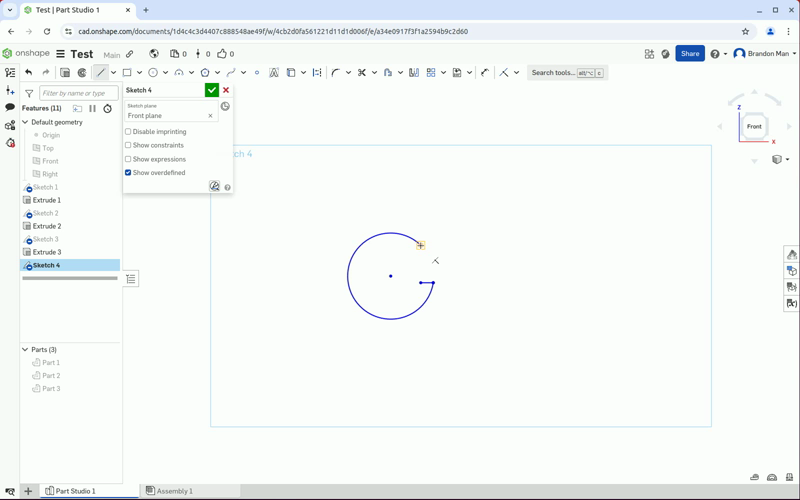
key_down(shift)
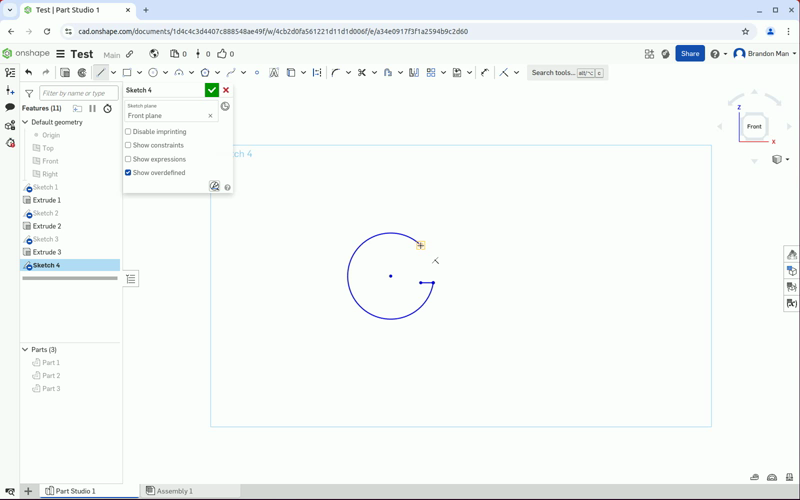
mouse_move(450, 245)
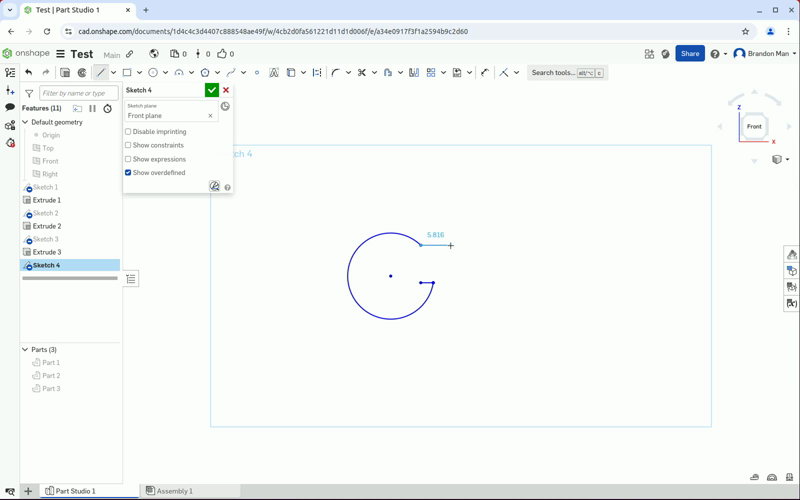
mouse_move(420, 255)
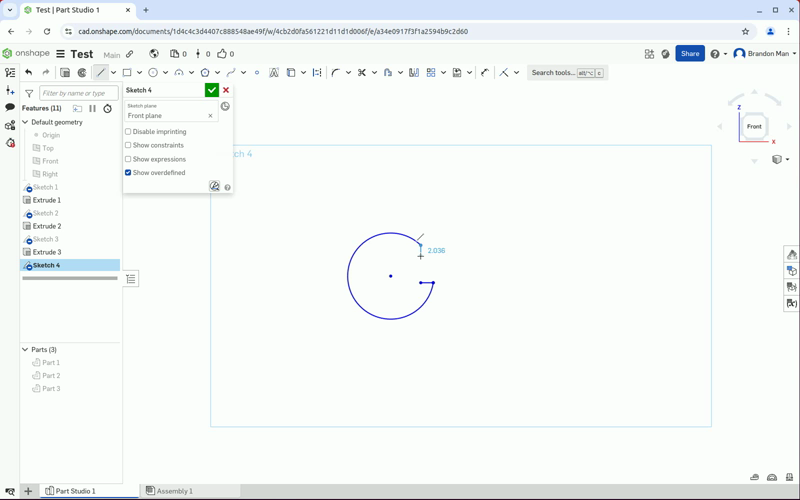
click(420, 255)
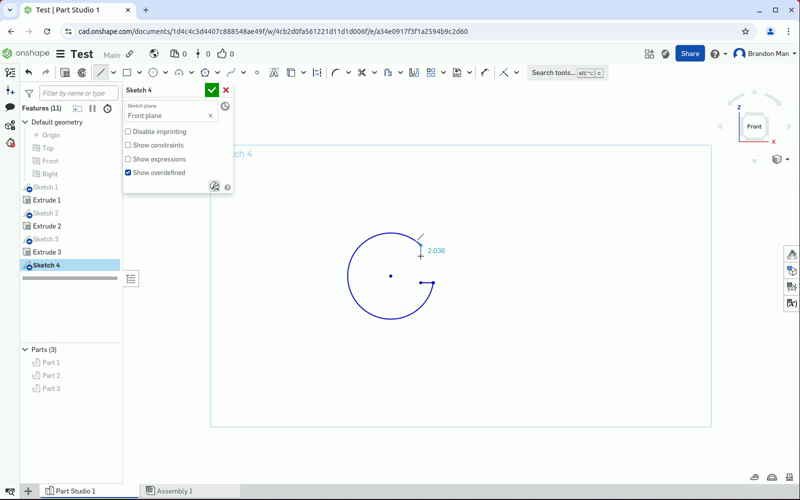
key_up(shift)
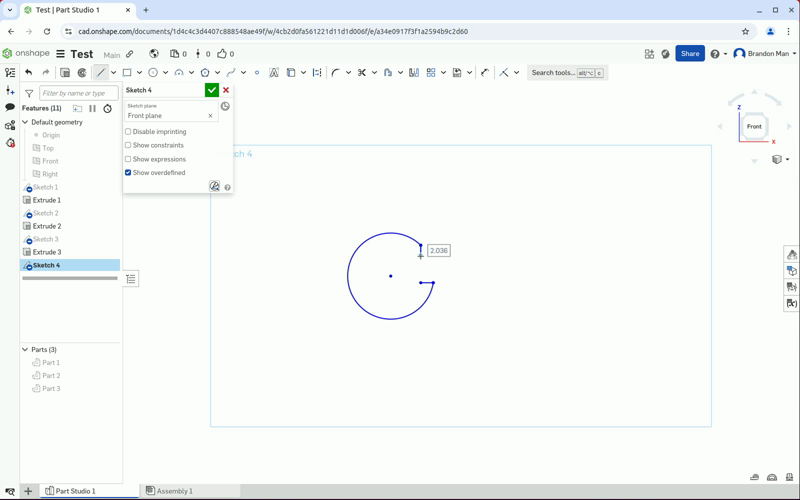
mouse_move(450, 255)
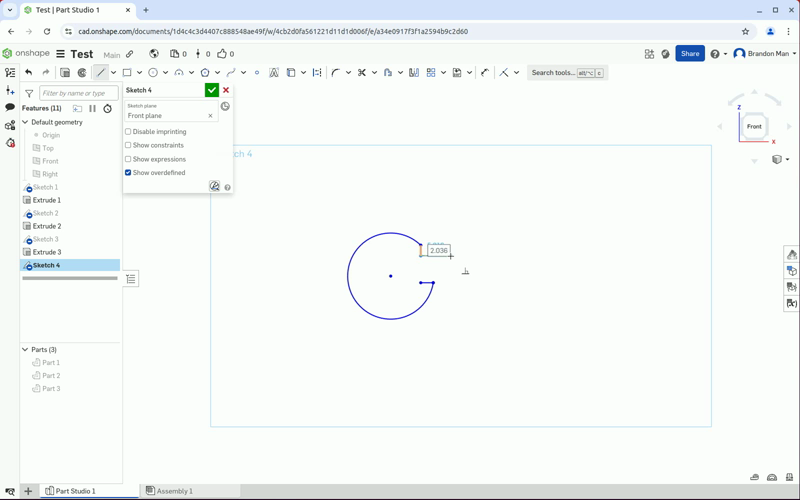
key_down(shift)
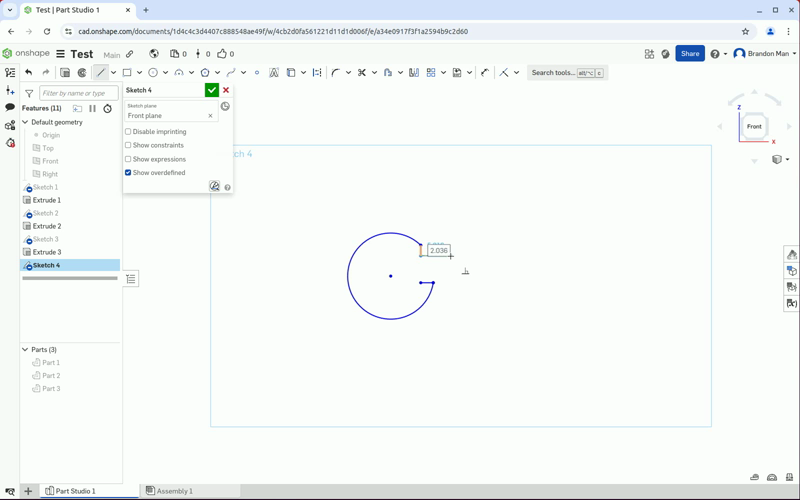
mouse_move(420, 282)
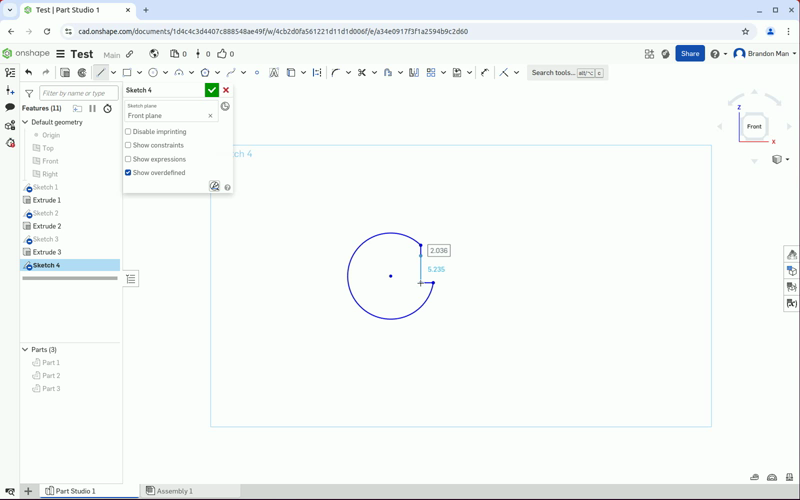
key_up(shift)
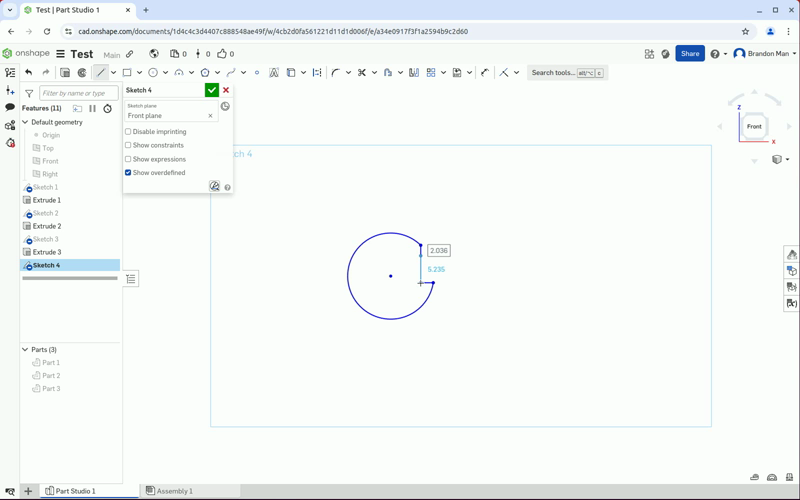
click(420, 282)
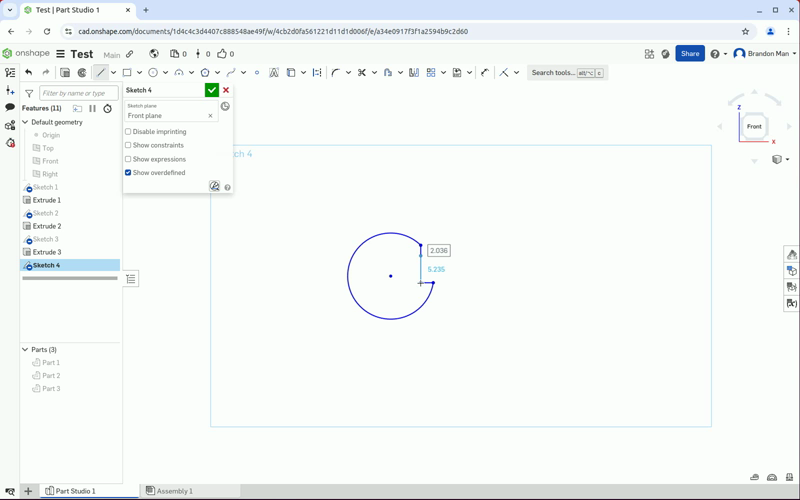
key(esc)
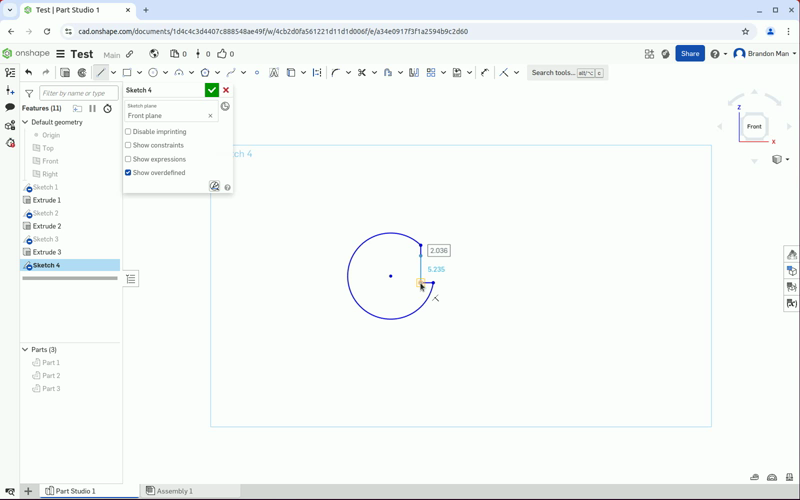
mouse_move(374, 308)
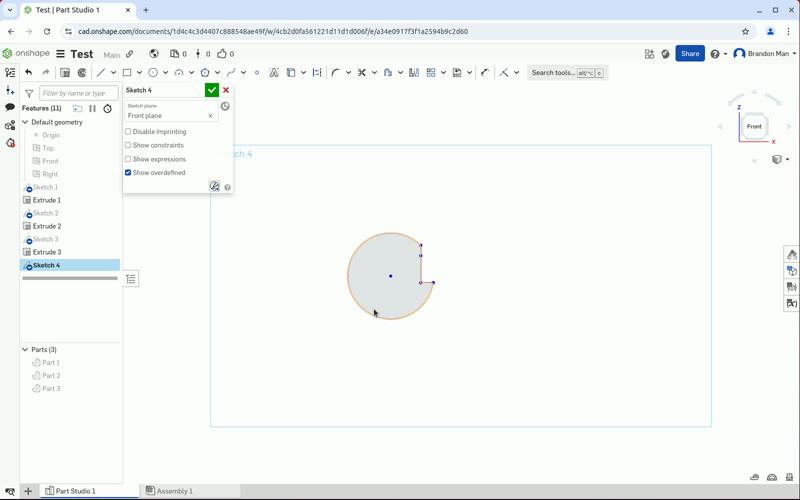
click(374, 308)
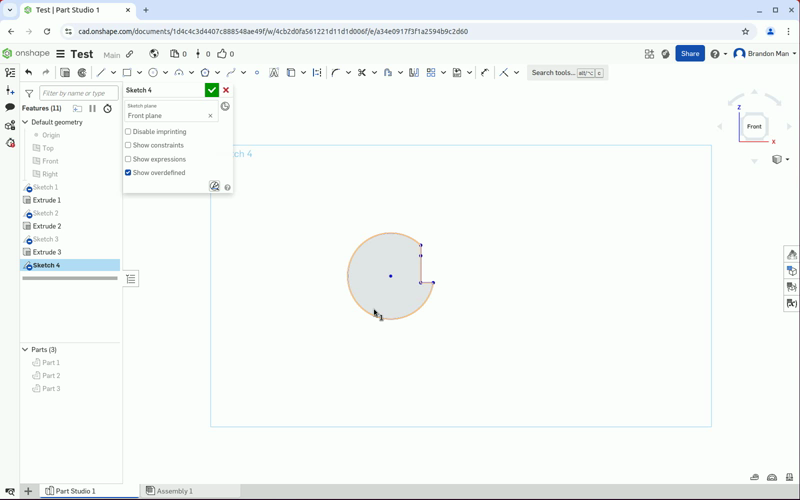
mouse_move(73, 352)
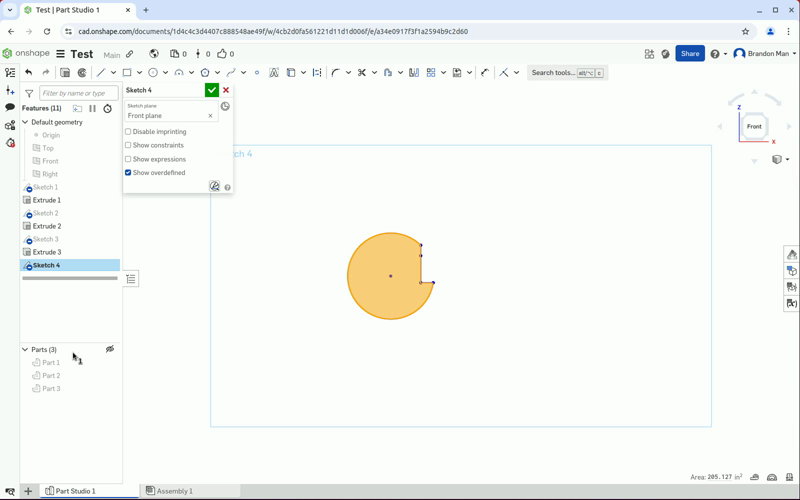
key(shift+y)
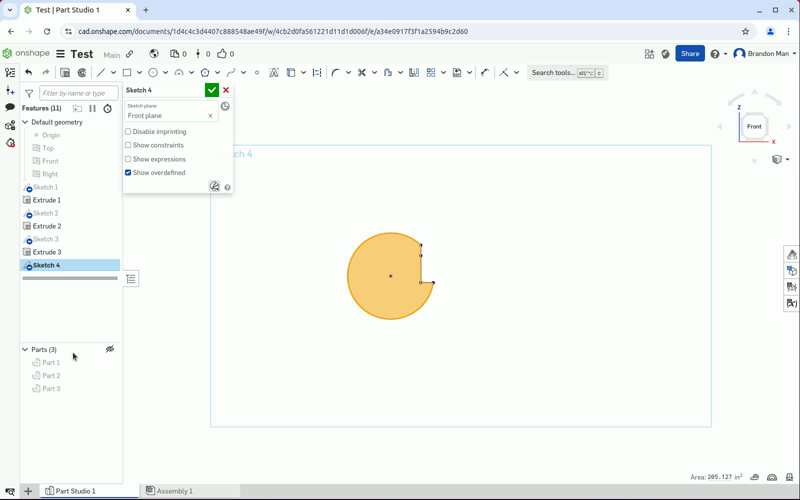
key(shift+e)
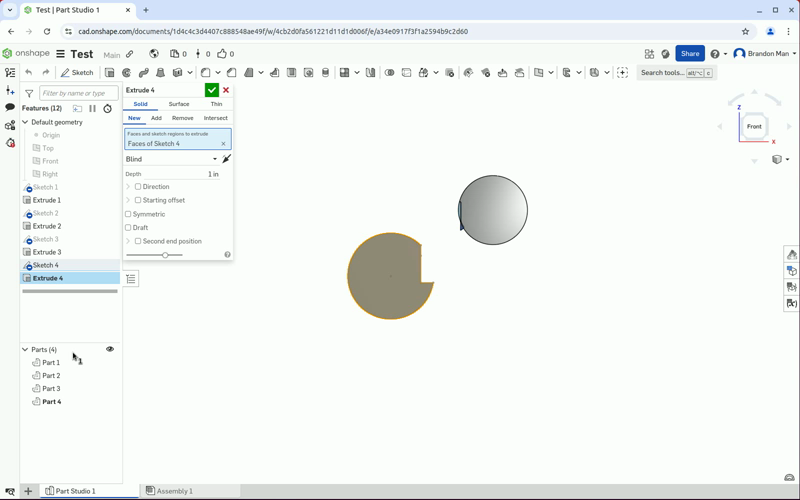
mouse_move(143, 106)
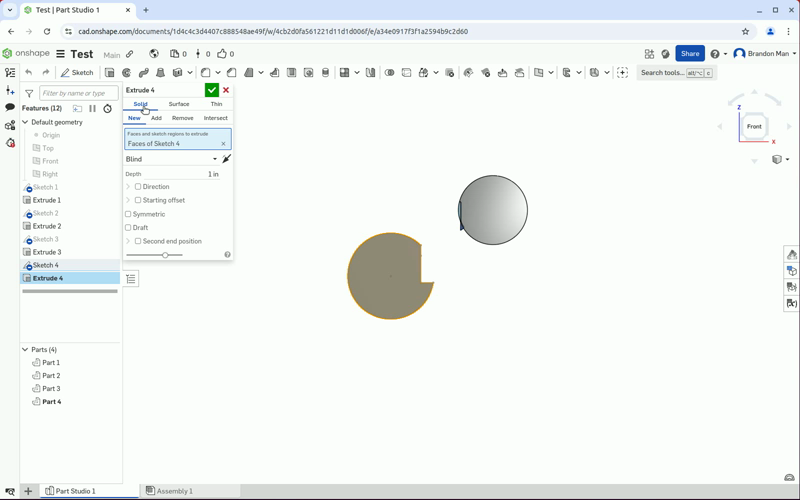
click(143, 106)
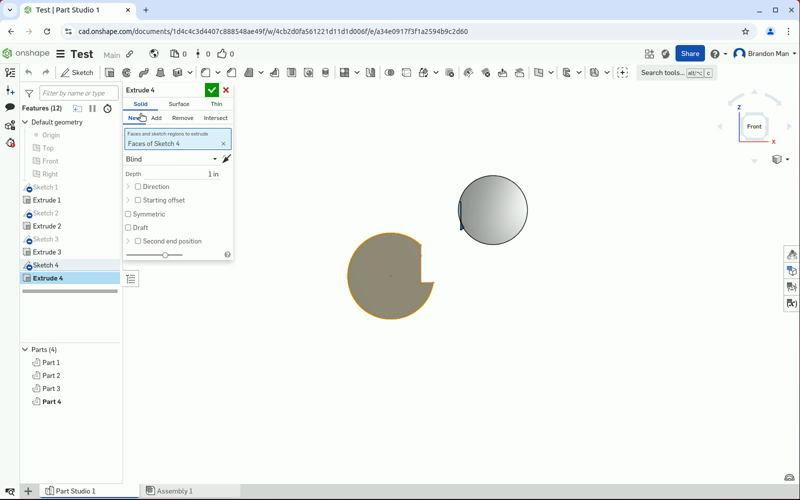
mouse_move(137, 120)
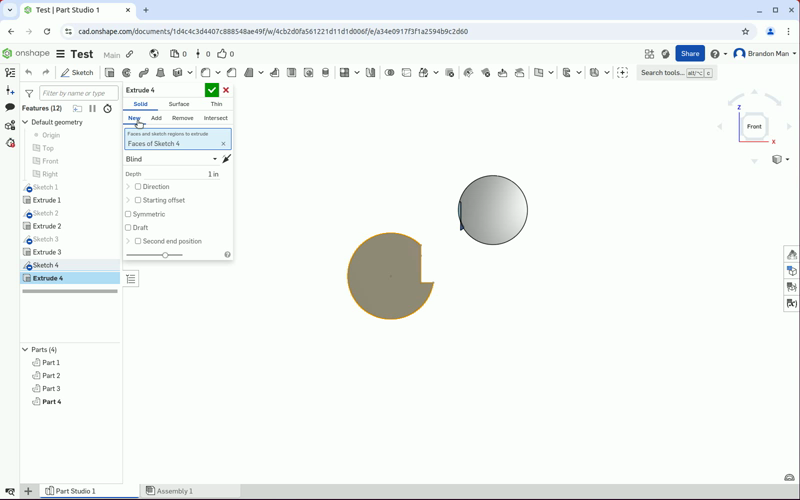
click(137, 120)
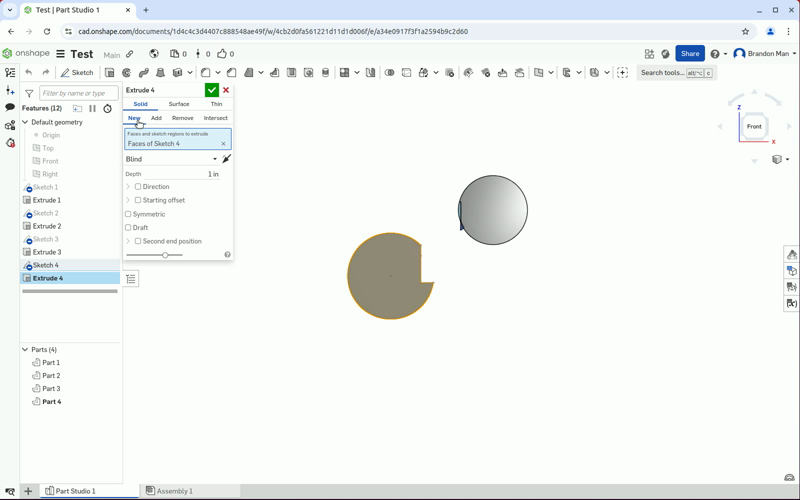
key(tab, 4)
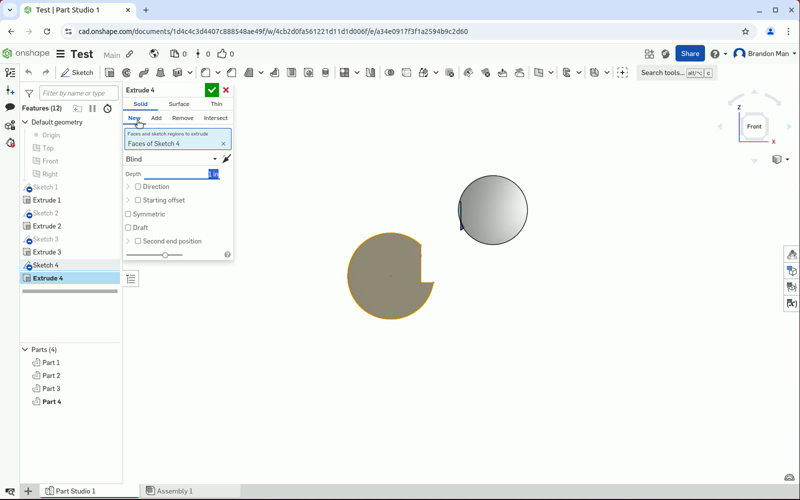
text(8.906)
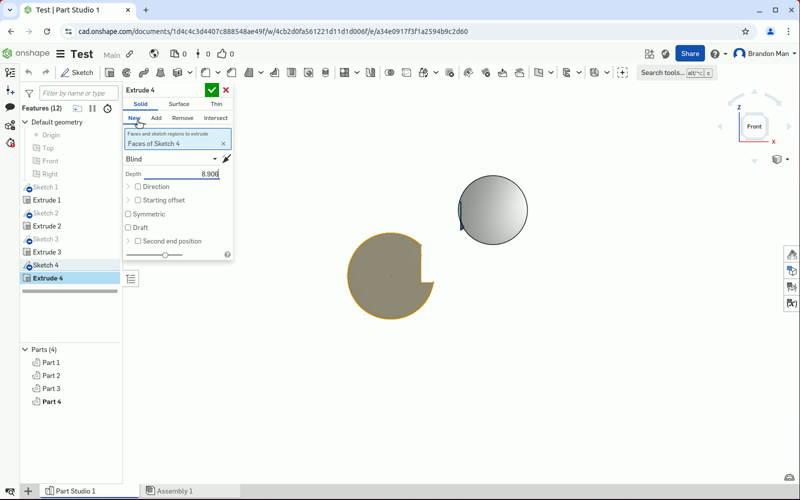
key(enter)
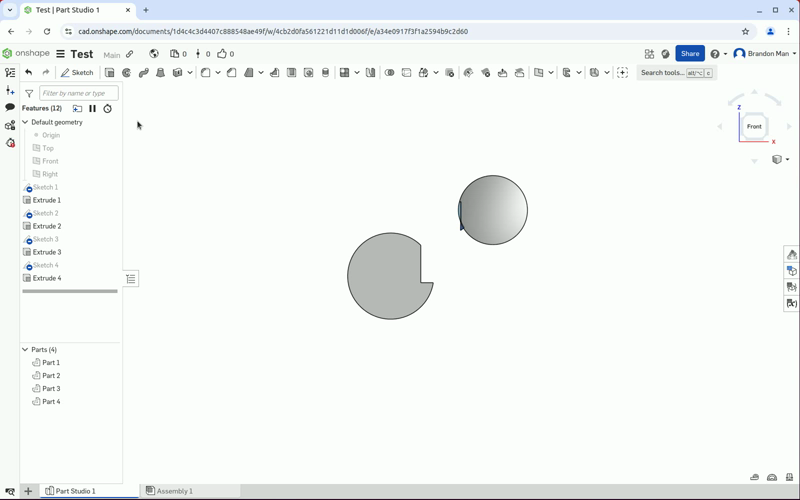
key(shift+h)
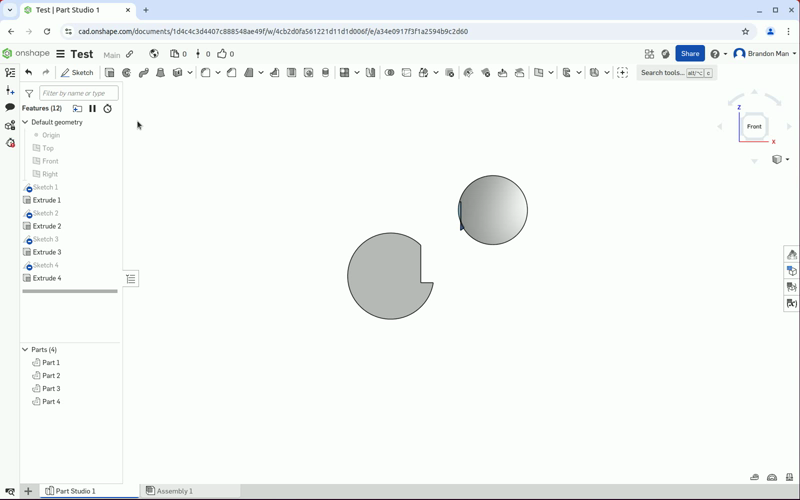
key(shift+h)
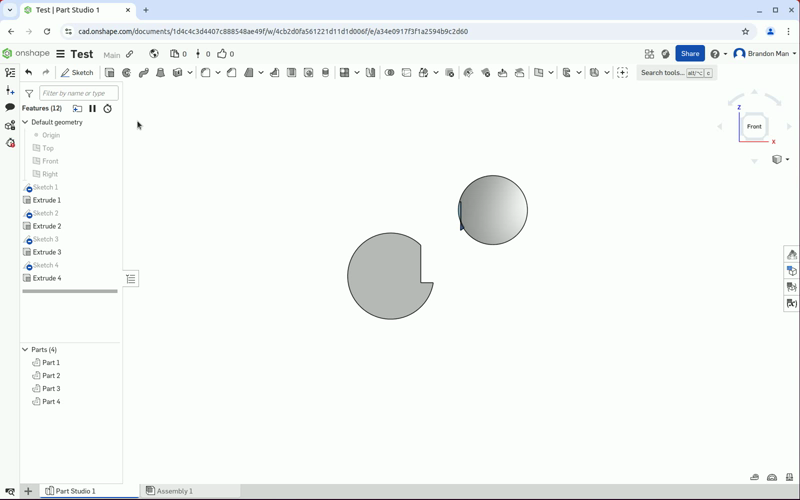
mouse_move(73, 189)
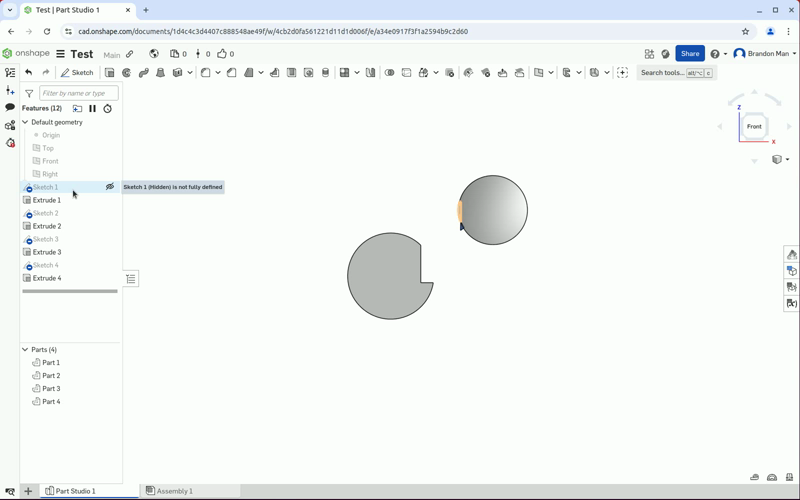
click(73, 189)
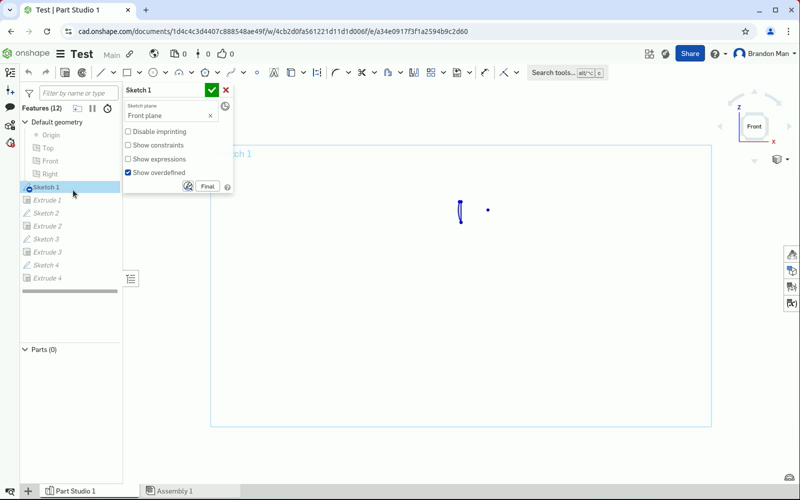
mouse_move(229, 92)
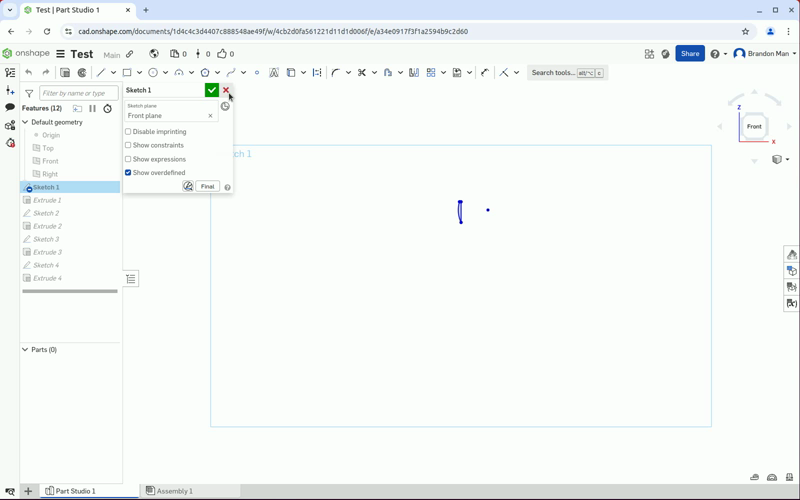
click(229, 92)
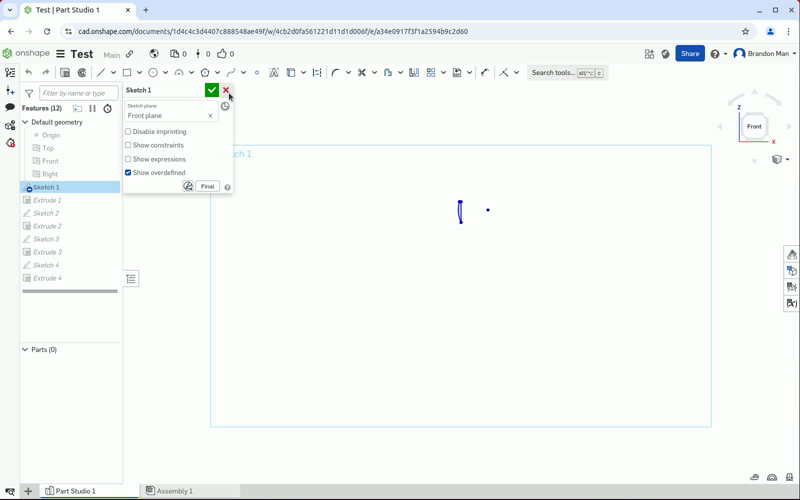
key(shift+s)
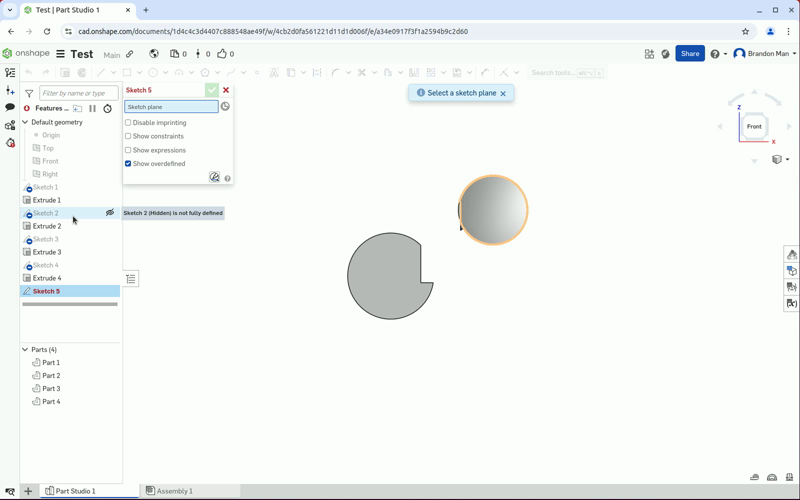
scroll(3)
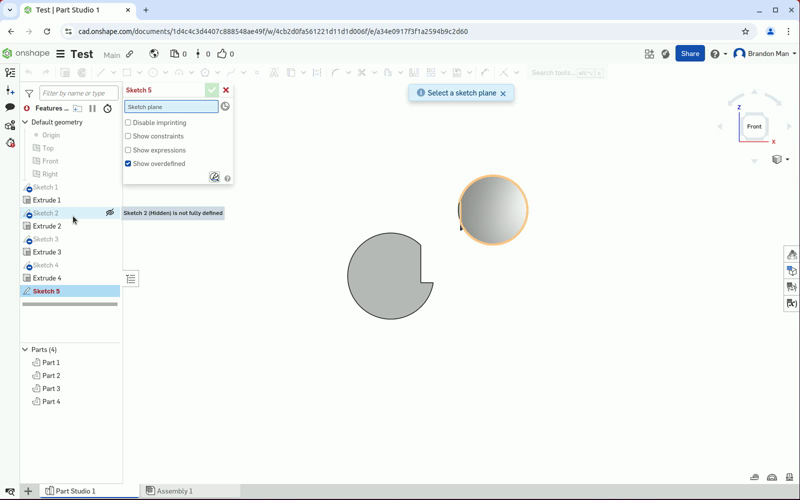
mouse_move(73, 163)
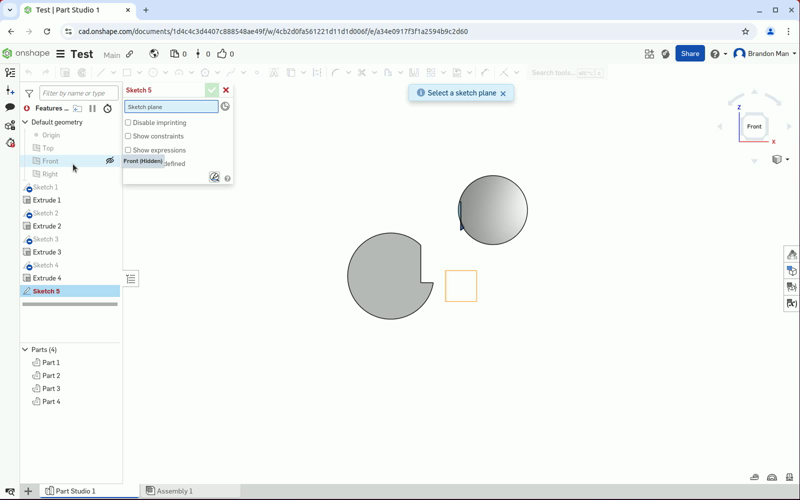
click(73, 163)
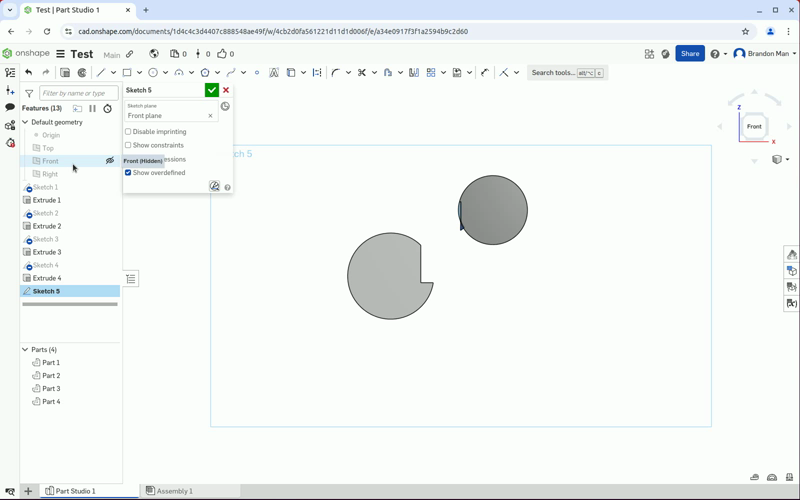
mouse_move(73, 352)
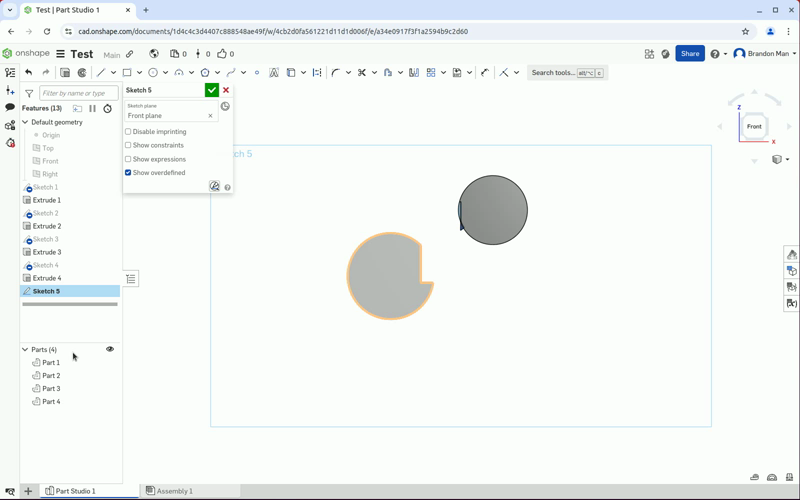
key(y)
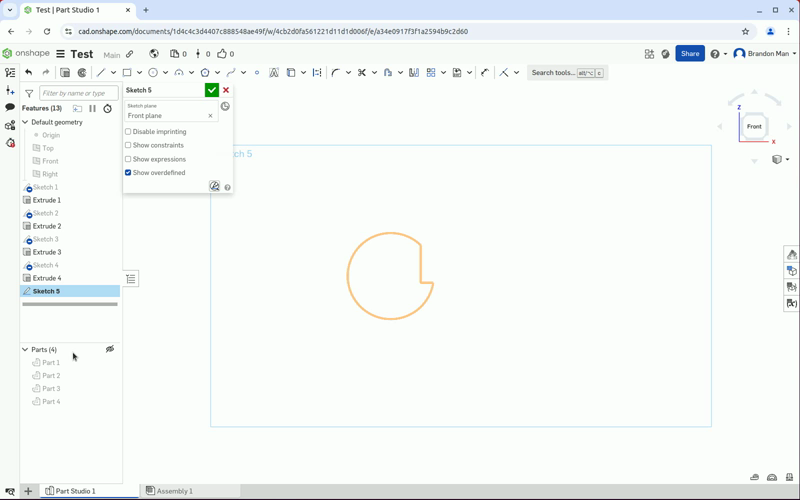
key(a)
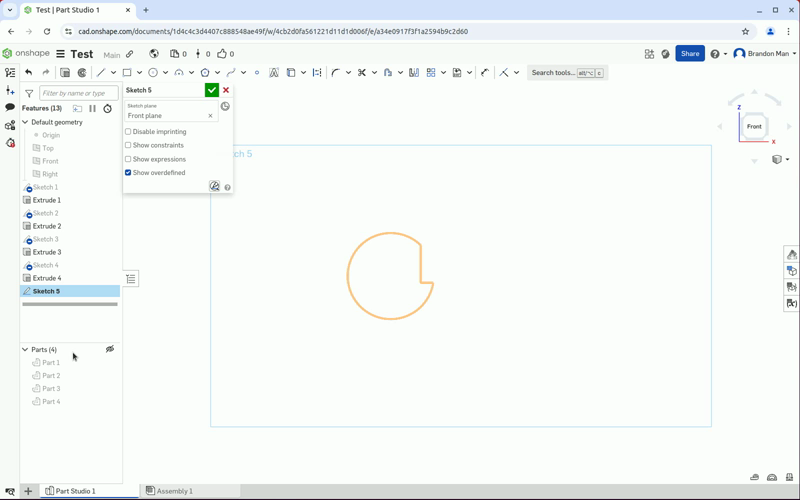
key_down(shift)
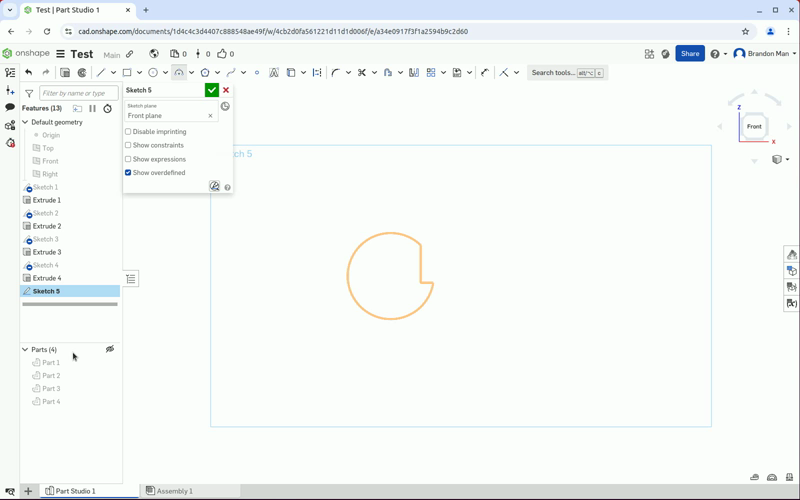
mouse_move(426, 252)
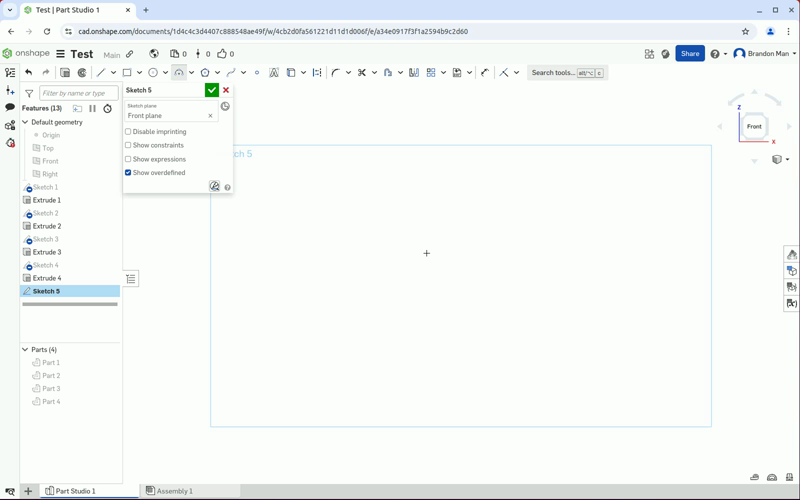
click(426, 252)
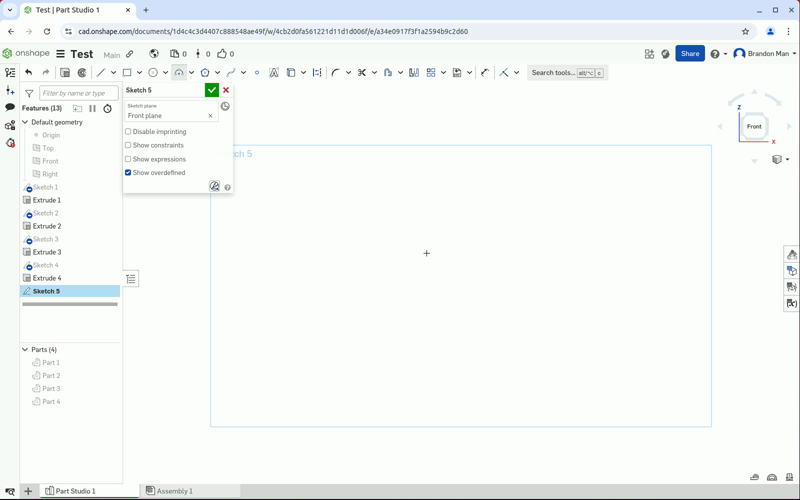
key_up(shift)
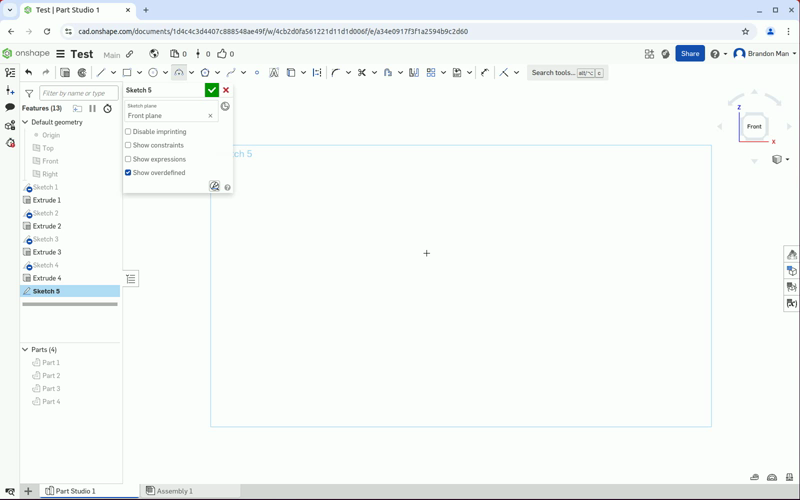
key_down(shift)
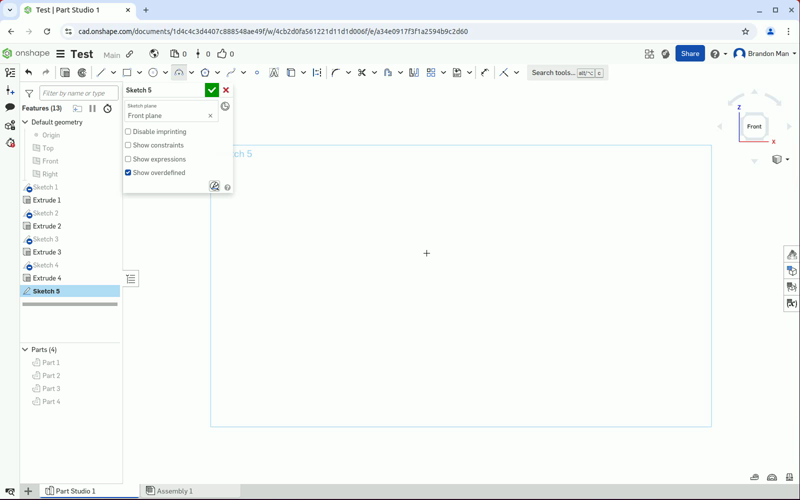
mouse_move(433, 284)
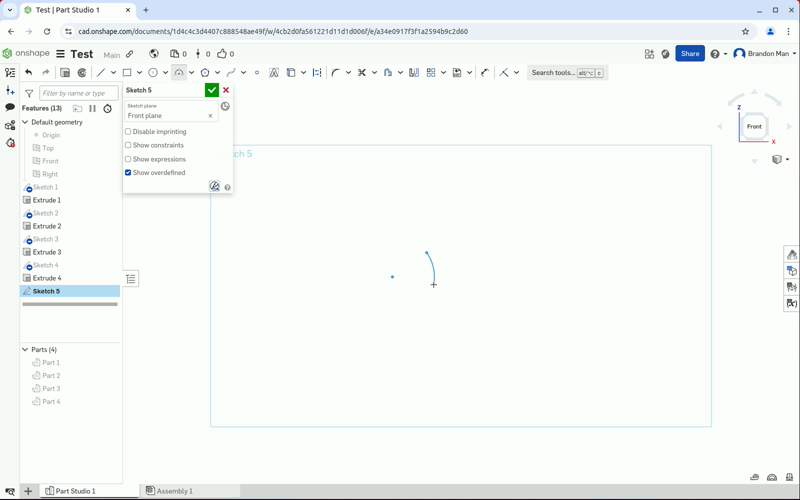
click(433, 284)
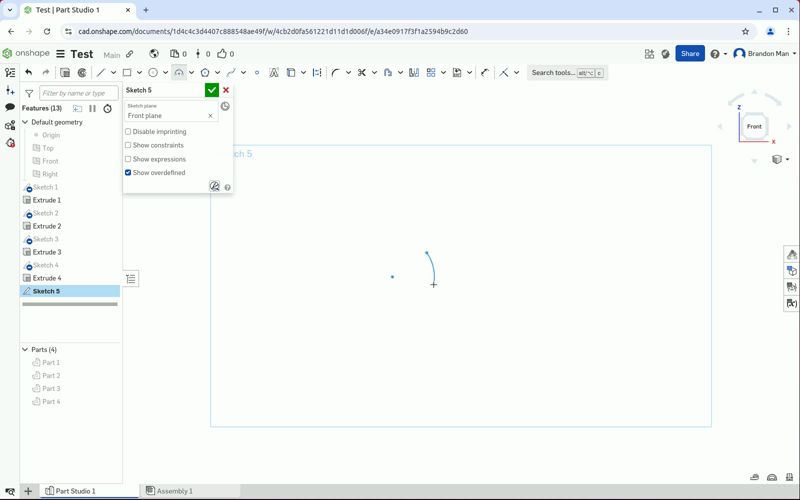
mouse_move(433, 267)
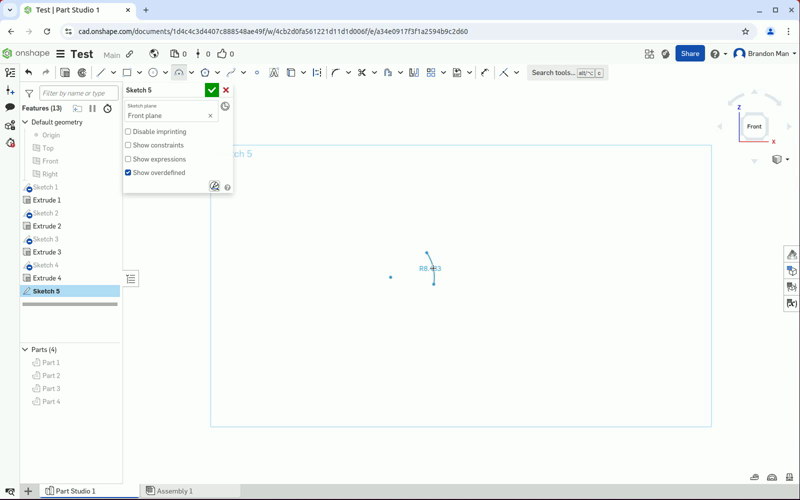
click(433, 267)
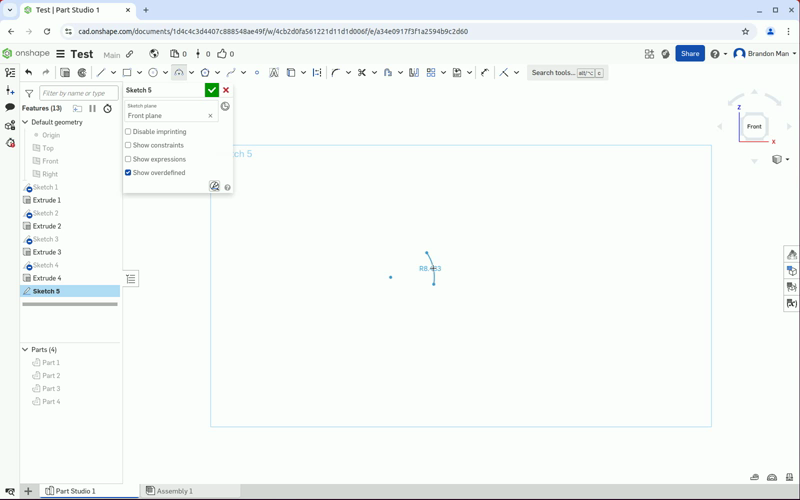
key_up(shift)
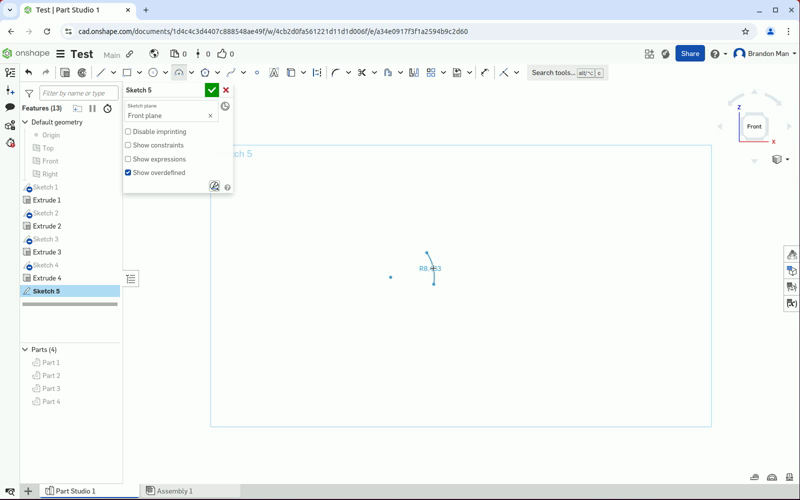
key(esc)
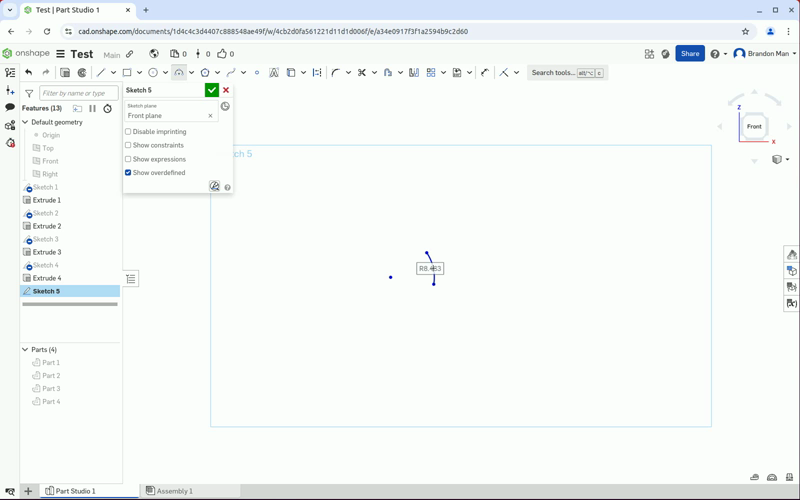
key(l)
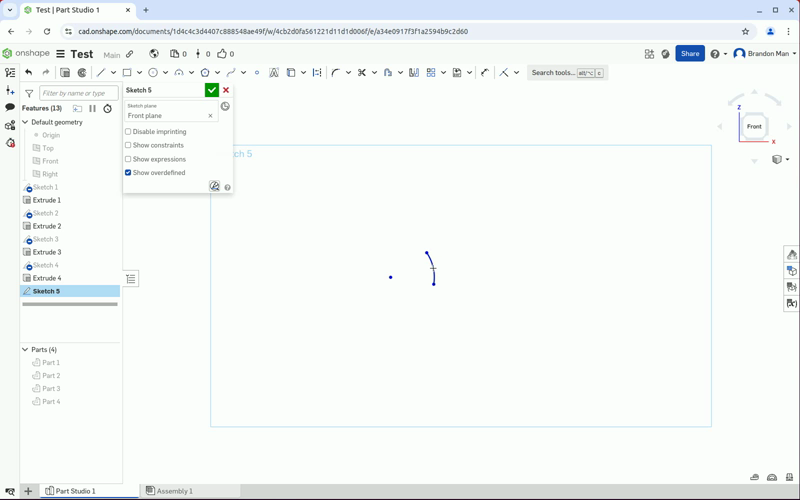
mouse_move(433, 284)
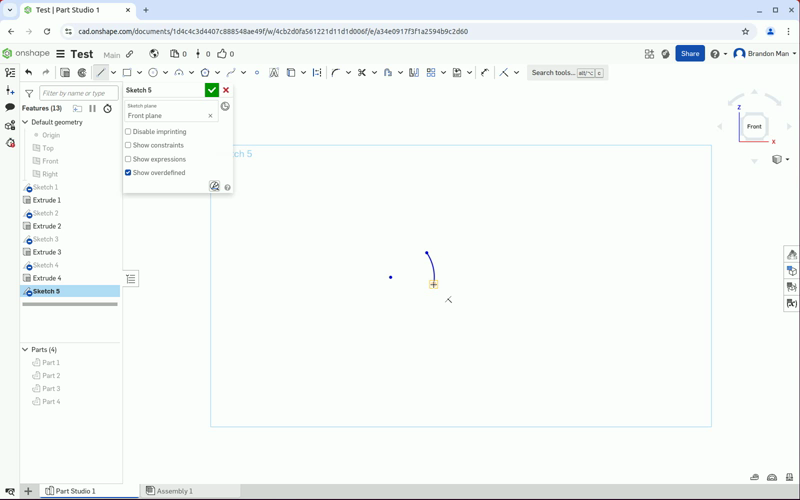
click(433, 284)
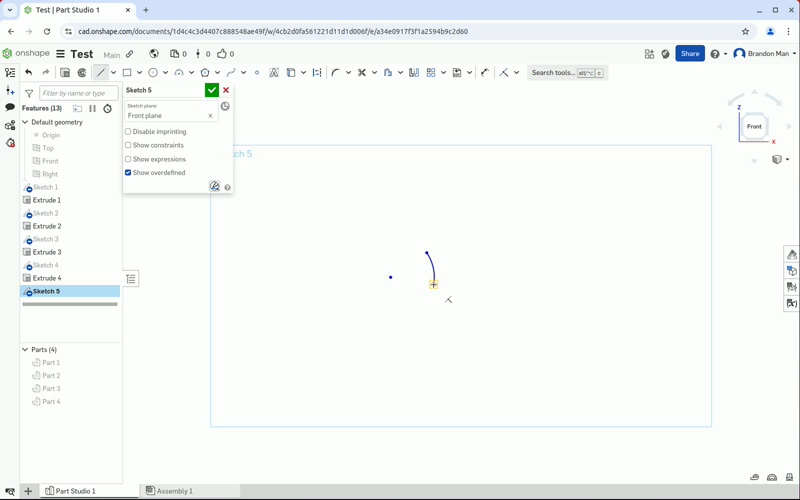
key_down(shift)
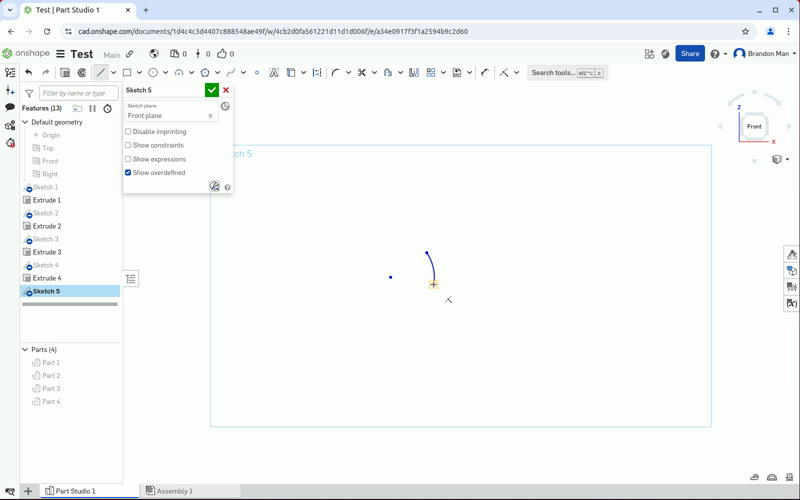
mouse_move(463, 284)
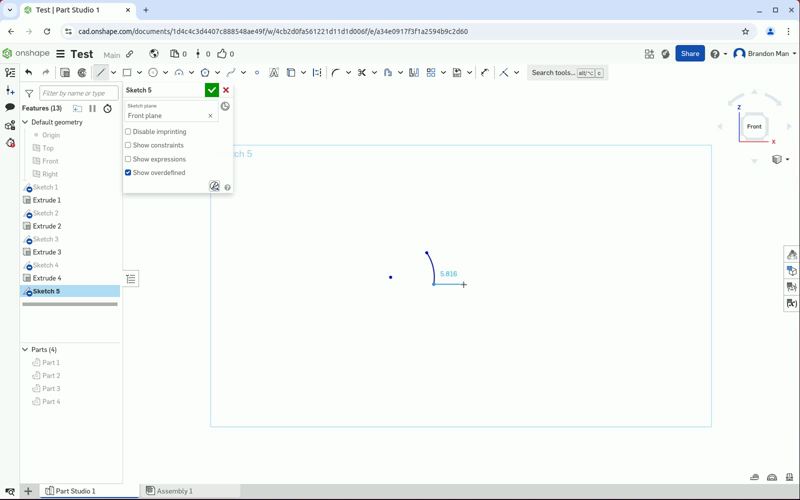
mouse_move(461, 284)
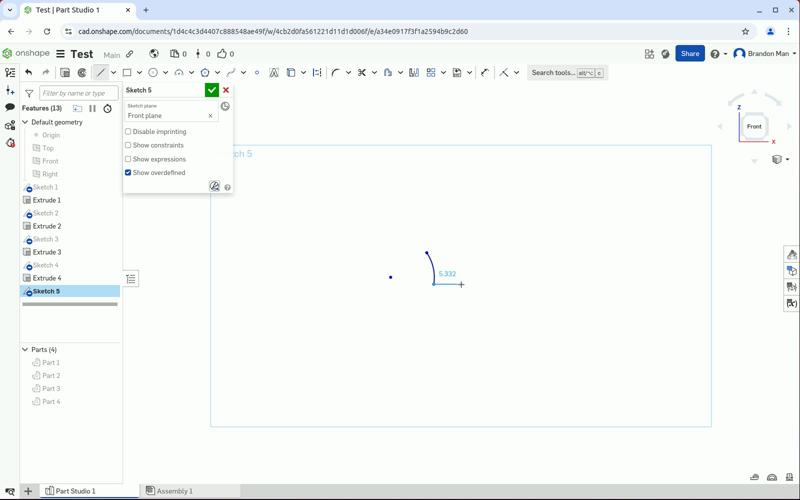
click(461, 284)
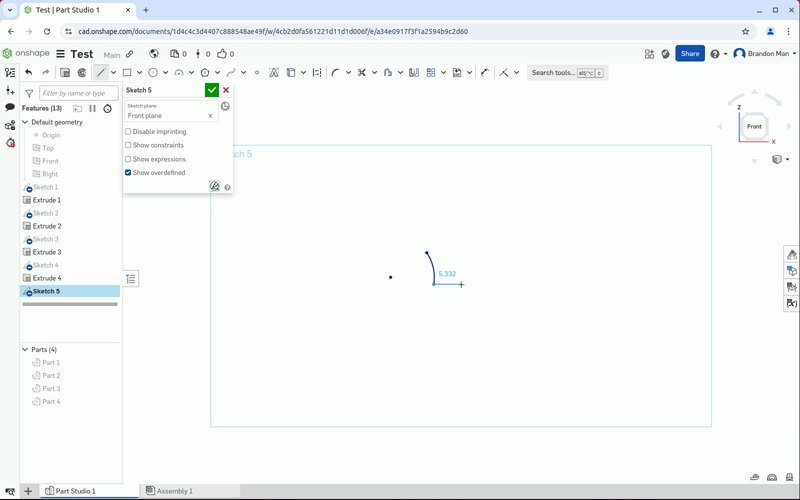
key_up(shift)
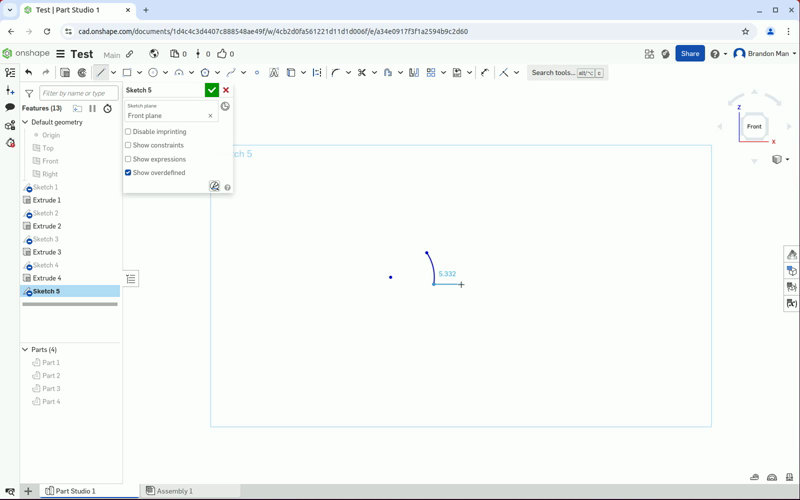
key_down(shift)
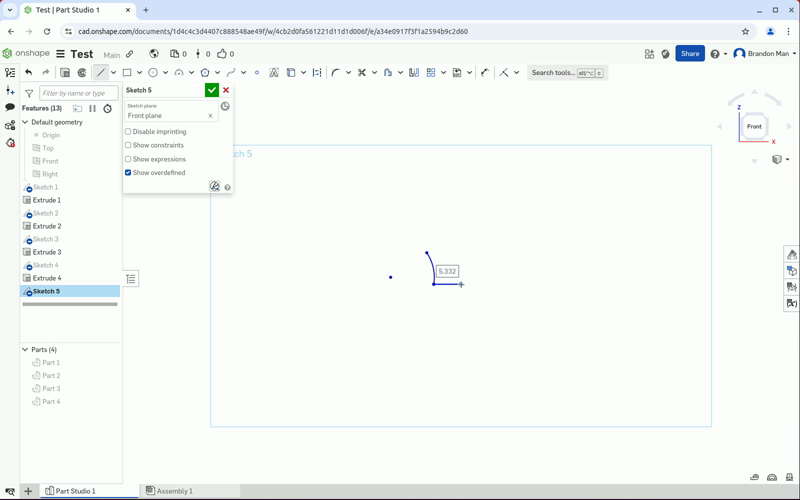
mouse_move(491, 284)
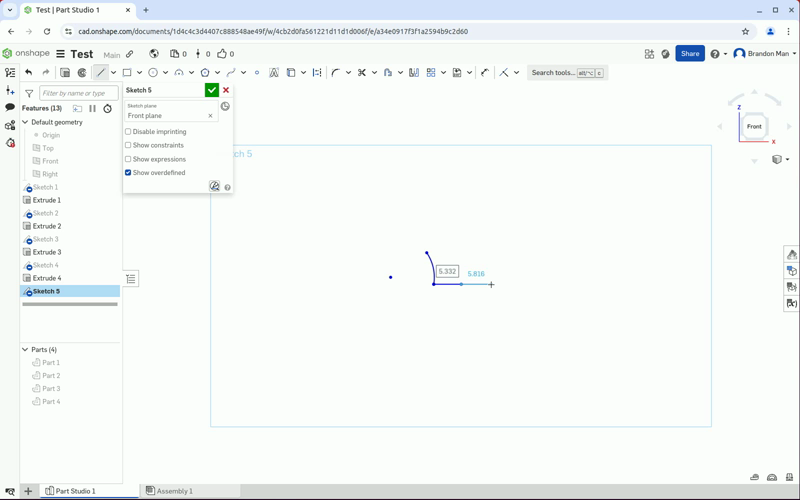
mouse_move(461, 229)
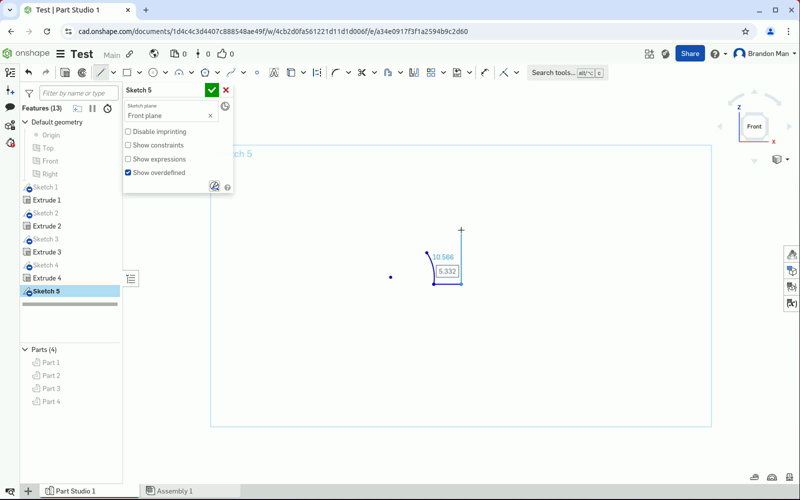
click(461, 229)
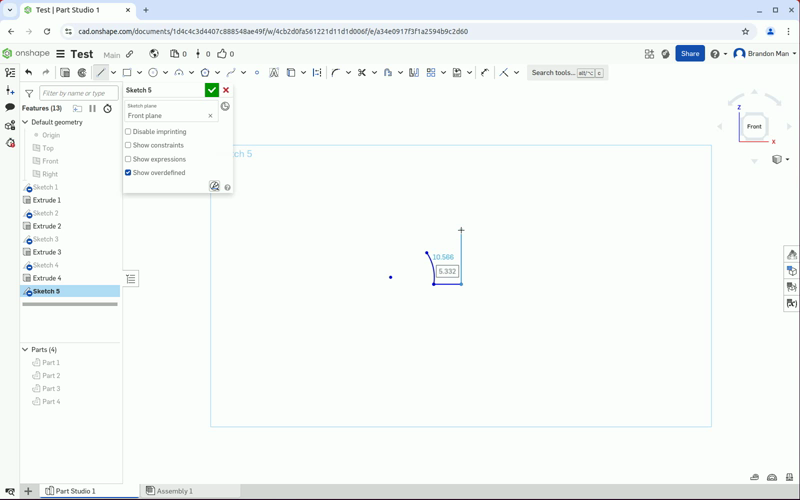
key_up(shift)
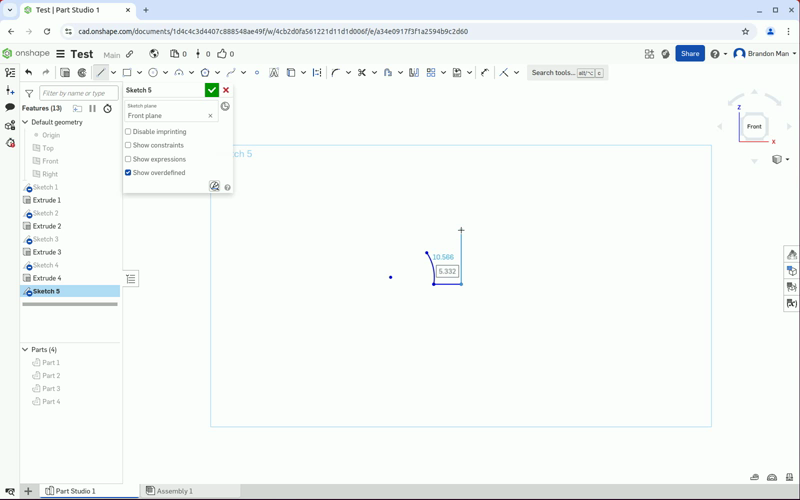
mouse_move(491, 229)
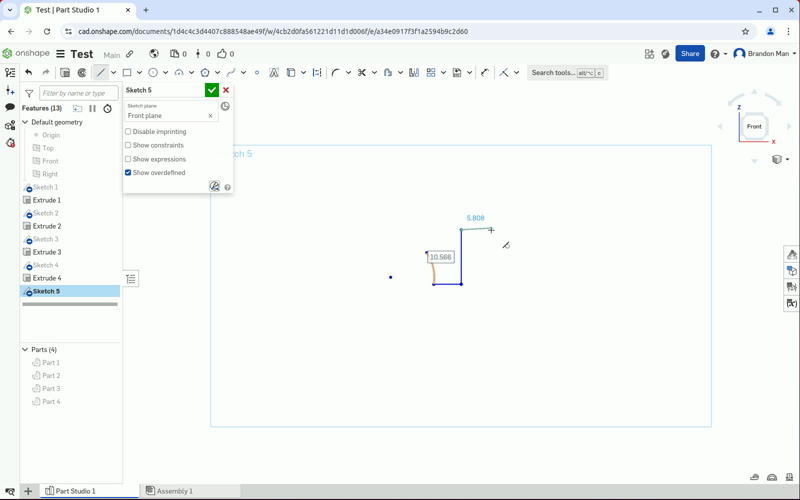
key_down(shift)
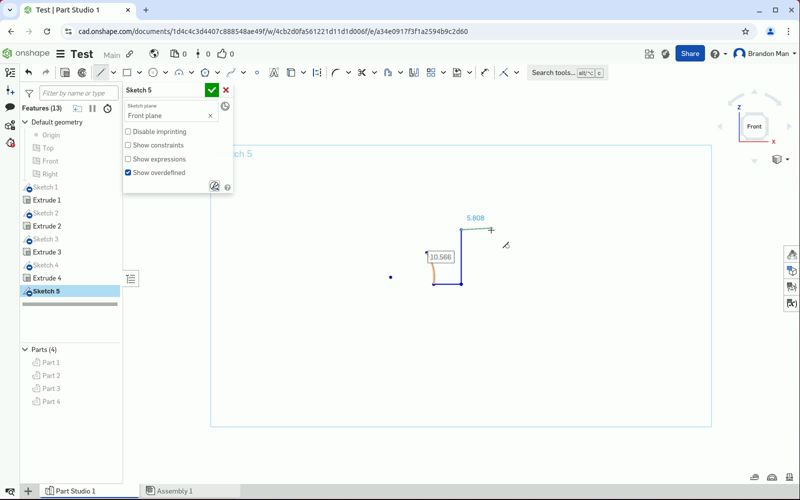
mouse_move(426, 252)
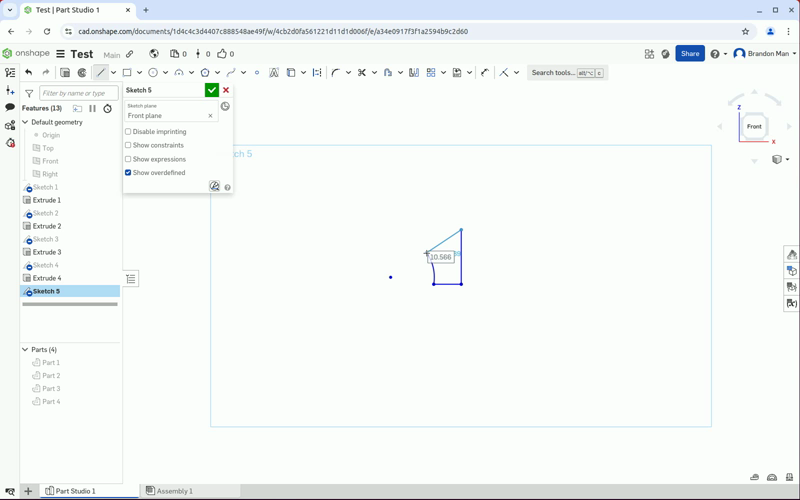
key_up(shift)
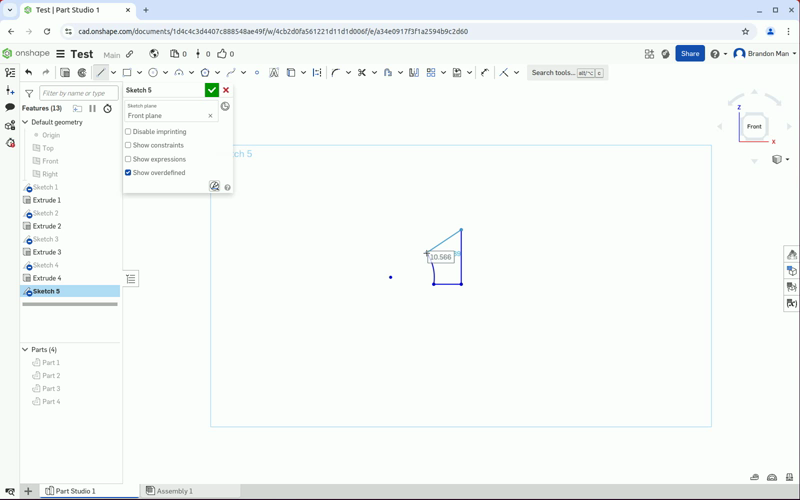
click(426, 252)
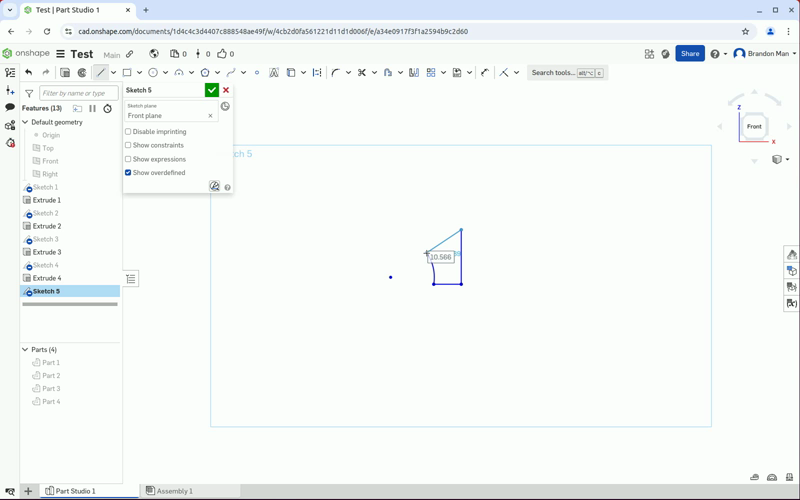
key(esc)
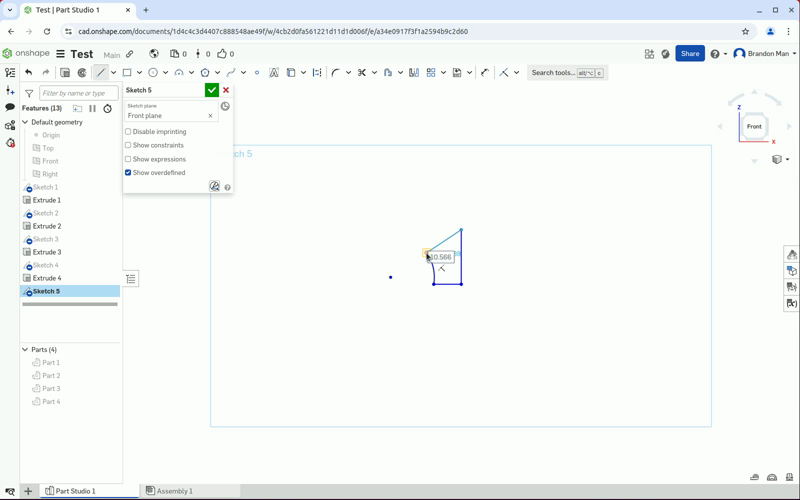
mouse_move(457, 279)
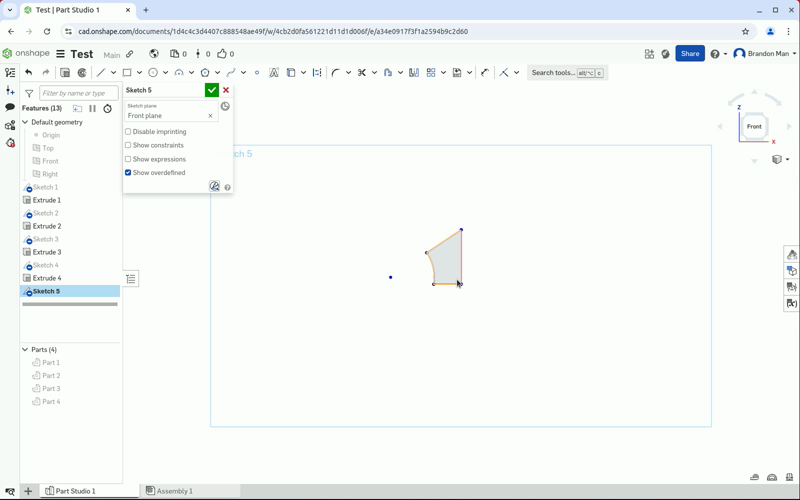
scroll(6)
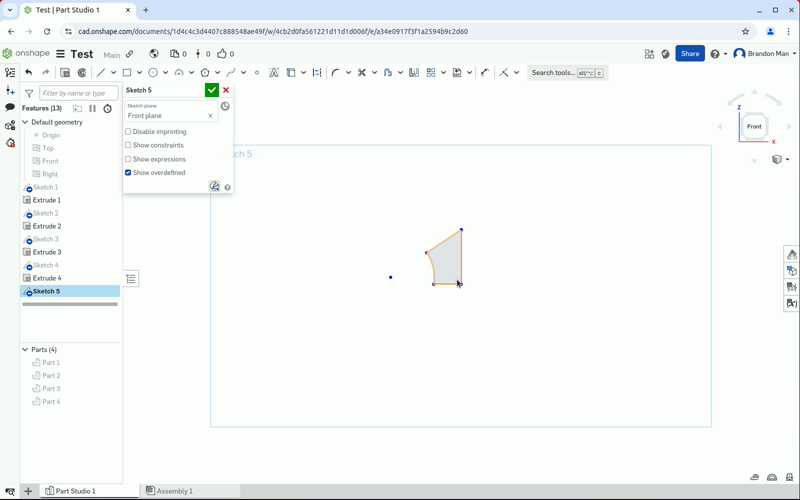
scroll(6)
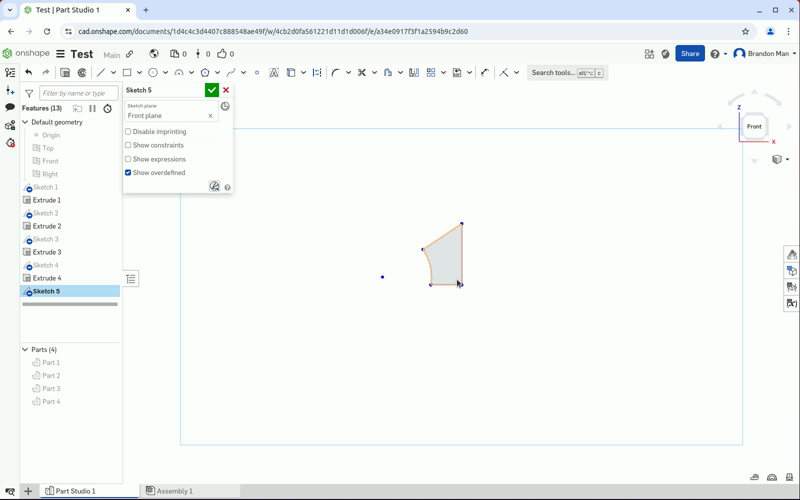
scroll(6)
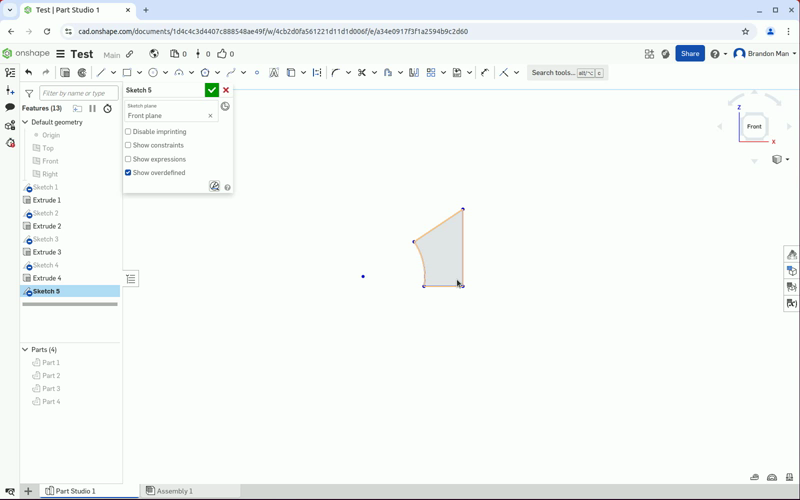
scroll(6)
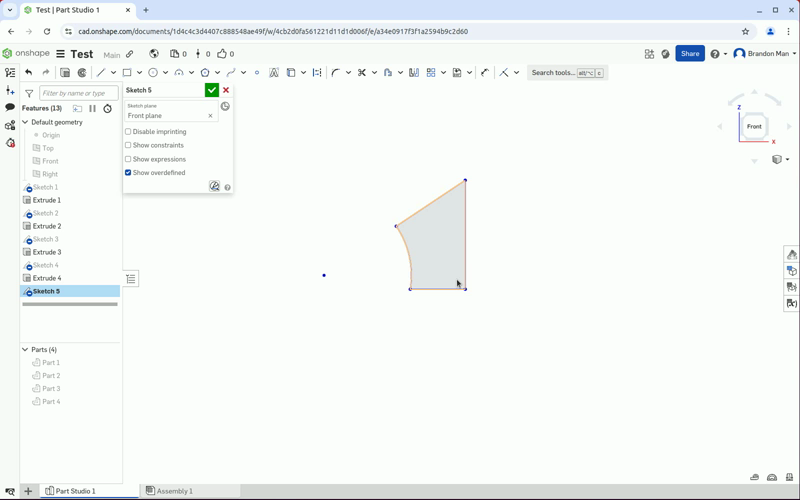
scroll(6)
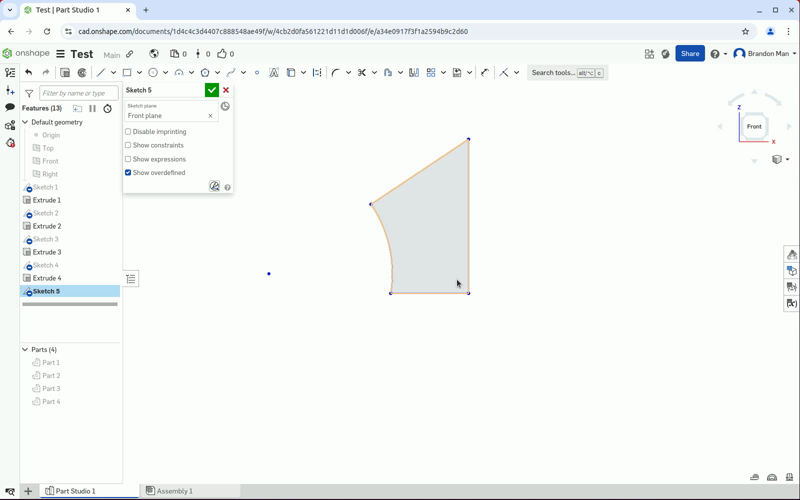
scroll(6)
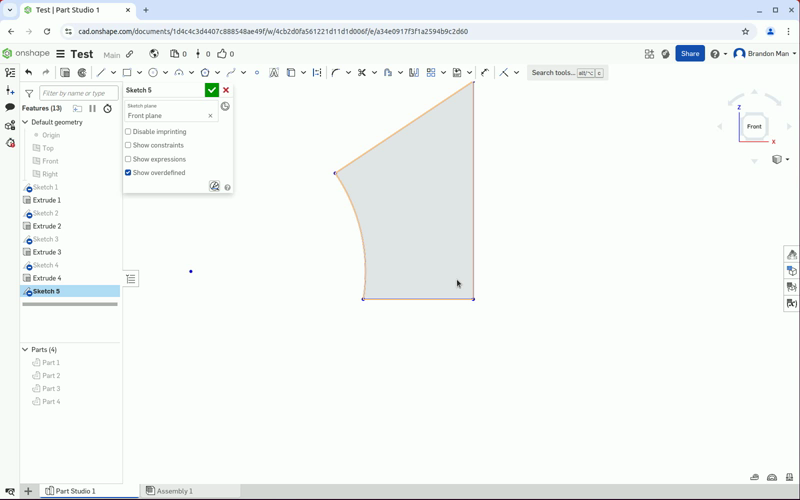
scroll(6)
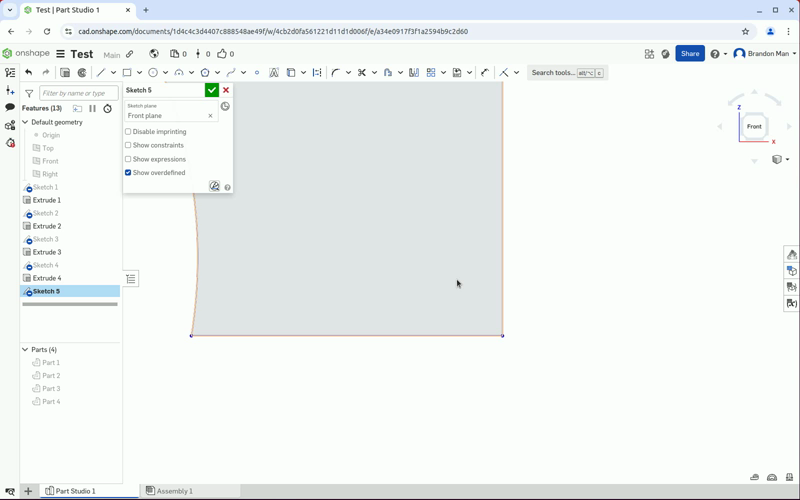
click(457, 279)
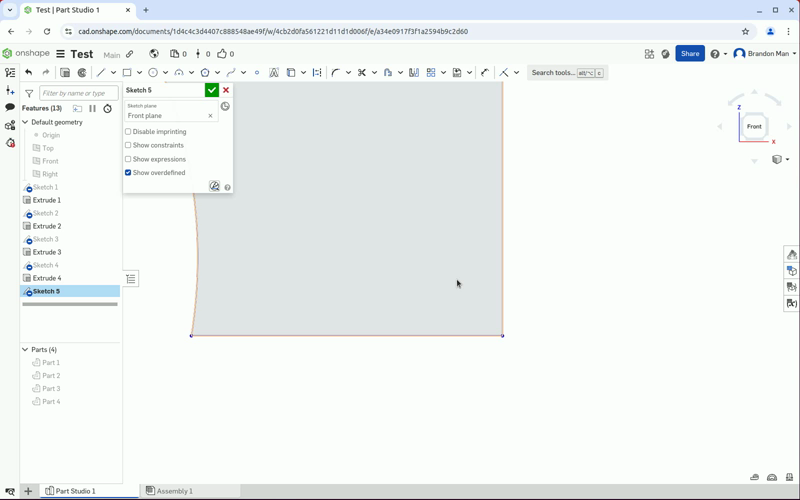
scroll(-6)
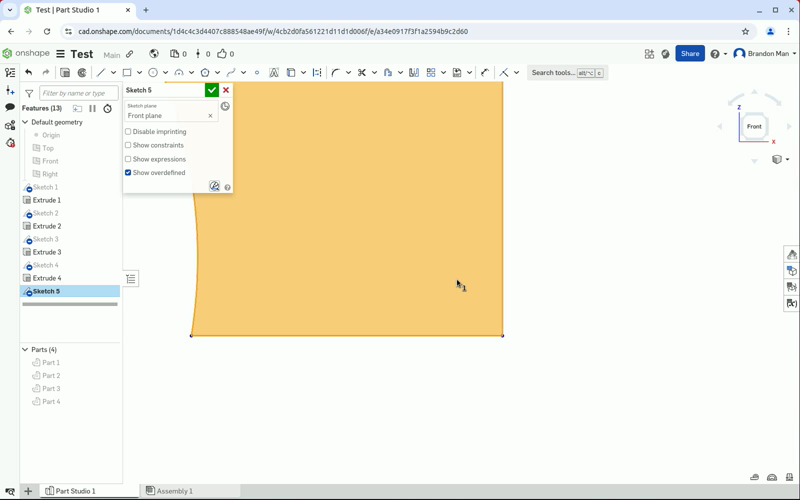
scroll(-6)
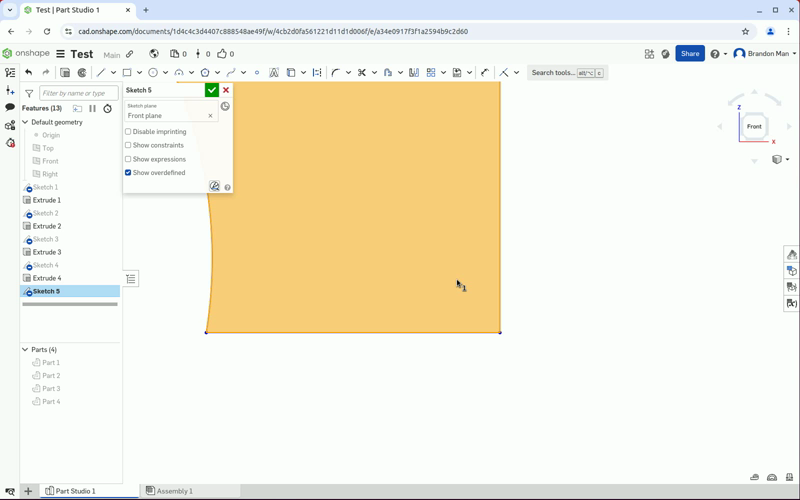
scroll(-6)
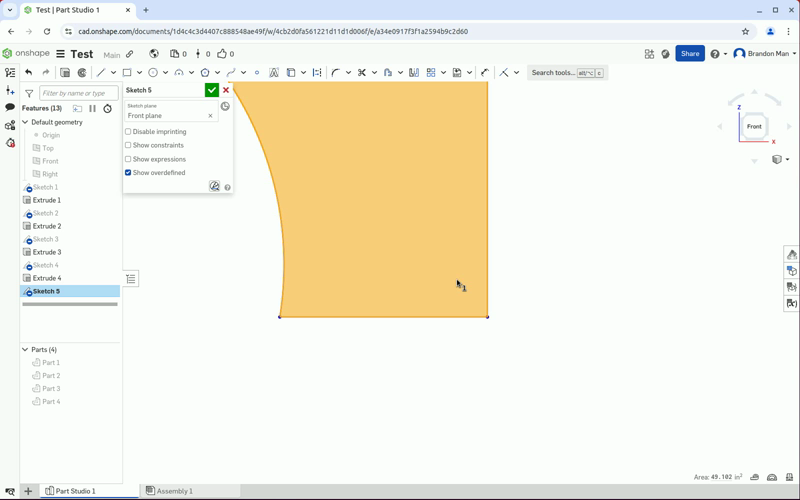
scroll(-6)
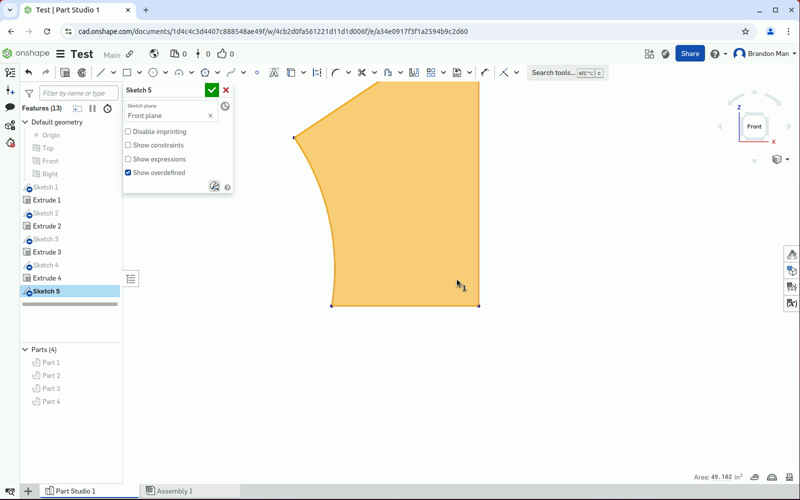
scroll(-6)
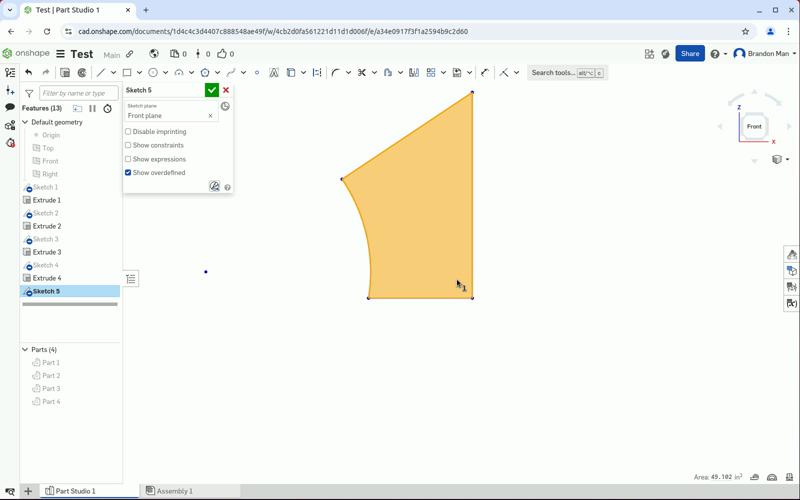
scroll(-6)
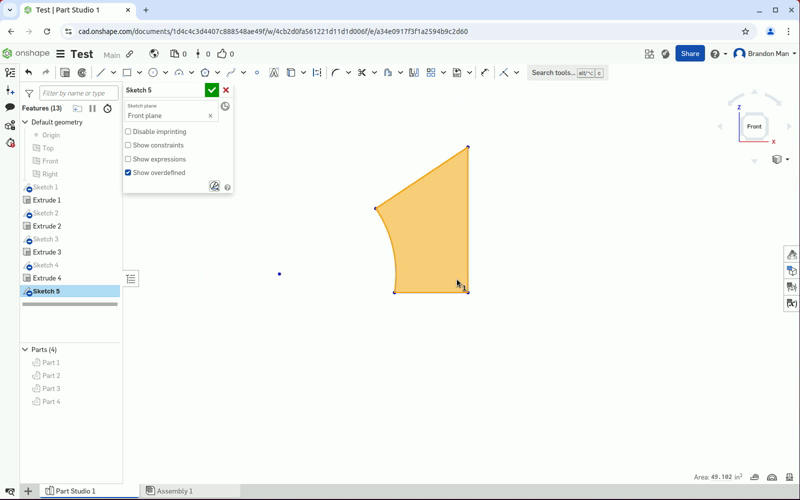
scroll(-6)
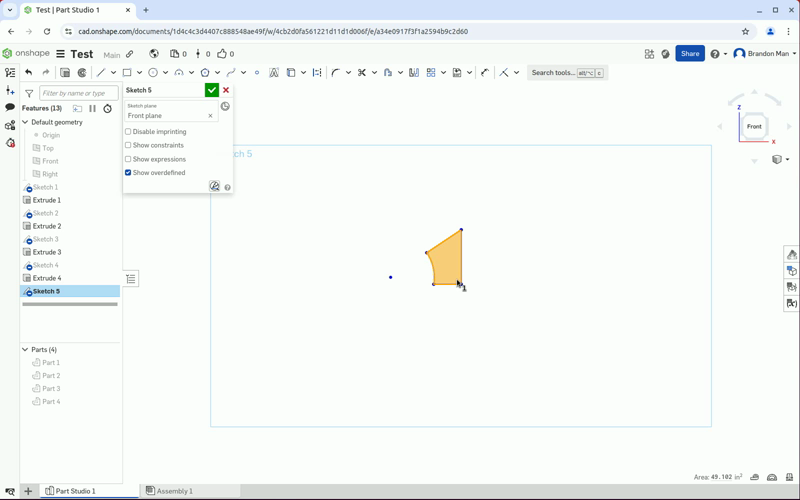
mouse_move(73, 352)
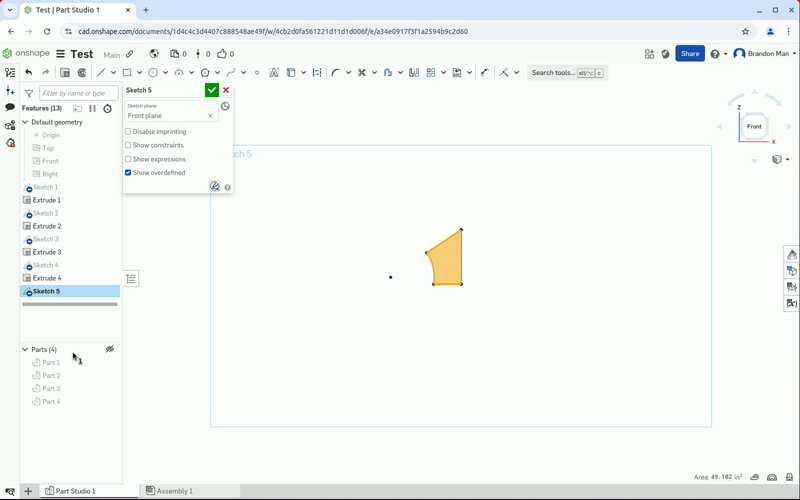
key(shift+y)
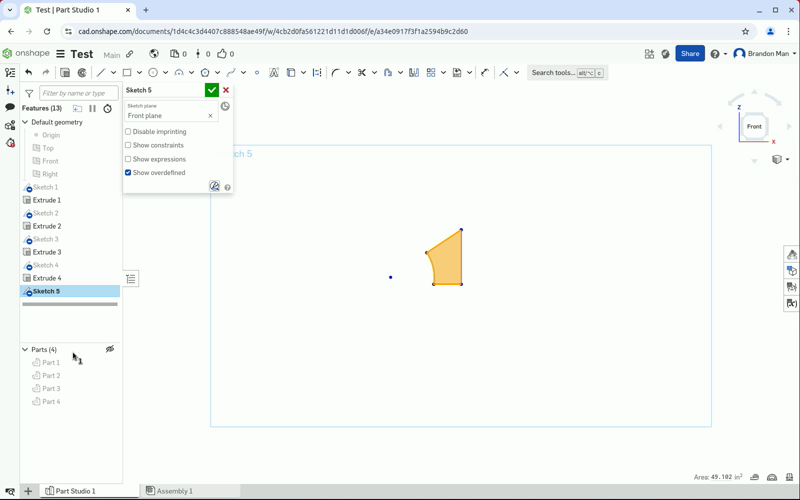
key(shift+e)
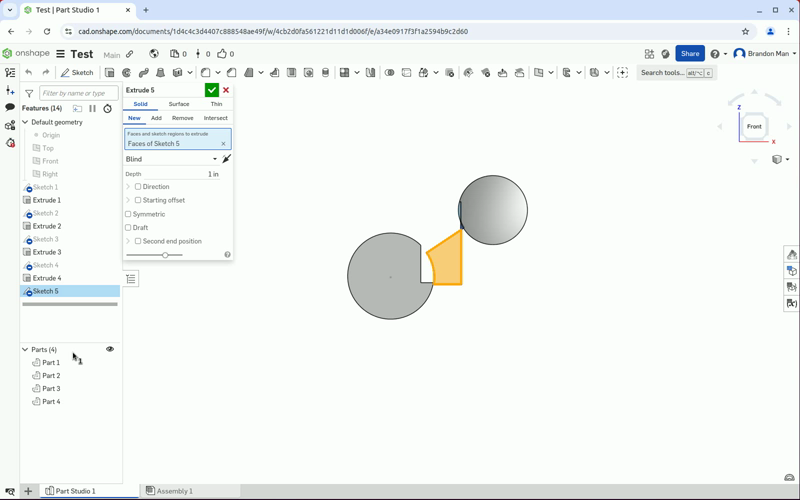
mouse_move(143, 106)
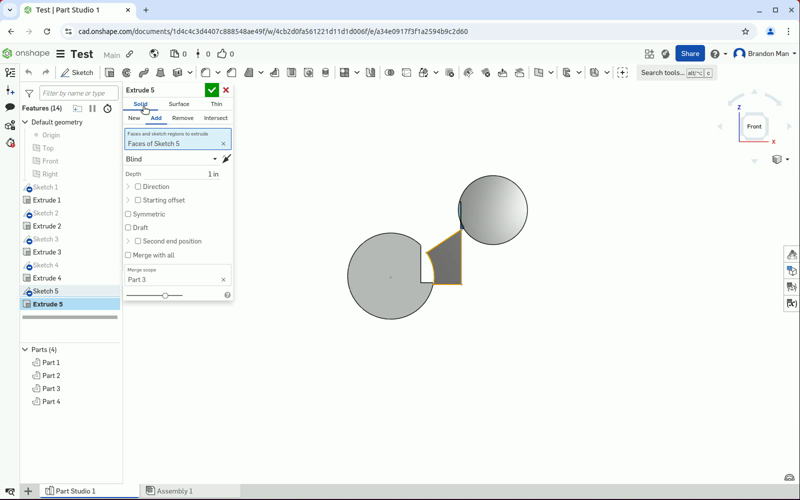
click(143, 106)
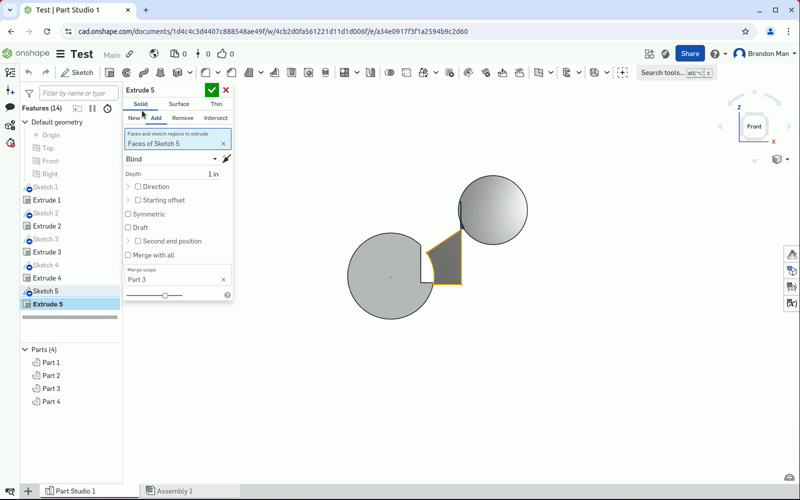
mouse_move(137, 120)
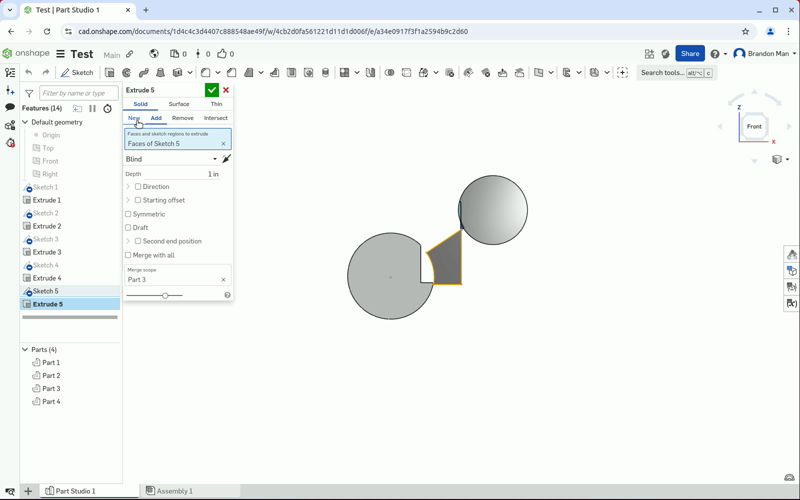
click(137, 120)
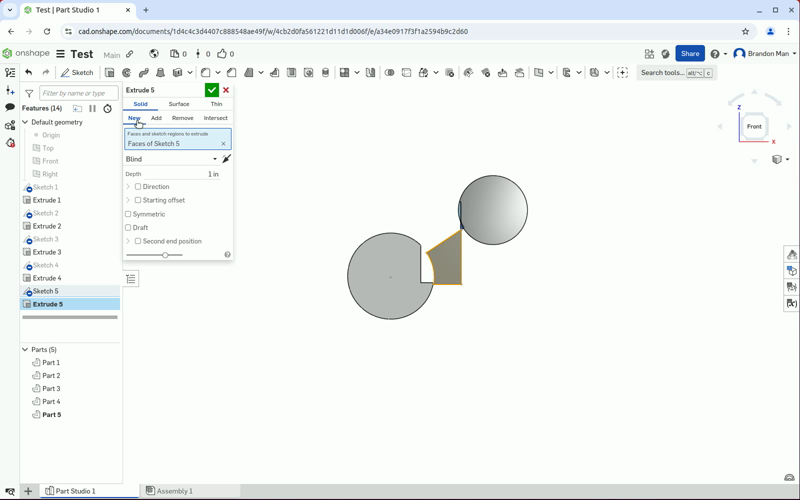
key(tab, 4)
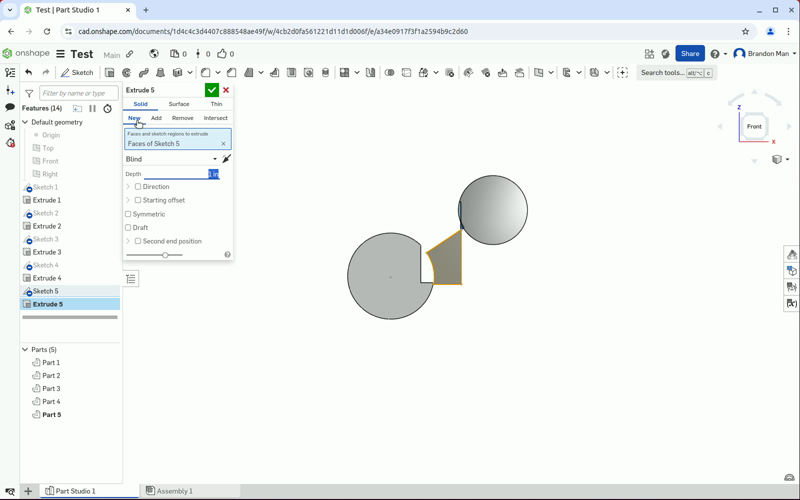
text(8.906)
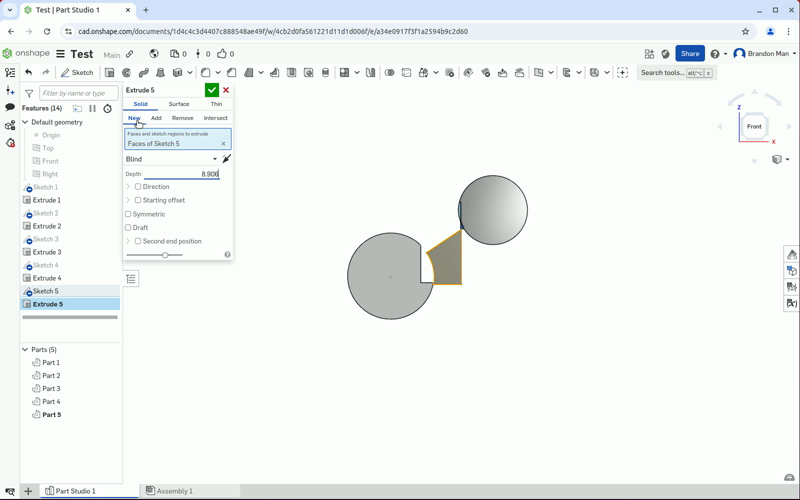
key(enter)
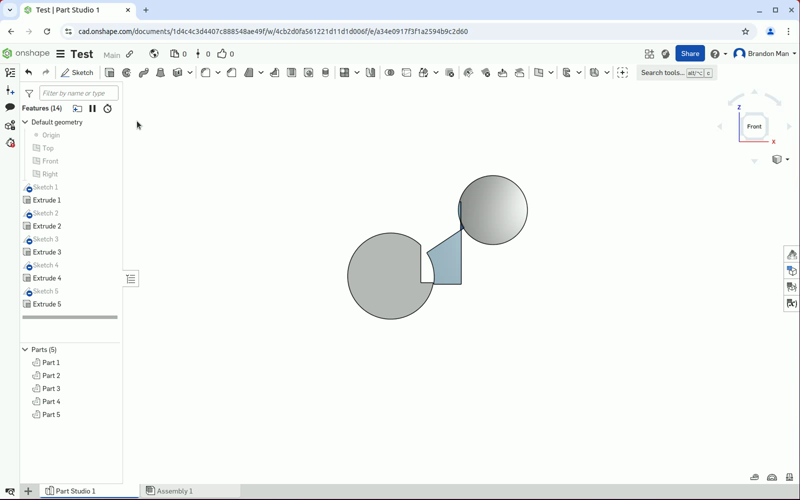
key(shift+h)
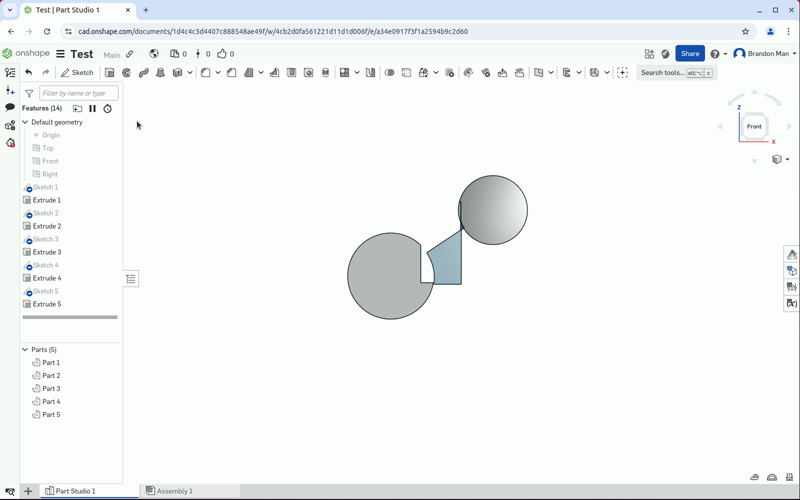
key(shift+h)
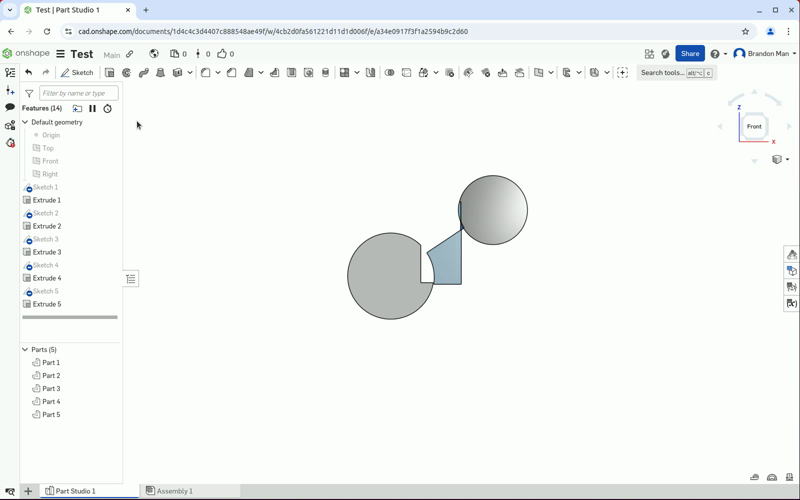
mouse_move(73, 189)
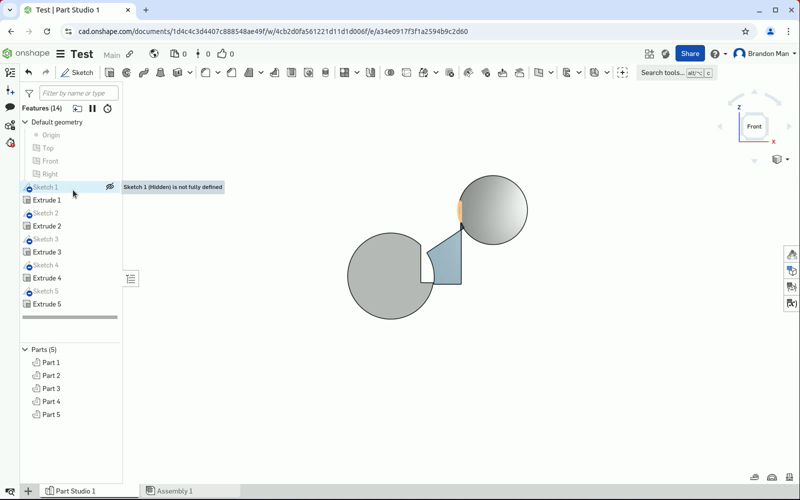
click(73, 189)
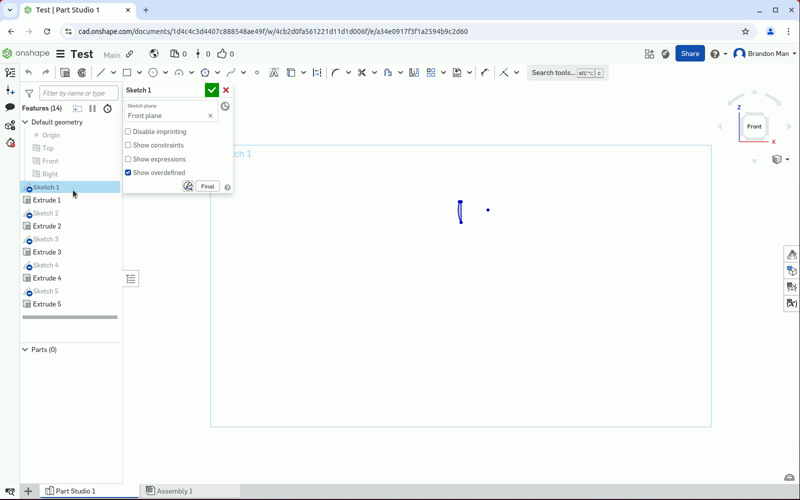
mouse_move(229, 92)
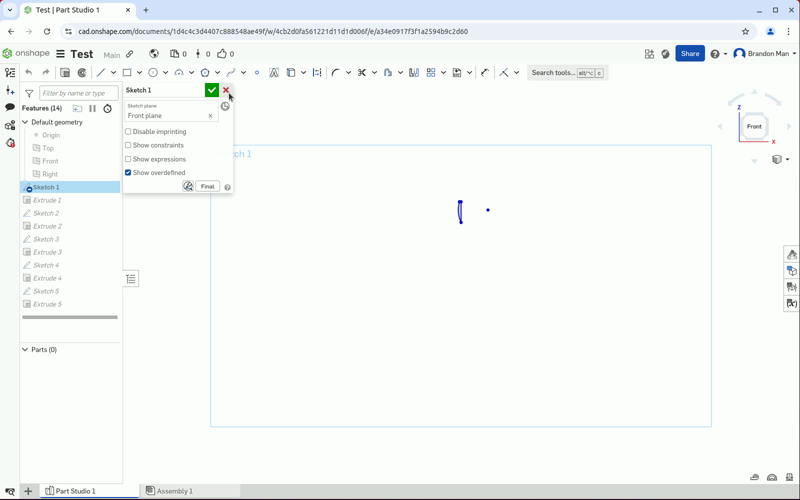
click(229, 92)
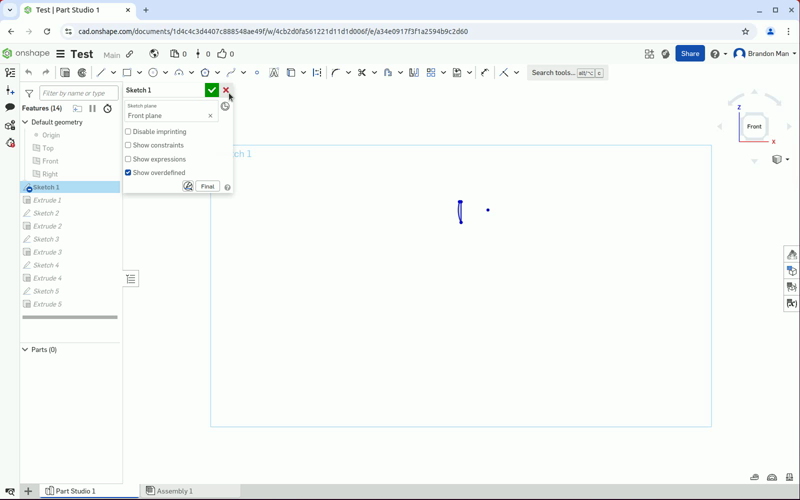
key(shift+s)
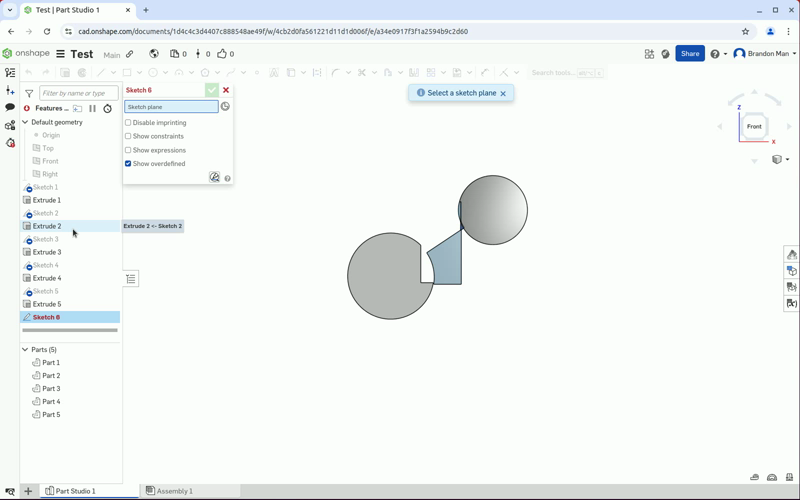
scroll(3)
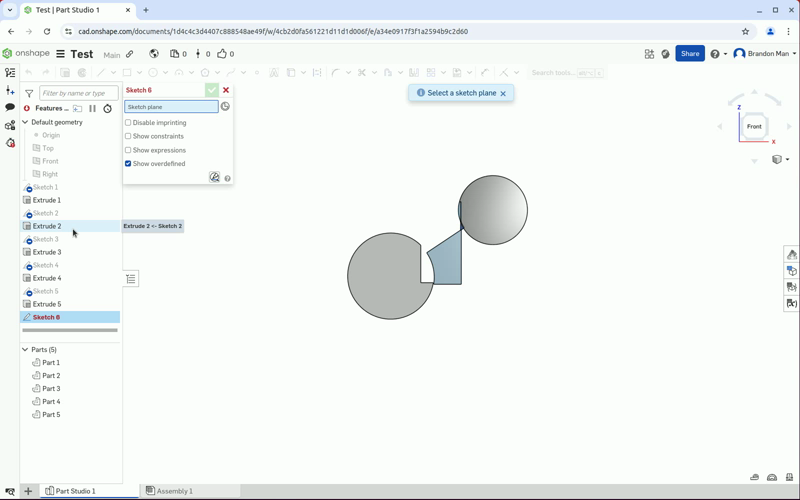
mouse_move(73, 163)
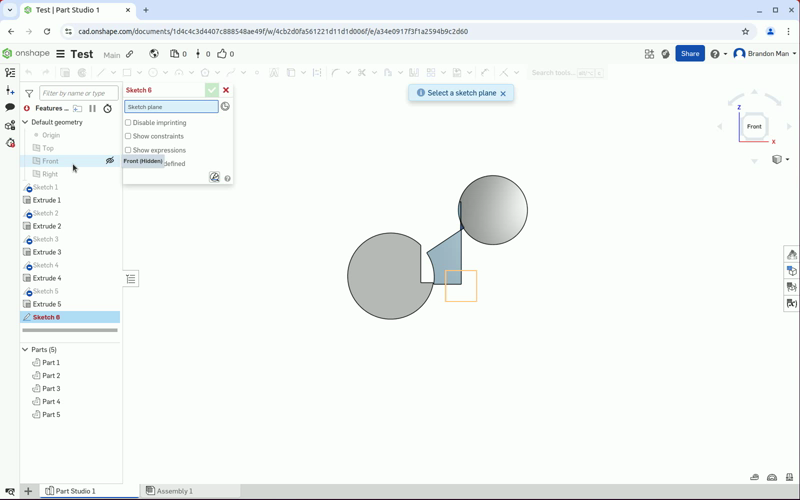
click(73, 163)
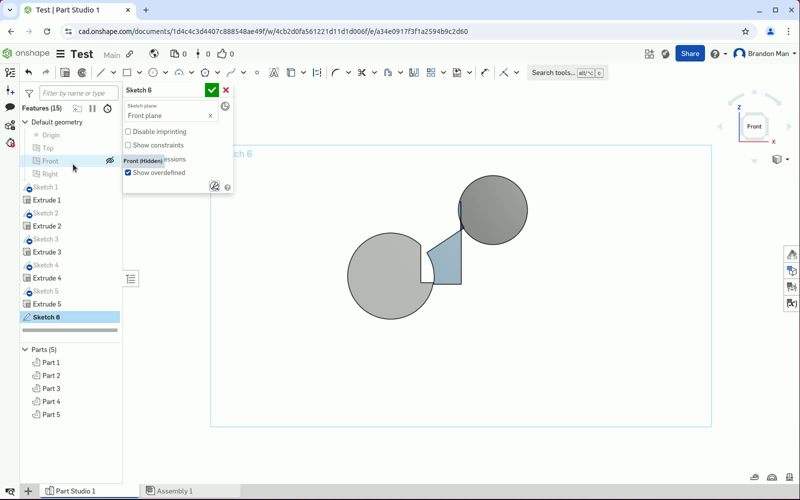
mouse_move(73, 352)
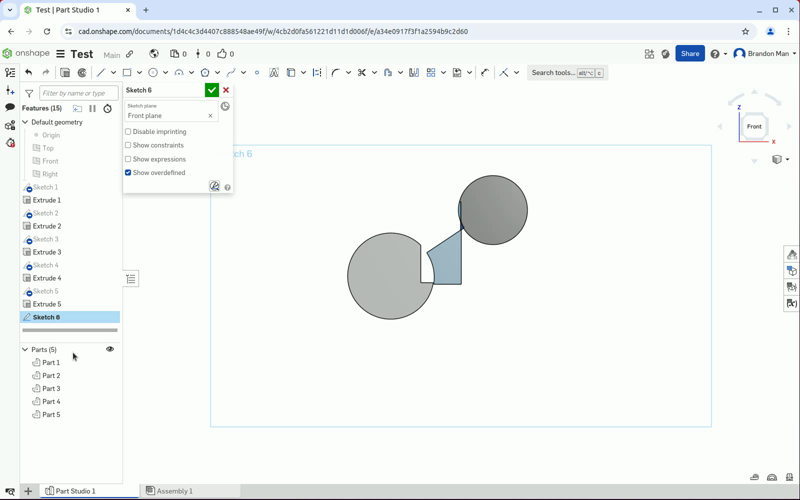
key(y)
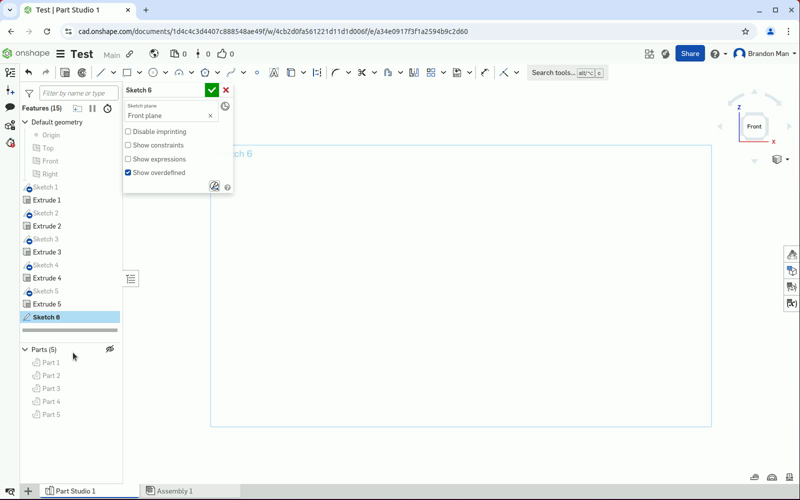
key(l)
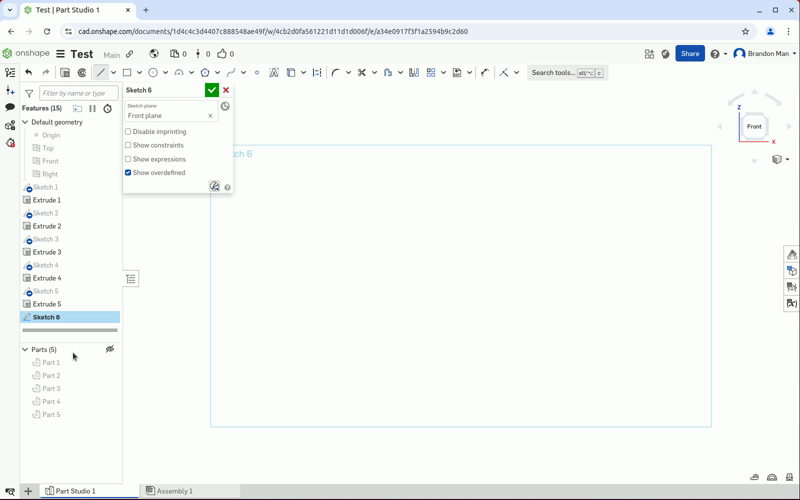
key_down(shift)
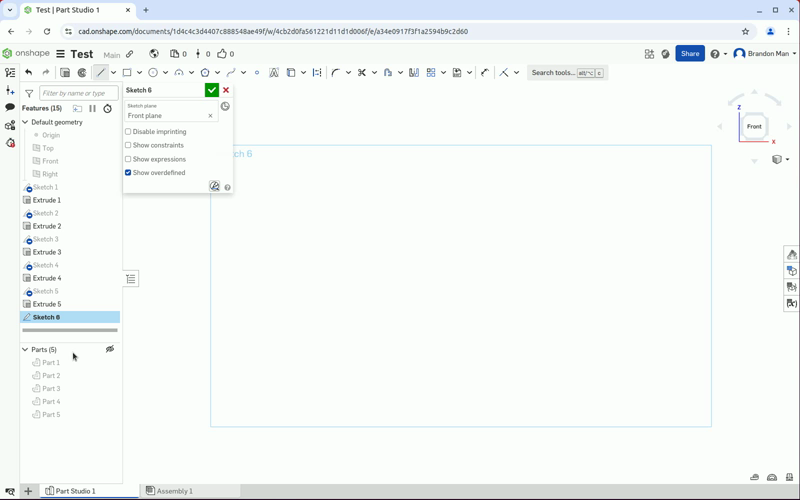
mouse_move(420, 255)
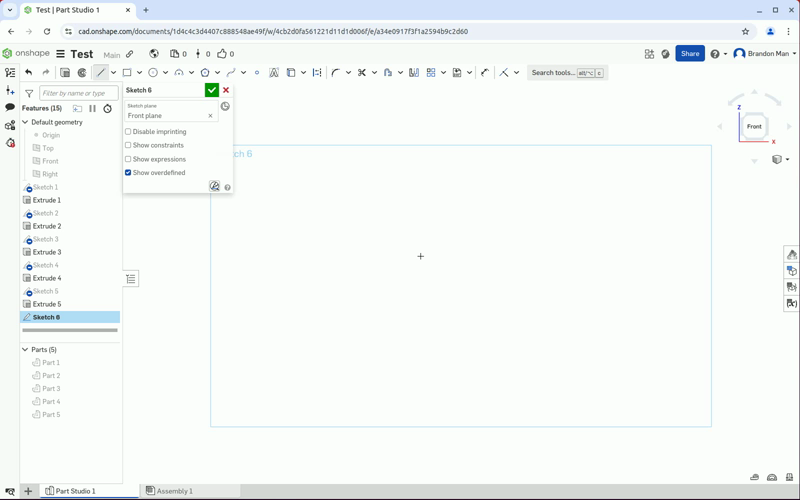
click(420, 255)
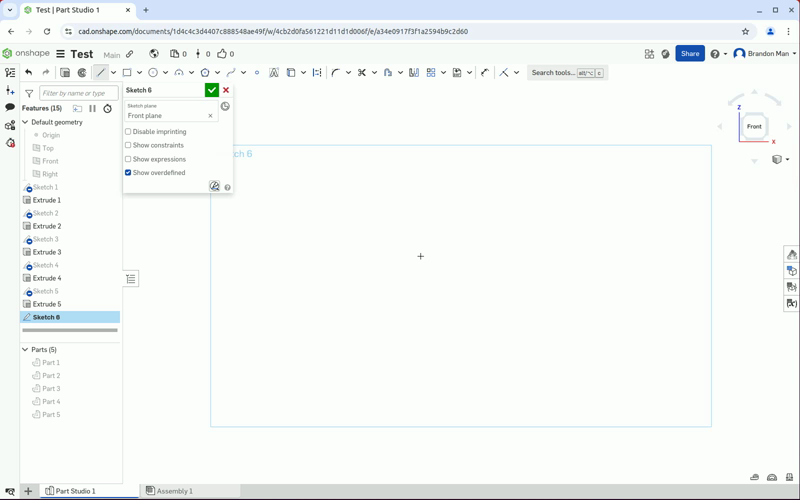
key_up(shift)
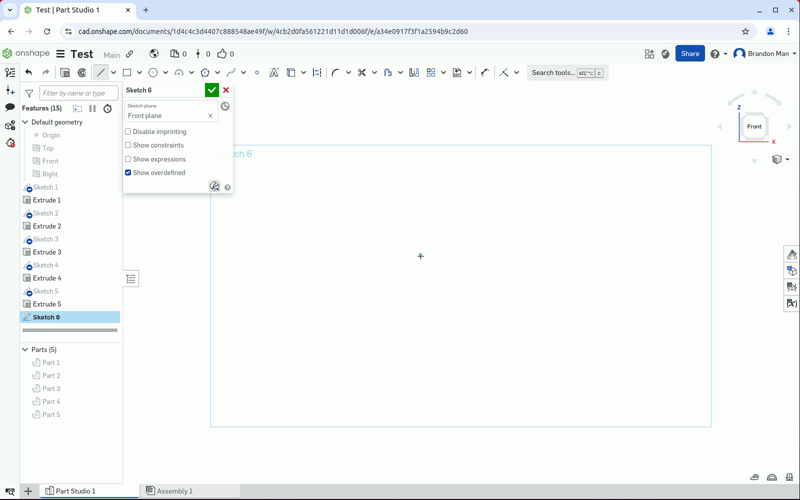
key_down(shift)
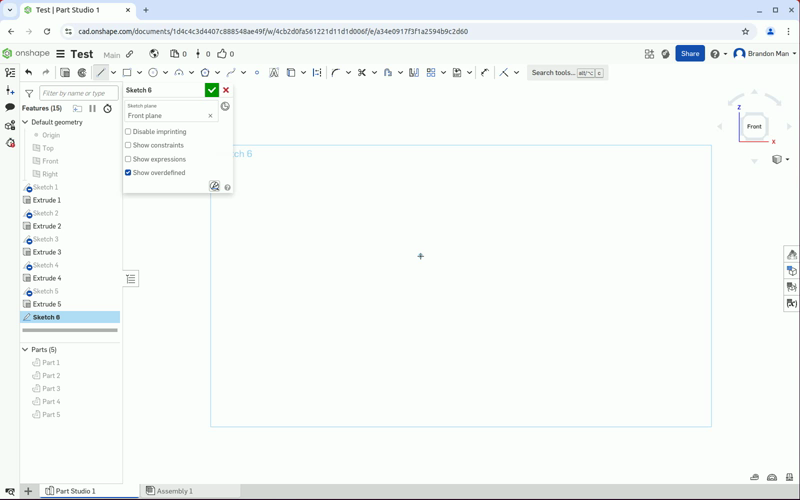
mouse_move(450, 255)
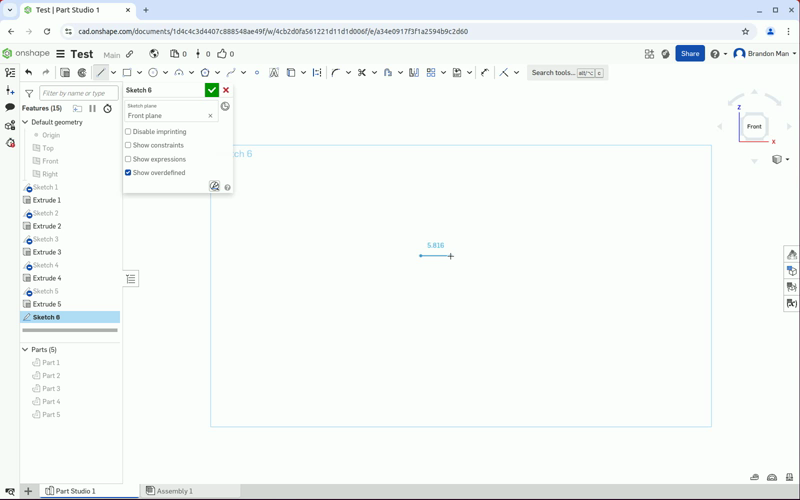
mouse_move(427, 251)
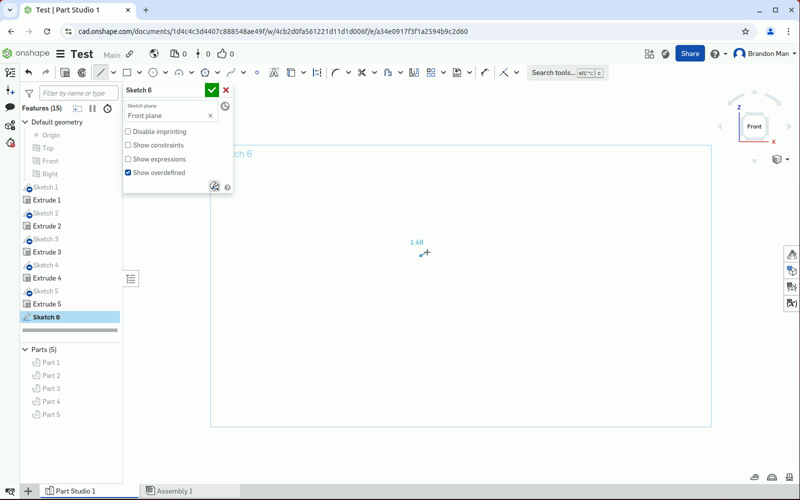
click(427, 251)
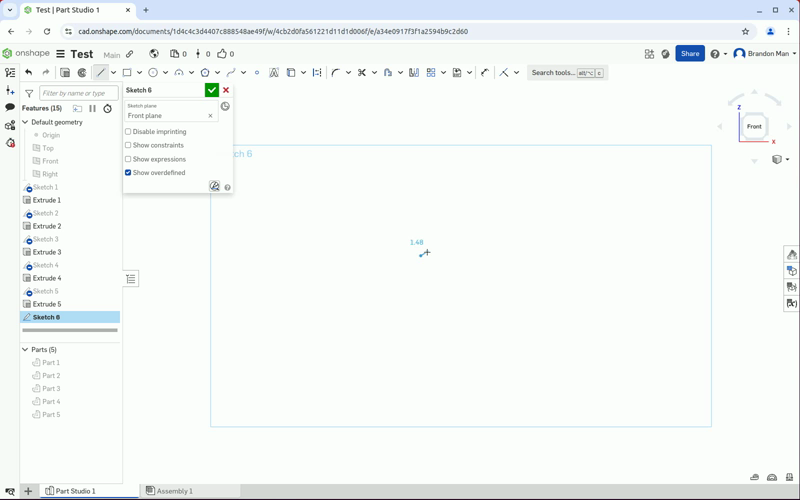
key_up(shift)
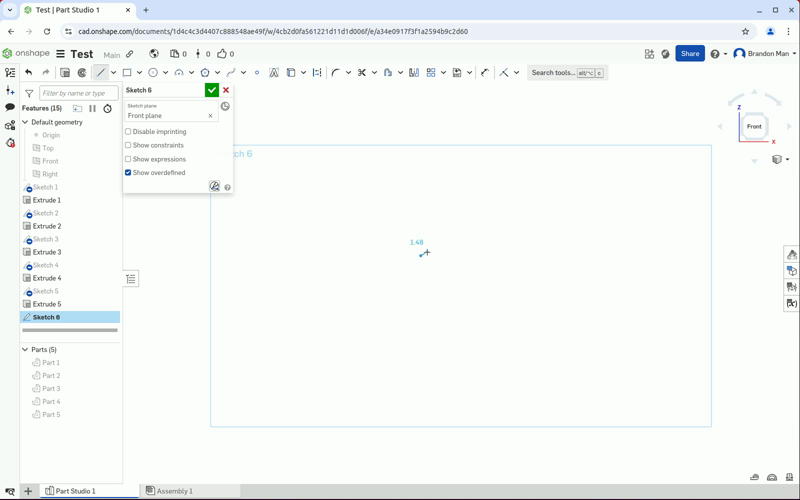
key(esc)
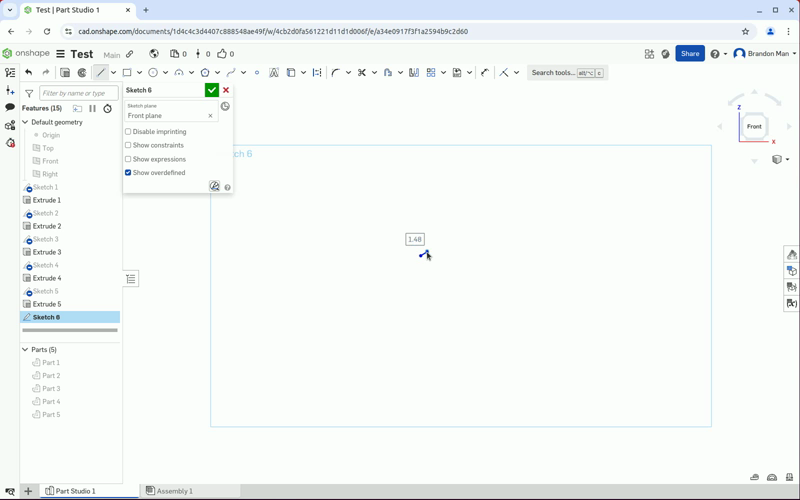
key(a)
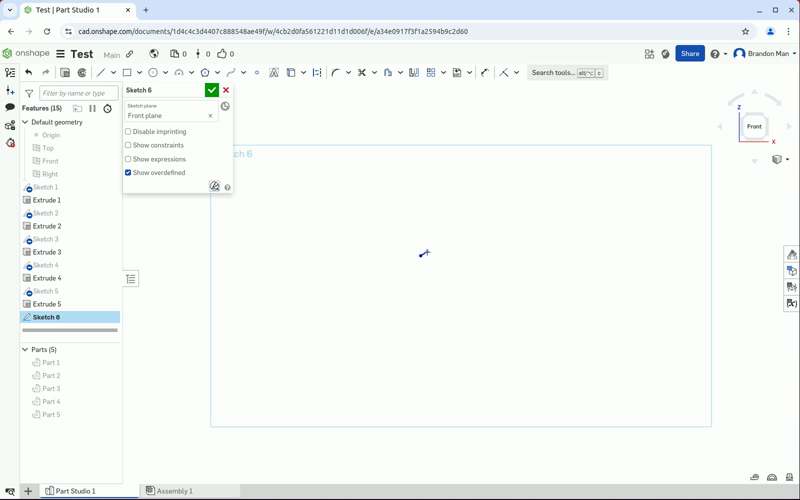
mouse_move(427, 251)
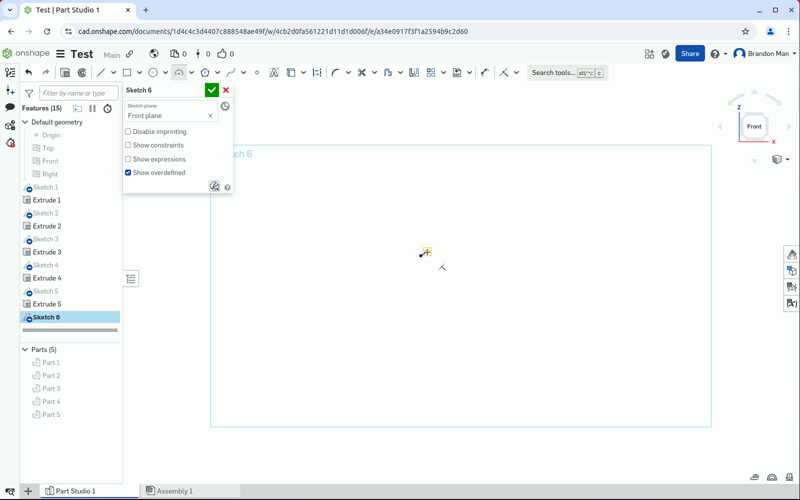
click(427, 251)
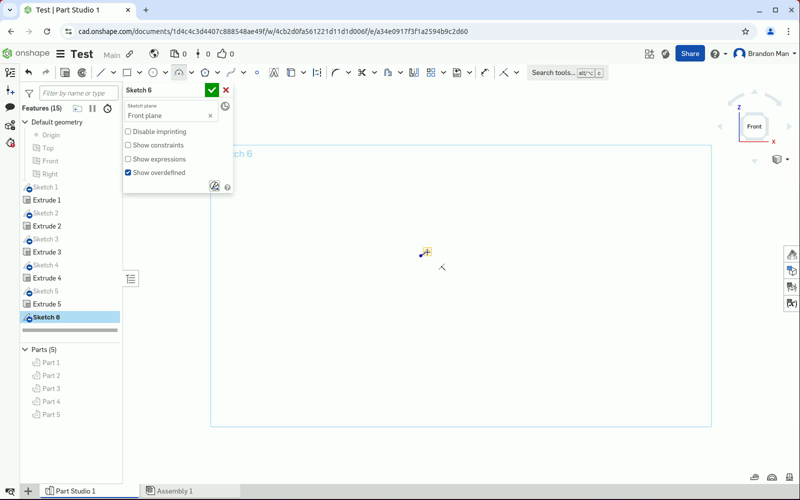
key_down(shift)
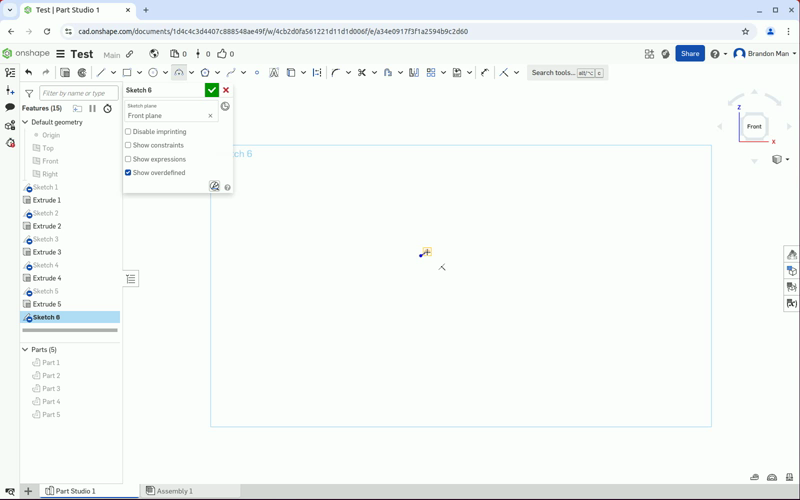
mouse_move(420, 244)
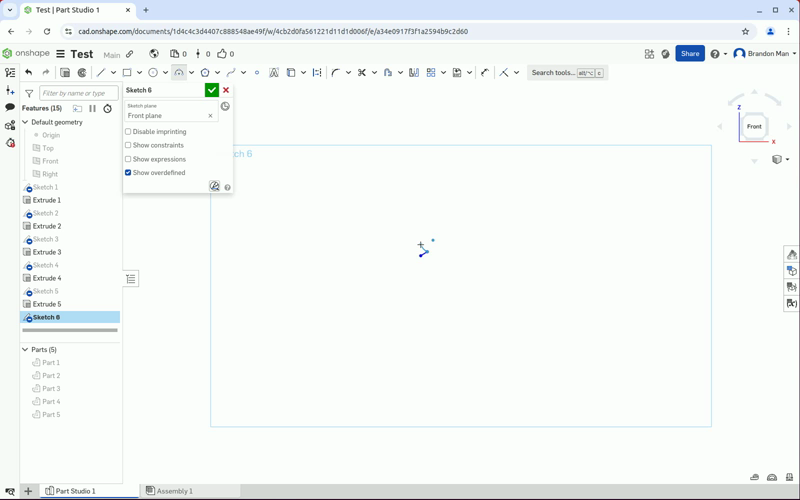
click(420, 244)
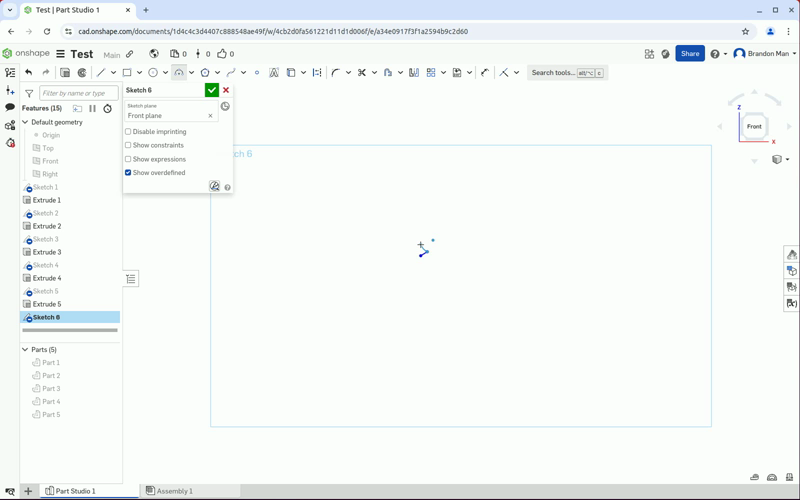
mouse_move(424, 247)
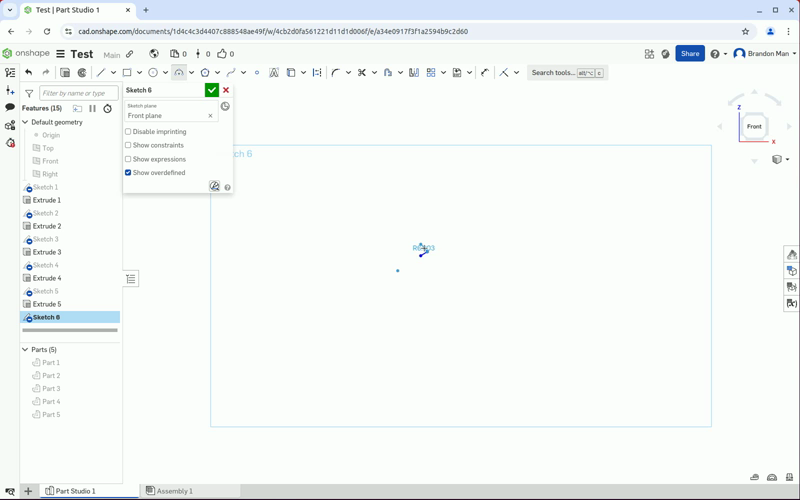
click(424, 247)
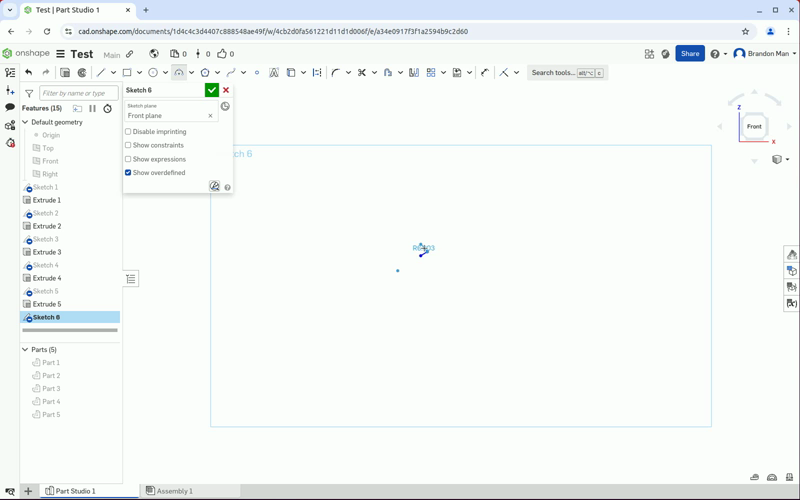
key_up(shift)
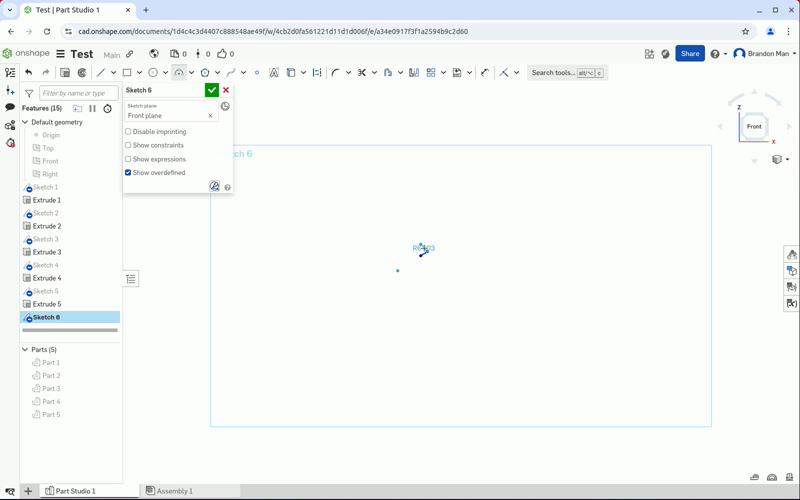
key(esc)
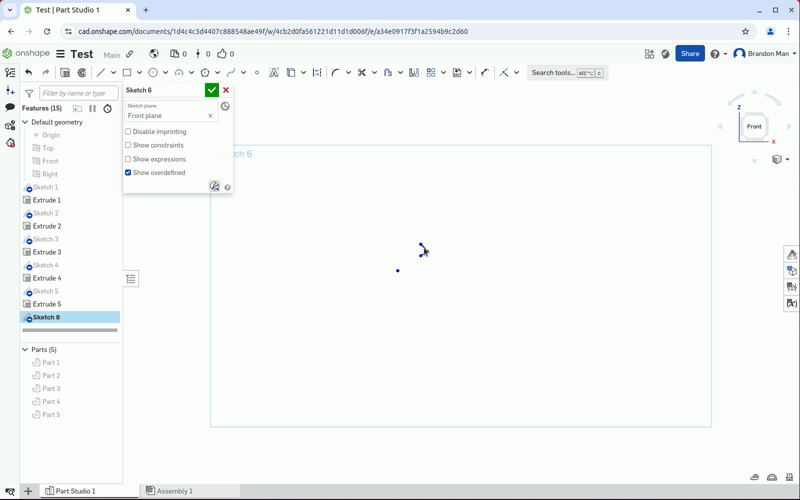
key(l)
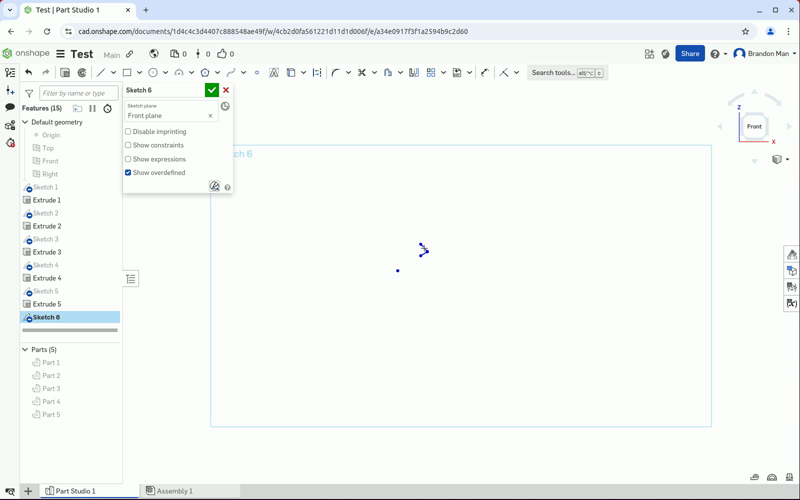
mouse_move(420, 244)
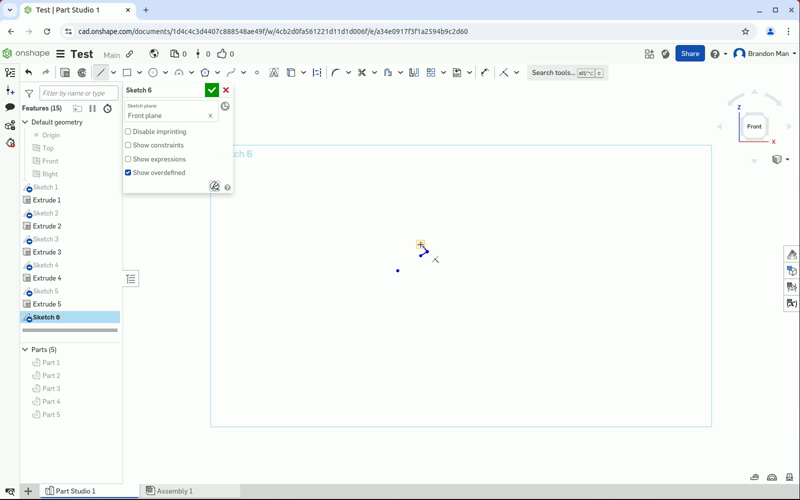
click(420, 244)
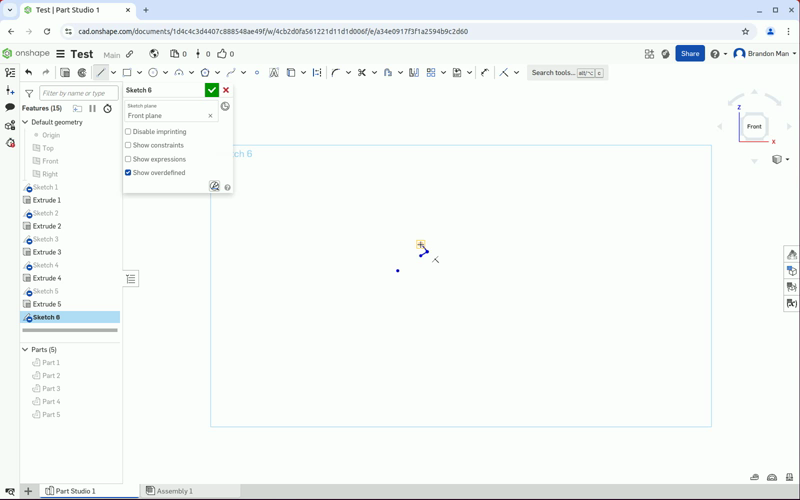
mouse_move(450, 244)
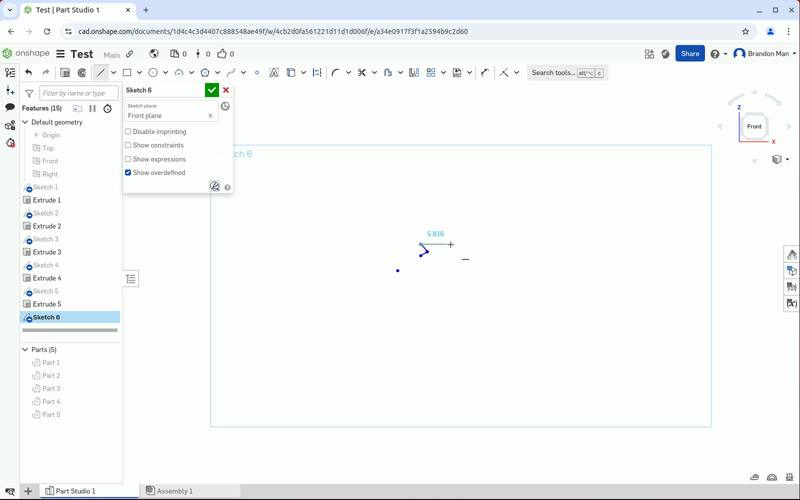
key_down(shift)
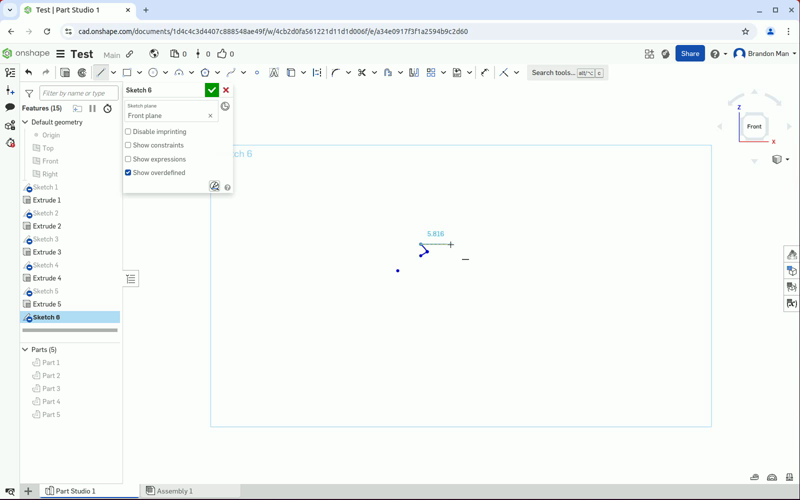
mouse_move(420, 255)
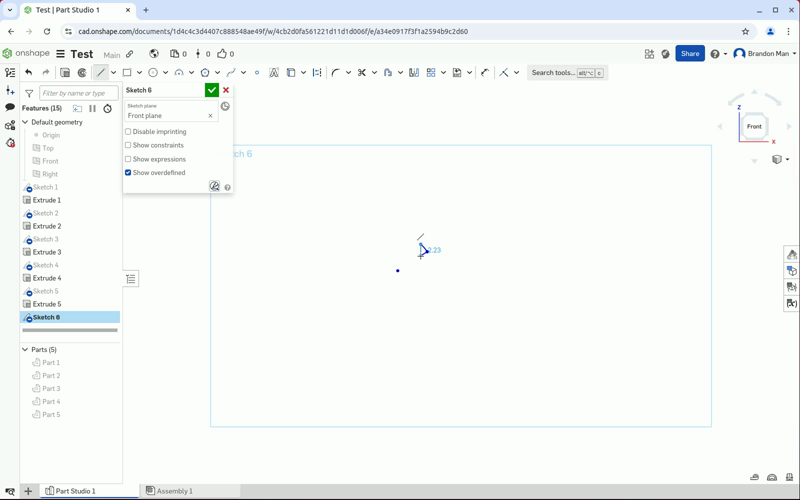
key_up(shift)
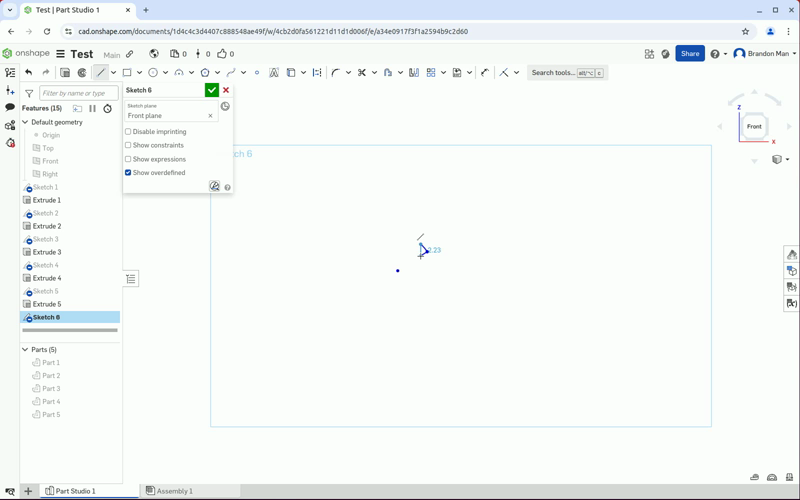
click(420, 255)
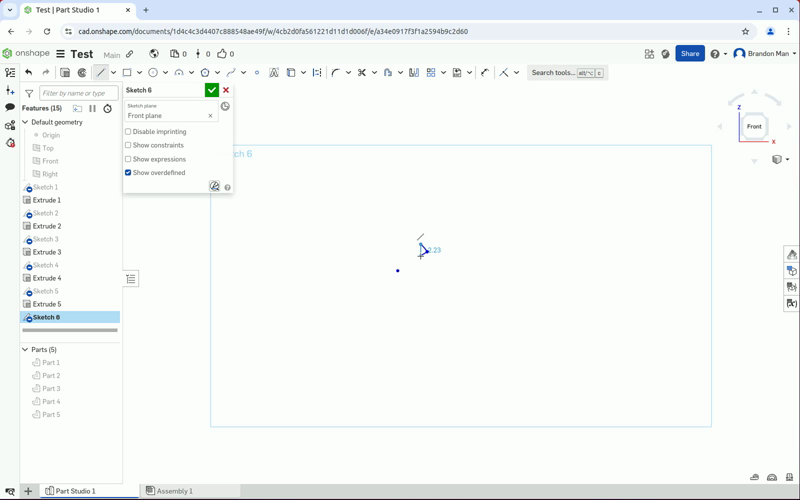
key(esc)
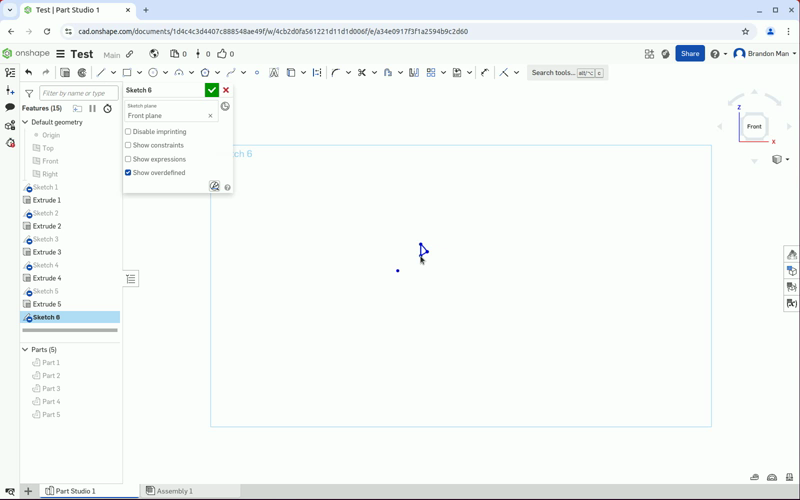
mouse_move(424, 252)
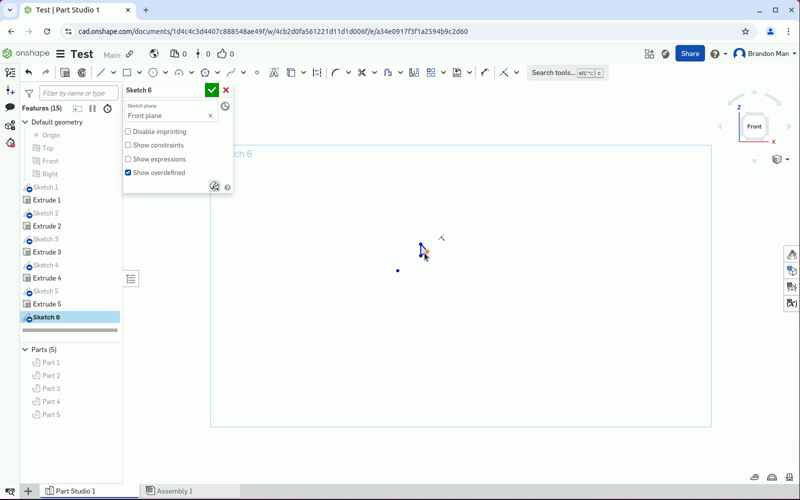
scroll(6)
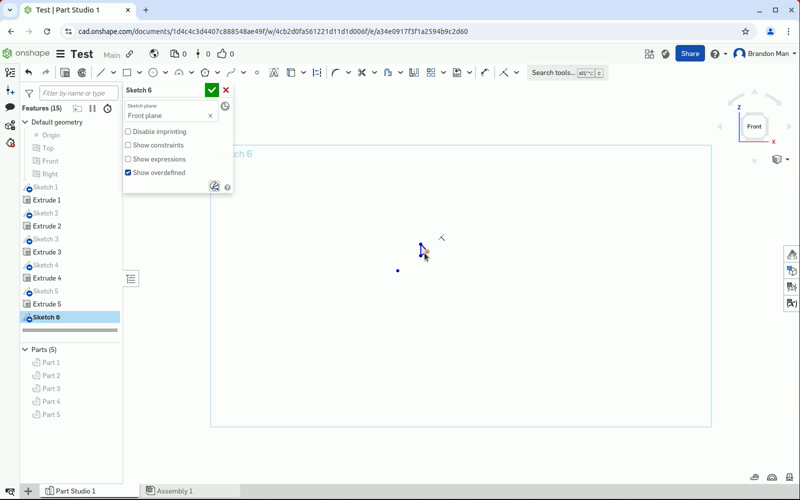
scroll(6)
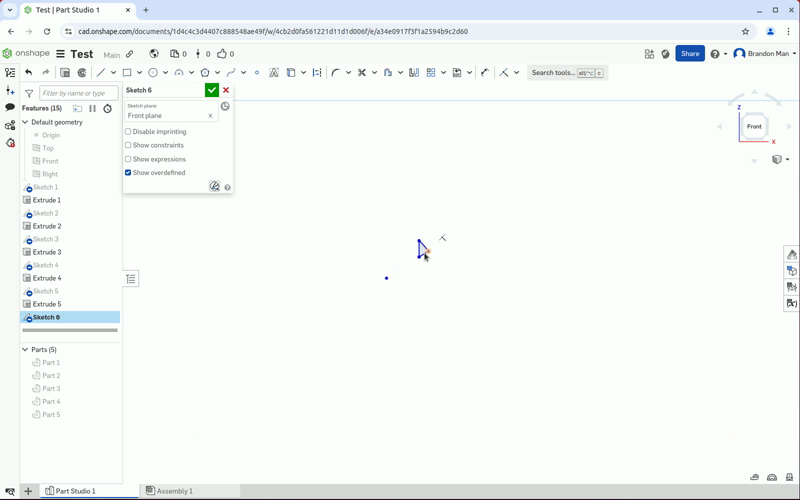
scroll(6)
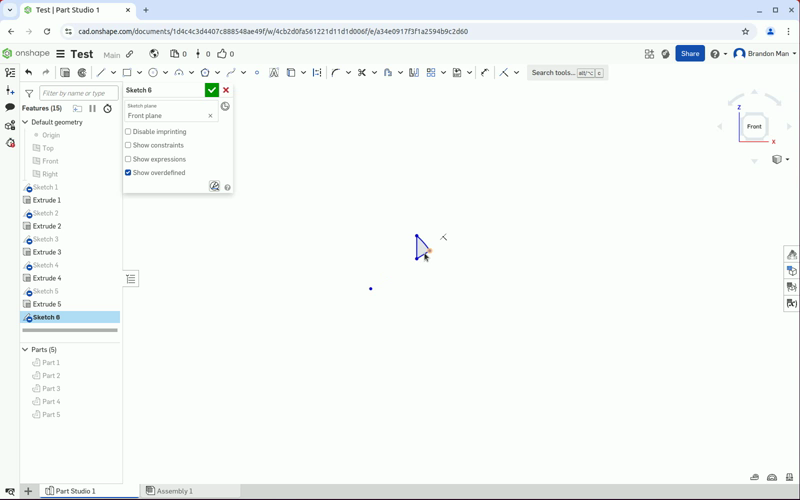
scroll(6)
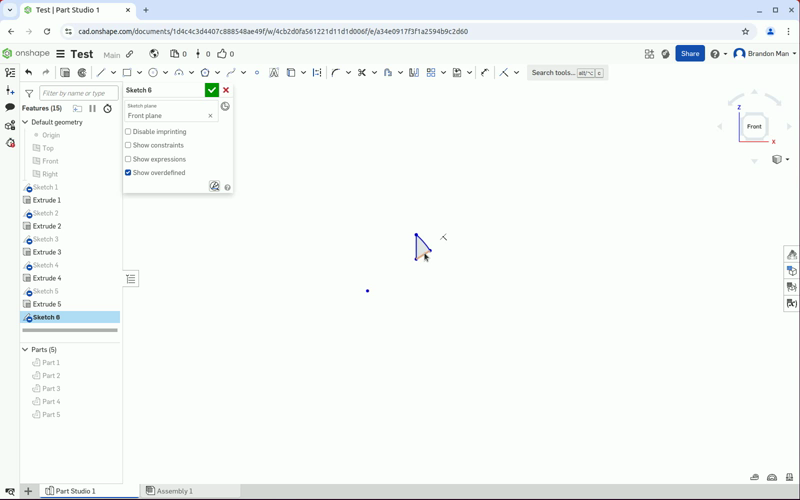
scroll(6)
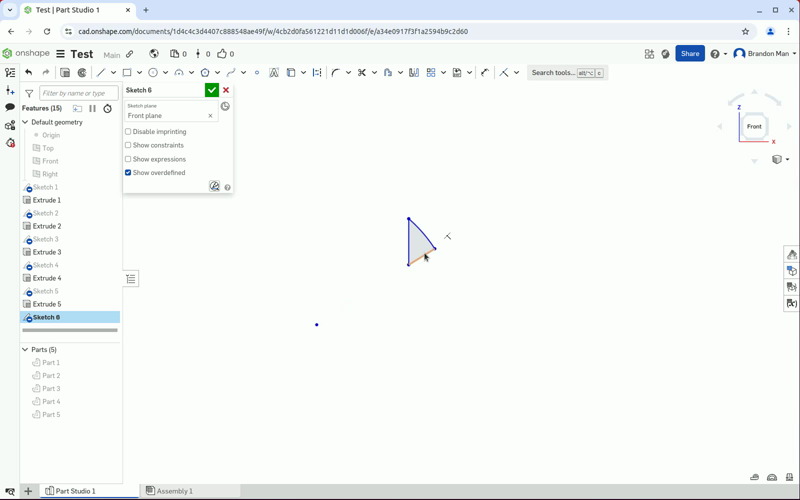
scroll(6)
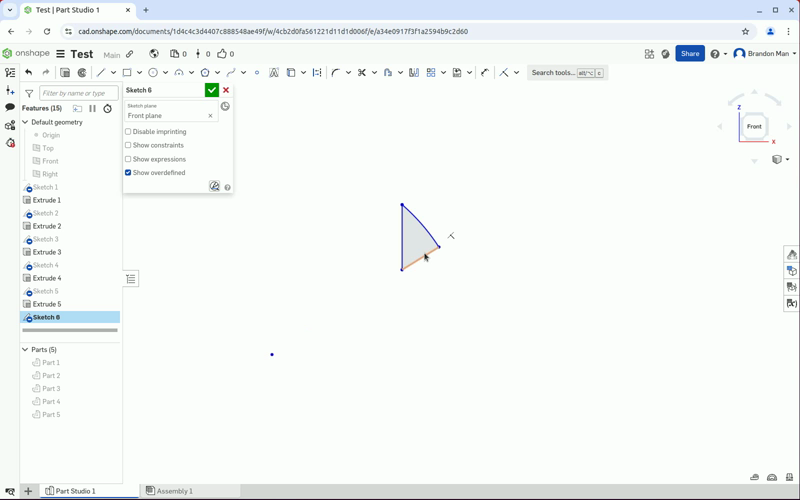
scroll(6)
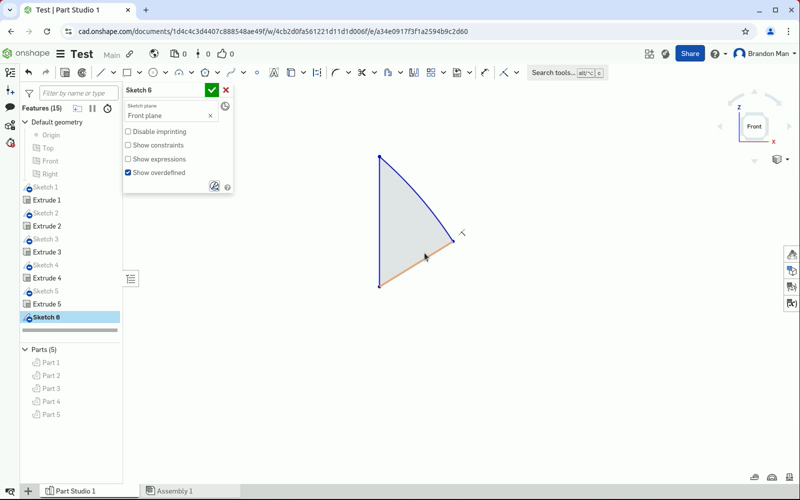
click(424, 252)
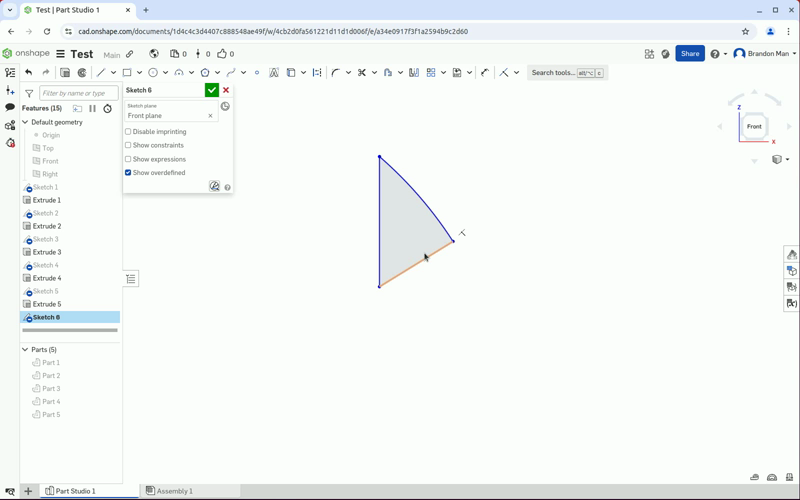
scroll(-6)
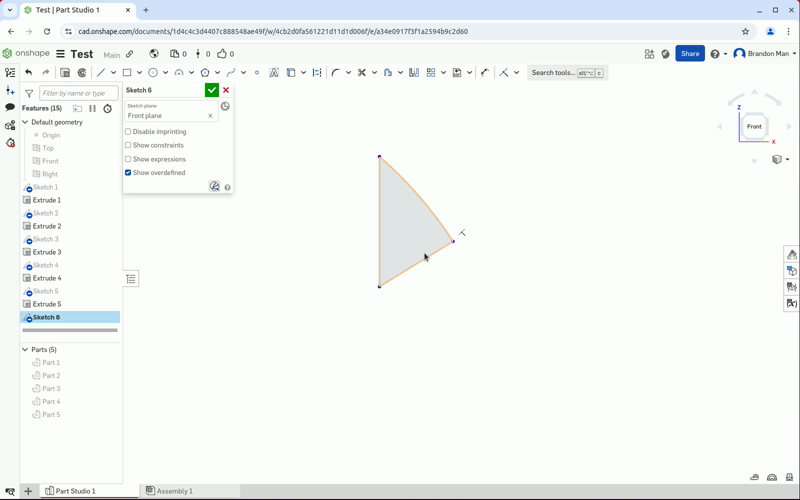
scroll(-6)
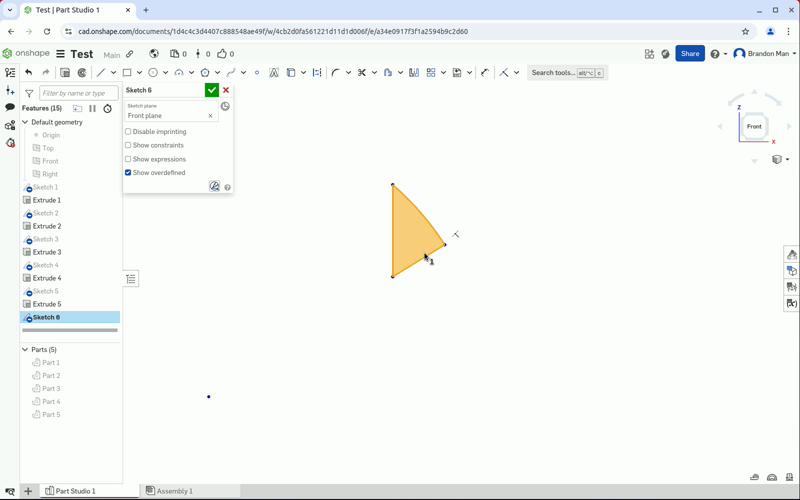
scroll(-6)
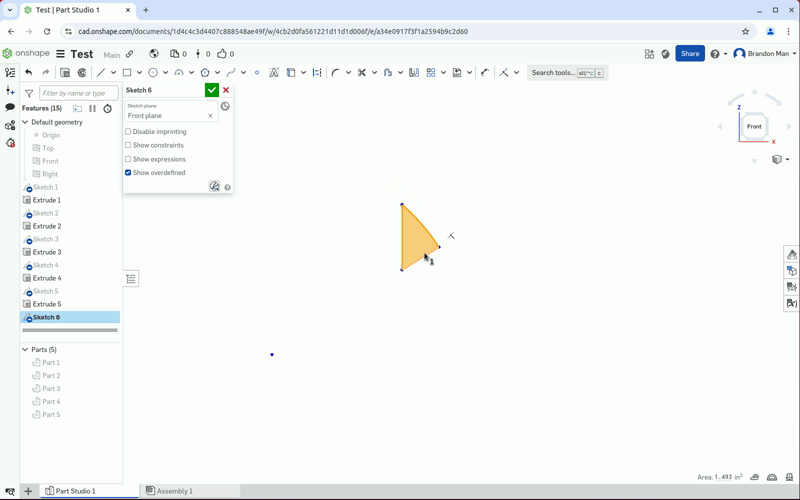
scroll(-6)
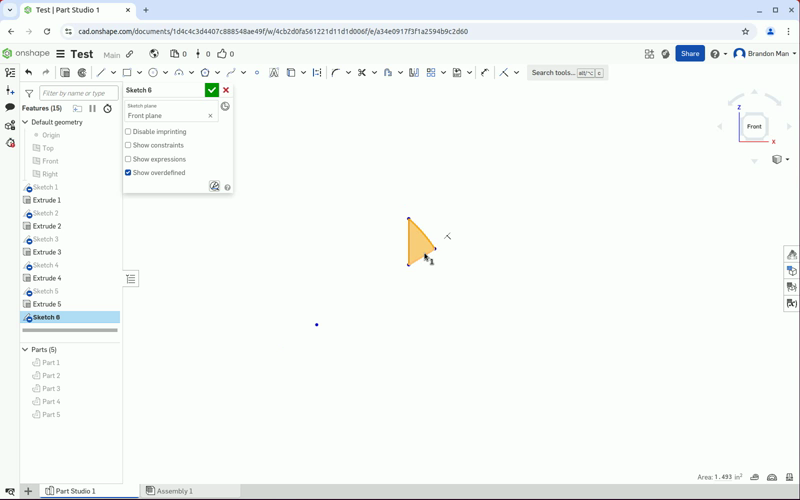
scroll(-6)
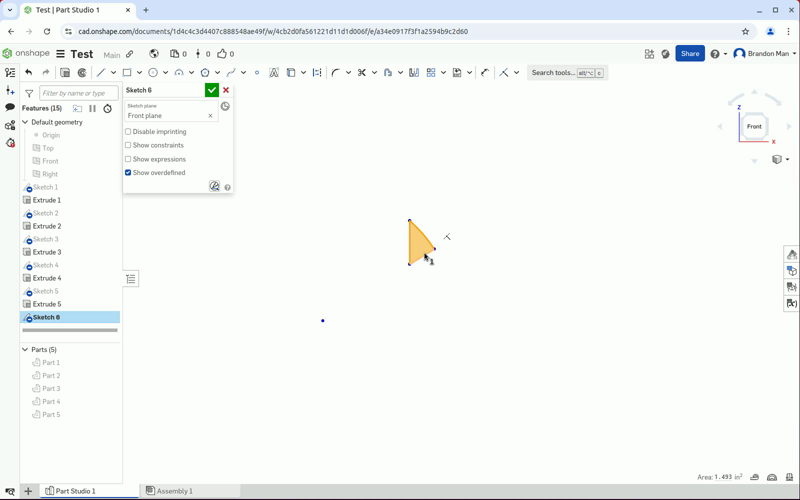
scroll(-6)
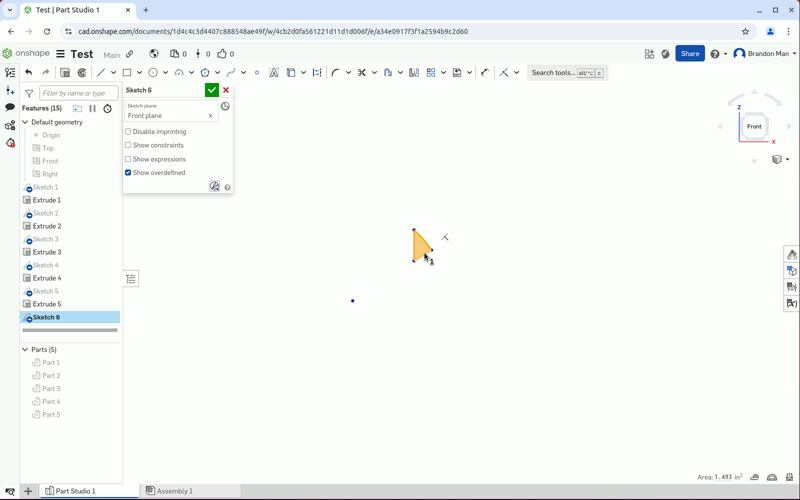
scroll(-6)
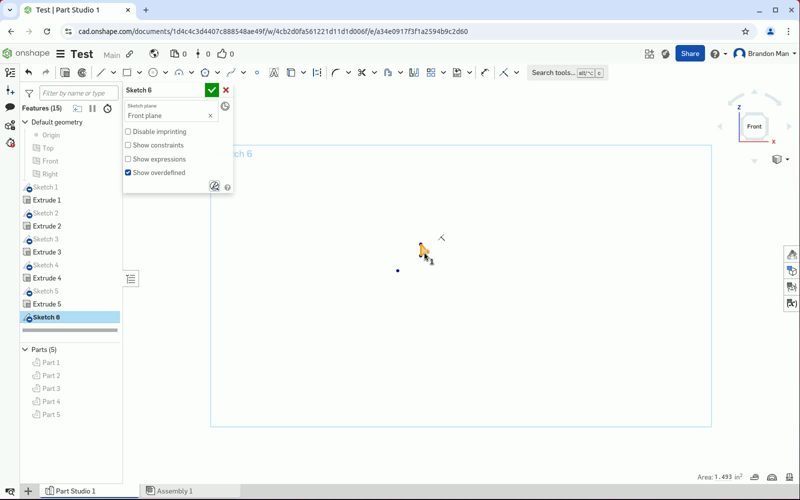
mouse_move(73, 352)
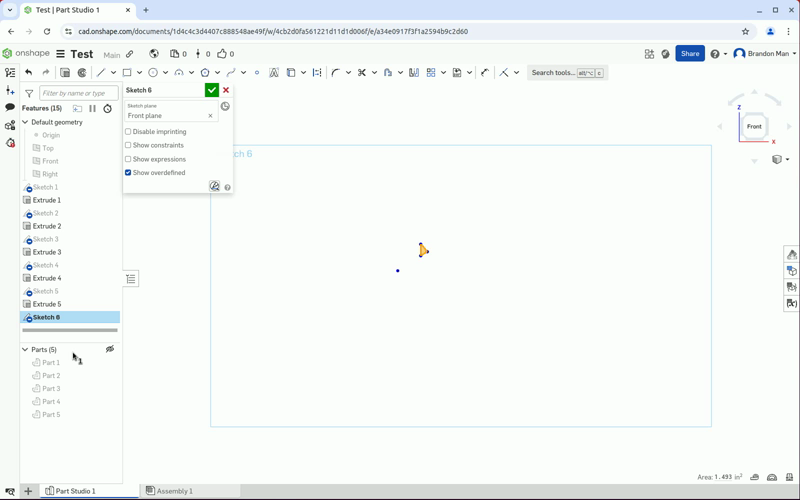
key(shift+y)
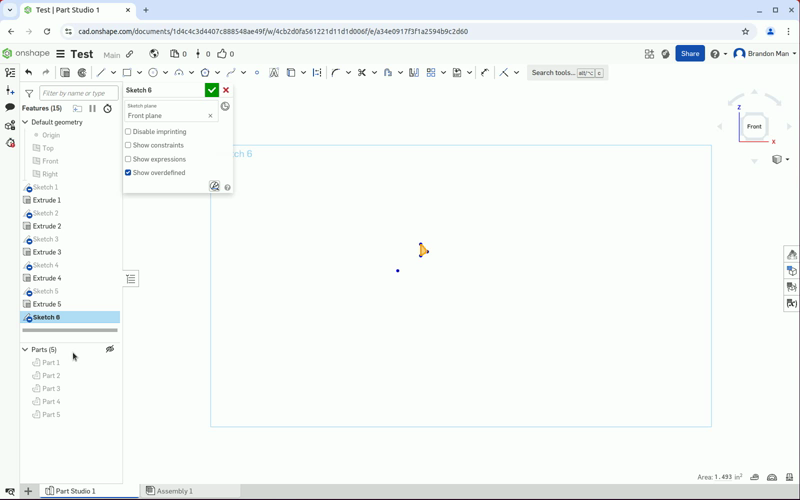
key(shift+e)
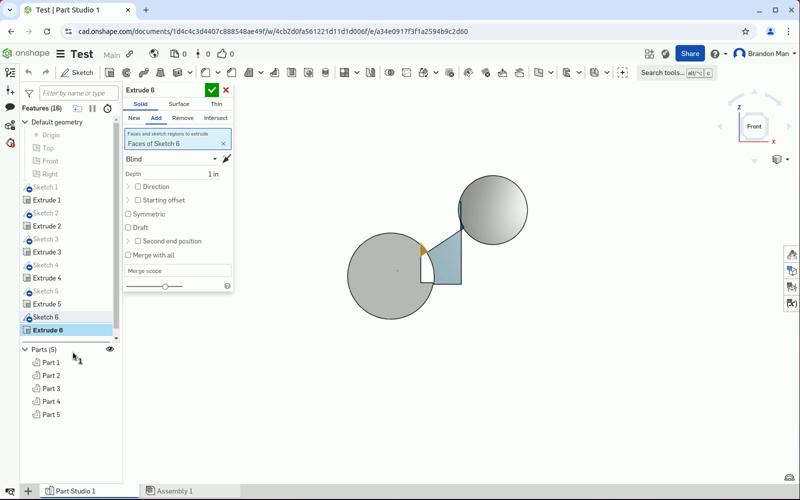
mouse_move(143, 106)
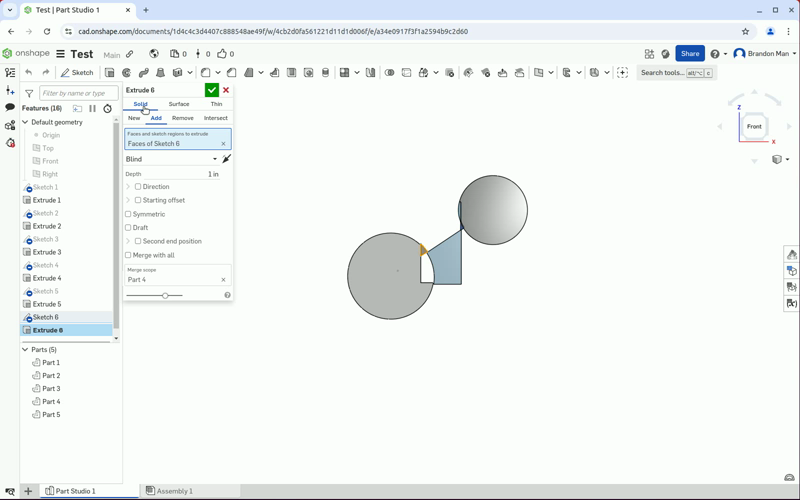
click(143, 106)
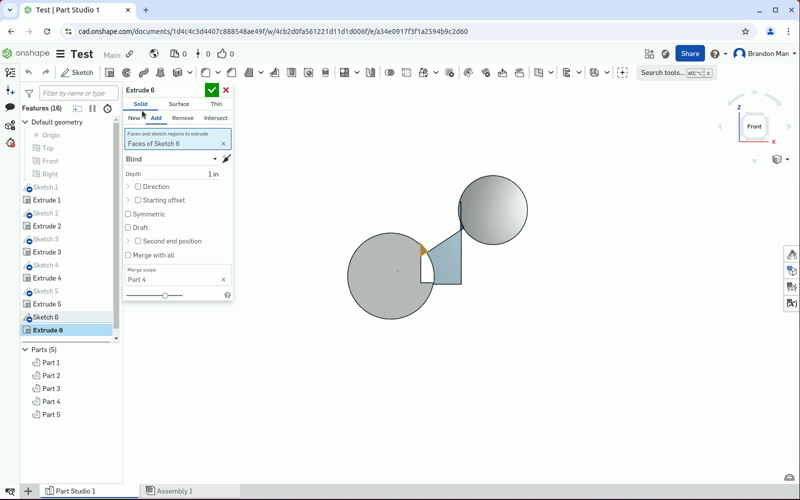
mouse_move(137, 120)
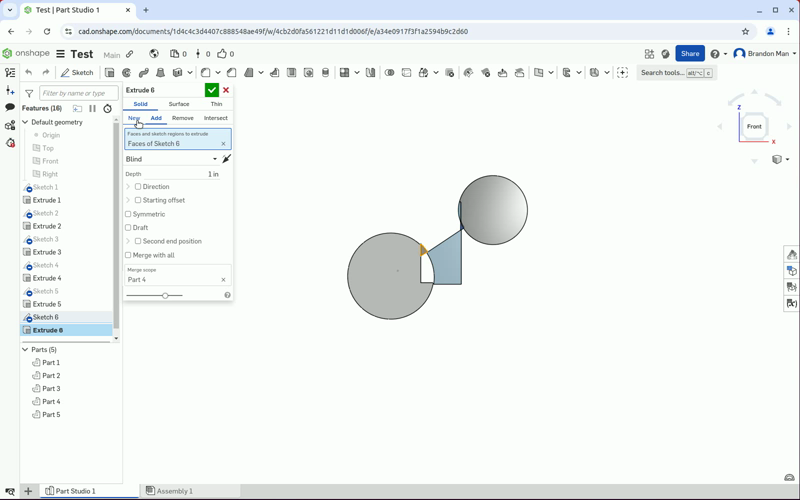
click(137, 120)
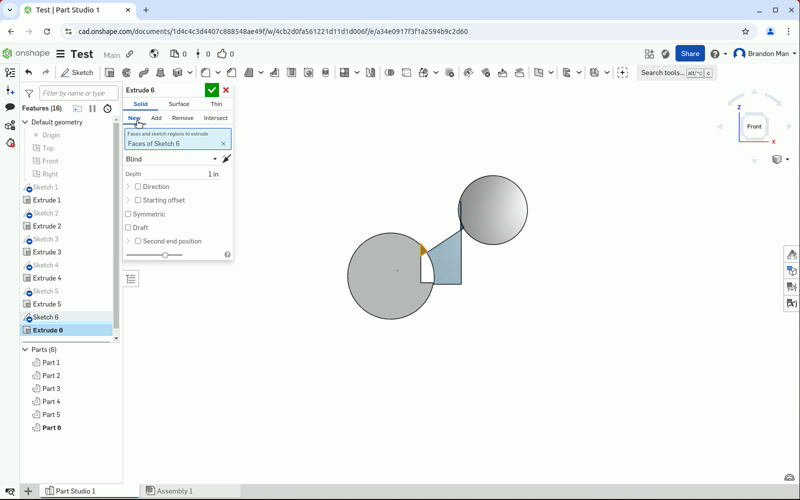
key(tab, 4)
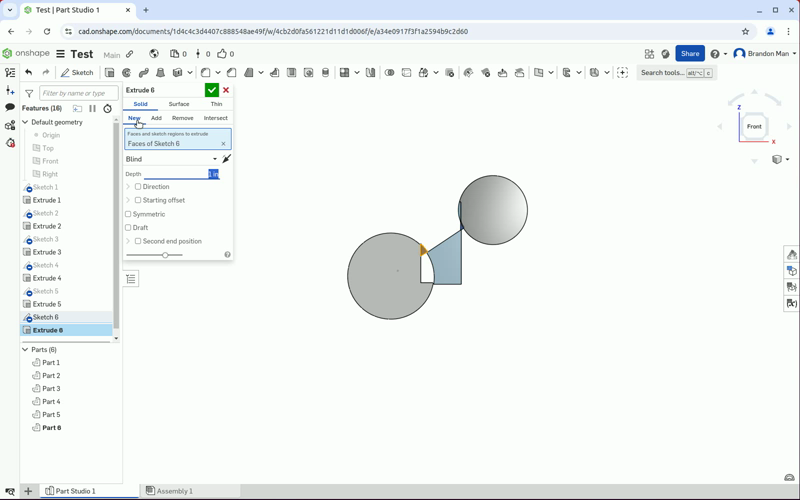
text(8.906)
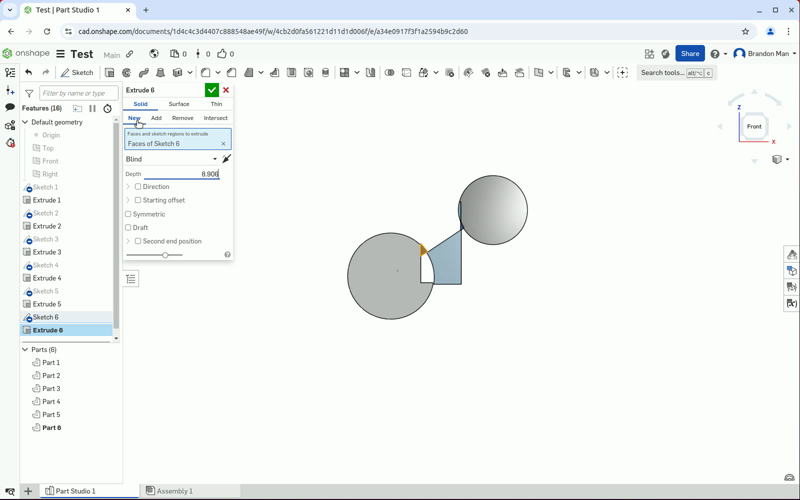
key(enter)
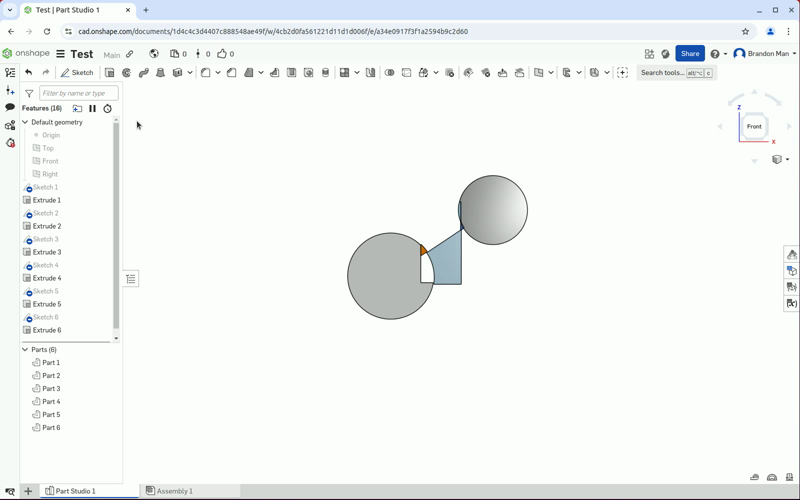
key(shift+h)
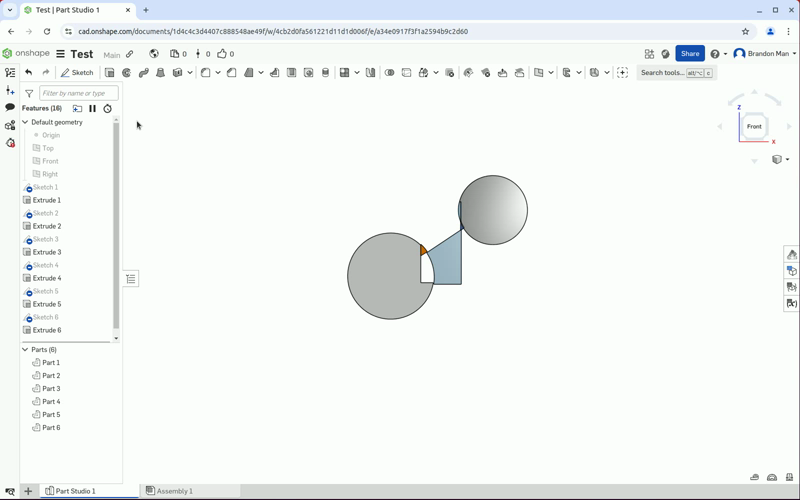
key(shift+h)
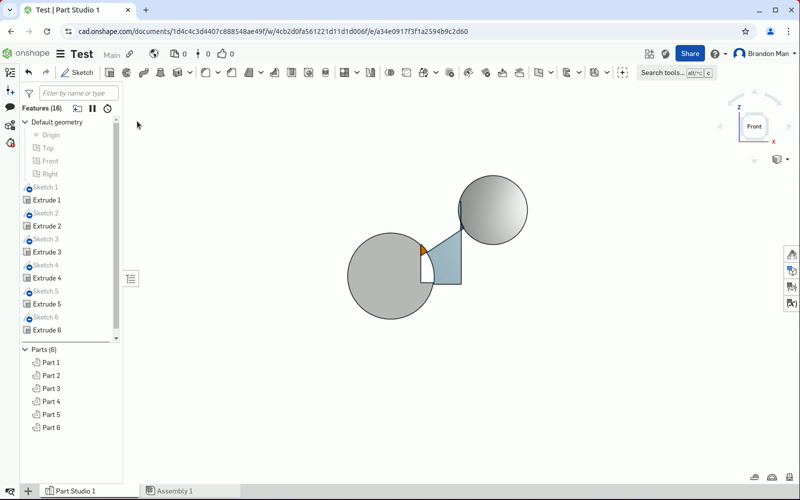
mouse_move(69, 189)
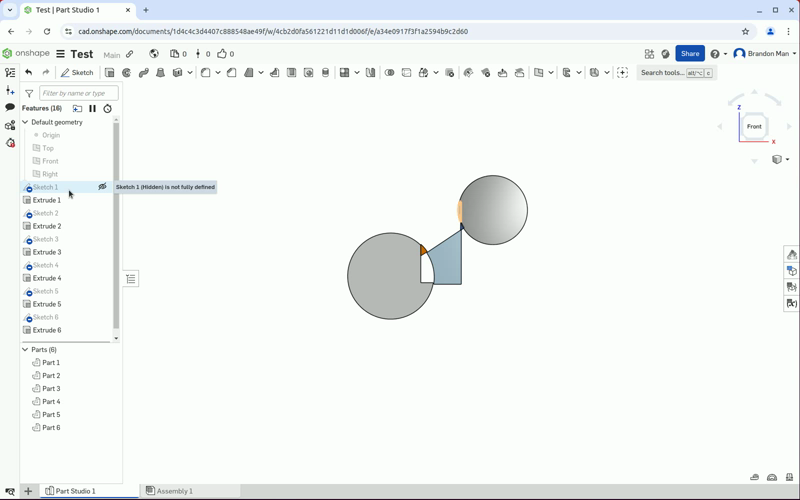
click(69, 189)
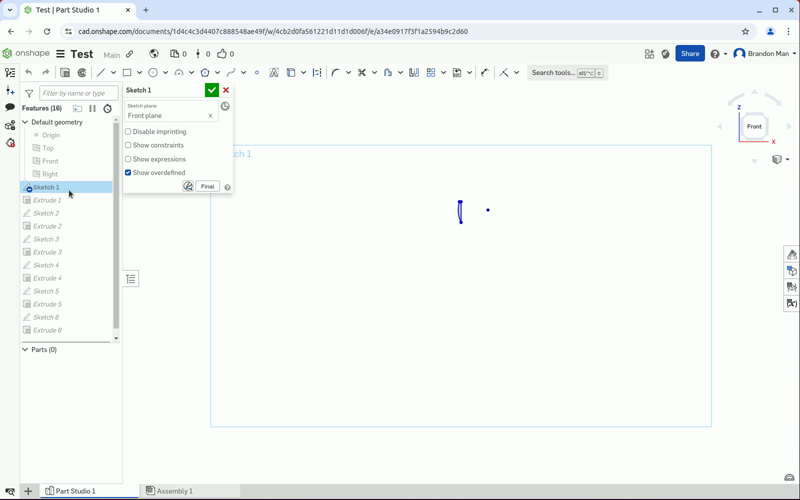
mouse_move(229, 92)
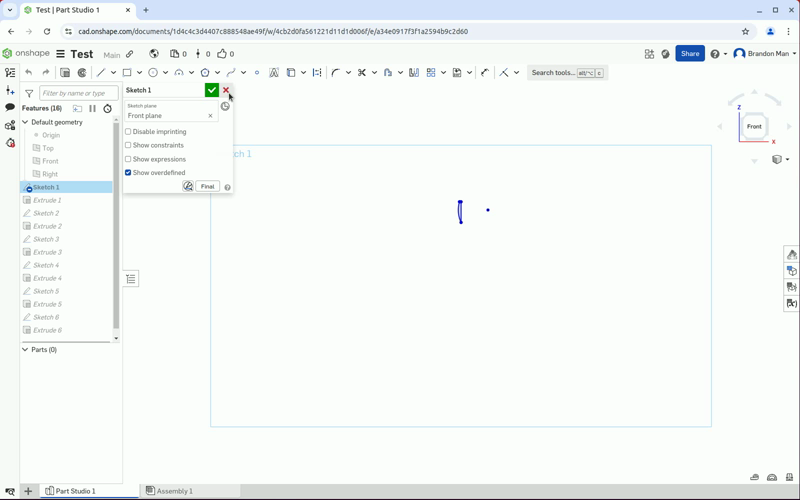
click(229, 92)
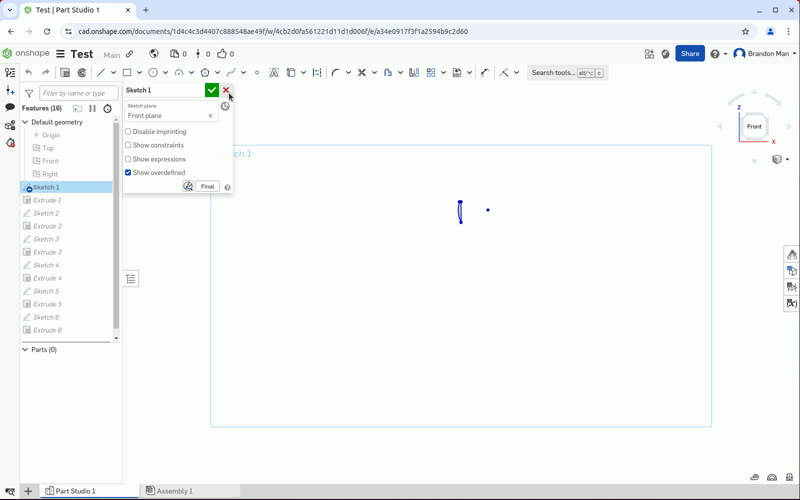
key(shift+s)
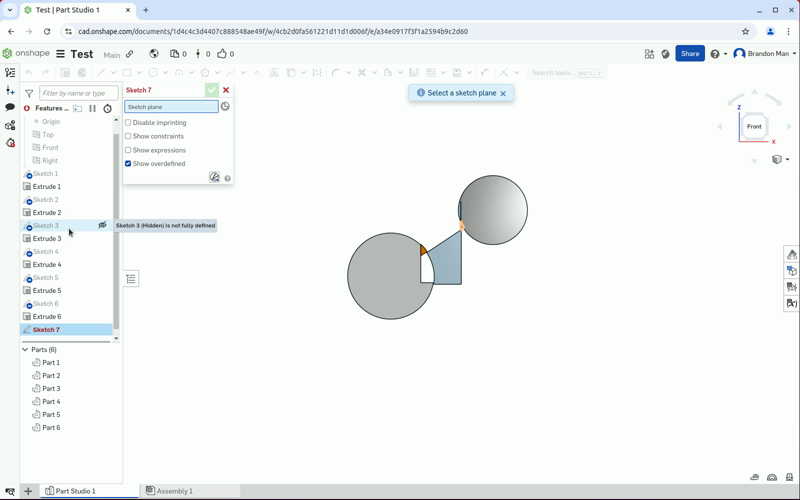
scroll(3)
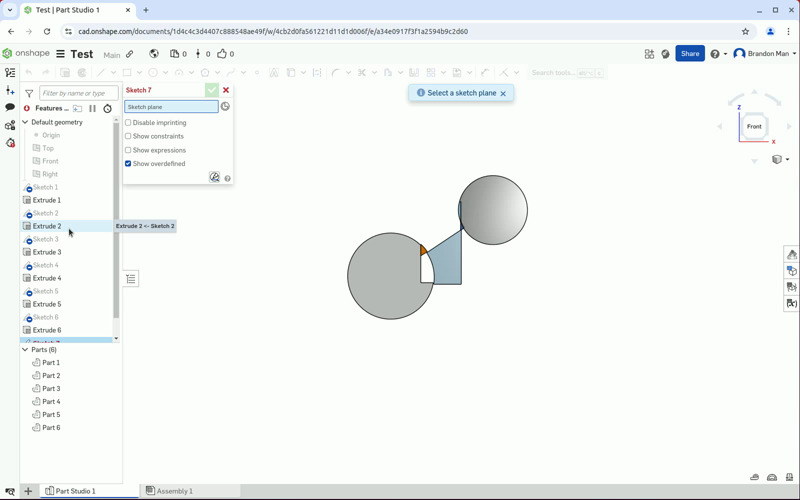
mouse_move(69, 163)
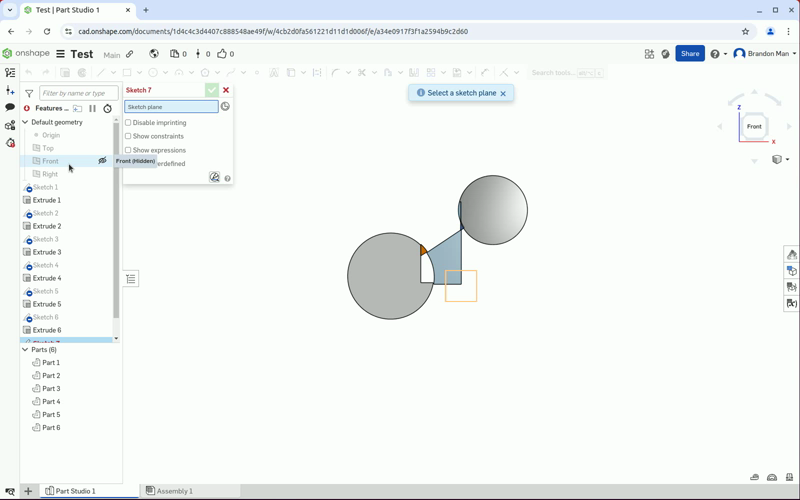
click(69, 163)
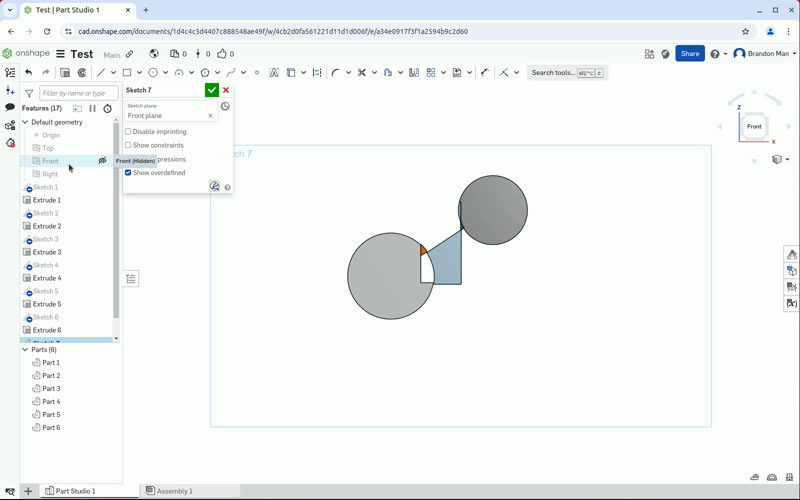
mouse_move(73, 352)
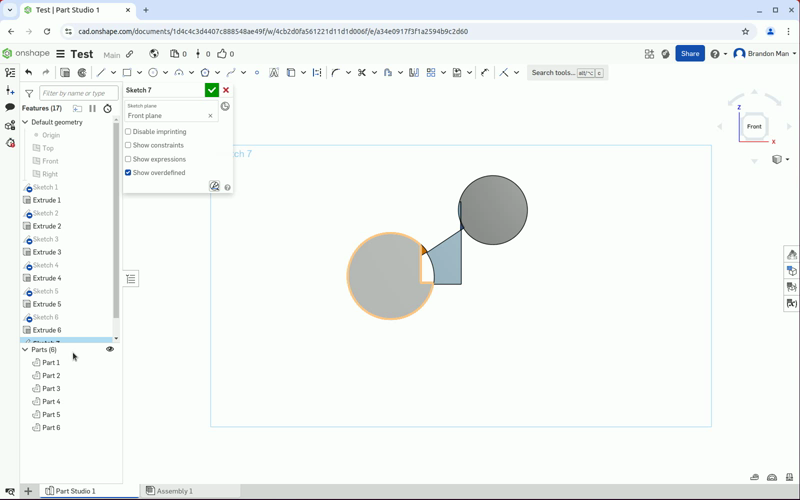
key(y)
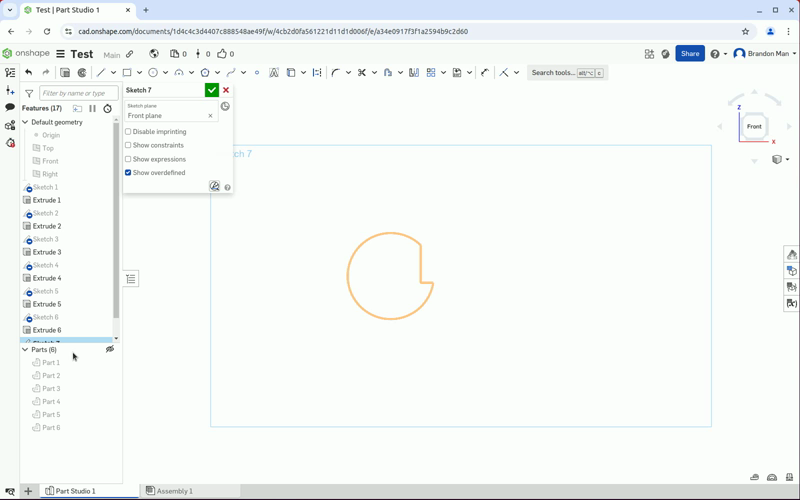
key(l)
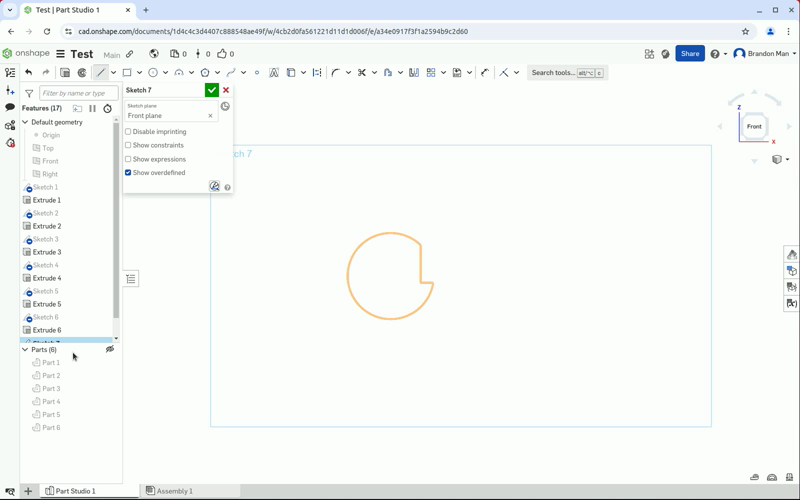
key_down(shift)
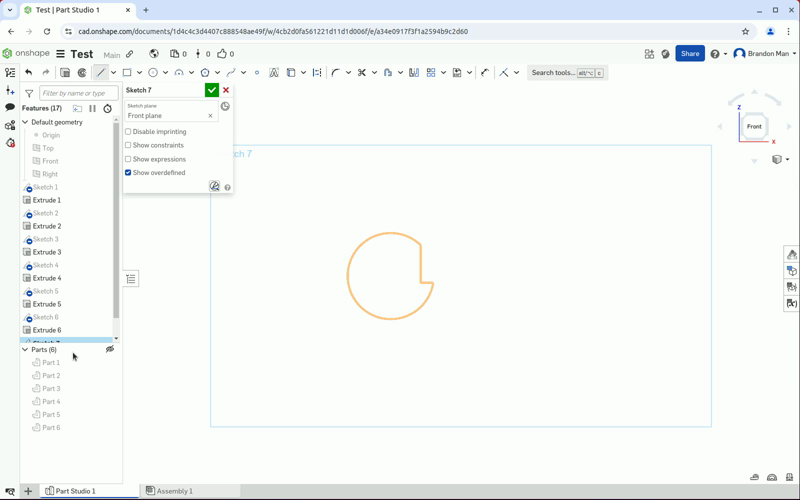
mouse_move(420, 282)
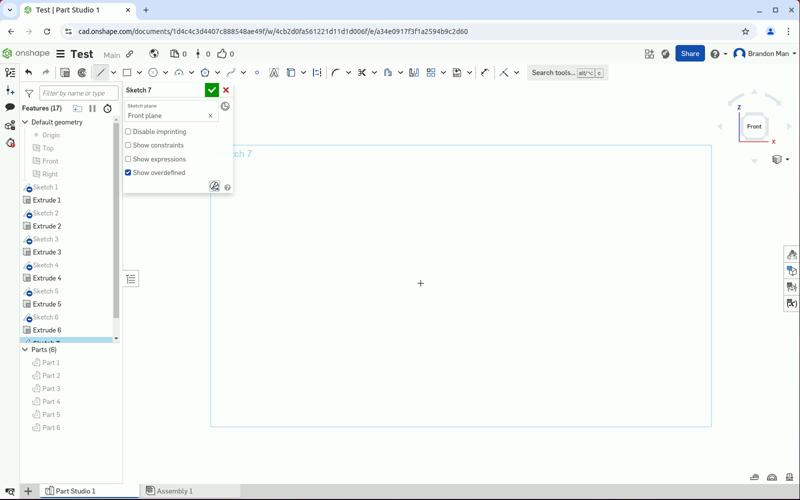
click(420, 282)
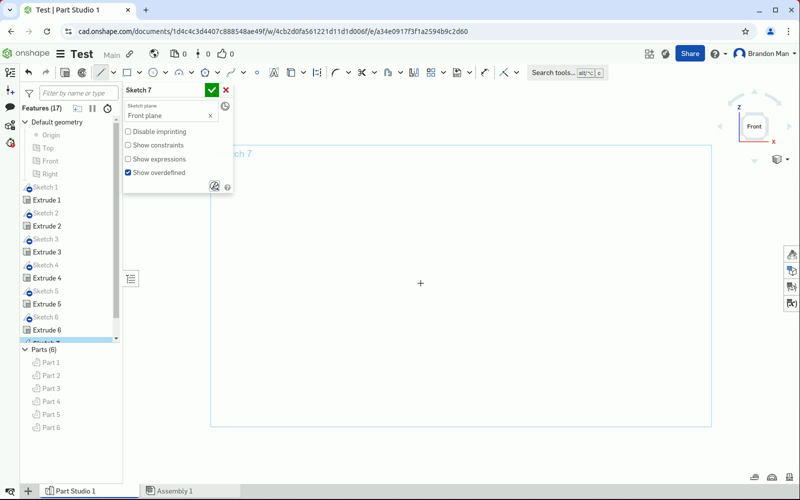
key_up(shift)
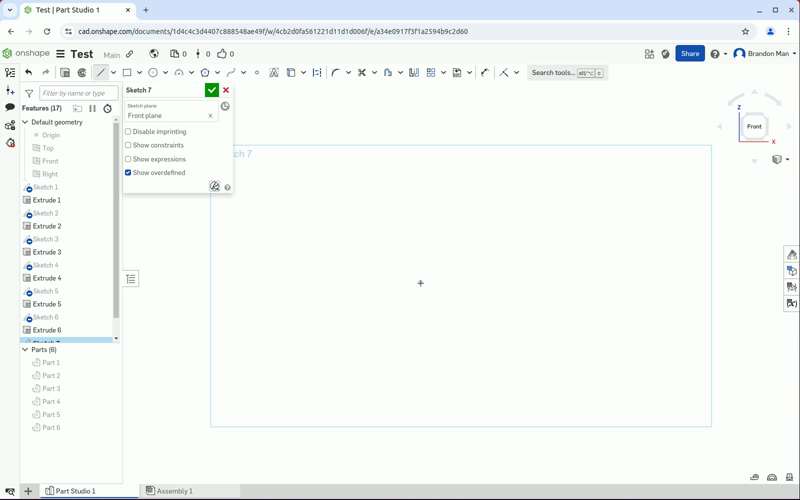
key_down(shift)
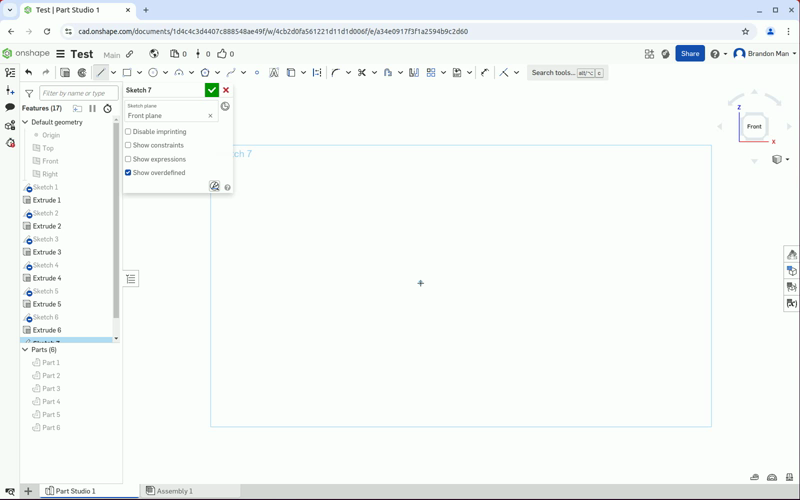
mouse_move(450, 282)
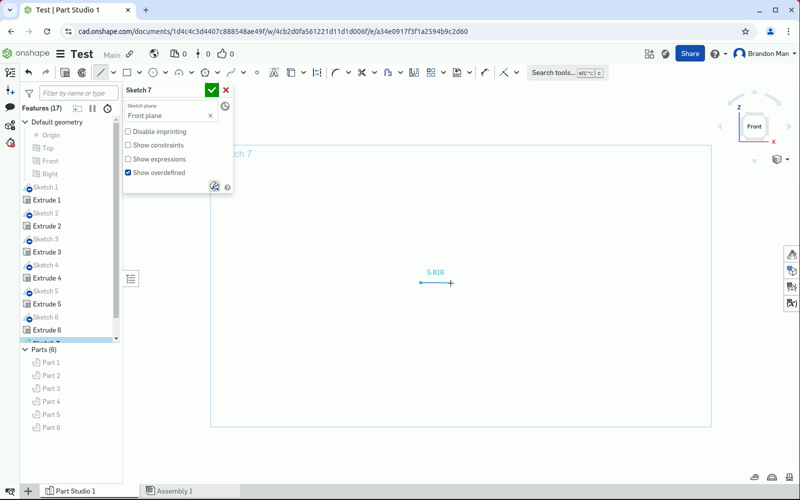
mouse_move(433, 282)
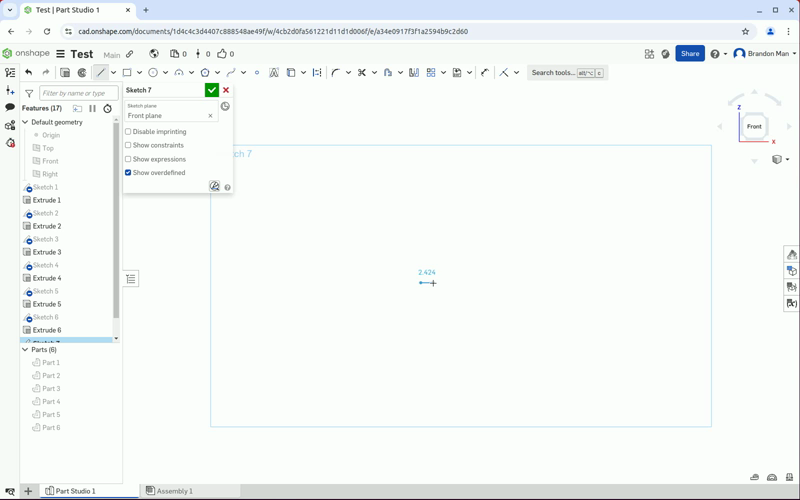
click(433, 282)
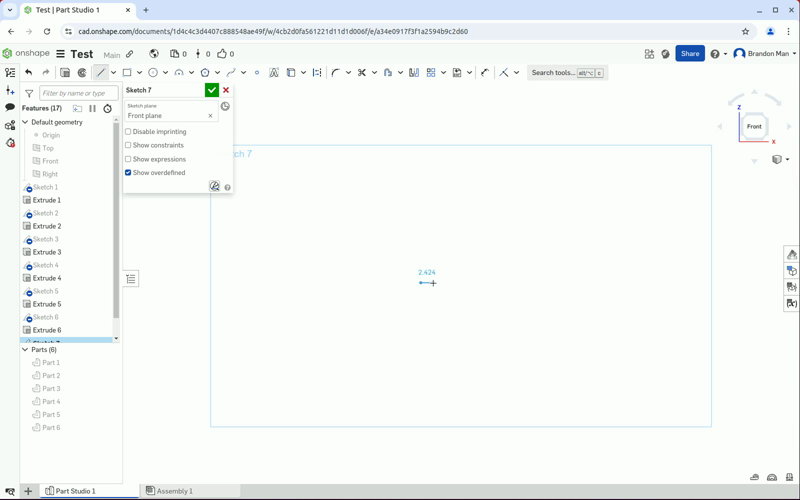
key_up(shift)
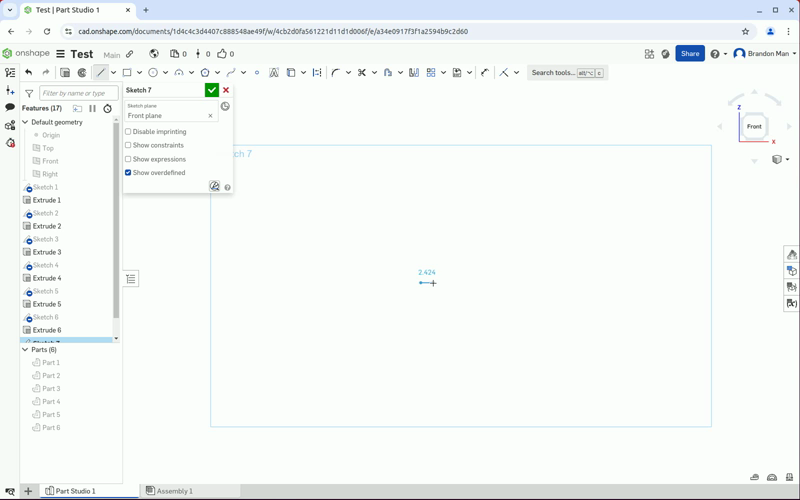
key(esc)
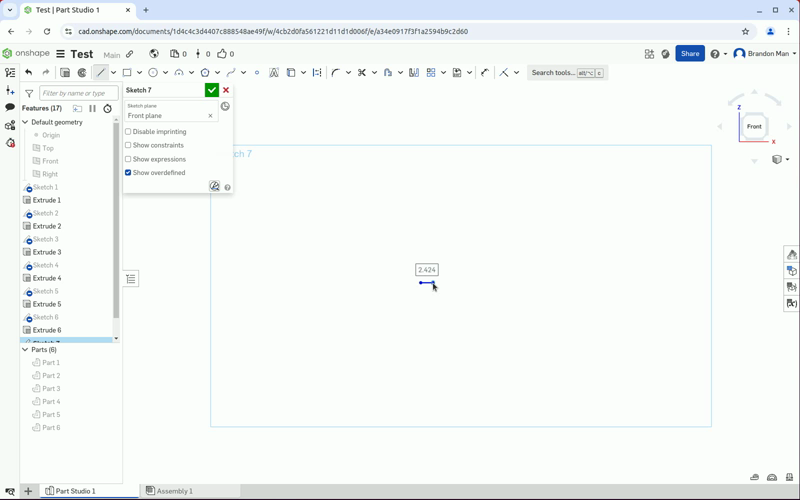
key(a)
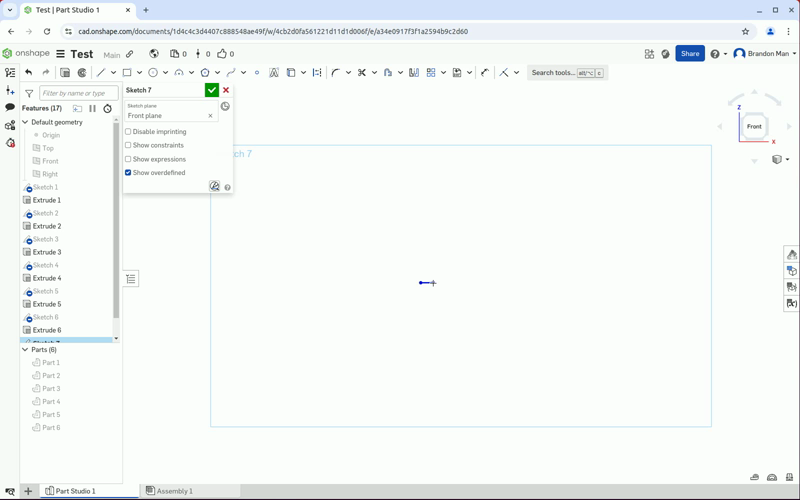
mouse_move(433, 282)
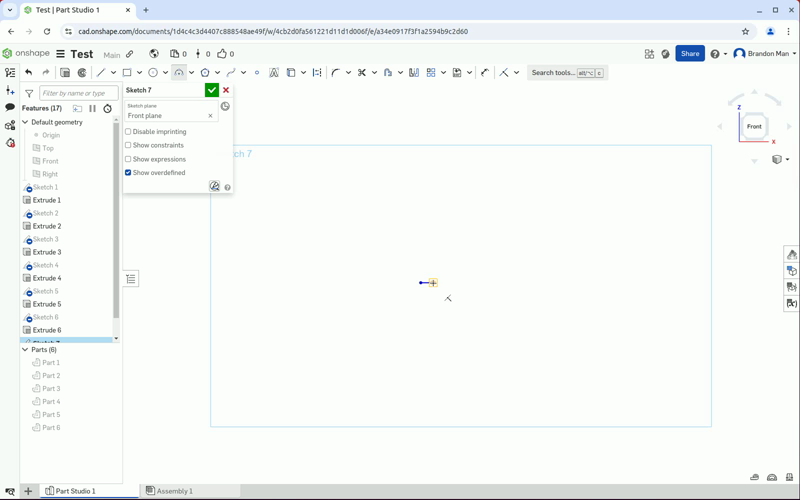
click(433, 282)
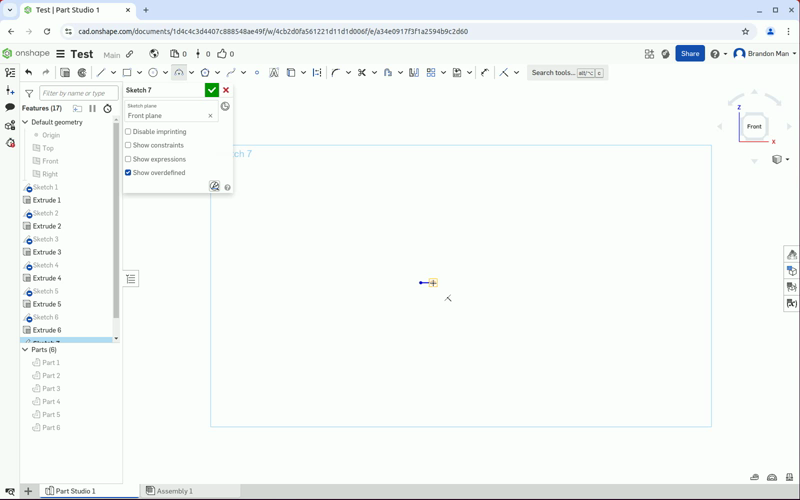
key_down(shift)
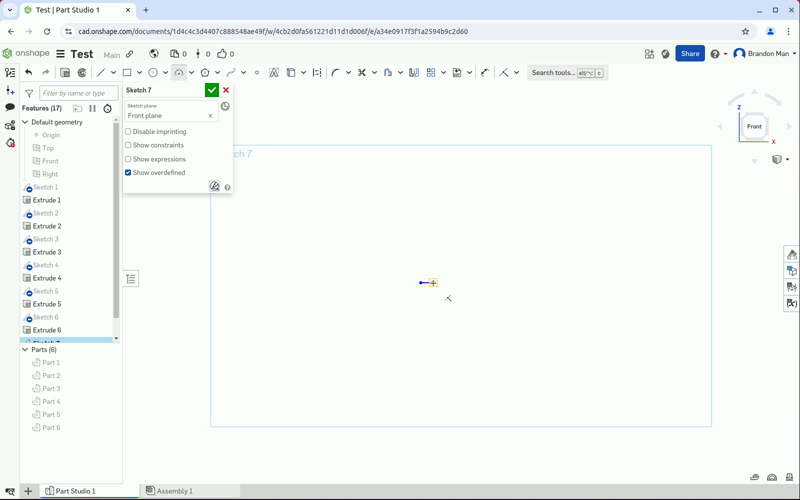
mouse_move(426, 251)
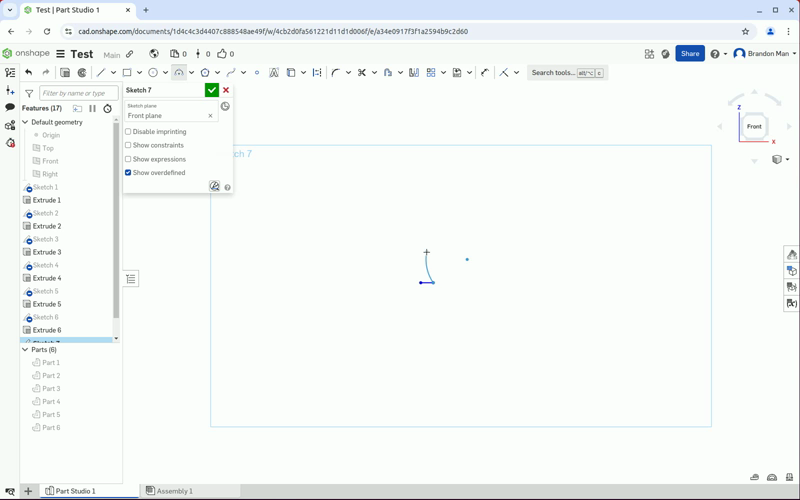
click(426, 251)
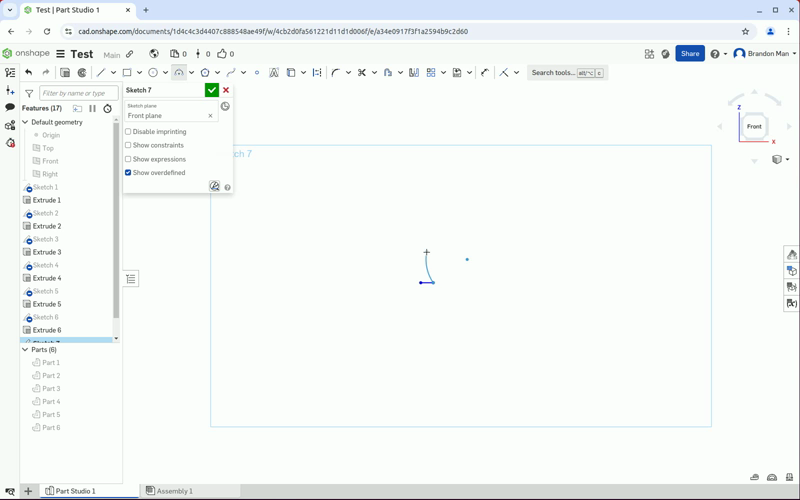
mouse_move(432, 266)
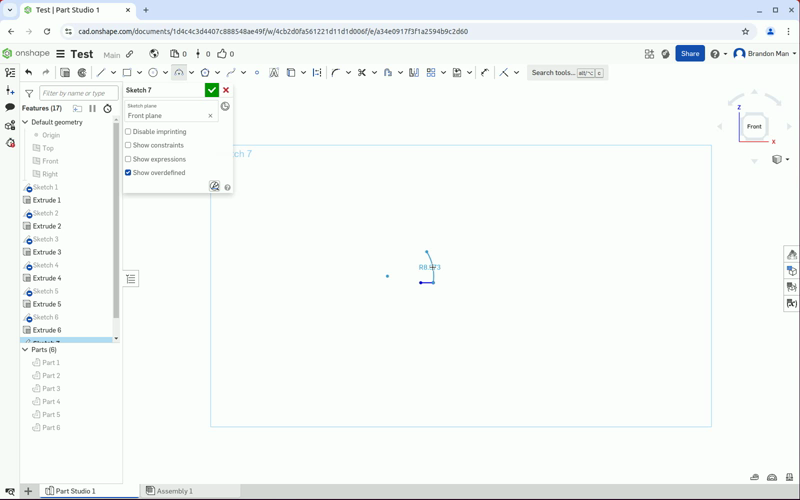
click(432, 266)
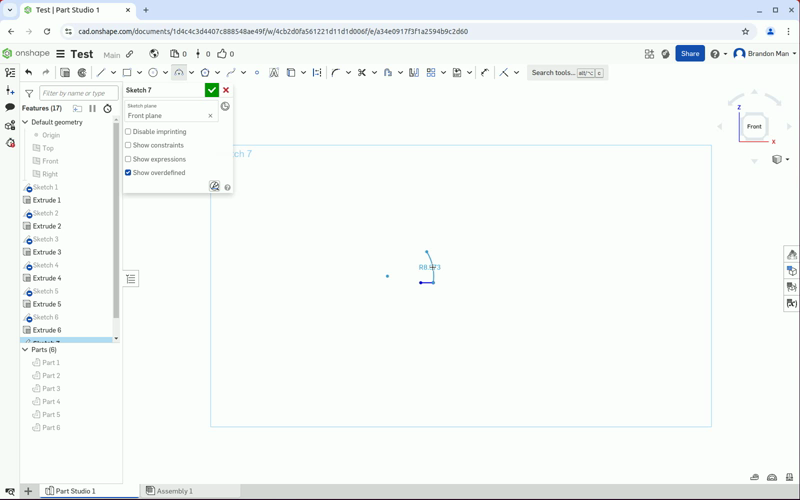
key_up(shift)
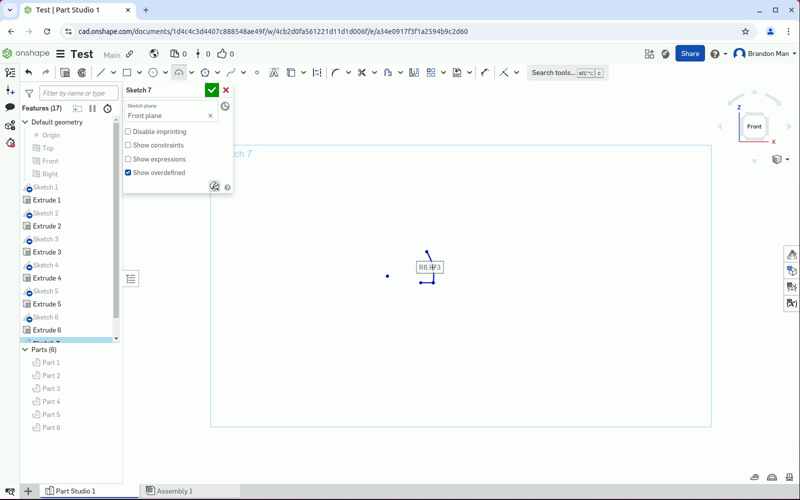
key(esc)
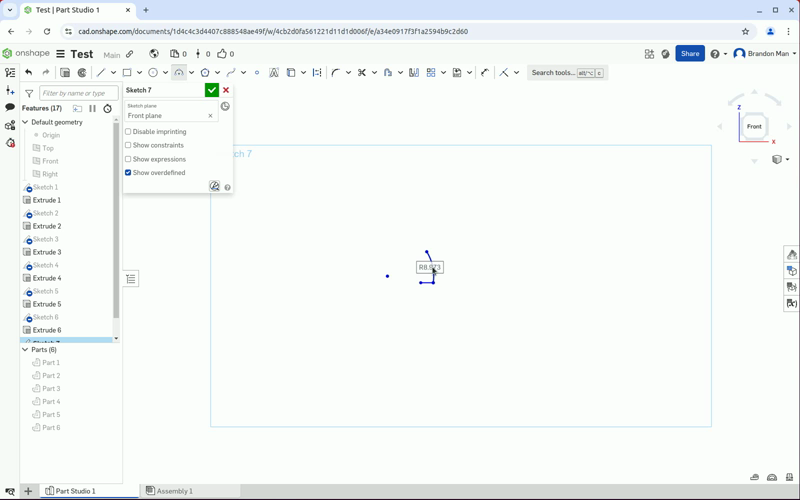
key(l)
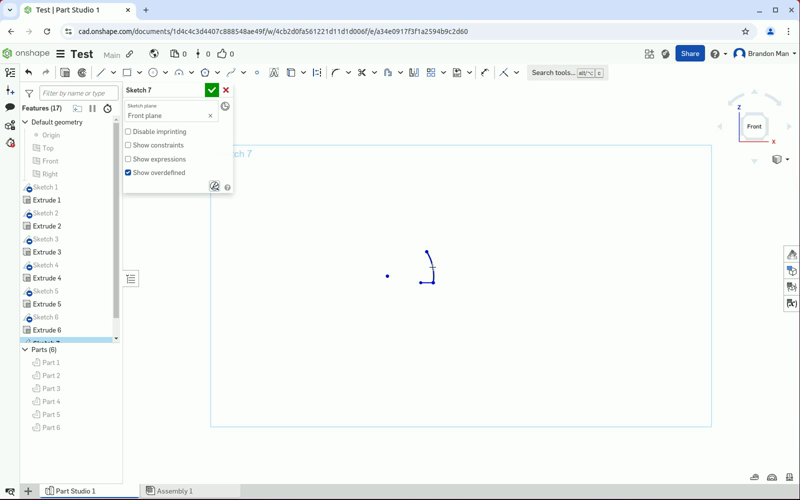
mouse_move(426, 251)
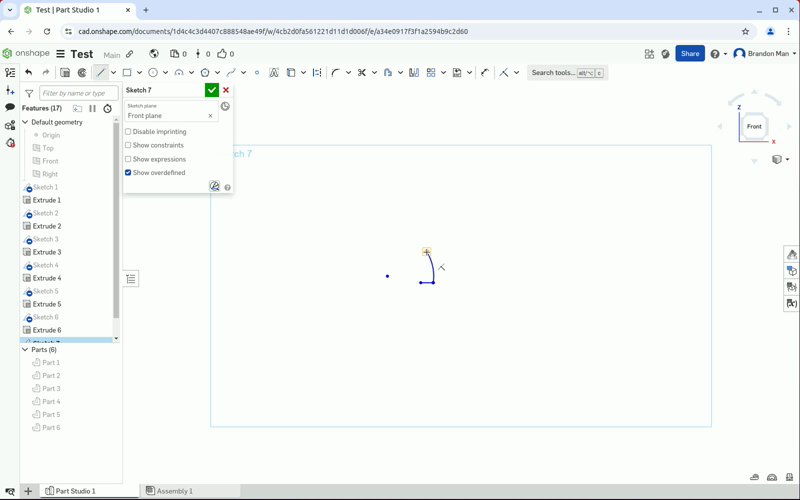
click(426, 251)
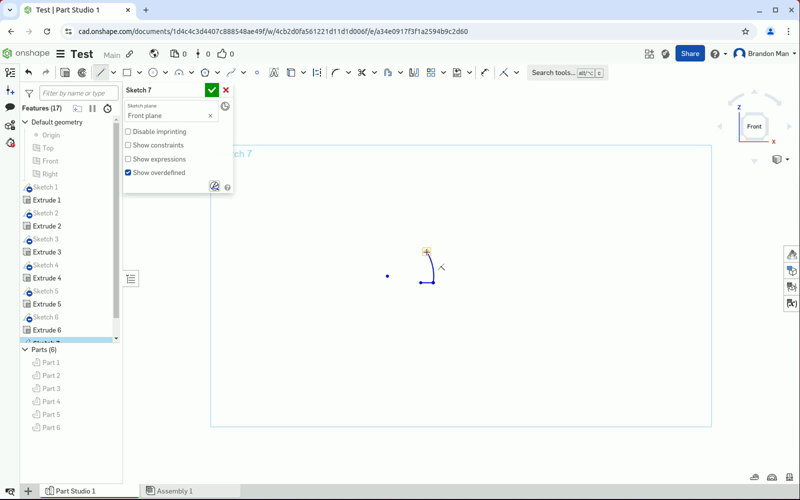
key_down(shift)
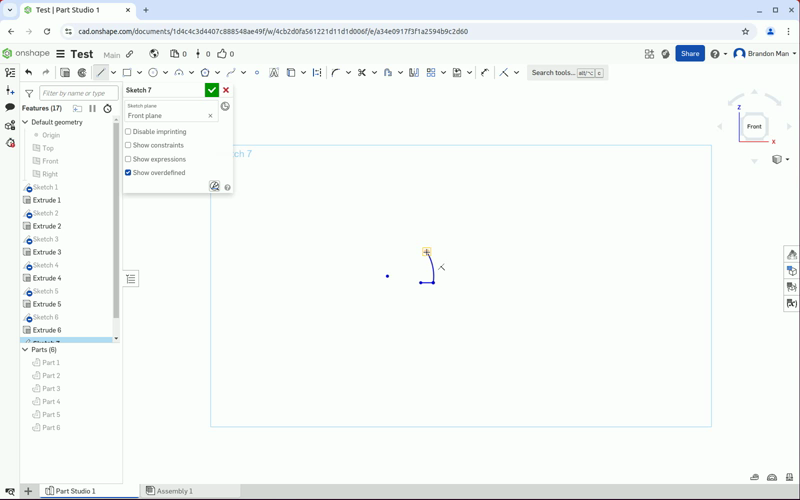
mouse_move(456, 251)
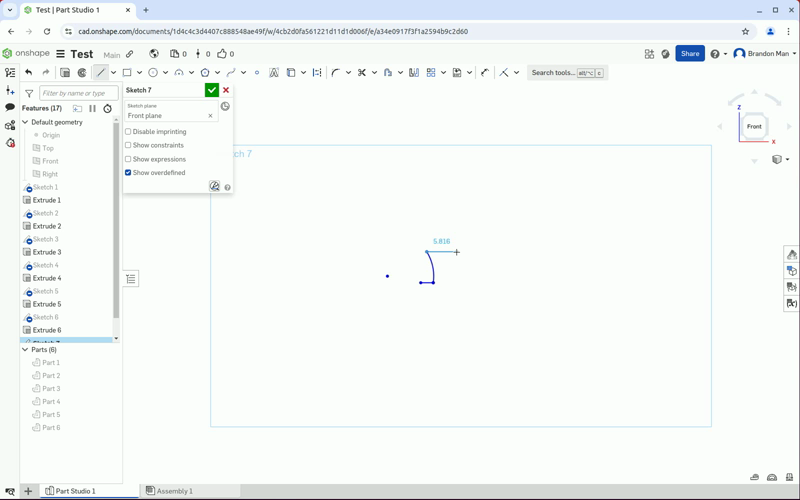
mouse_move(420, 255)
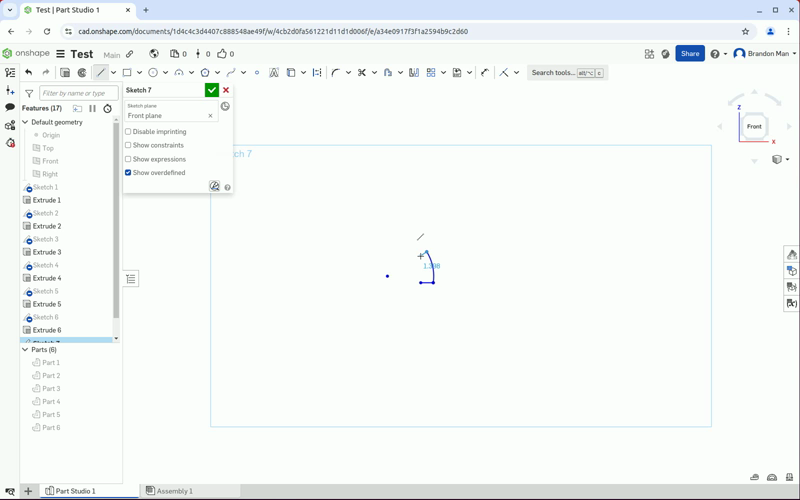
scroll(6)
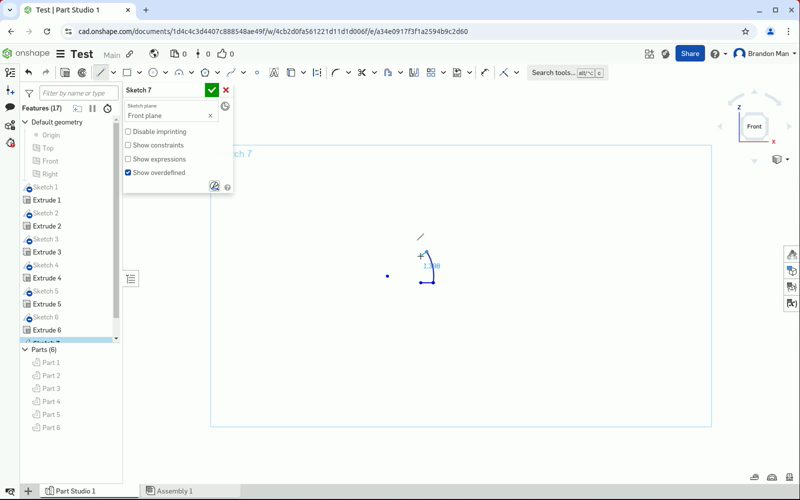
scroll(6)
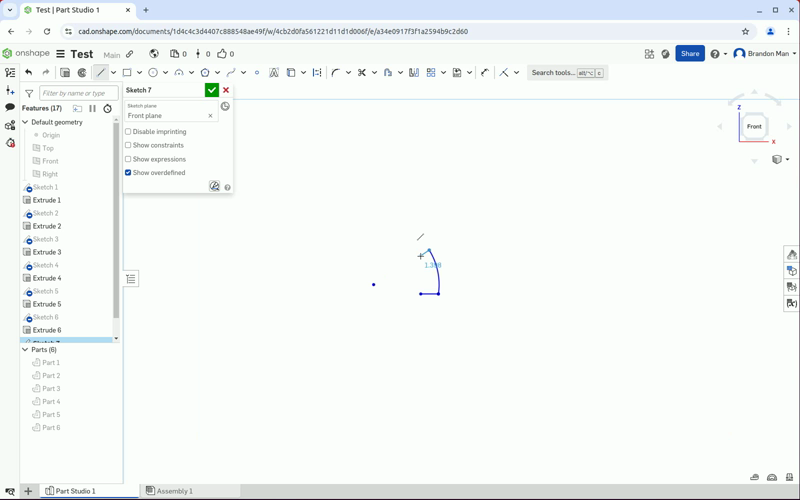
scroll(6)
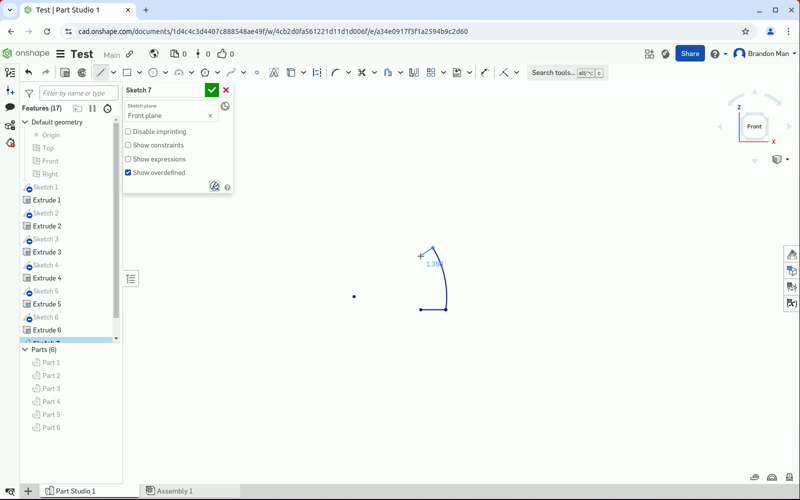
scroll(6)
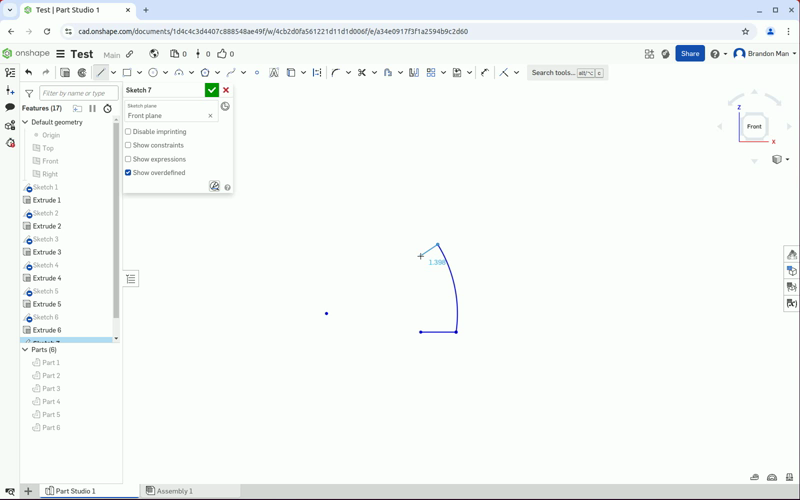
scroll(6)
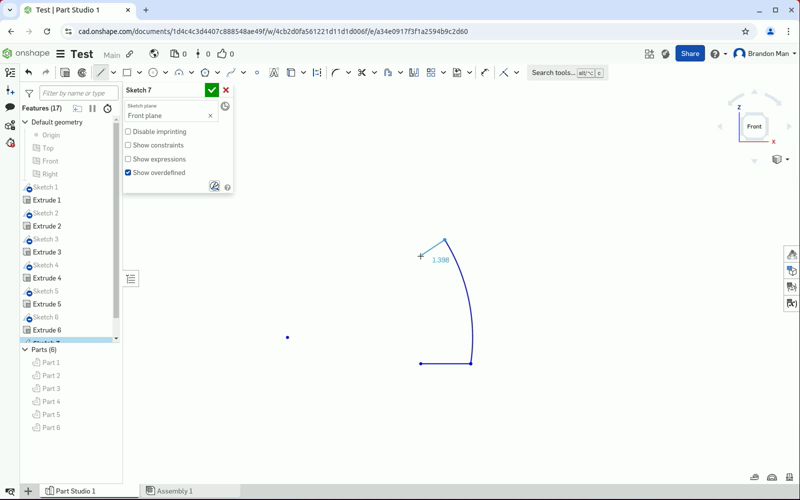
scroll(6)
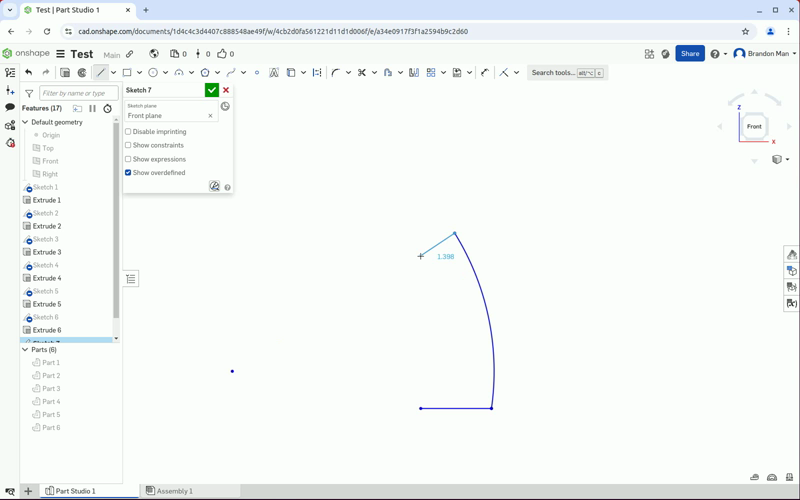
scroll(6)
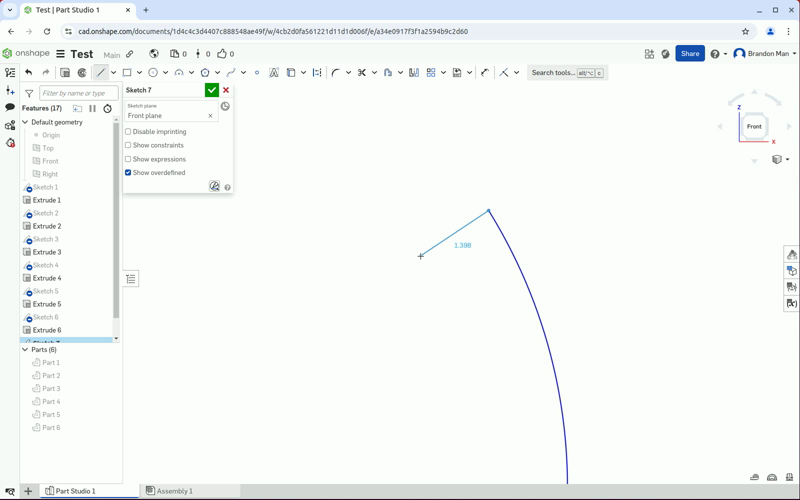
click(420, 255)
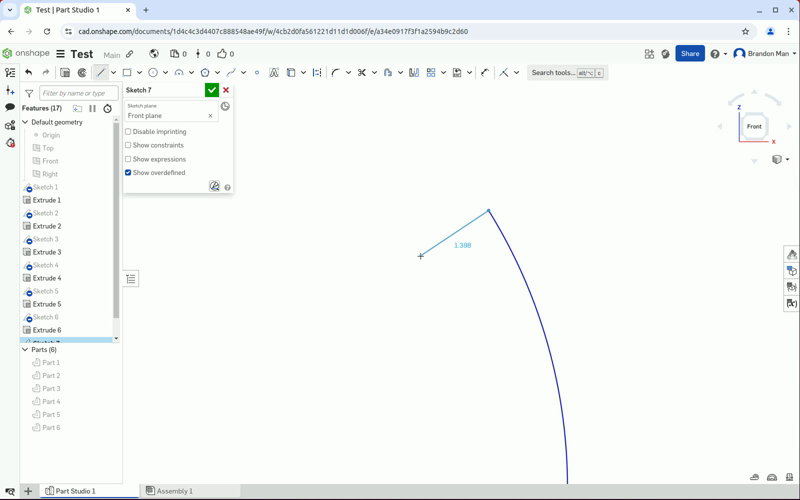
scroll(-6)
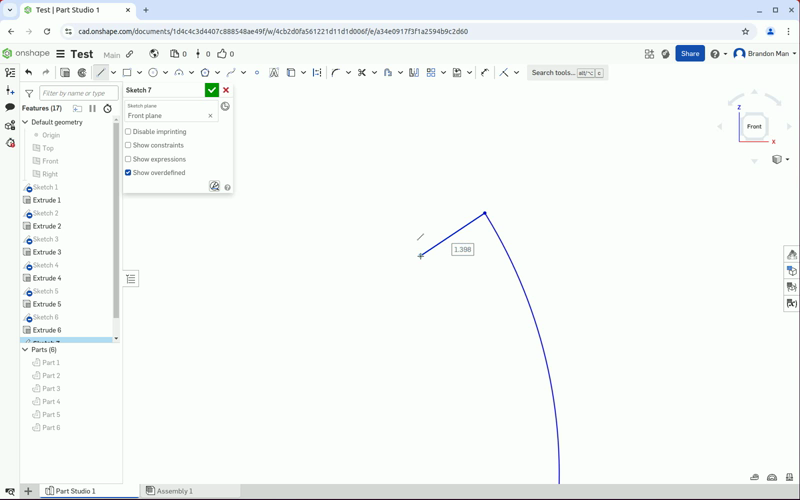
scroll(-6)
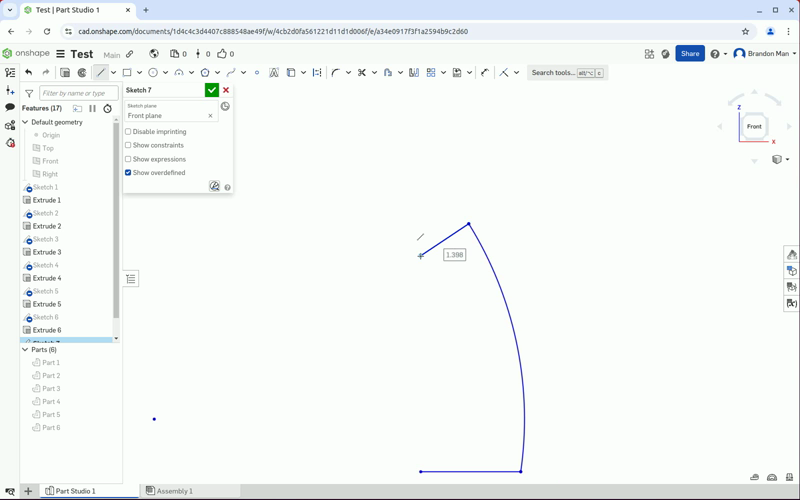
scroll(-6)
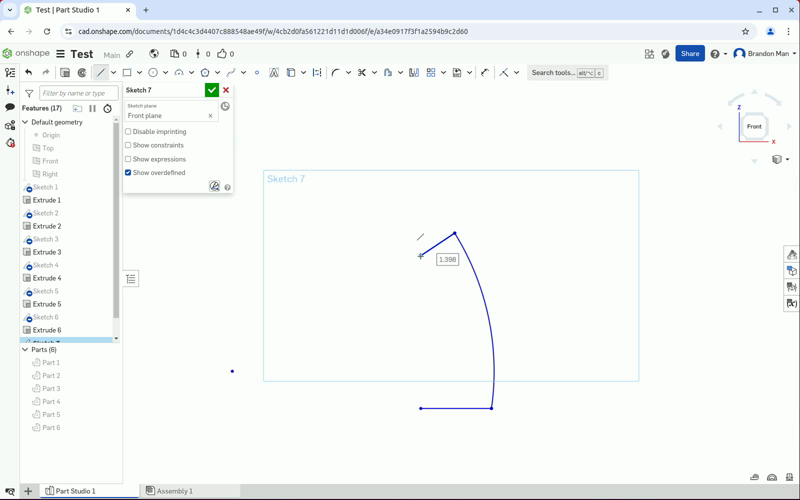
scroll(-6)
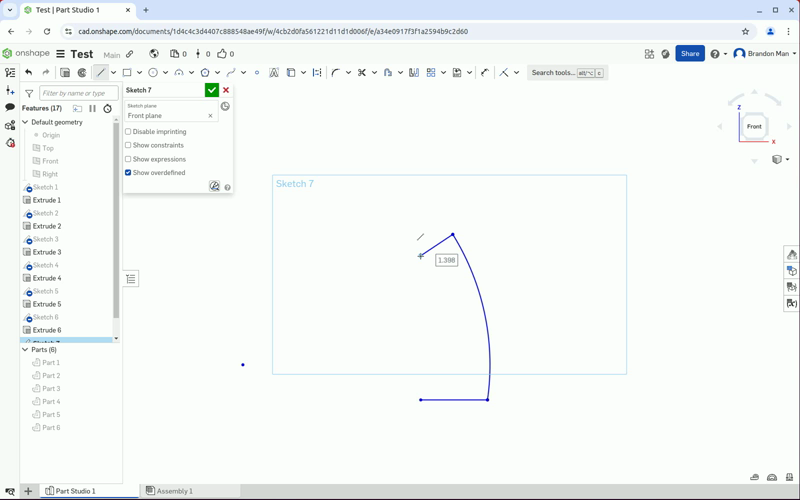
scroll(-6)
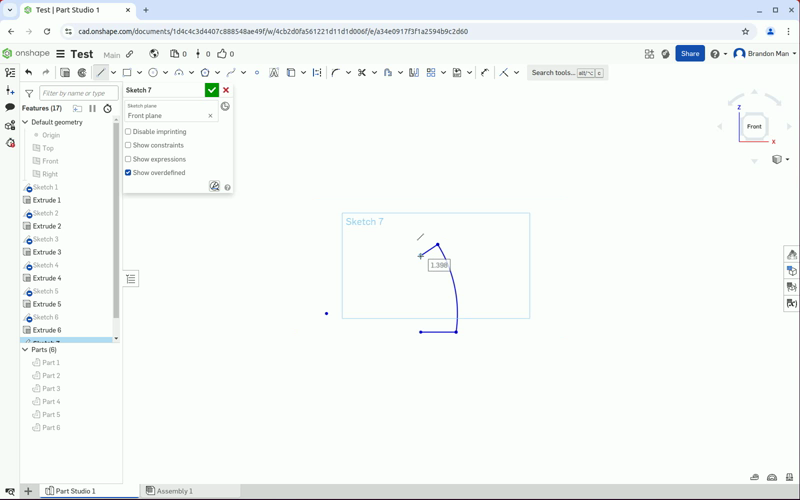
scroll(-6)
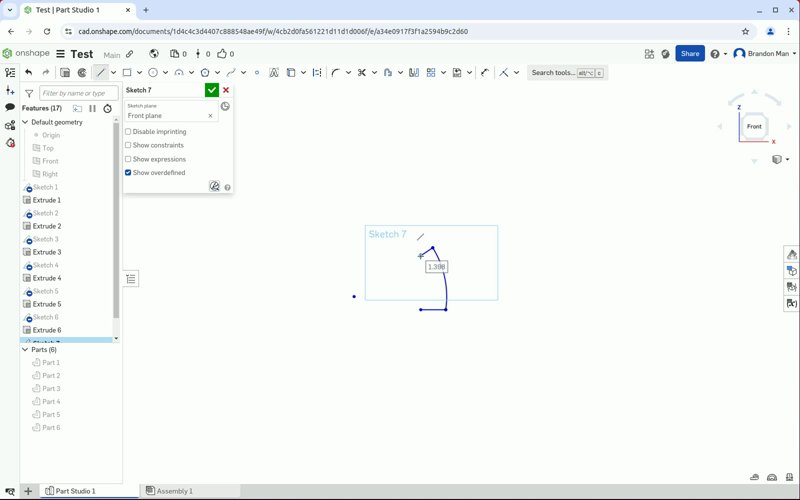
scroll(-6)
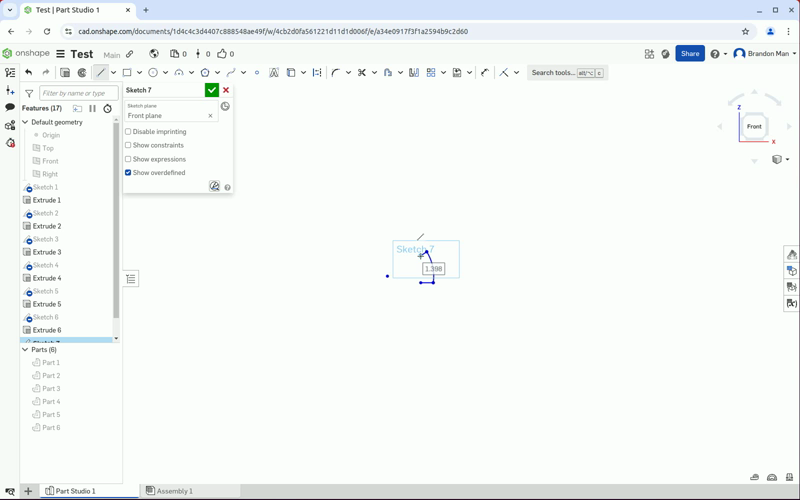
key_up(shift)
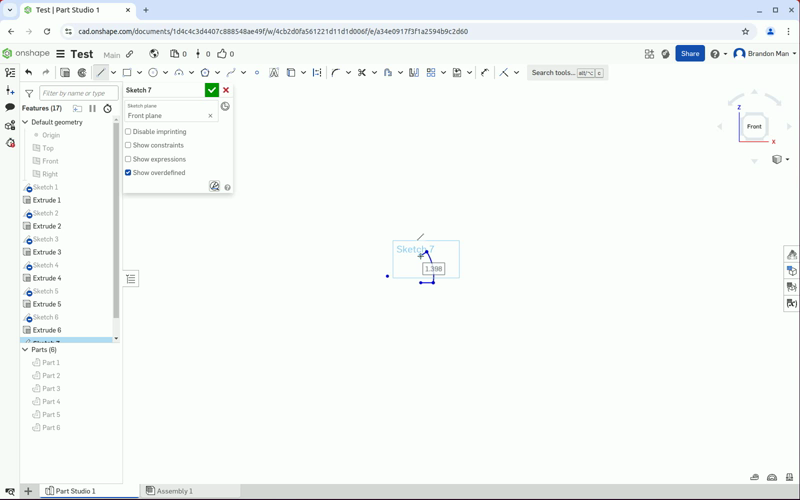
mouse_move(450, 255)
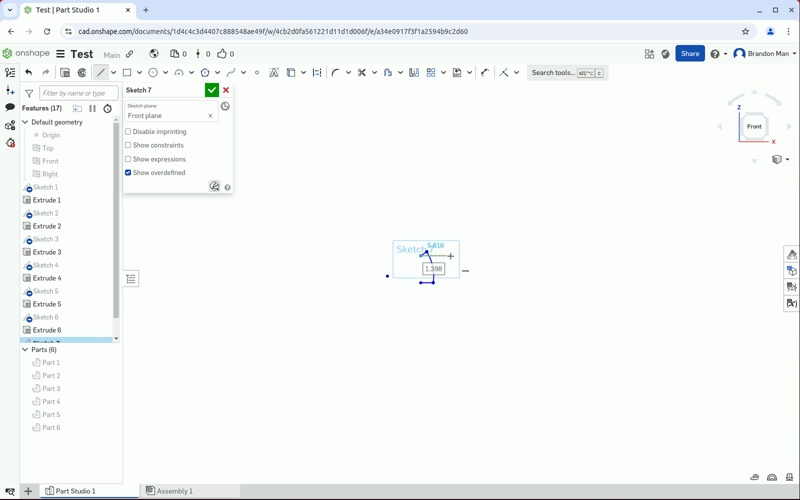
key_down(shift)
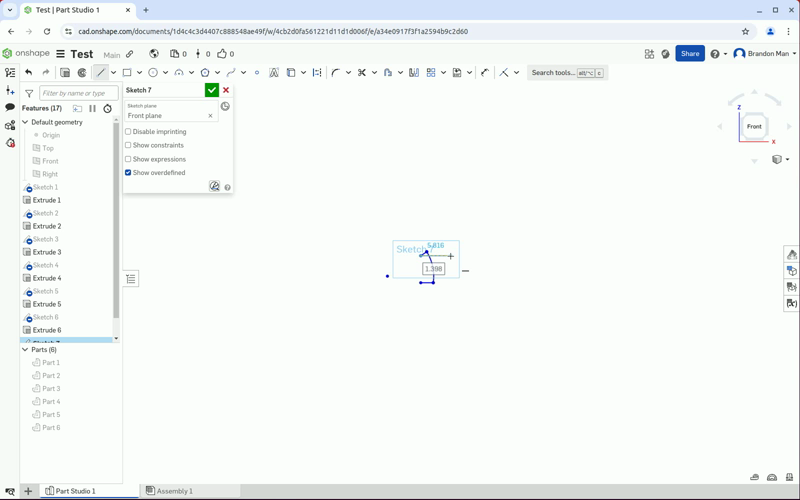
mouse_move(420, 282)
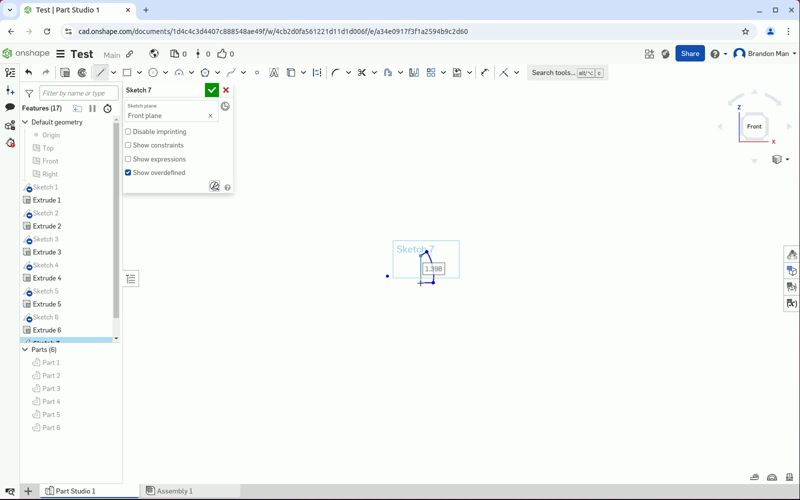
key_up(shift)
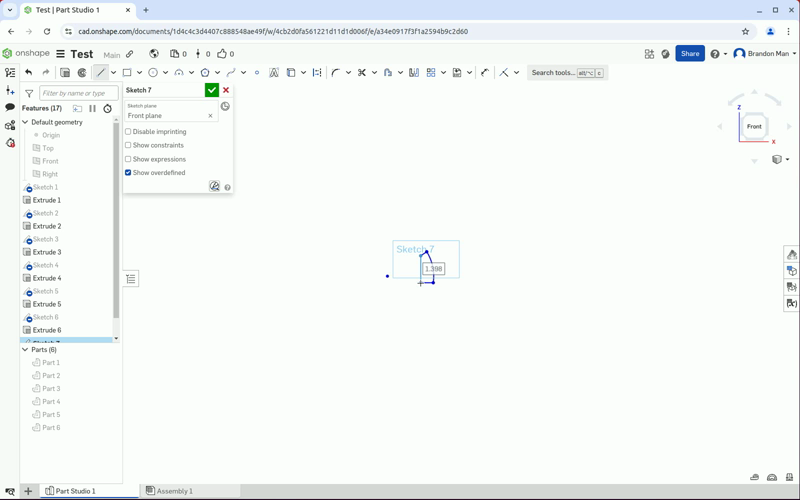
click(420, 282)
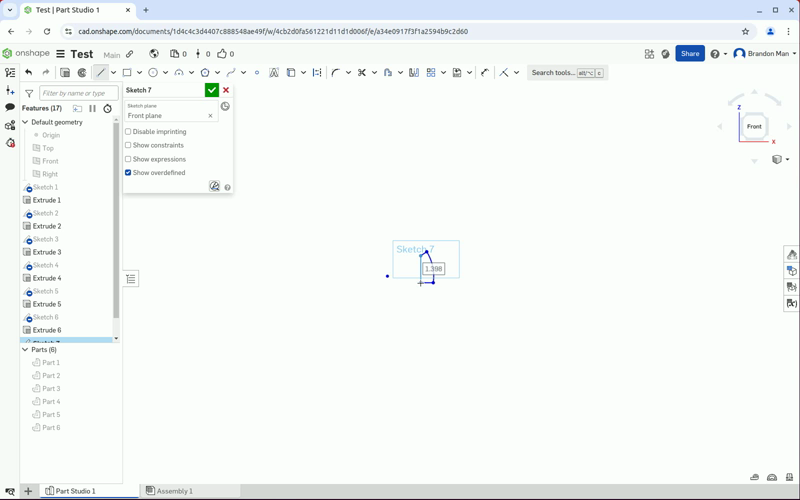
key(esc)
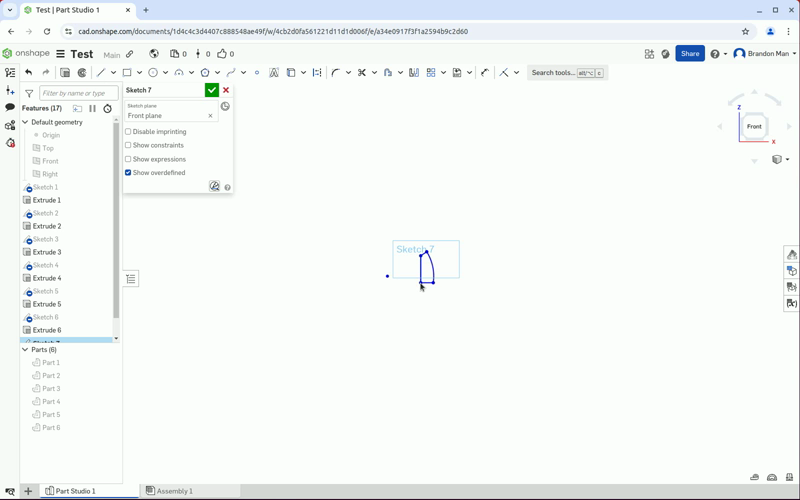
mouse_move(430, 274)
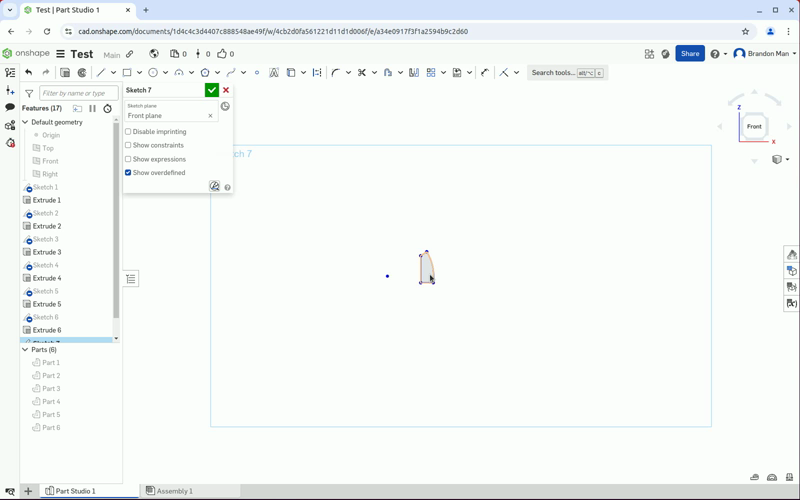
scroll(6)
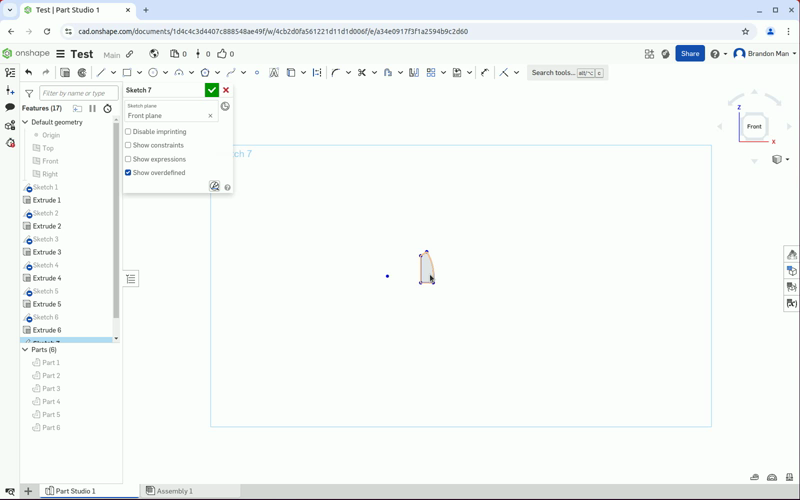
scroll(6)
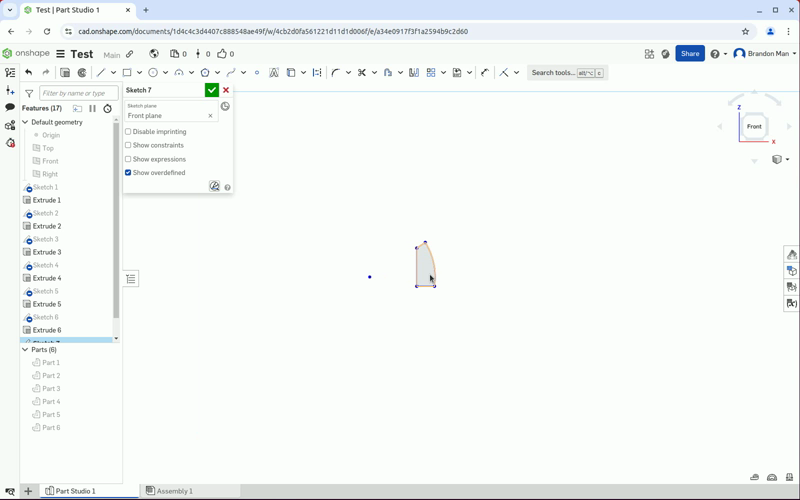
scroll(6)
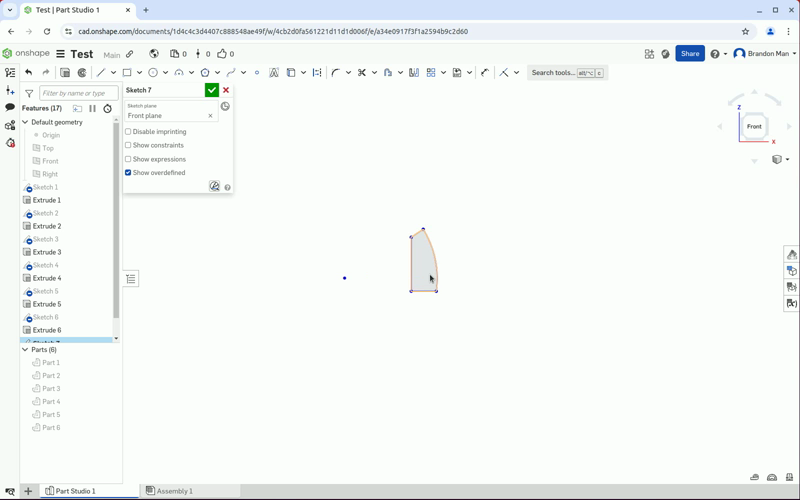
scroll(6)
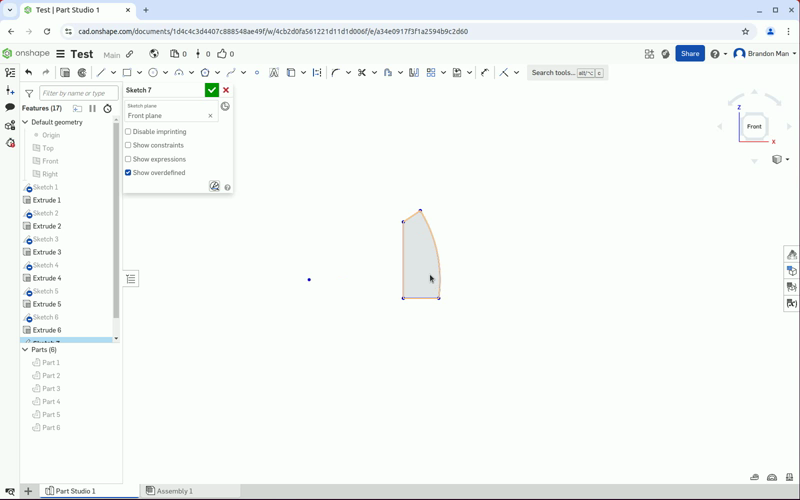
scroll(6)
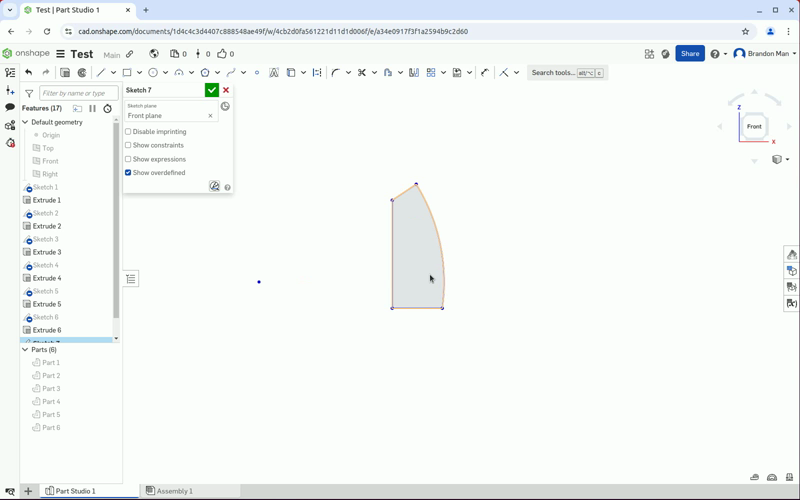
scroll(6)
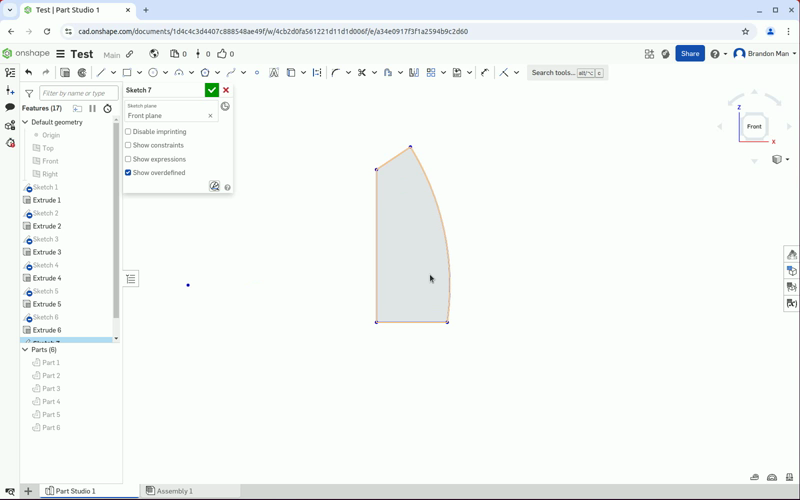
scroll(6)
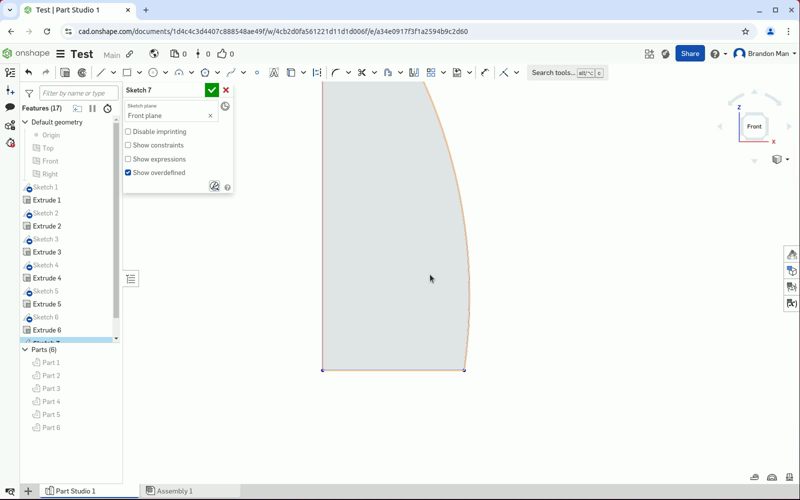
click(430, 274)
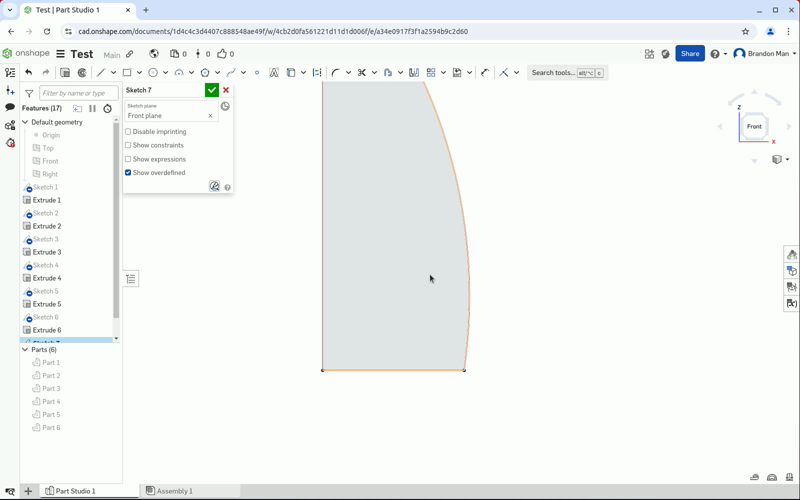
scroll(-6)
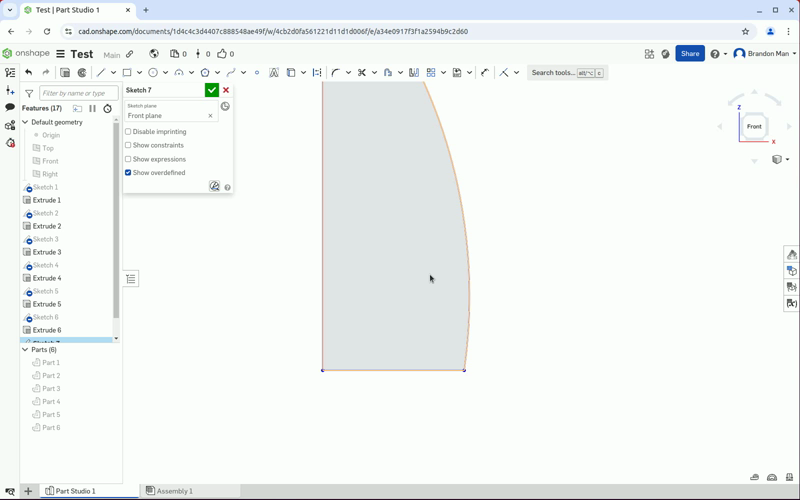
scroll(-6)
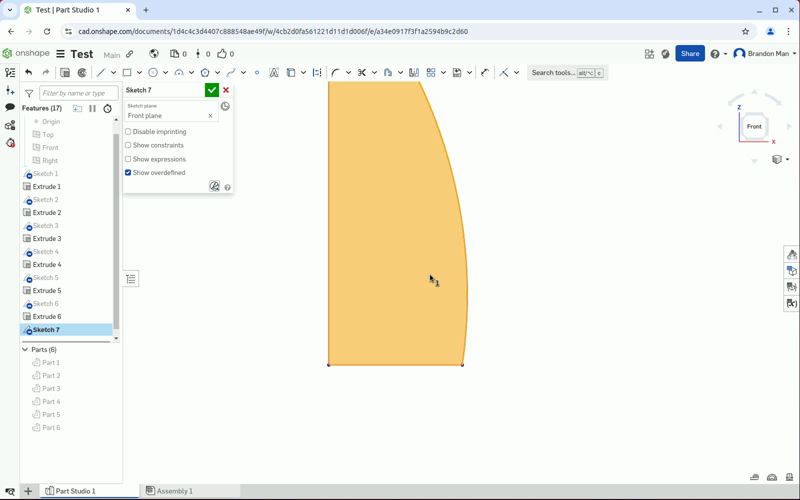
scroll(-6)
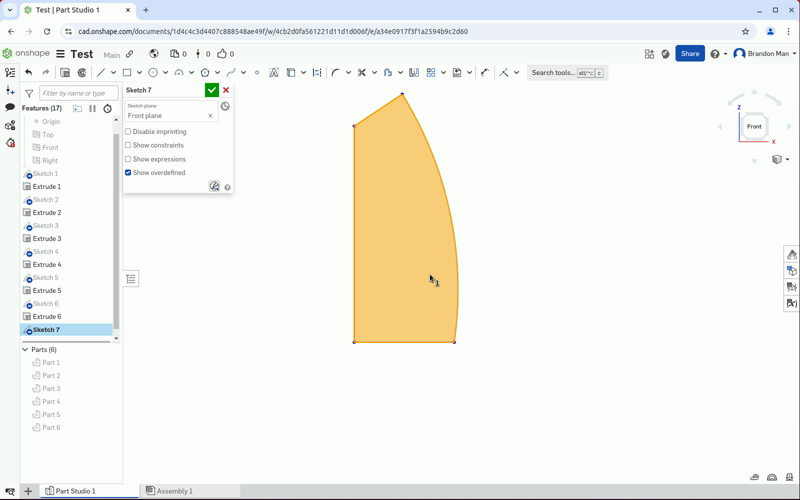
scroll(-6)
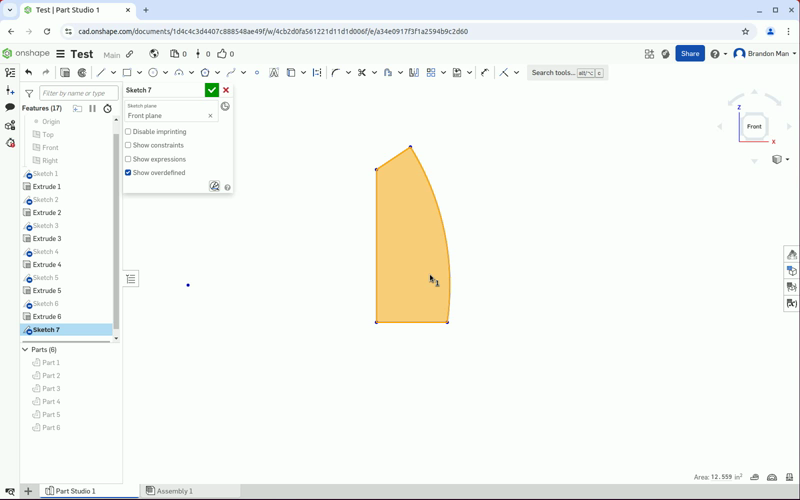
scroll(-6)
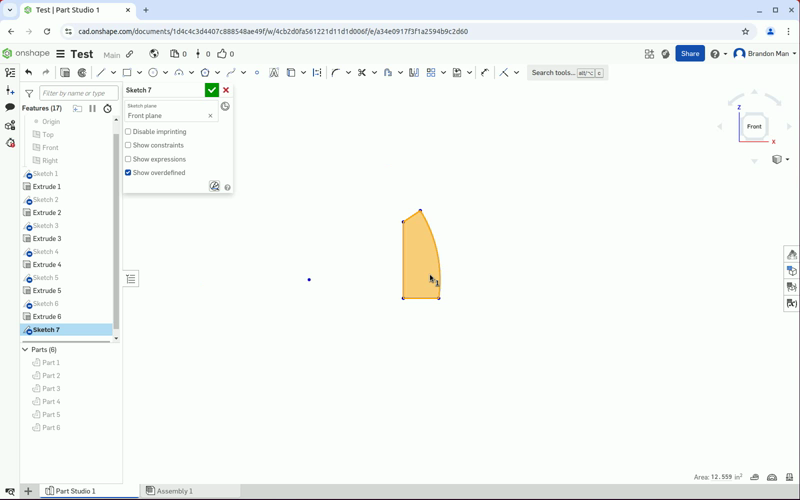
scroll(-6)
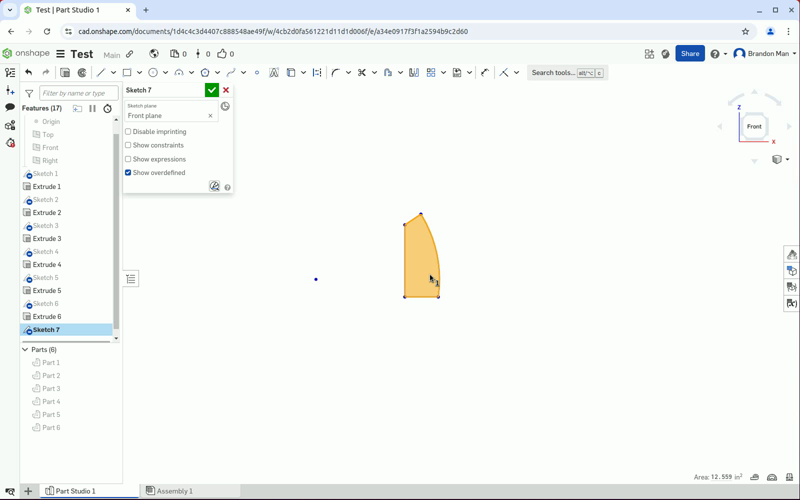
scroll(-6)
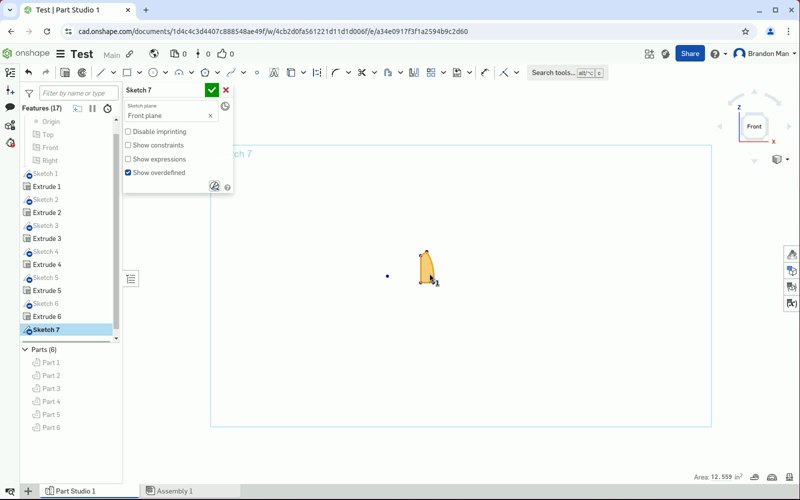
mouse_move(73, 352)
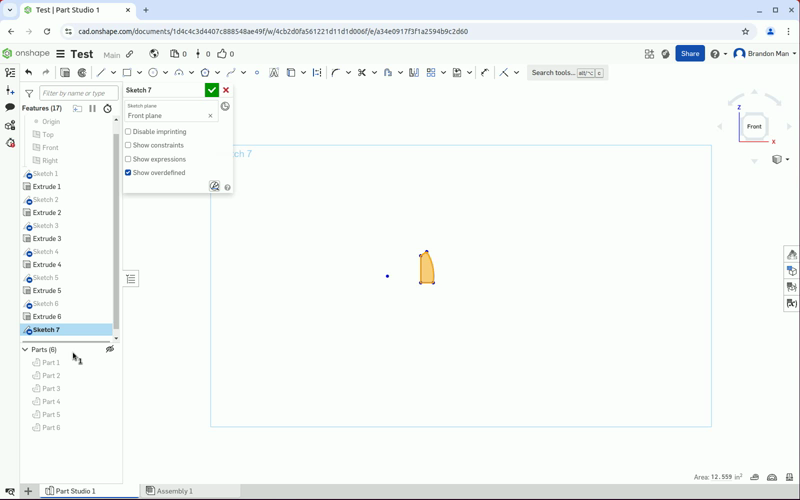
key(shift+y)
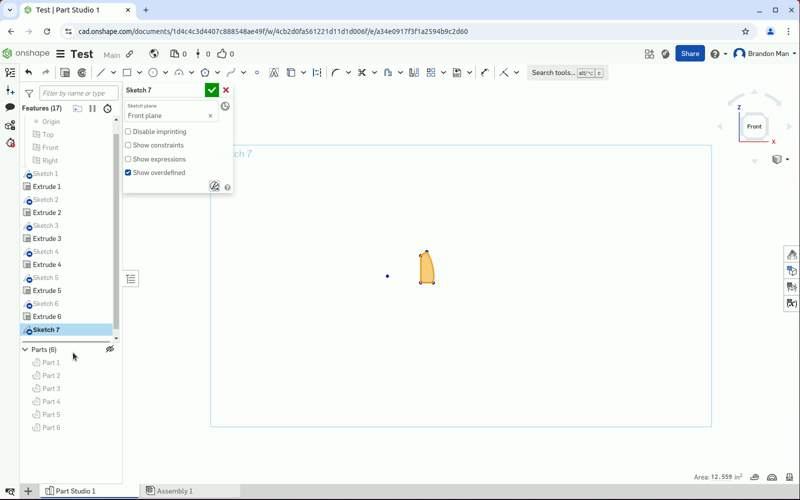
key(shift+e)
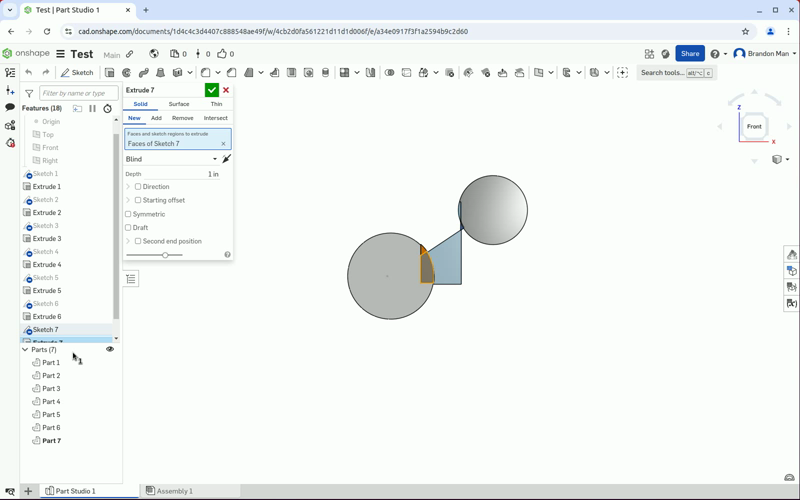
mouse_move(143, 106)
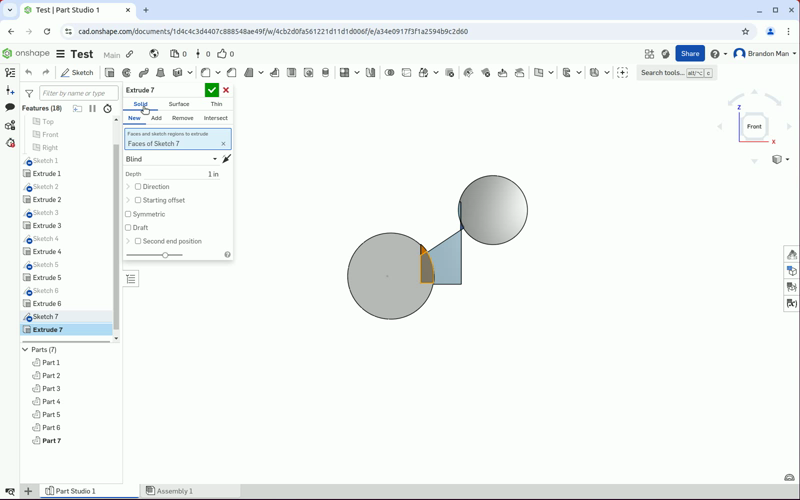
click(143, 106)
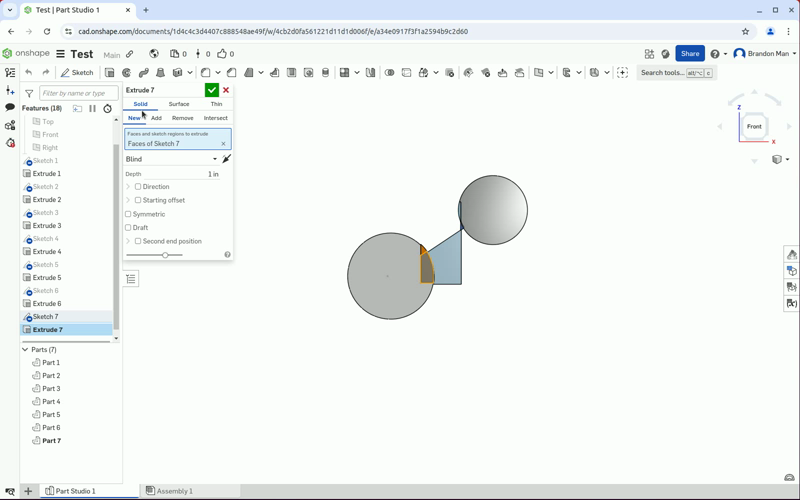
mouse_move(137, 120)
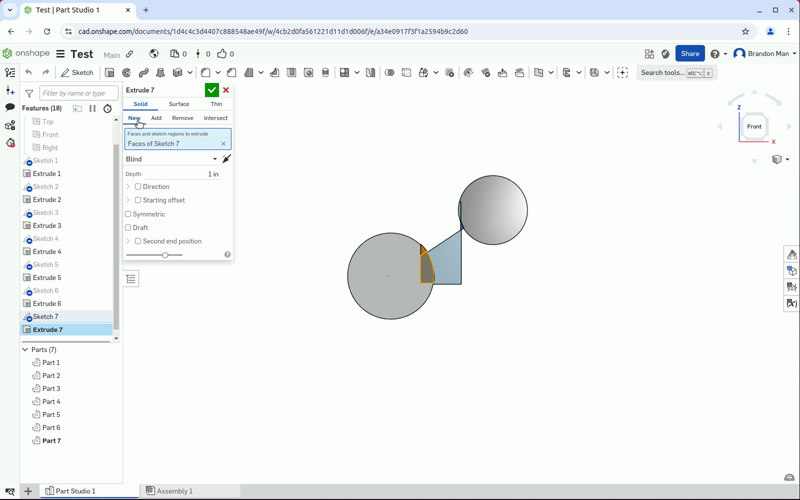
click(137, 120)
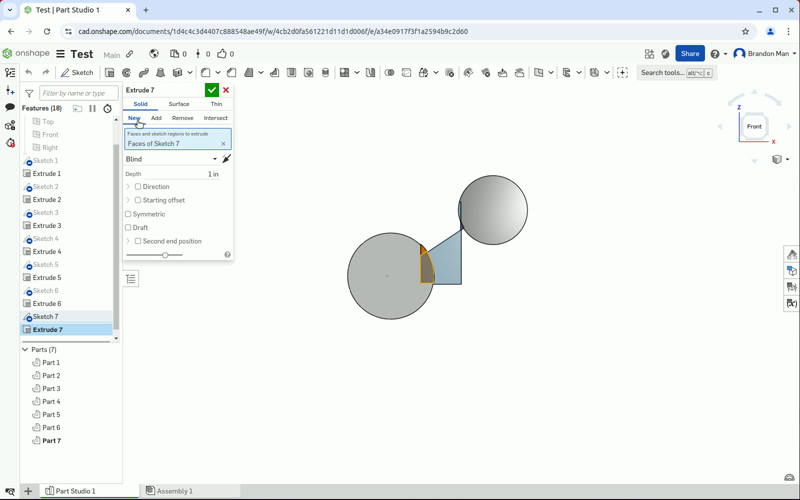
key(tab, 4)
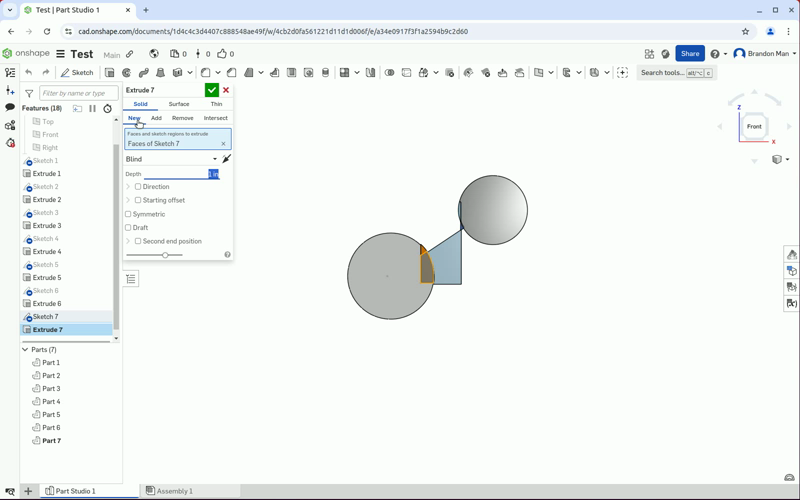
text(8.906)
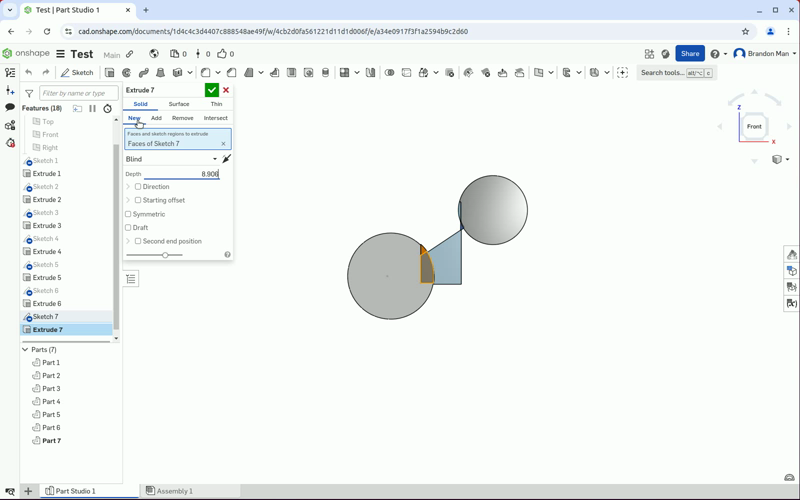
key(enter)
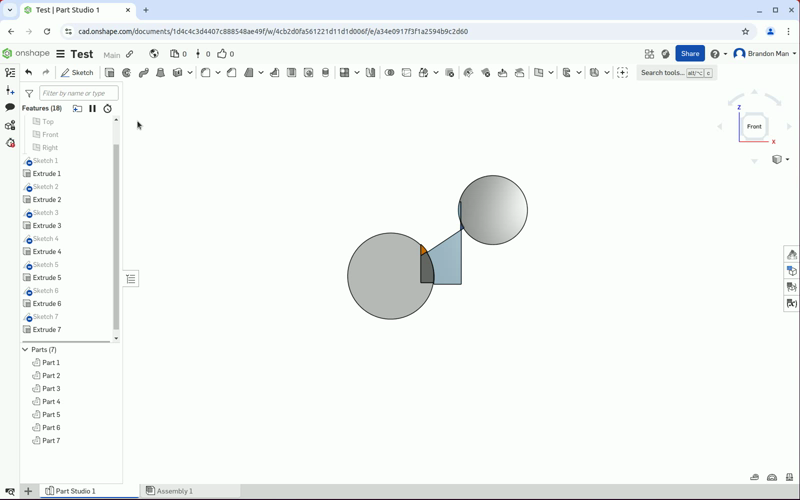
key(shift+h)
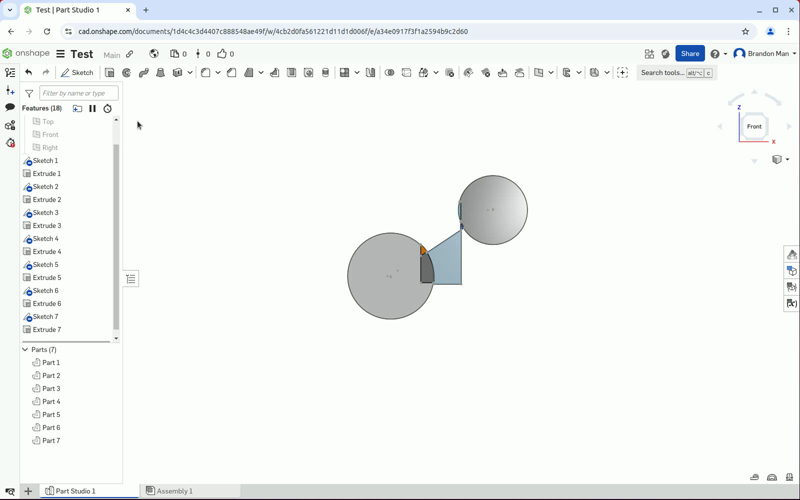
key(shift+h)
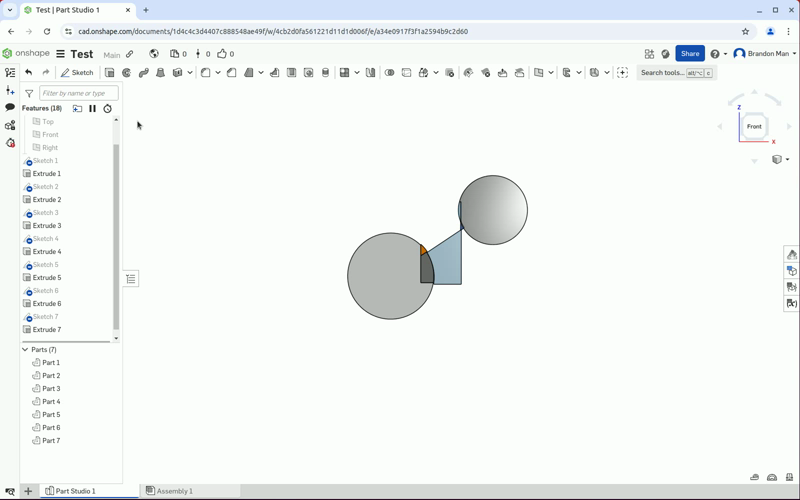
mouse_move(69, 163)
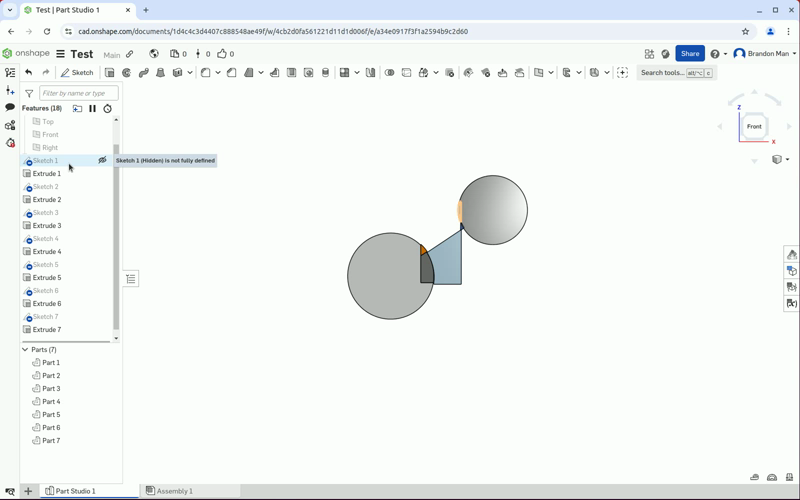
click(69, 163)
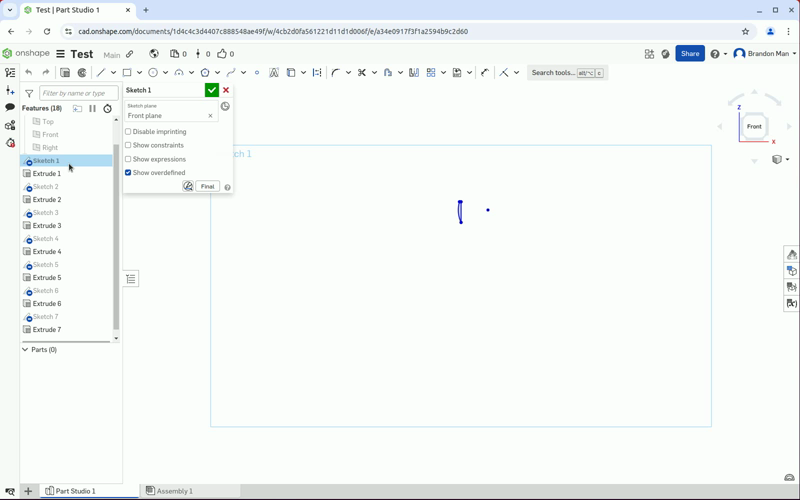
mouse_move(229, 92)
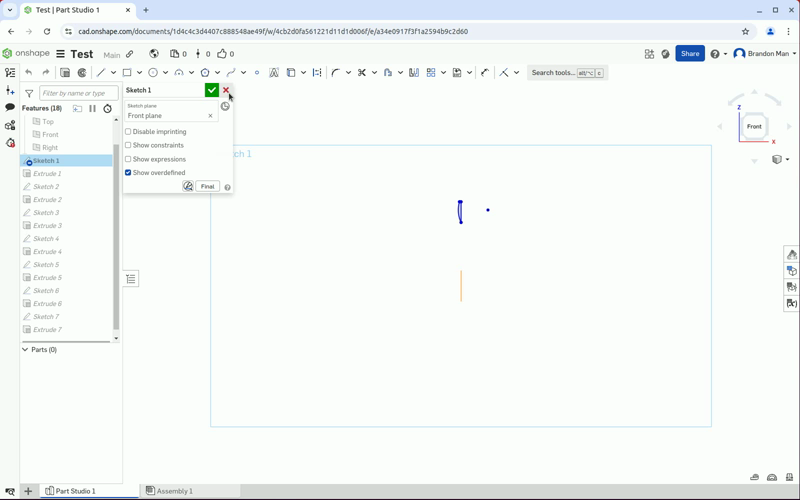
click(229, 92)
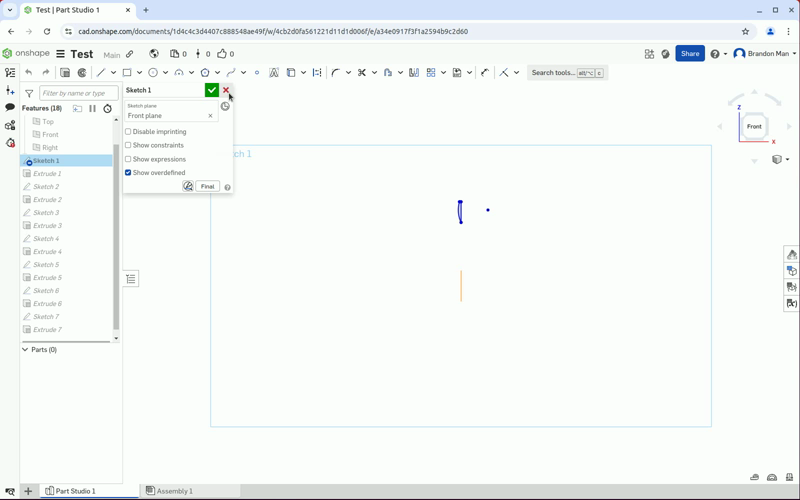
key(shift+s)
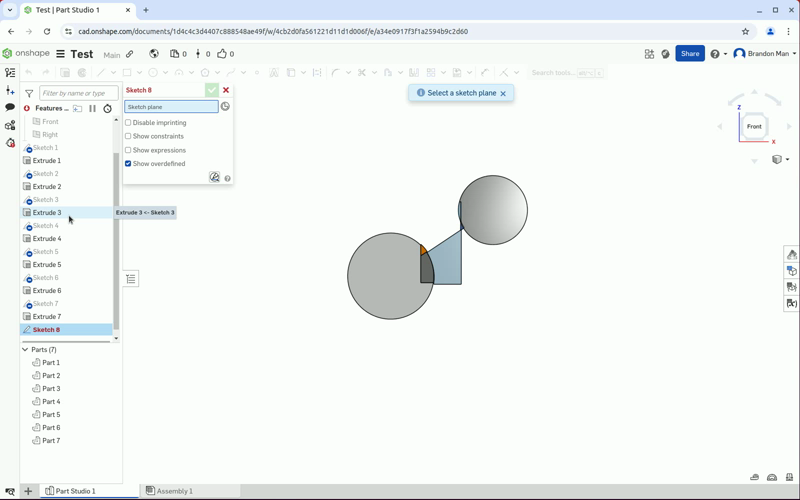
scroll(3)
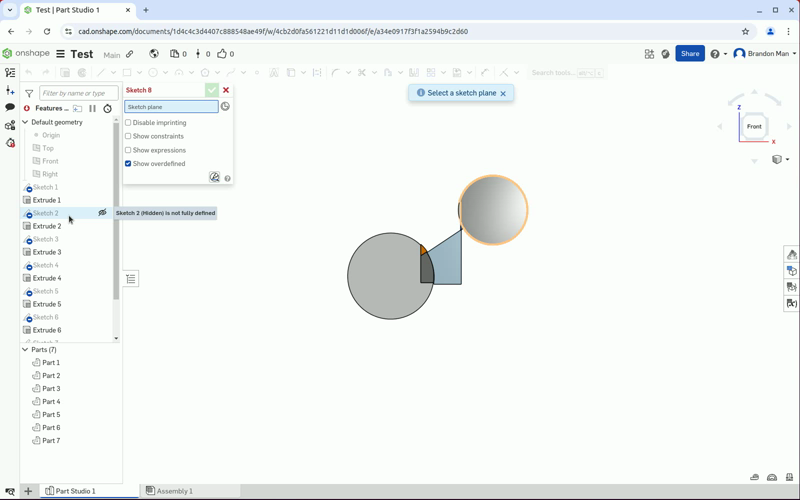
mouse_move(69, 163)
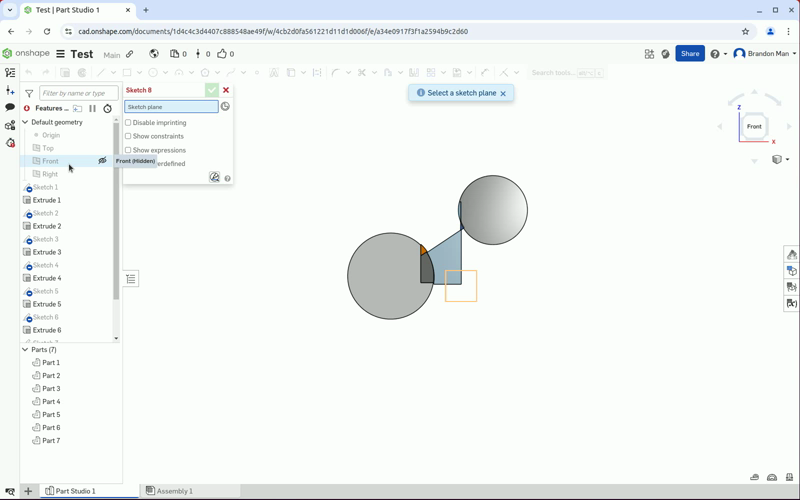
click(69, 163)
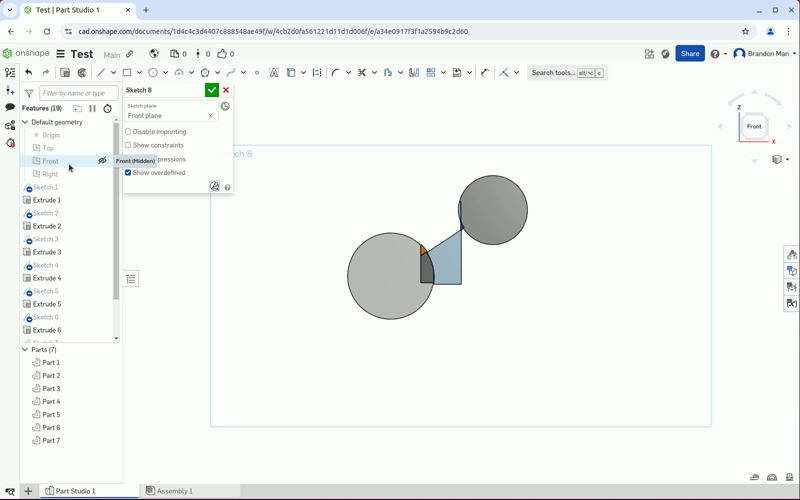
mouse_move(73, 352)
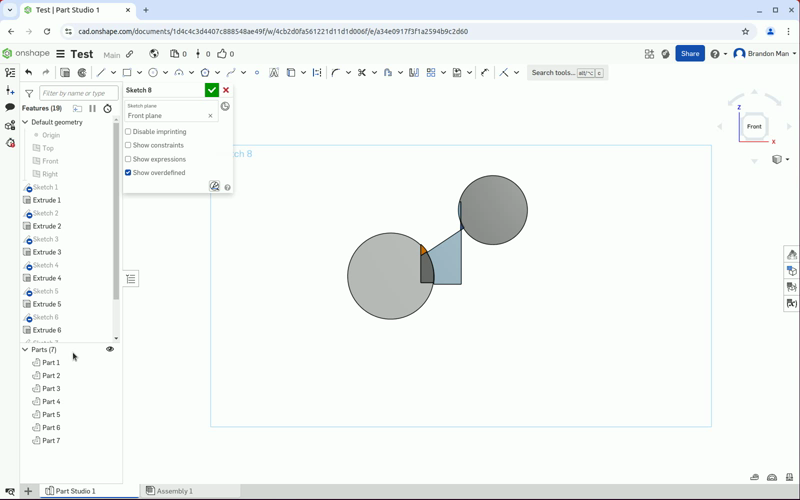
key(y)
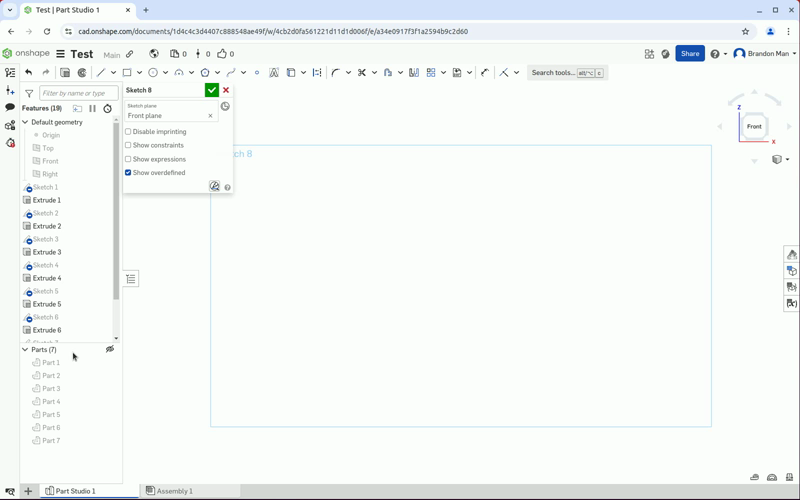
key(a)
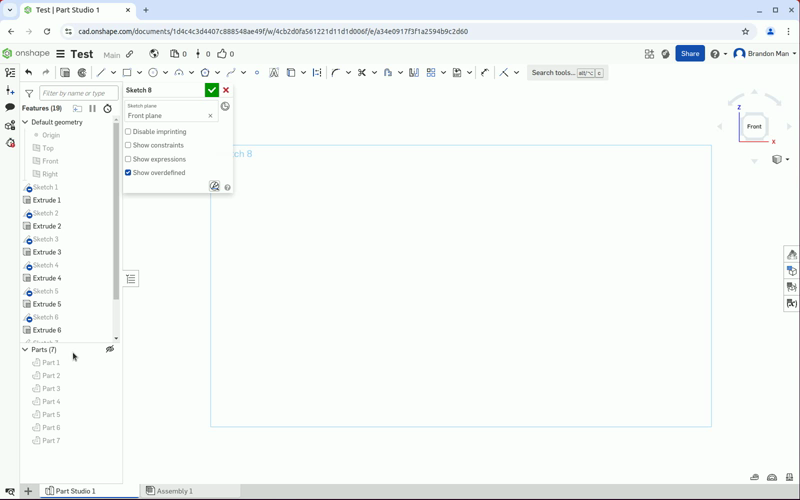
key_down(shift)
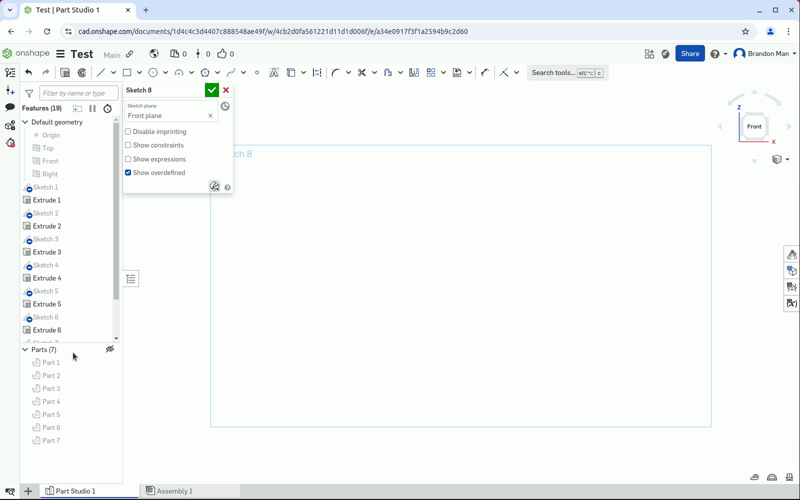
mouse_move(420, 245)
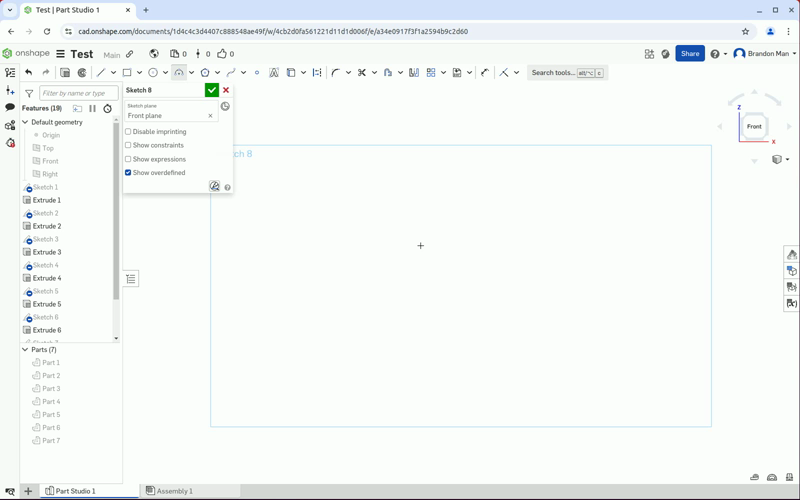
click(420, 245)
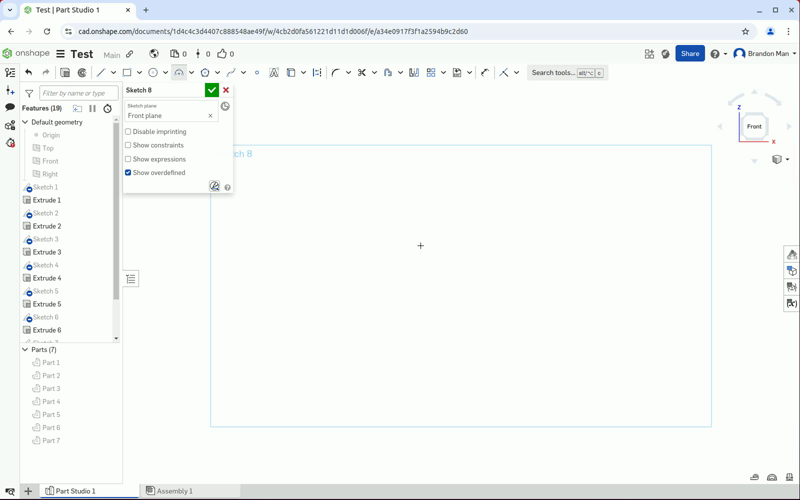
key_up(shift)
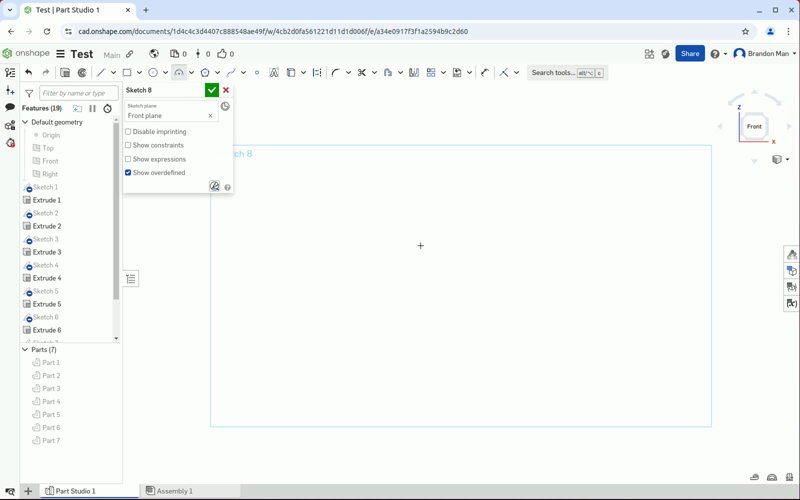
key_down(shift)
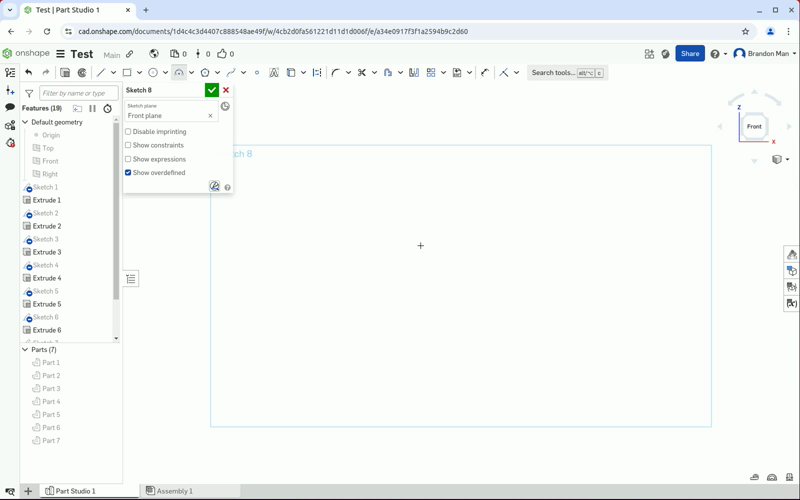
mouse_move(426, 252)
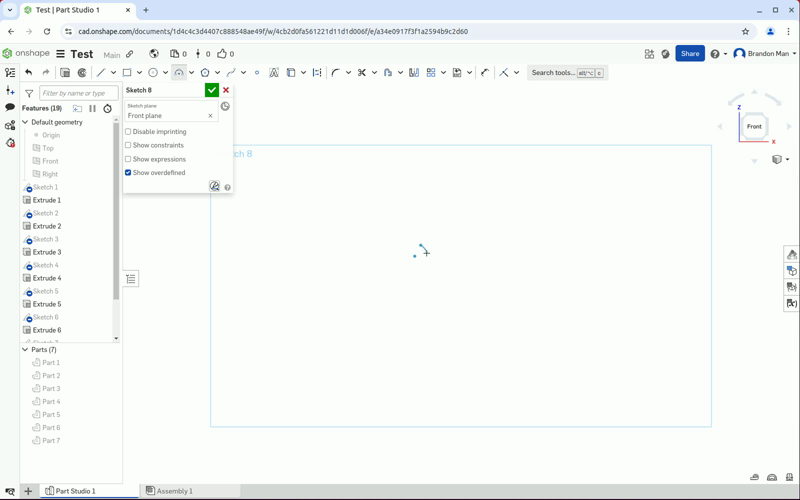
click(426, 252)
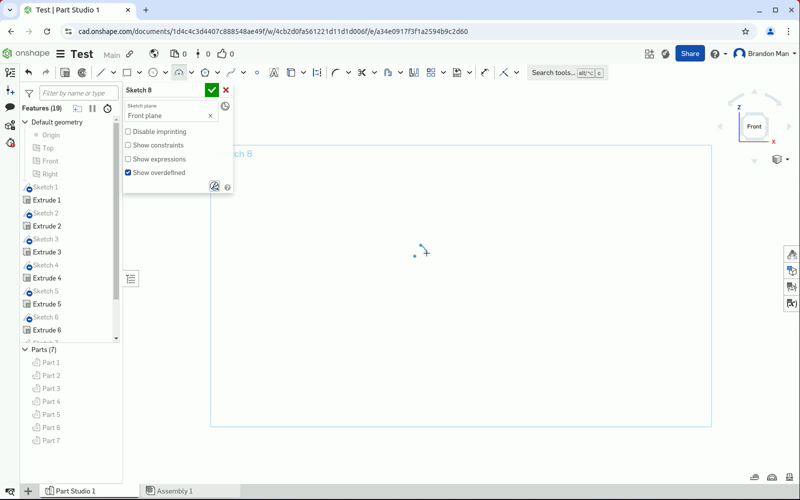
mouse_move(423, 249)
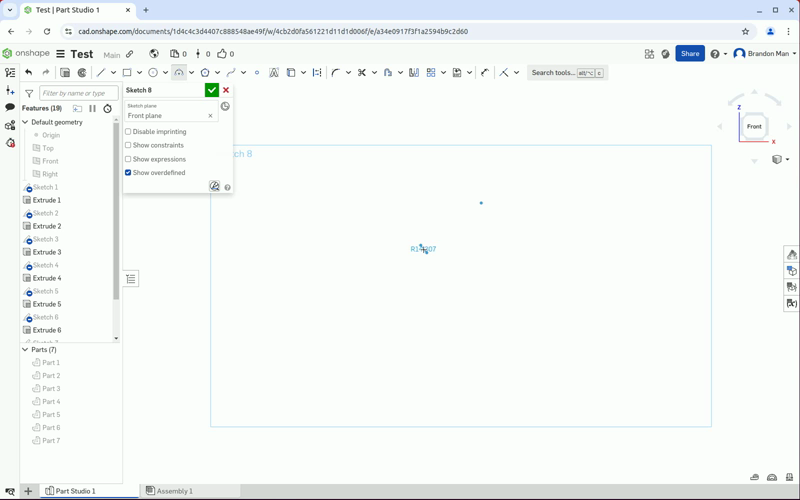
click(423, 249)
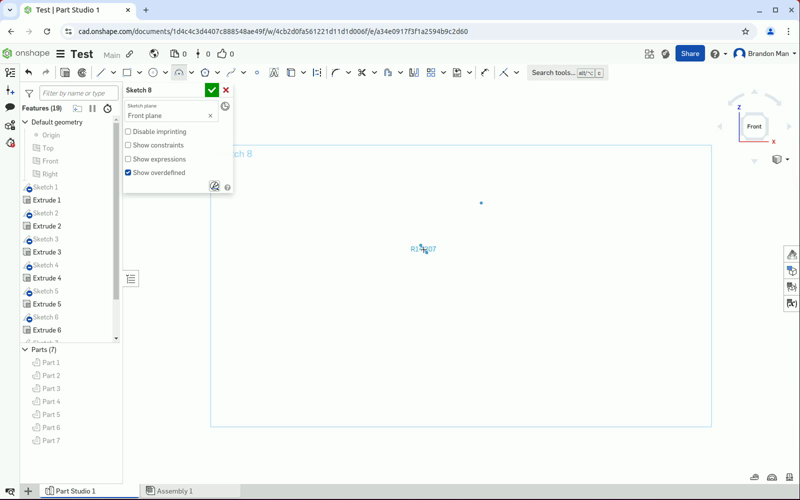
key_up(shift)
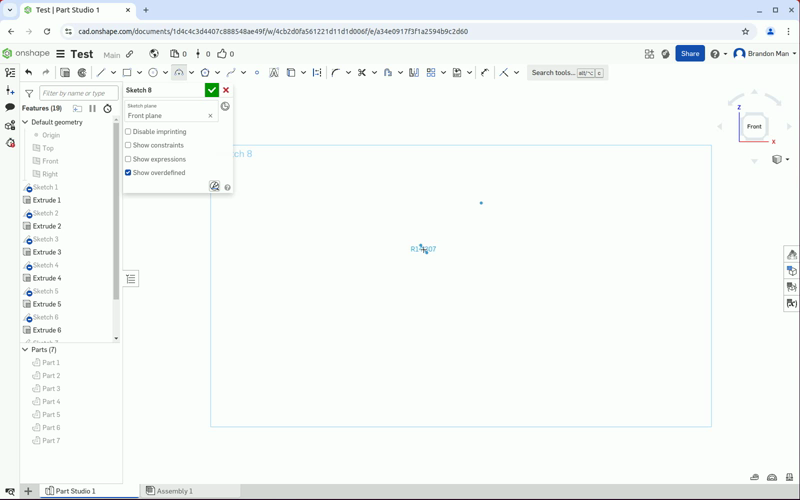
key(esc)
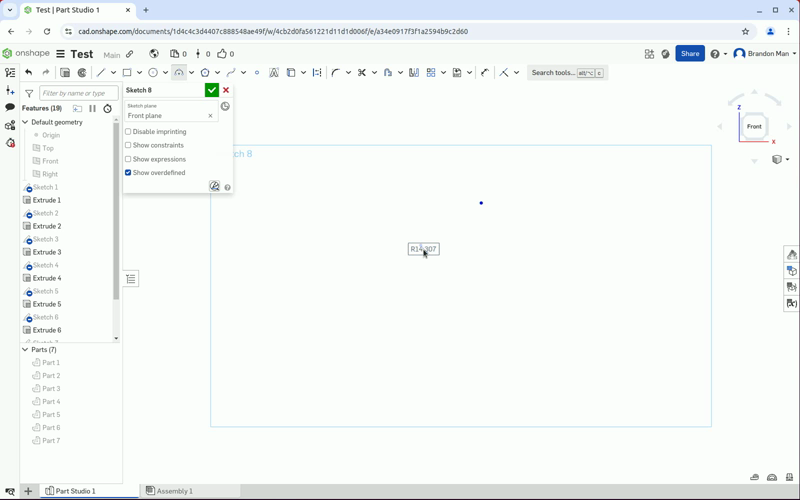
key(l)
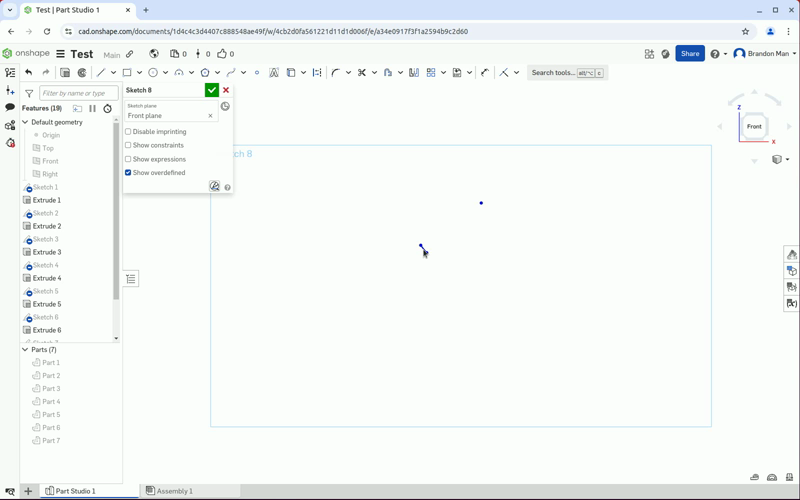
mouse_move(426, 252)
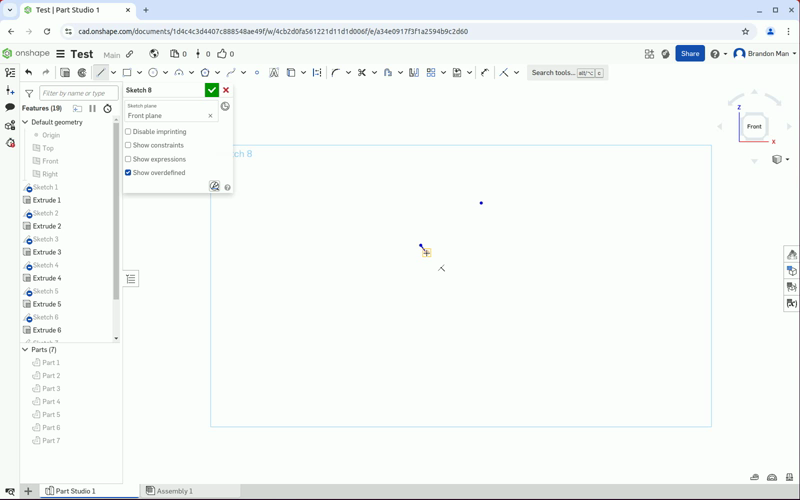
click(426, 252)
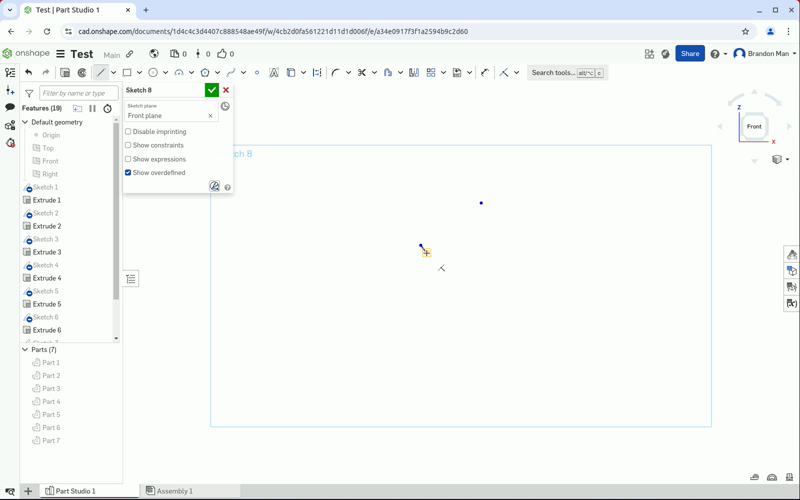
key_down(shift)
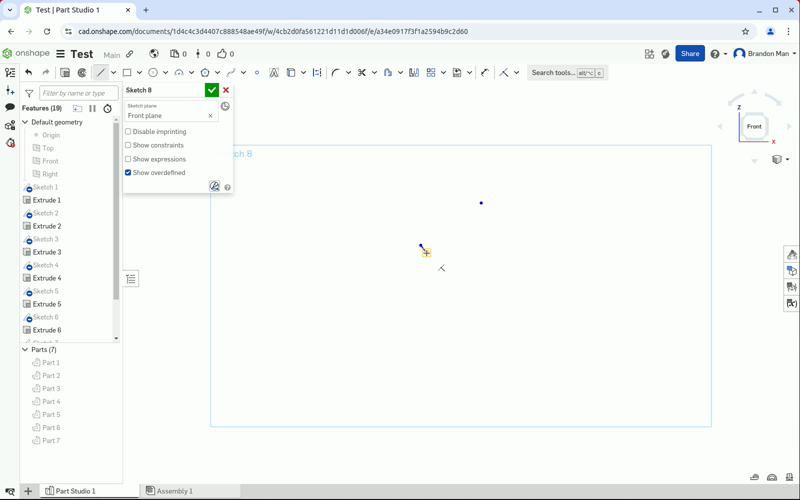
mouse_move(456, 252)
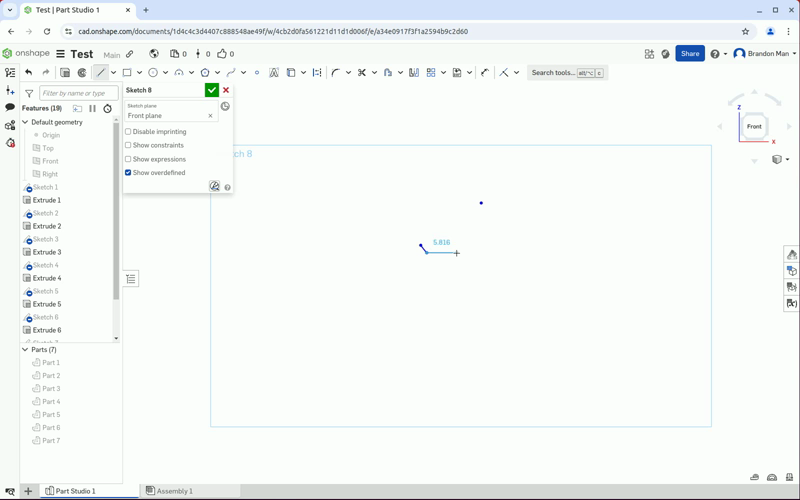
mouse_move(461, 230)
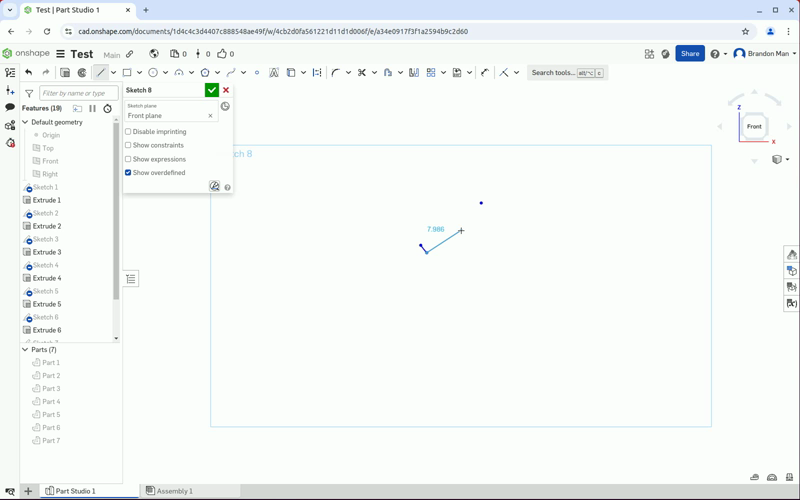
click(461, 230)
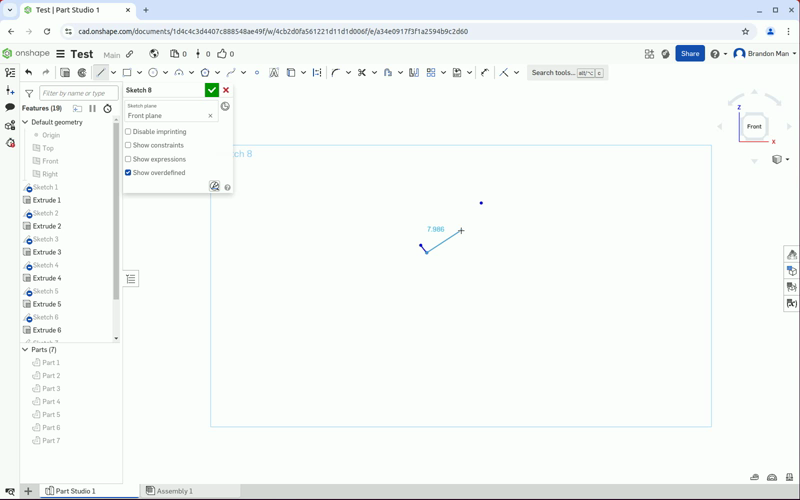
key_up(shift)
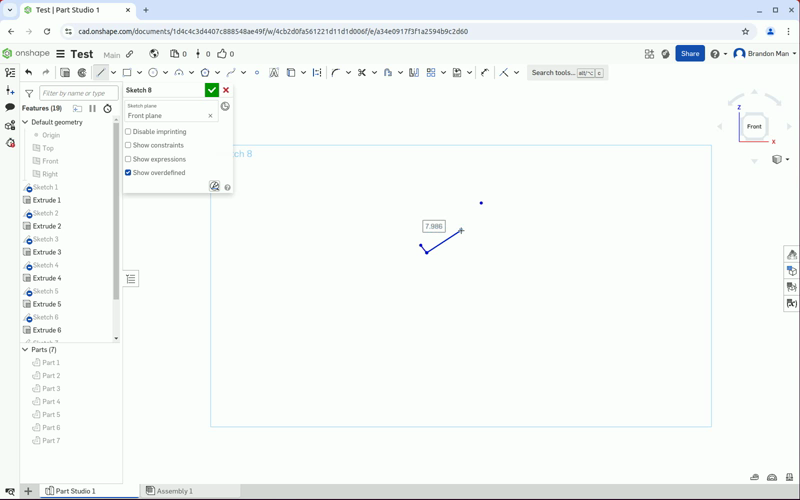
key_down(shift)
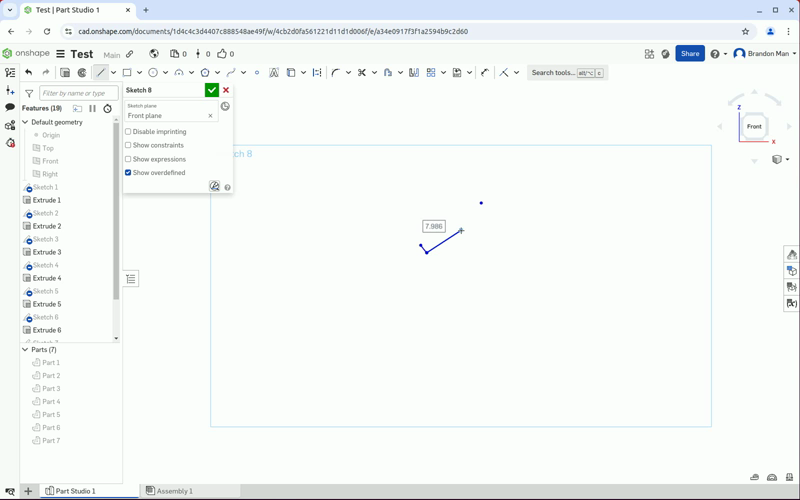
mouse_move(491, 230)
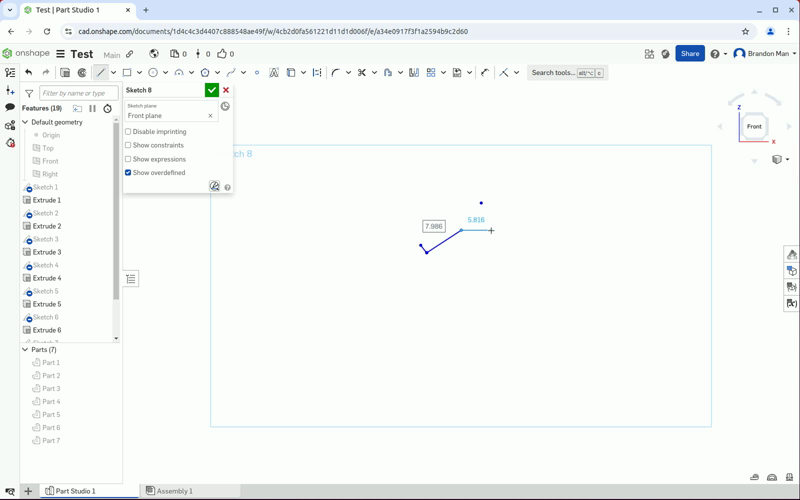
mouse_move(461, 221)
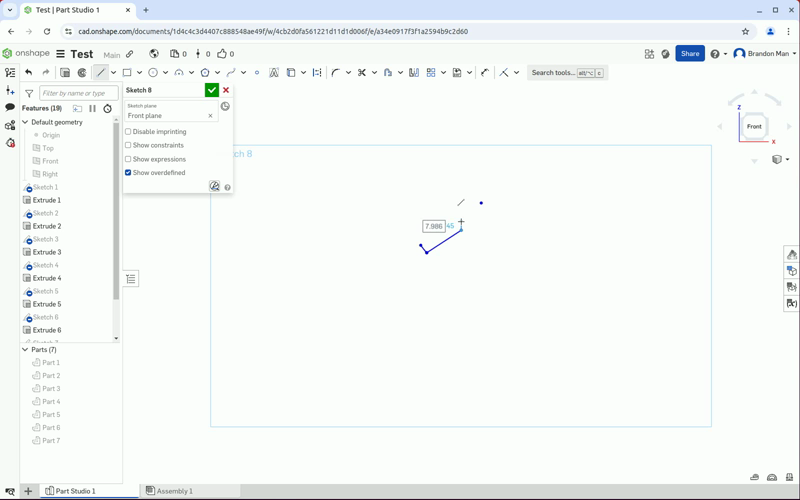
click(461, 221)
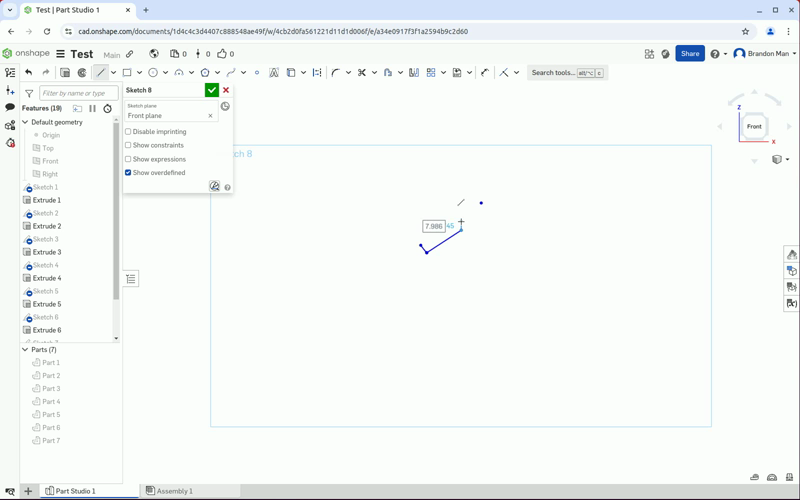
key_up(shift)
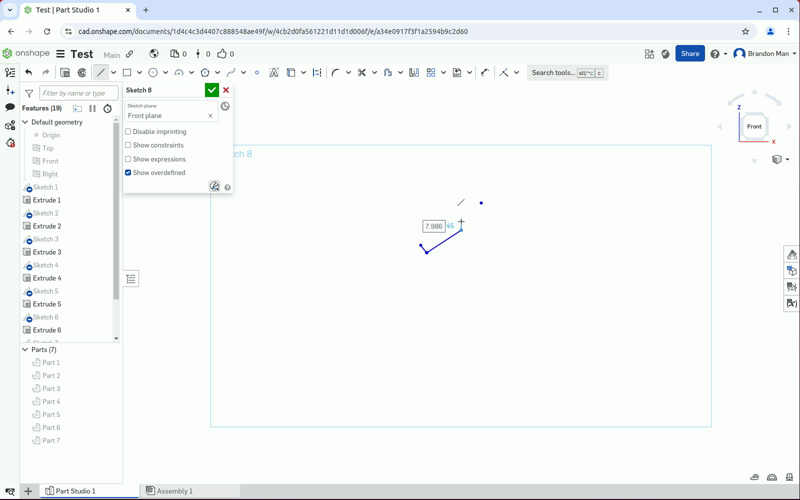
key(esc)
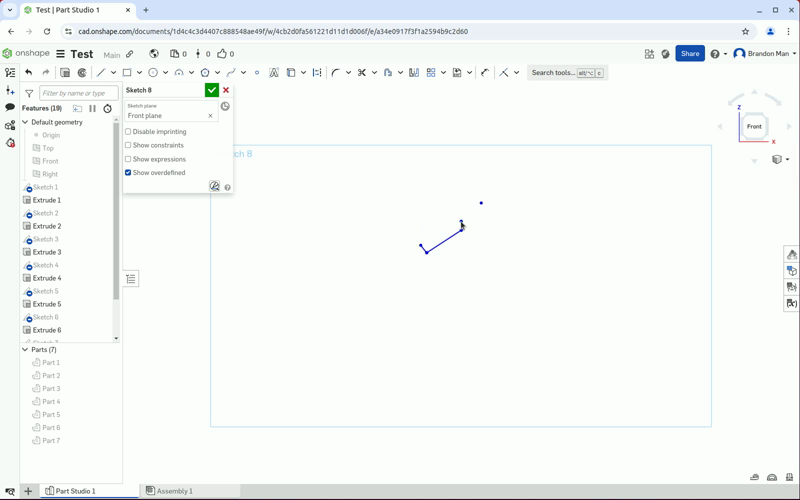
key(a)
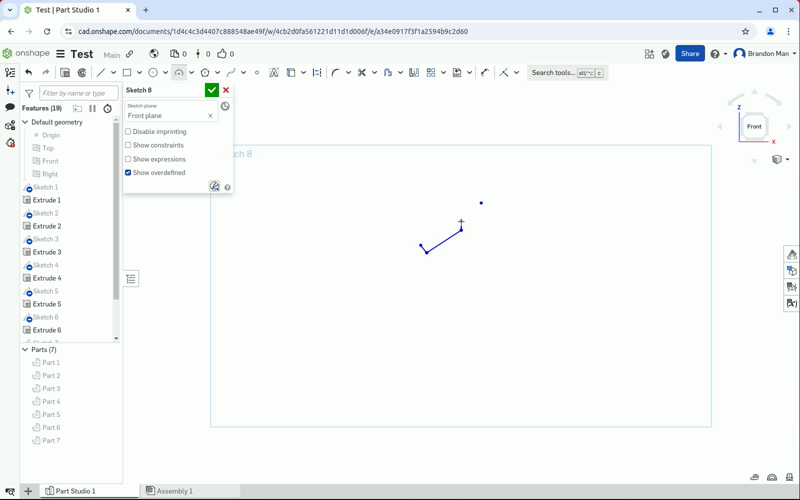
mouse_move(461, 221)
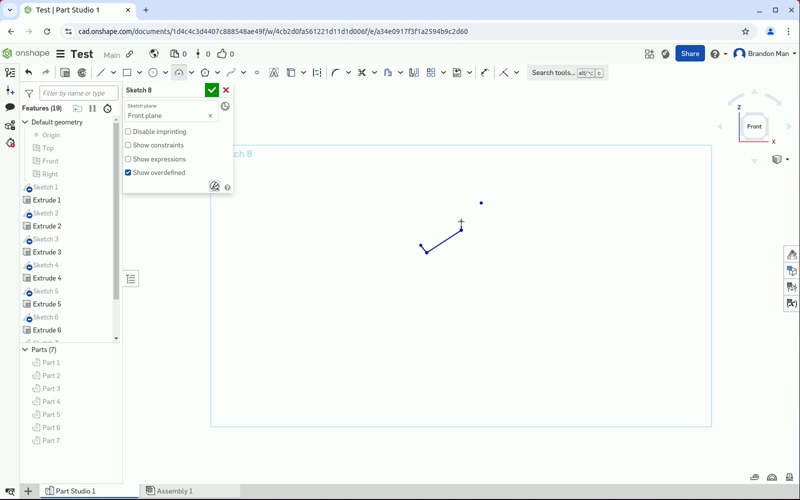
click(461, 221)
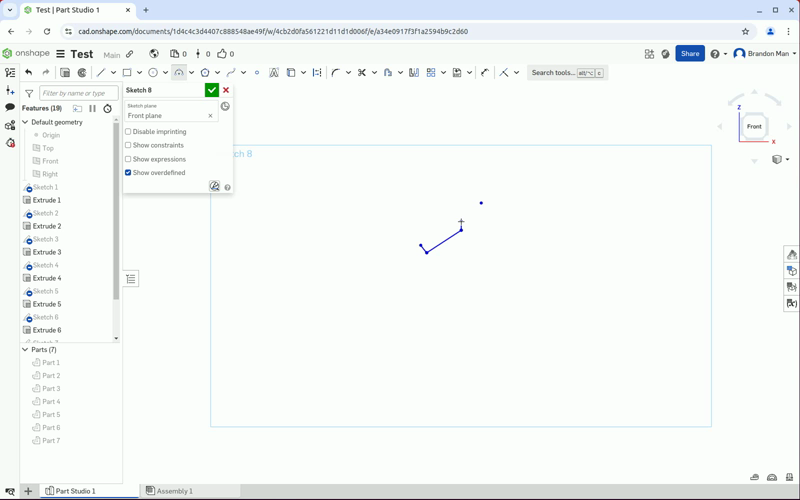
key_down(shift)
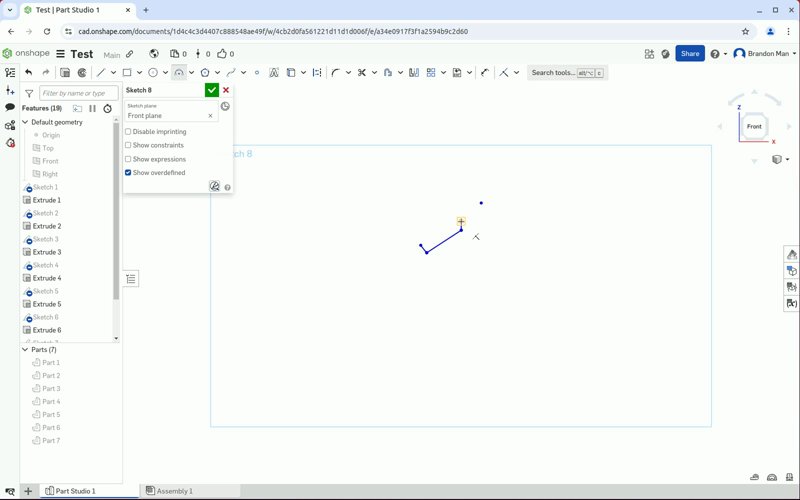
mouse_move(459, 202)
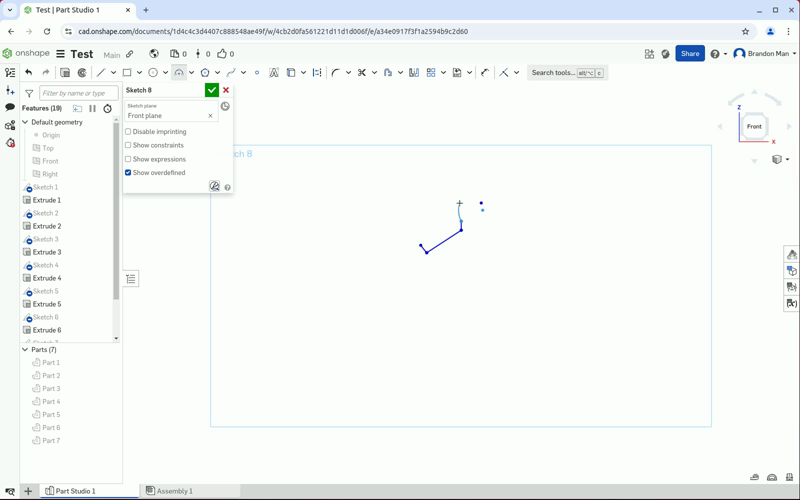
click(459, 202)
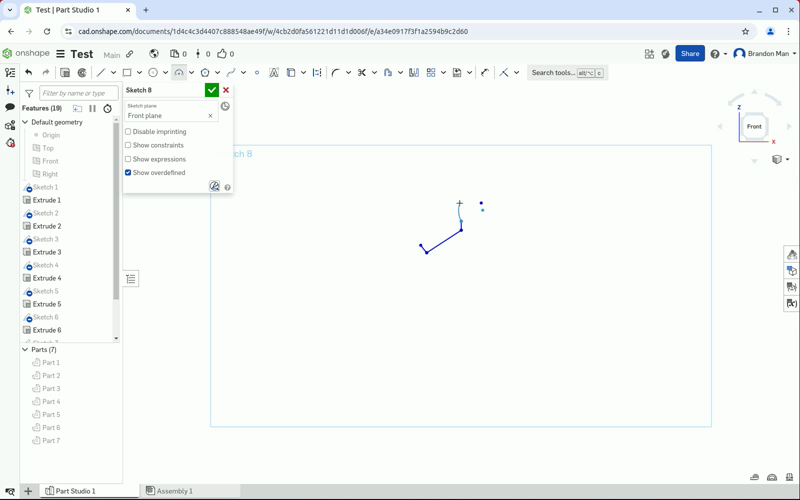
mouse_move(458, 212)
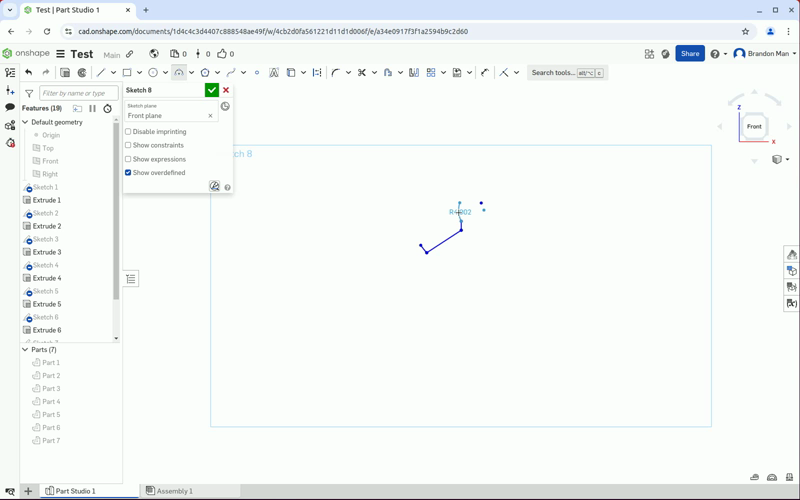
click(458, 212)
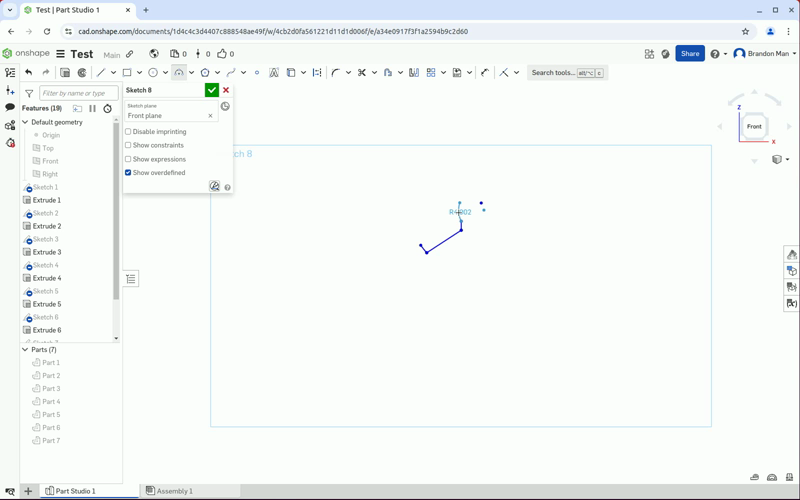
key_up(shift)
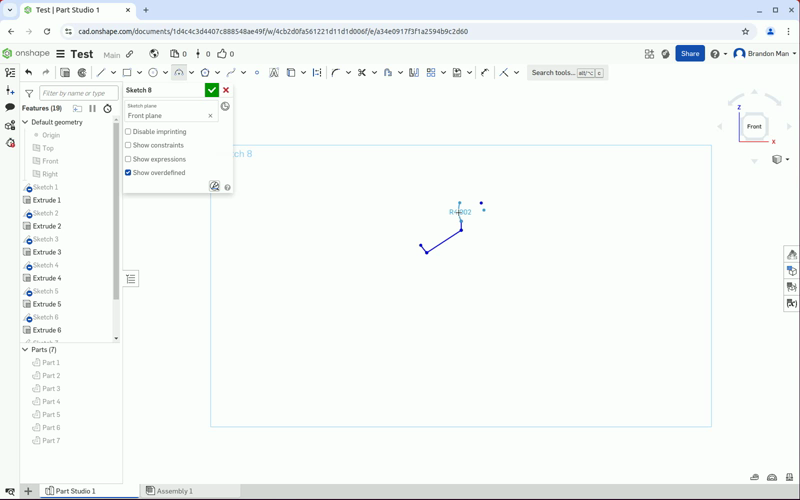
key(esc)
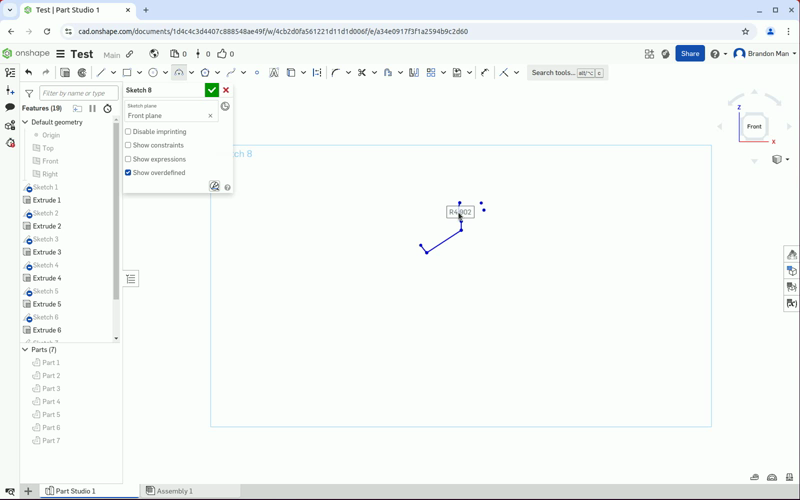
key(l)
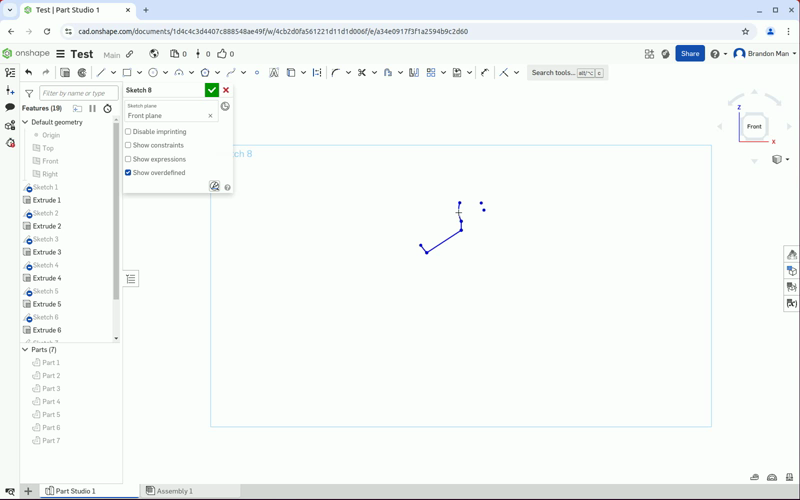
mouse_move(459, 202)
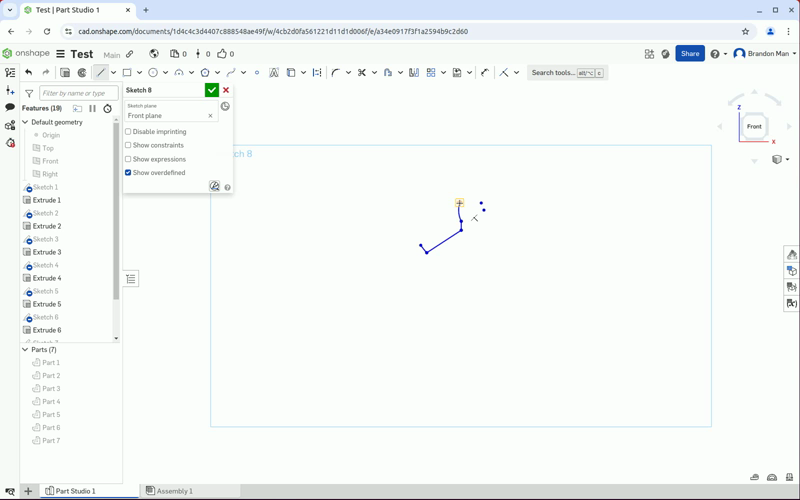
click(459, 202)
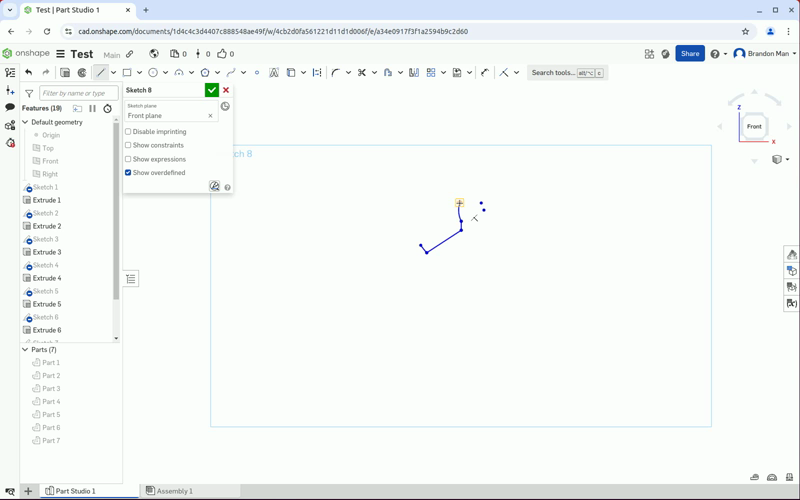
key_down(shift)
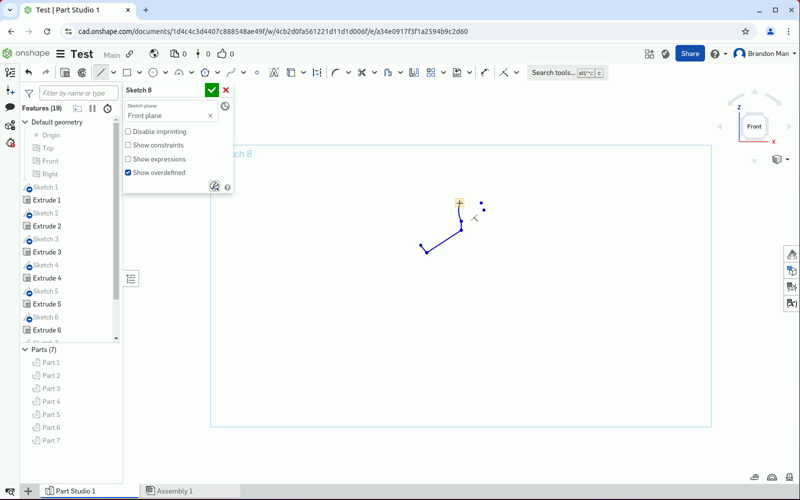
mouse_move(489, 202)
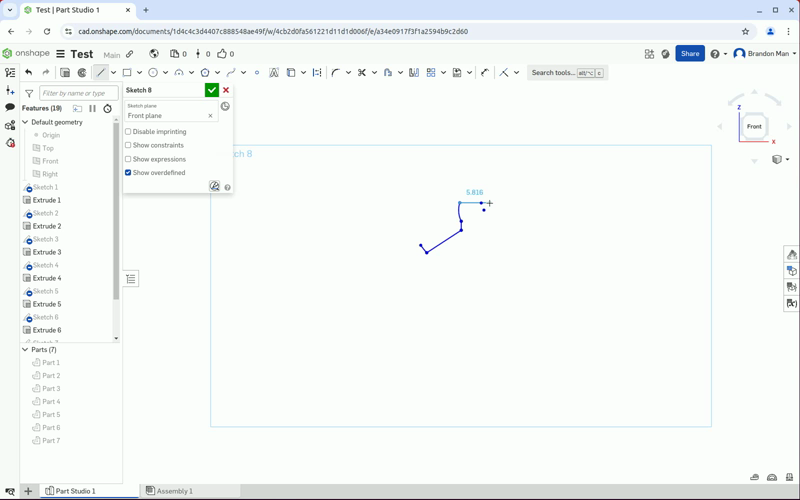
mouse_move(420, 202)
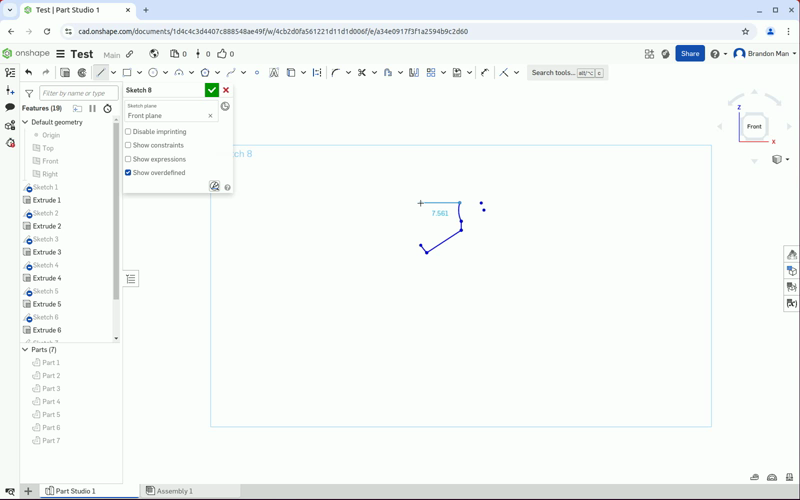
click(420, 202)
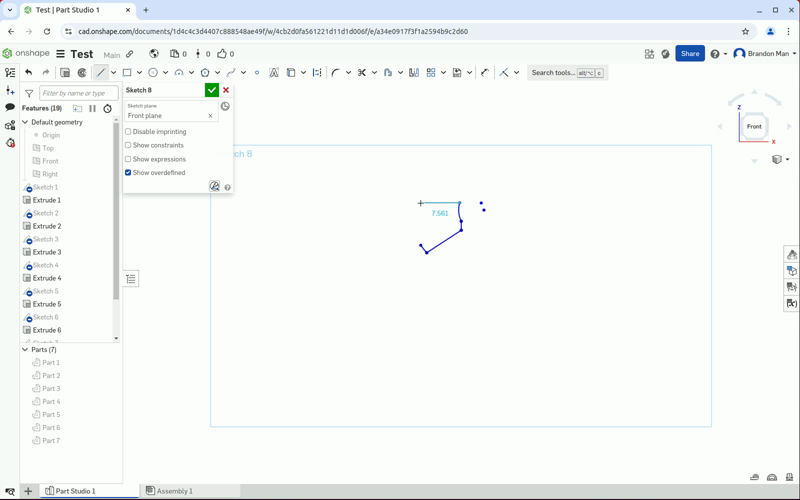
key_up(shift)
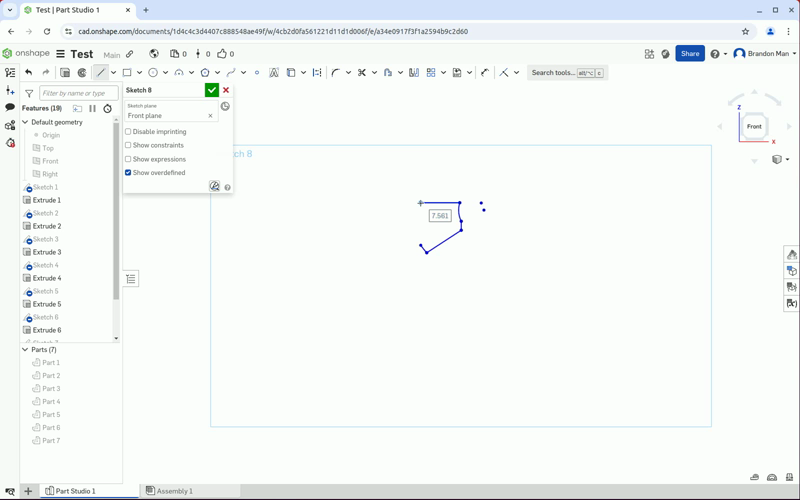
mouse_move(450, 202)
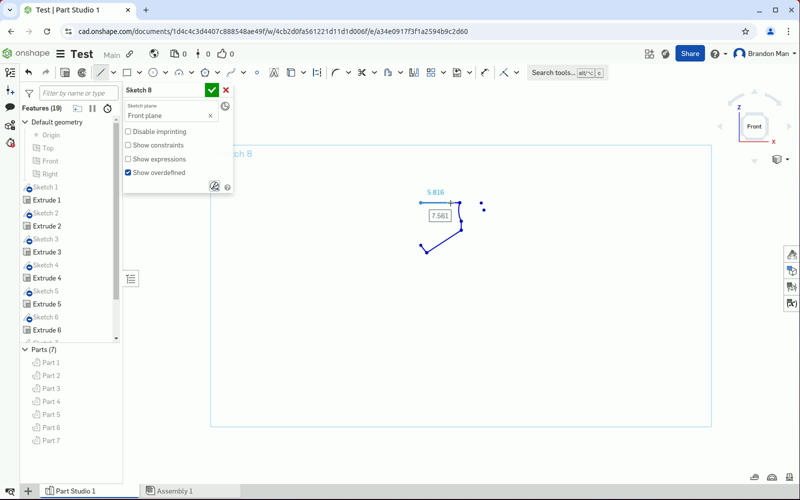
key_down(shift)
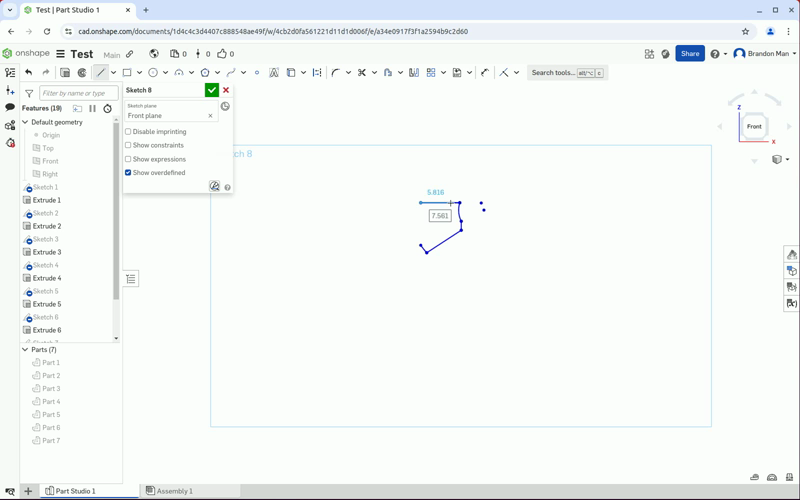
mouse_move(420, 245)
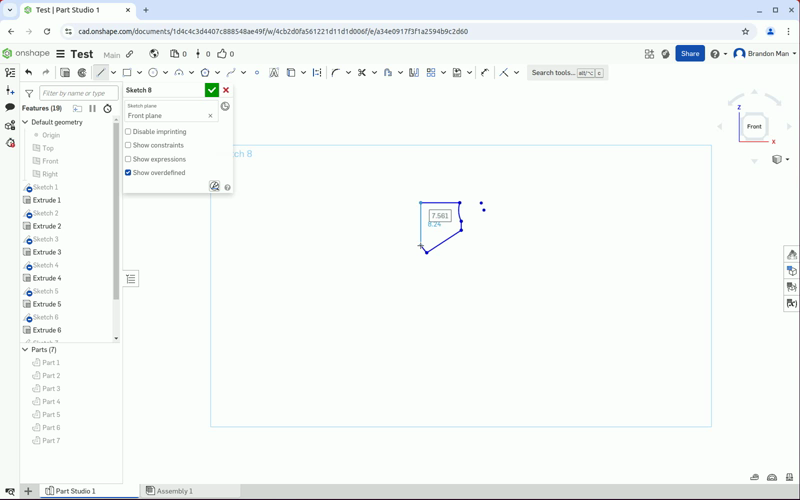
key_up(shift)
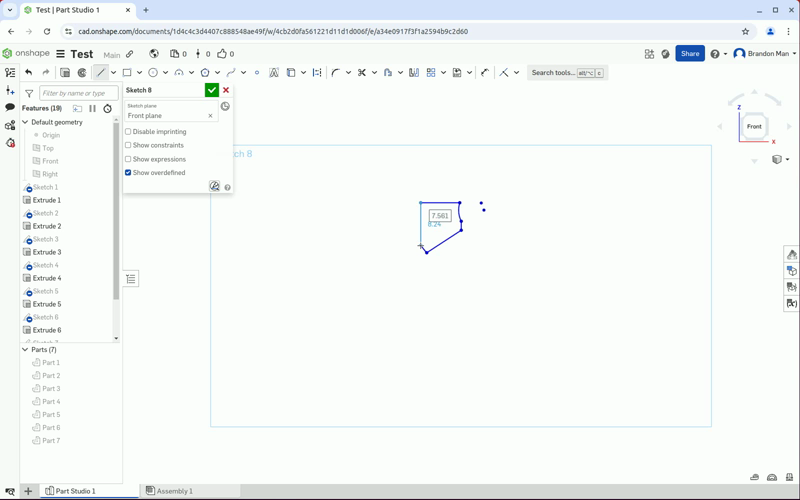
click(420, 245)
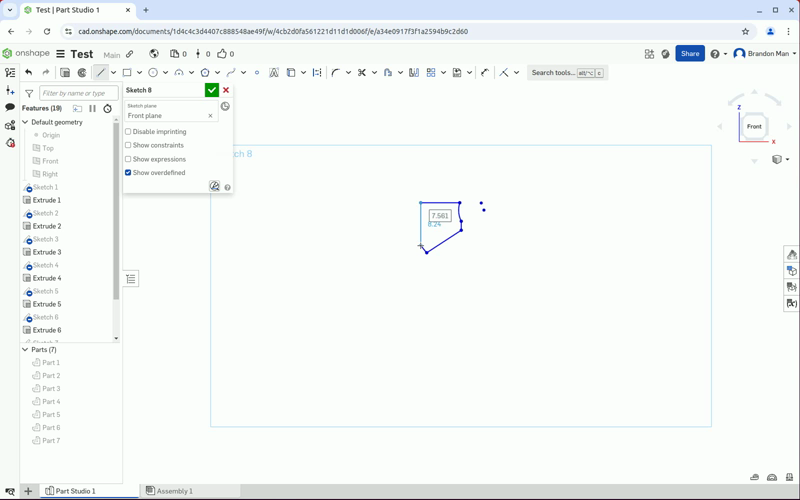
key(esc)
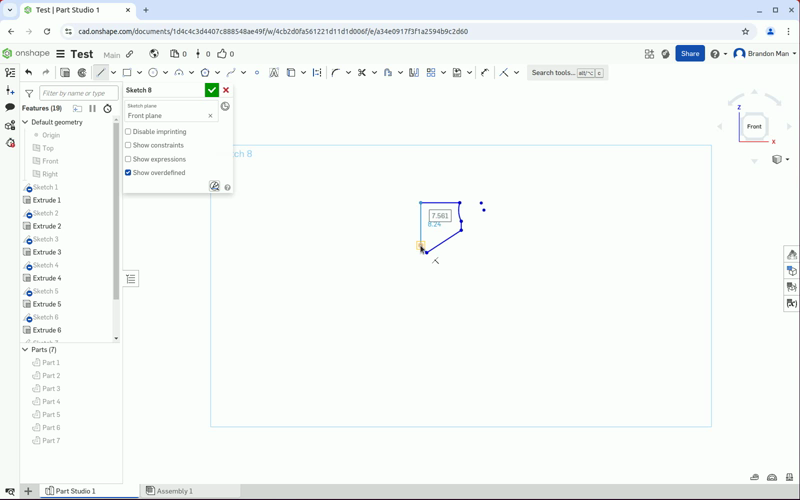
mouse_move(430, 226)
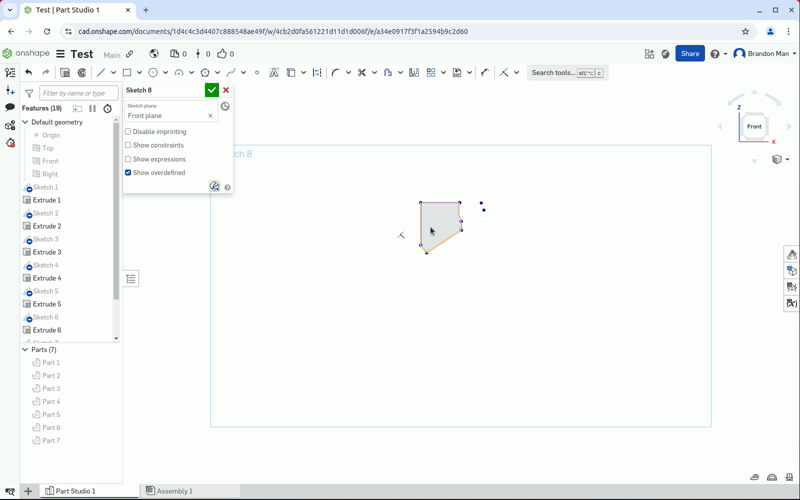
scroll(6)
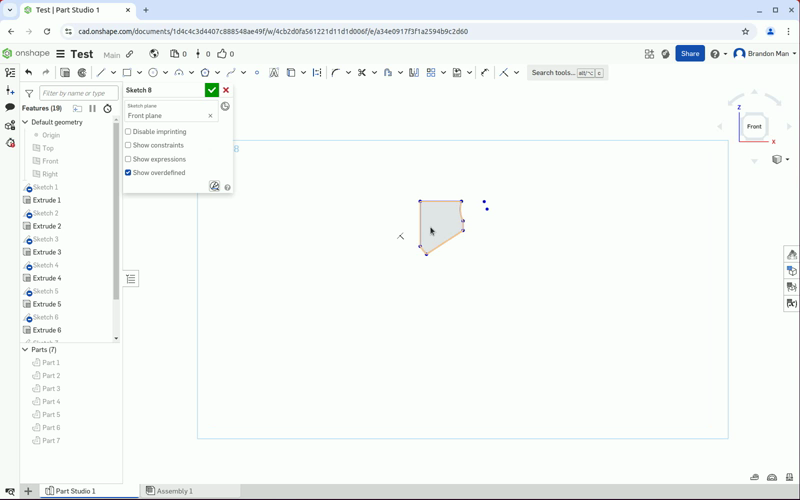
scroll(6)
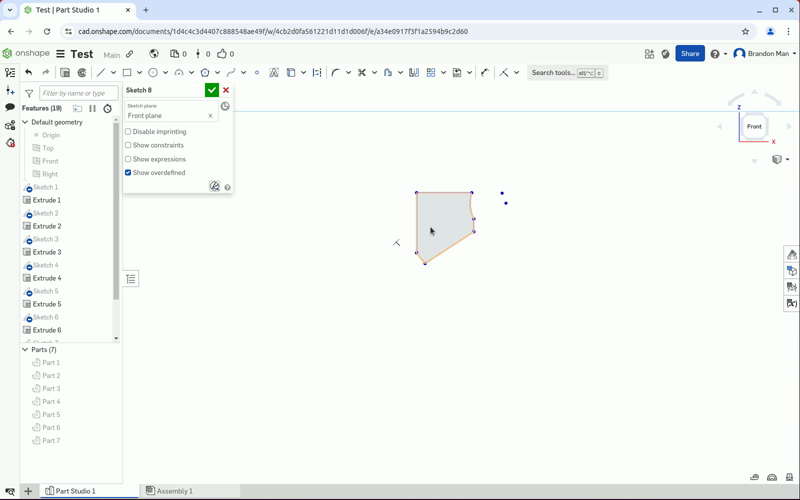
scroll(6)
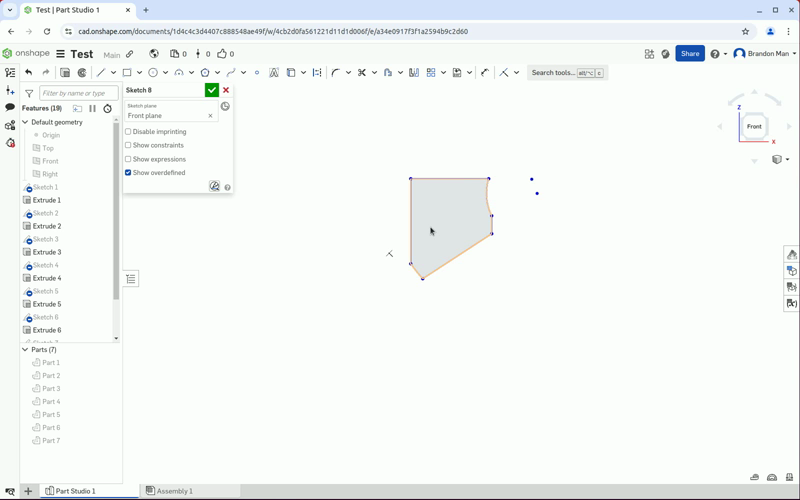
scroll(6)
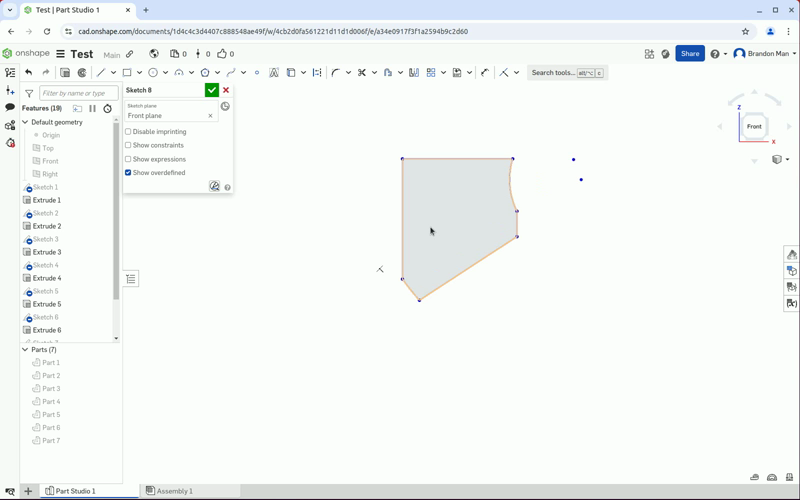
scroll(6)
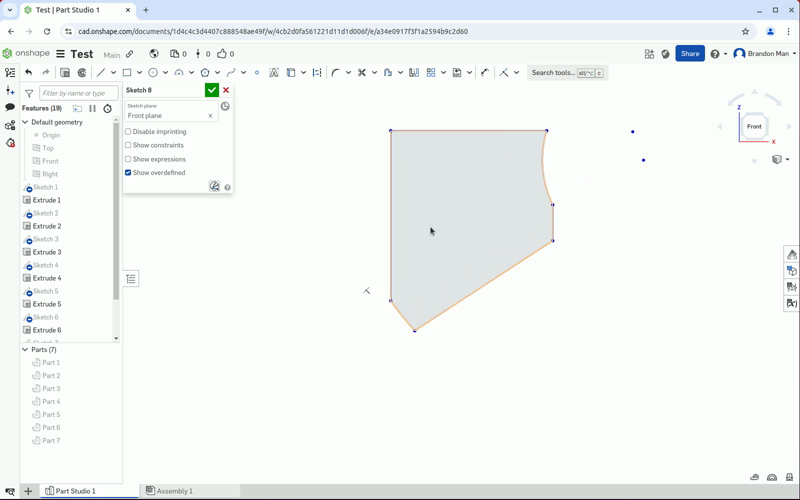
scroll(6)
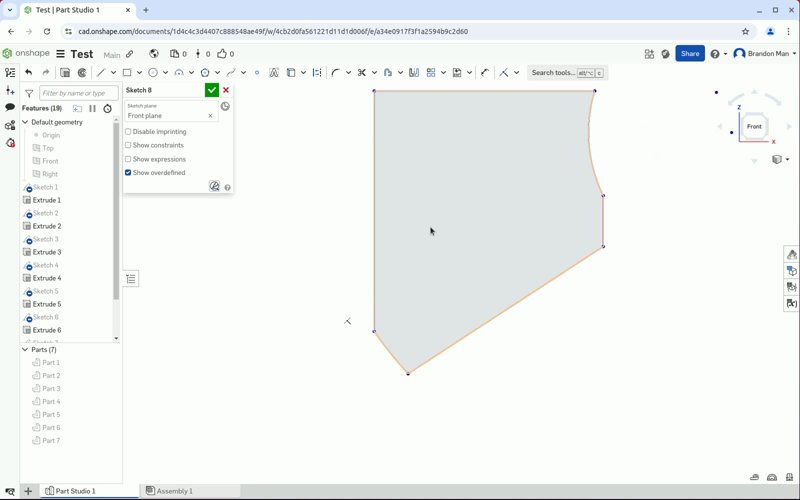
scroll(6)
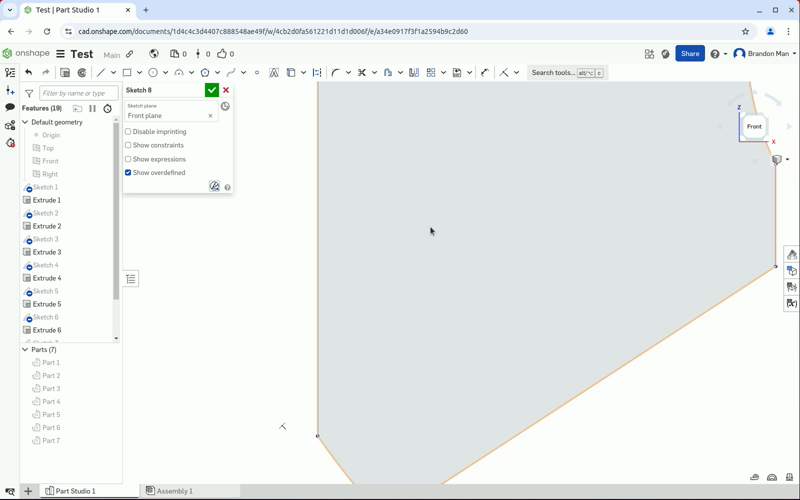
click(430, 226)
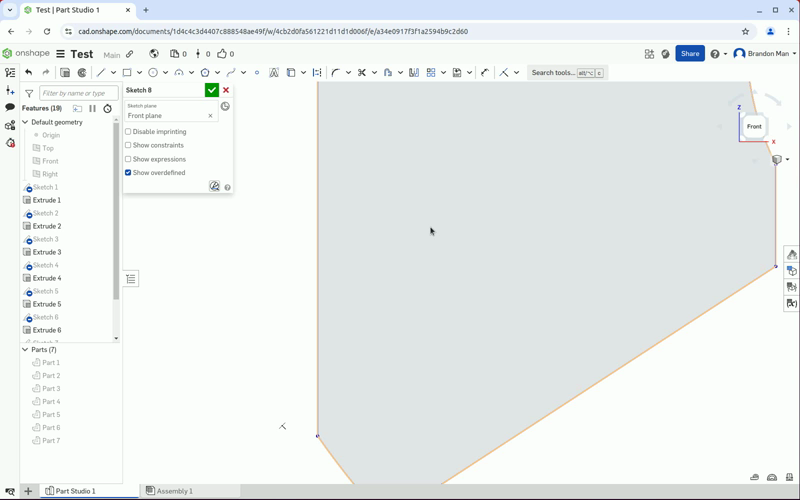
scroll(-6)
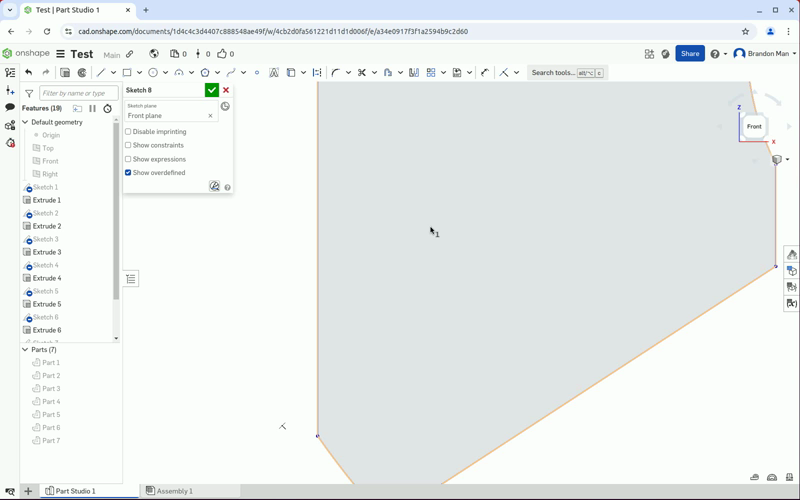
scroll(-6)
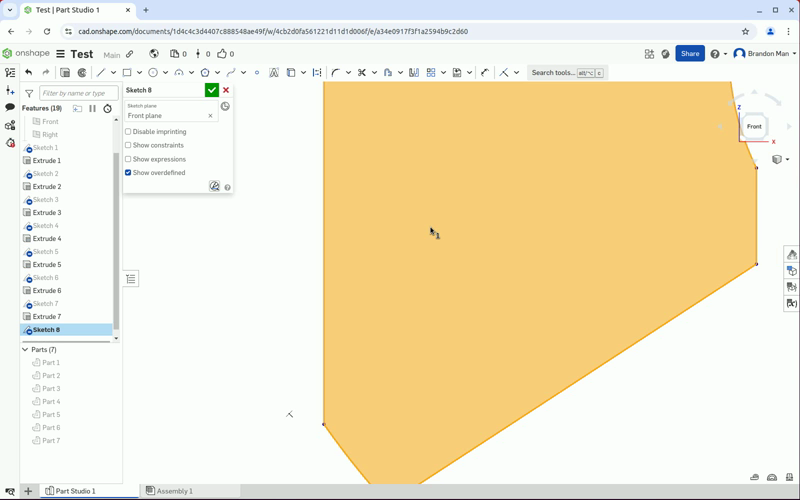
scroll(-6)
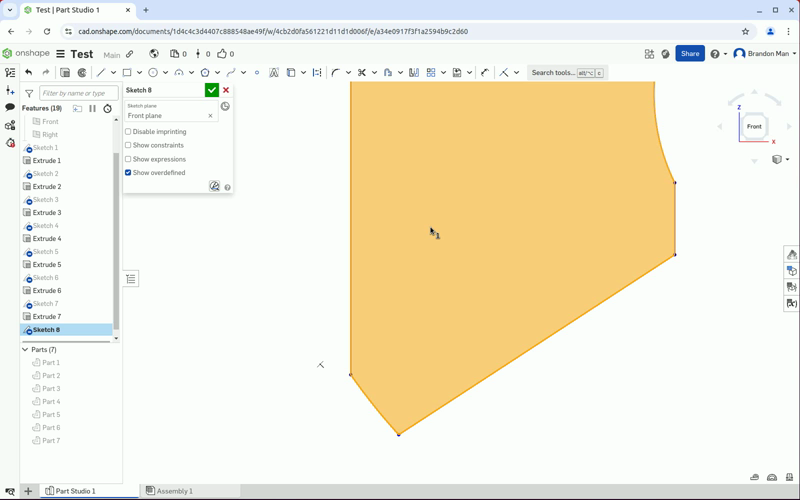
scroll(-6)
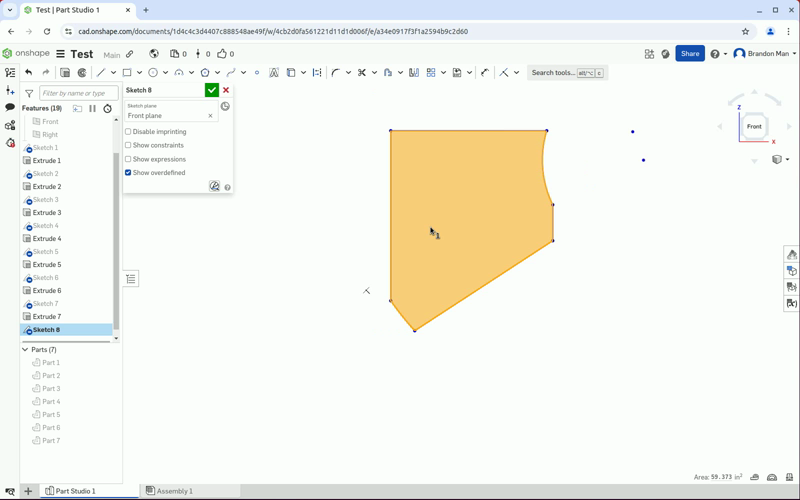
scroll(-6)
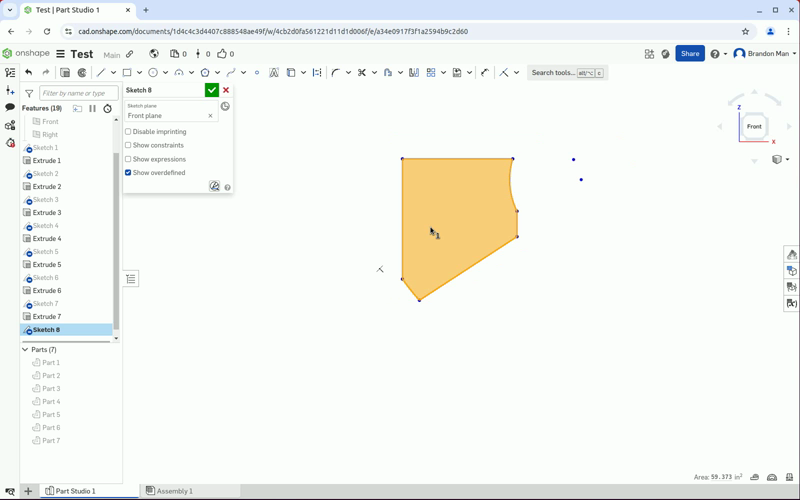
scroll(-6)
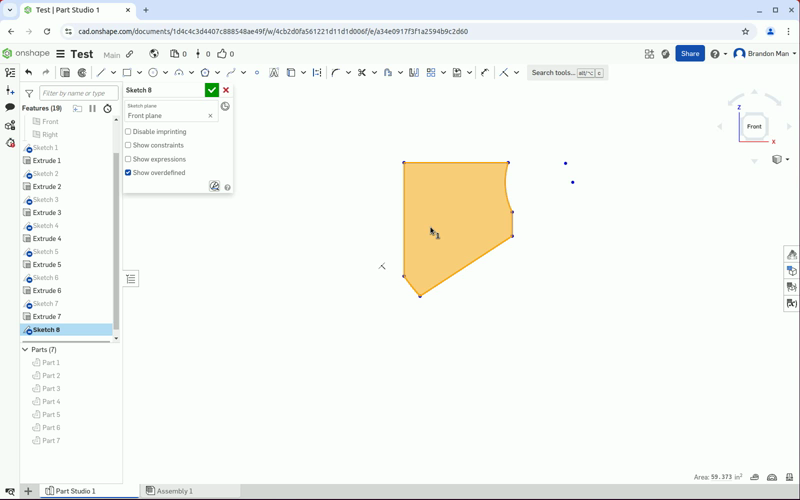
scroll(-6)
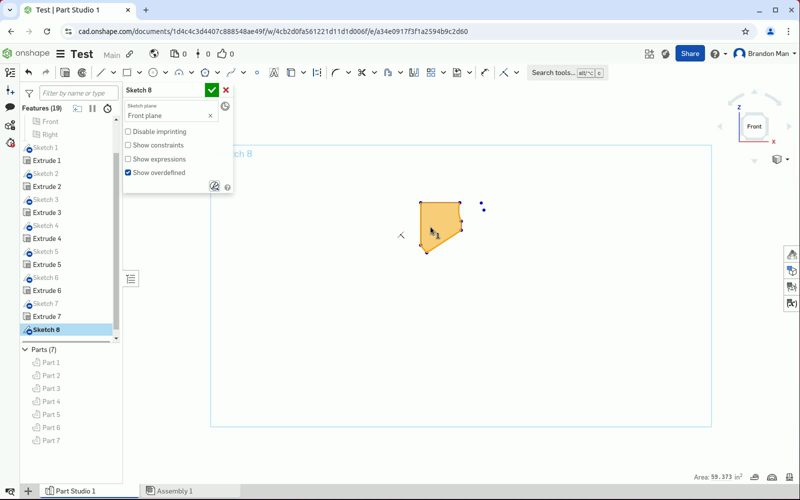
mouse_move(73, 352)
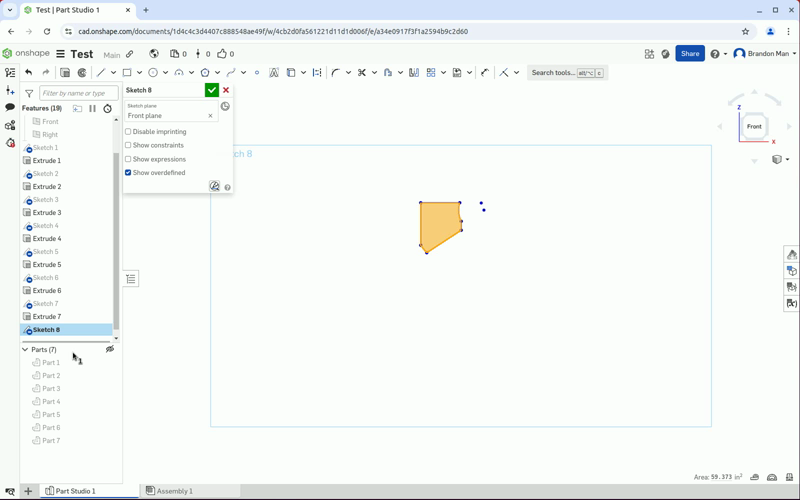
key(shift+y)
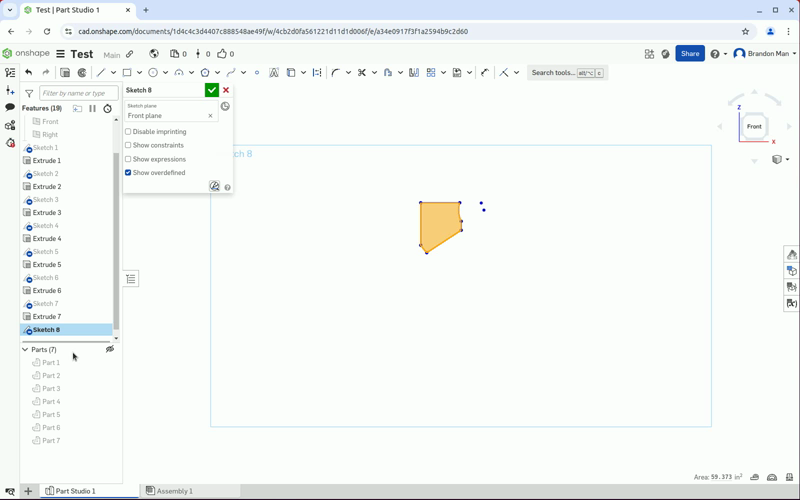
key(shift+e)
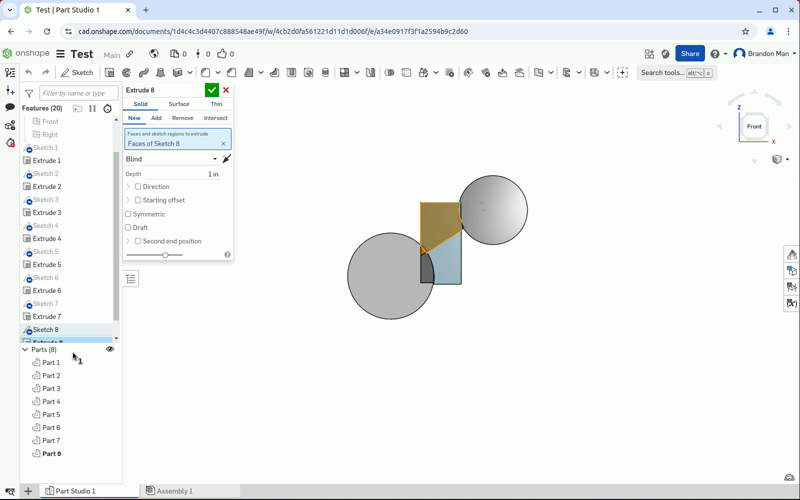
mouse_move(143, 106)
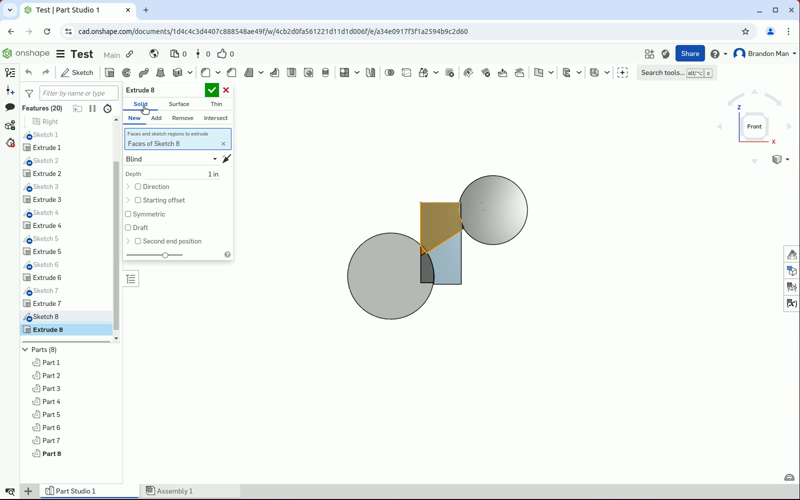
click(143, 106)
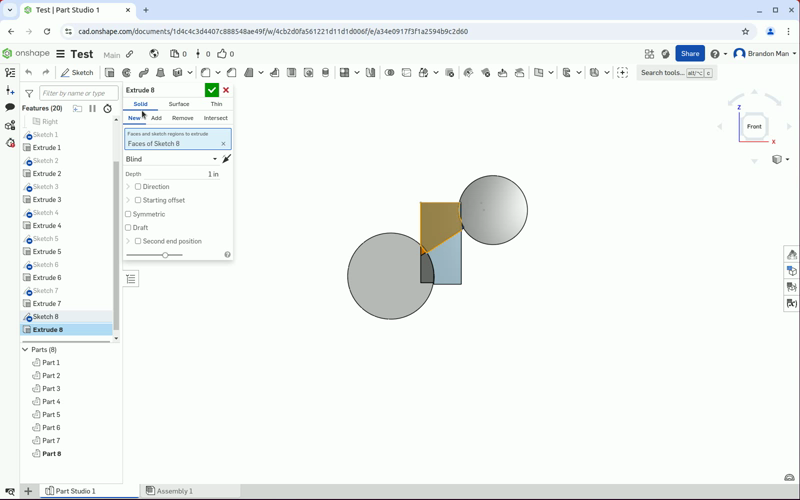
mouse_move(137, 120)
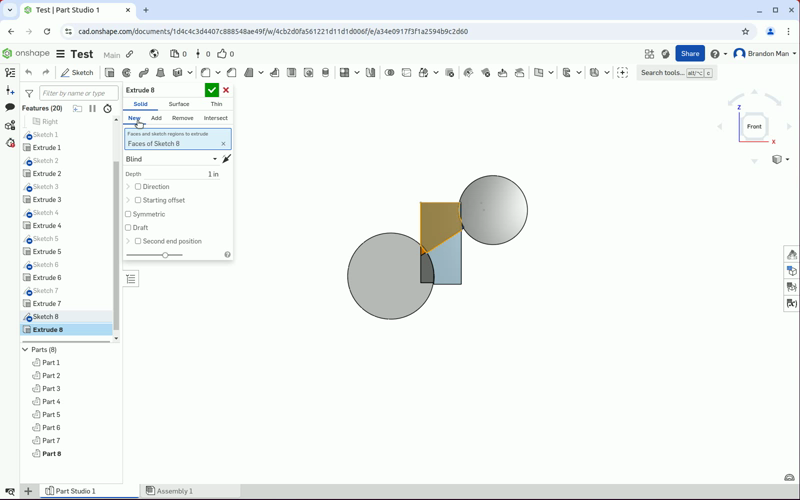
click(137, 120)
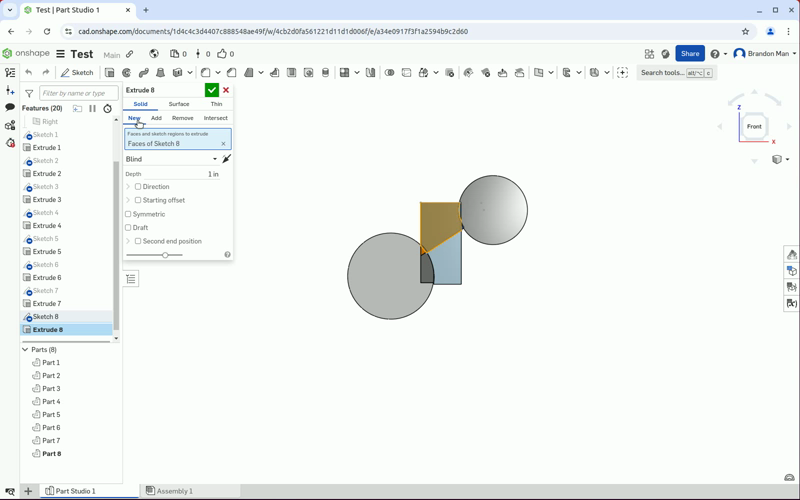
key(tab, 4)
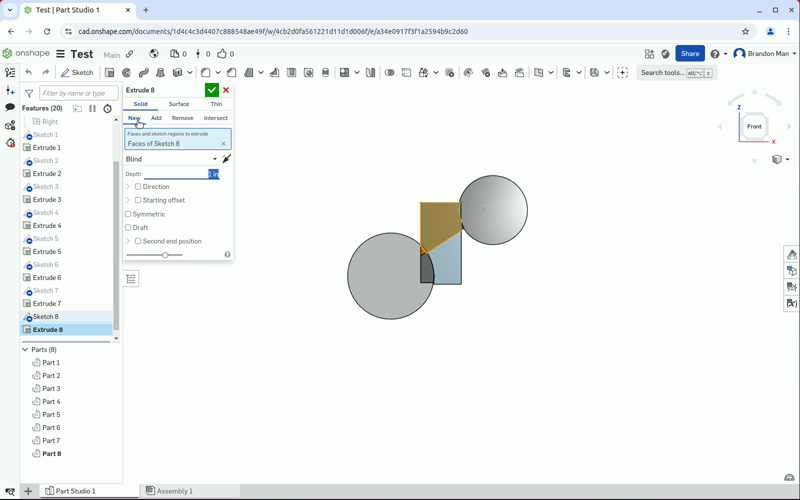
text(8.906)
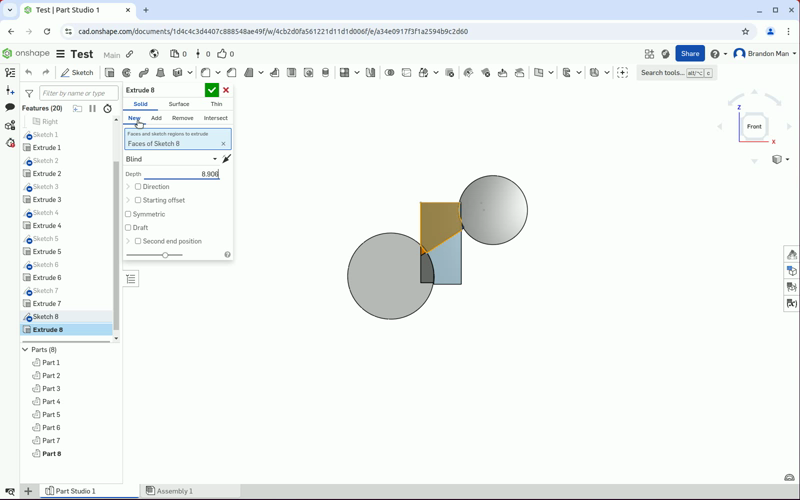
key(enter)
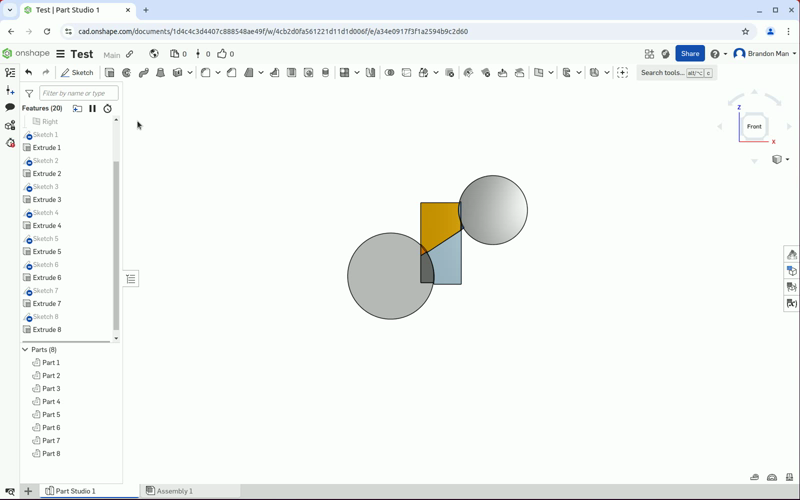
key(shift+h)
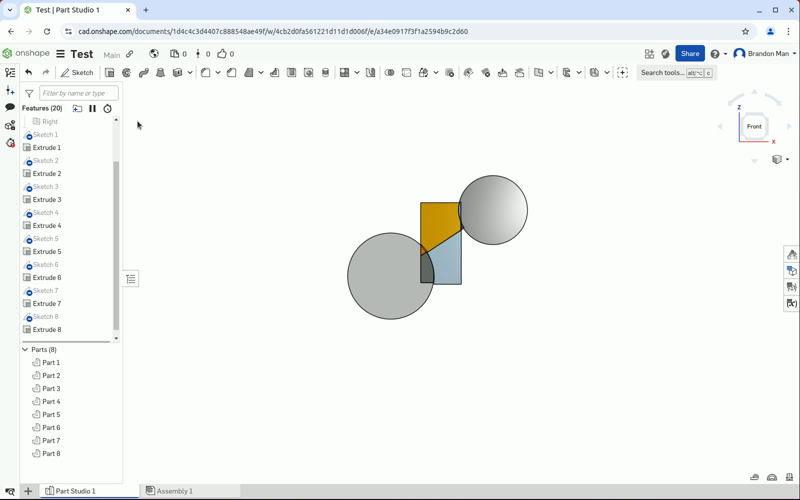
key(shift+h)
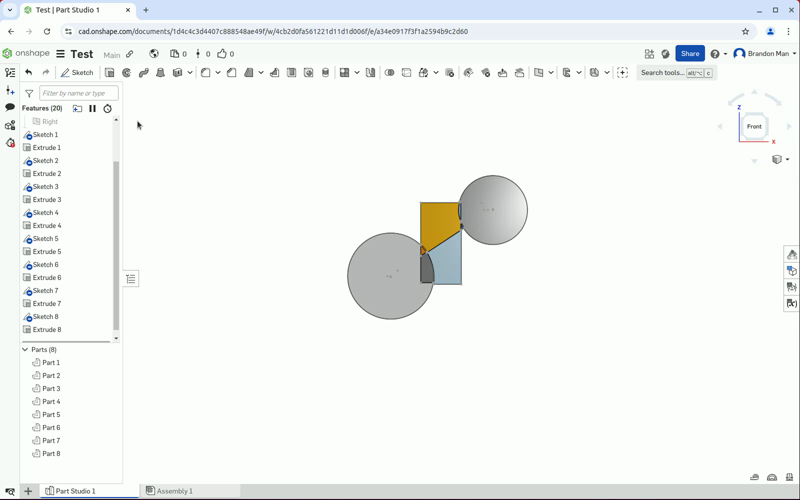
key(shift+7)
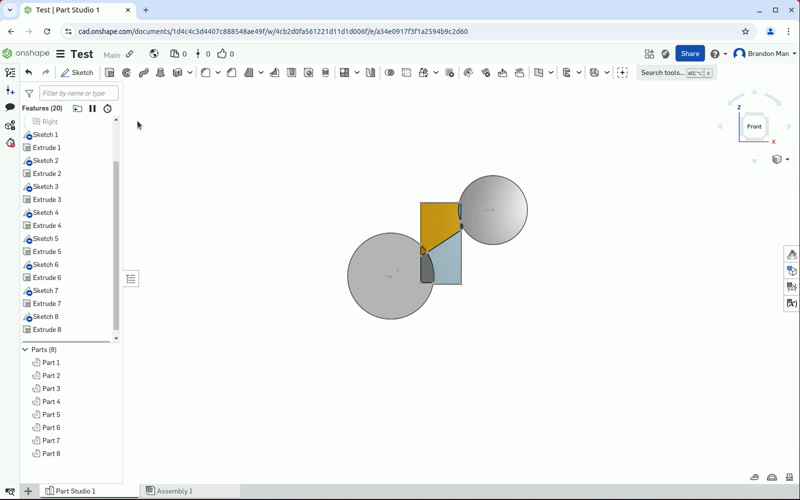
key(left, 2)
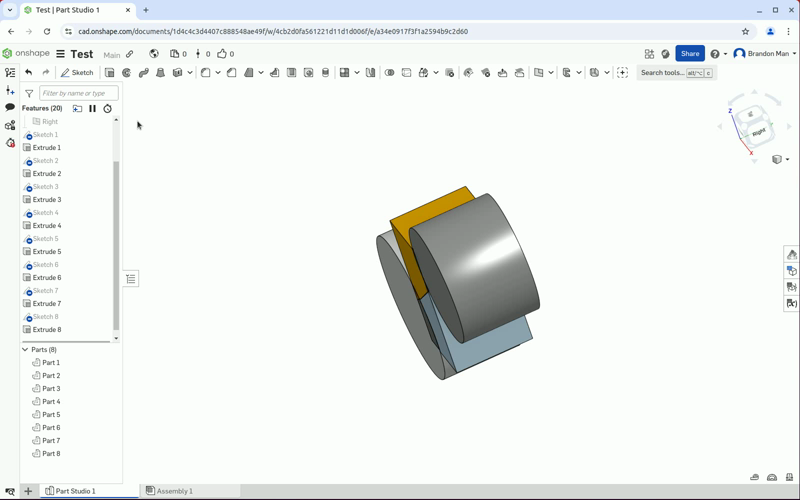
key(down, 2)
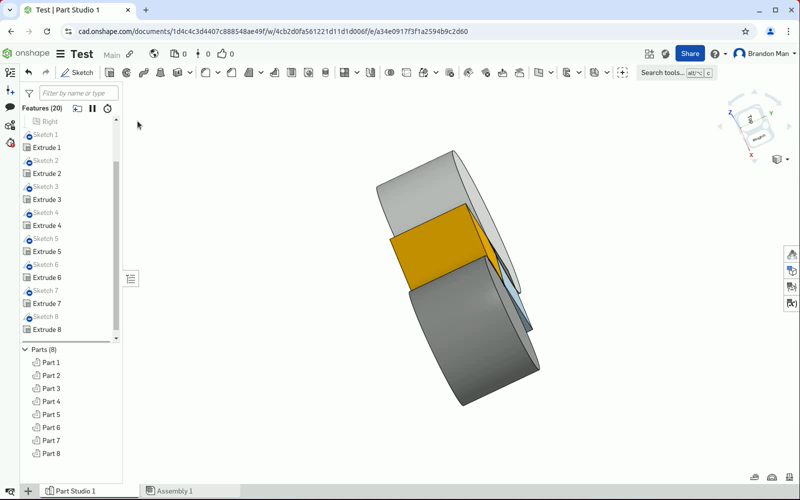
key(up, 2)
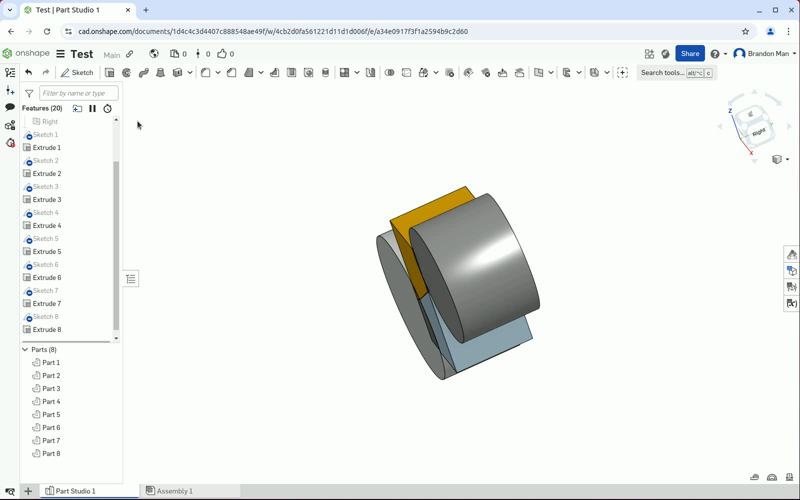
key(right, 2)
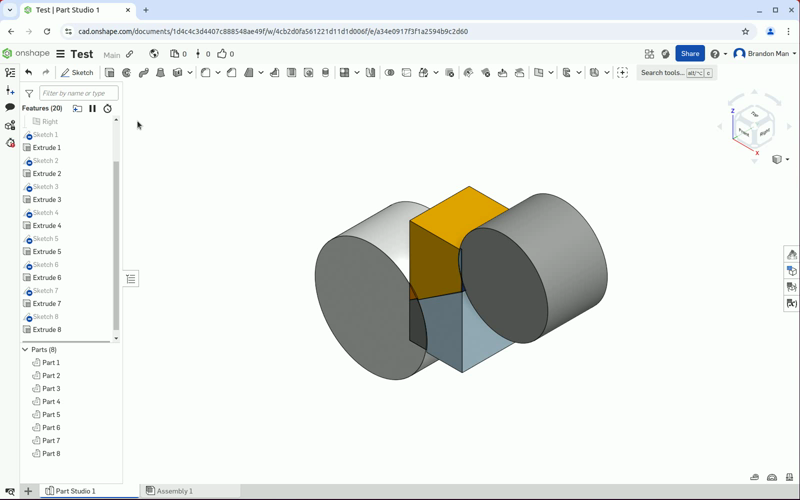
mouse_move(69, 137)
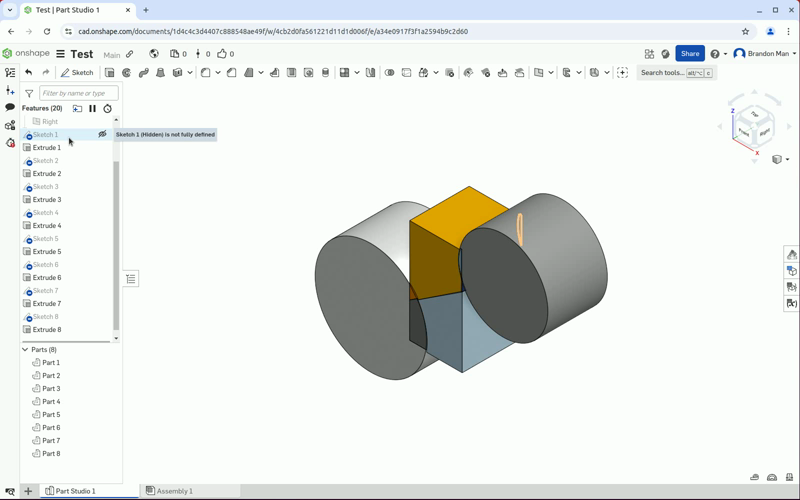
click(69, 137)